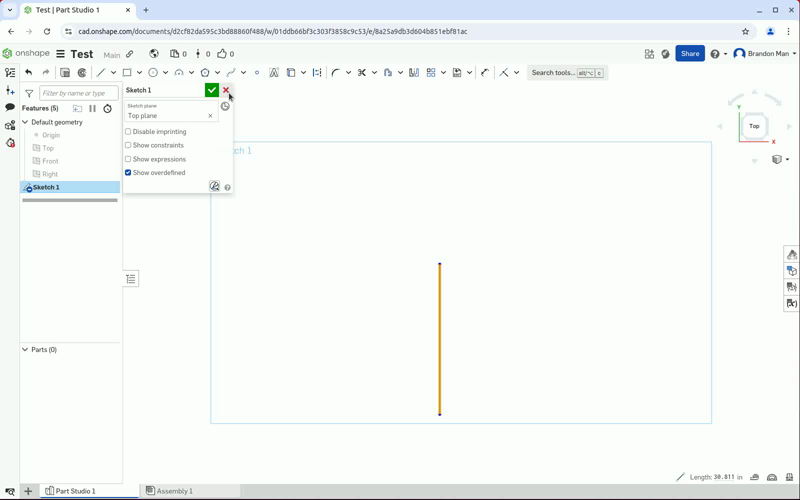
key(shift+h)
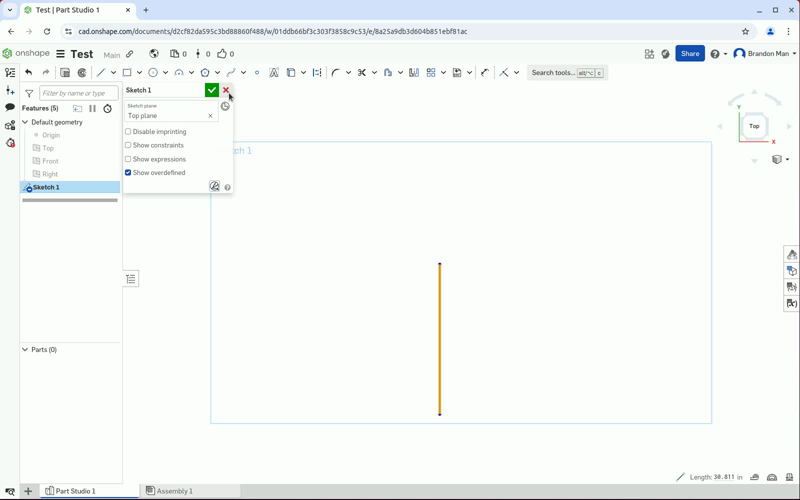
key(shift+s)
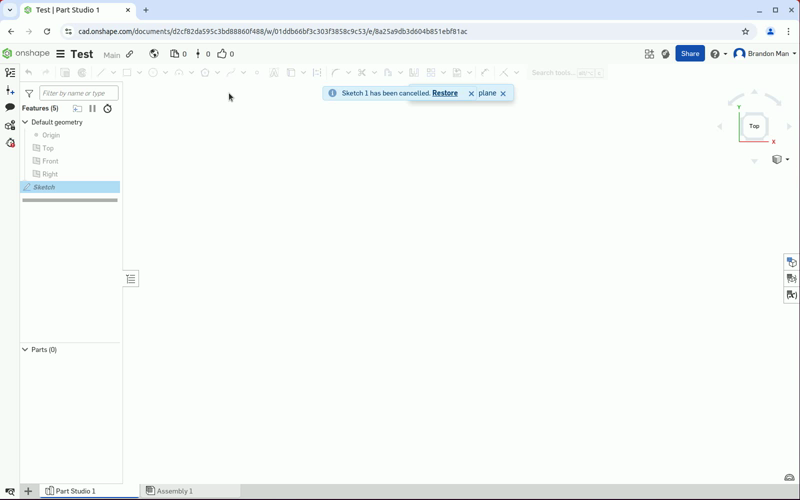
mouse_move(73, 150)
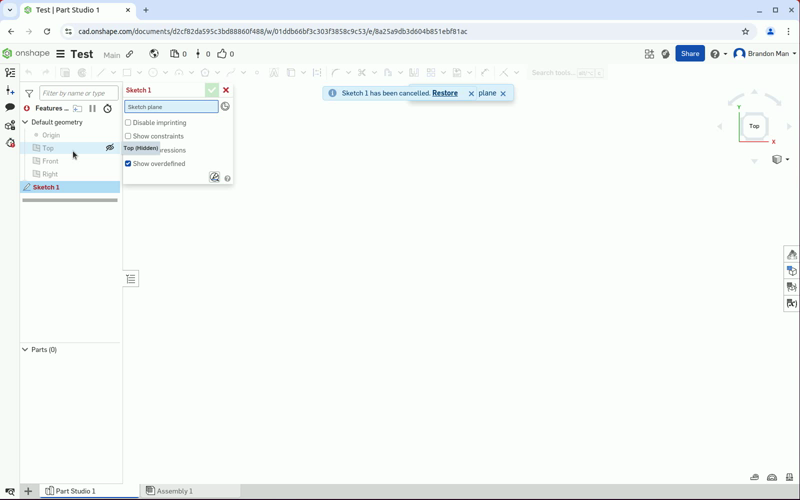
click(73, 150)
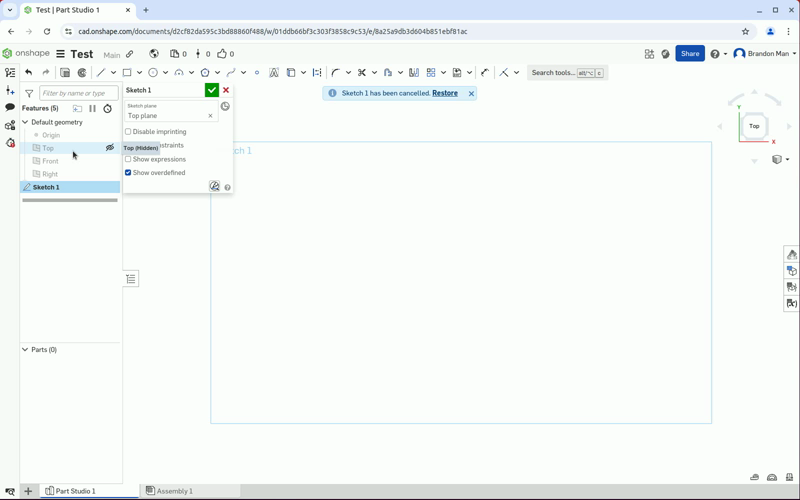
mouse_move(73, 352)
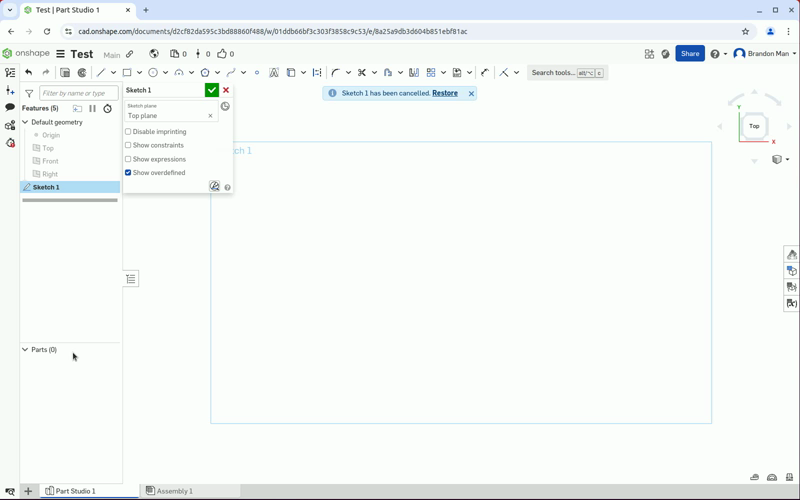
key(y)
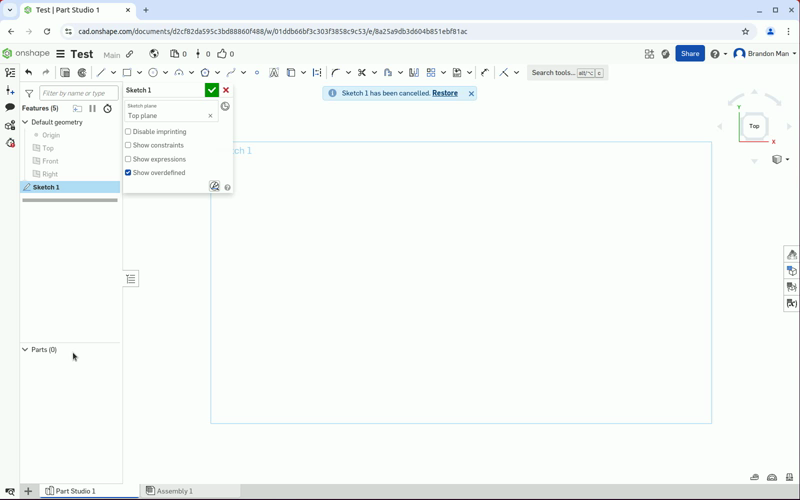
key(l)
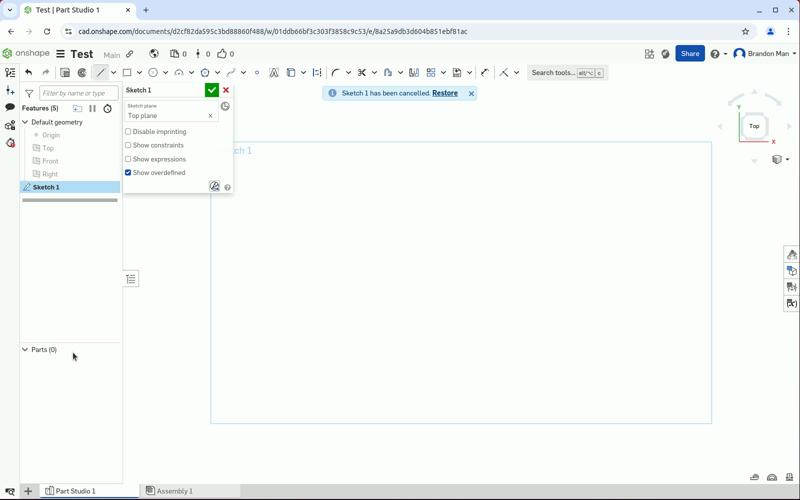
key_down(shift)
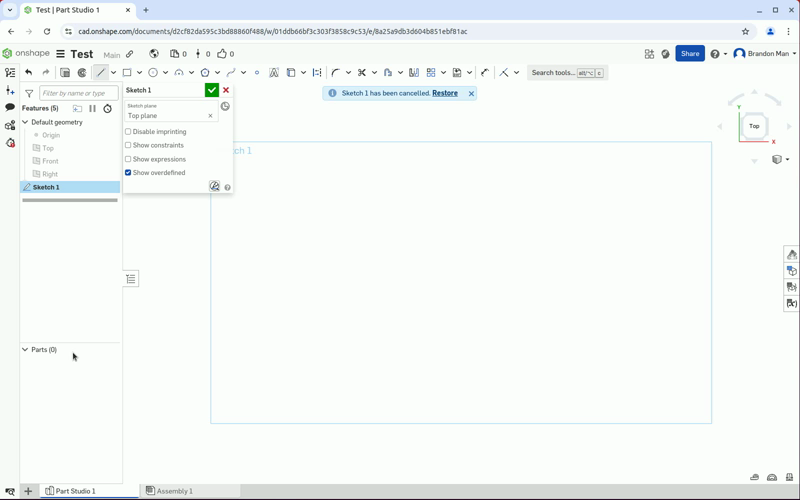
mouse_move(417, 395)
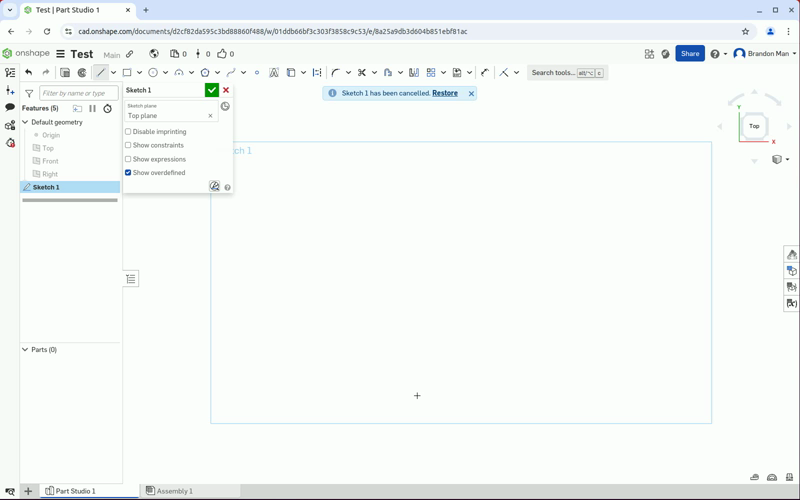
click(417, 395)
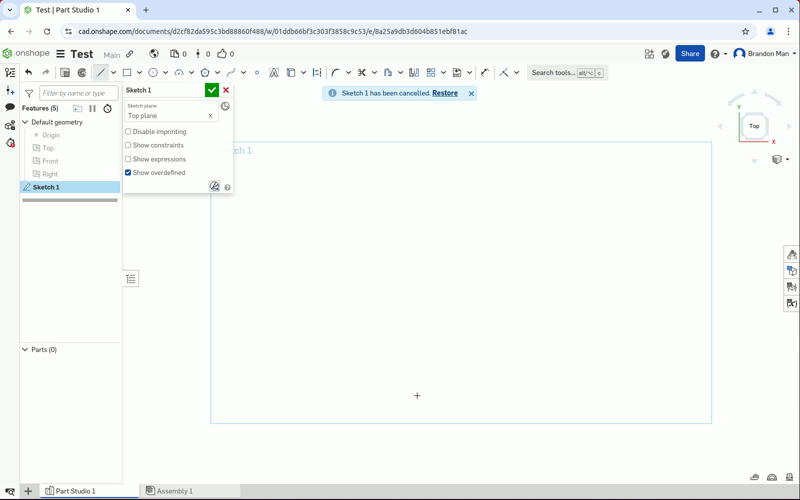
key_up(shift)
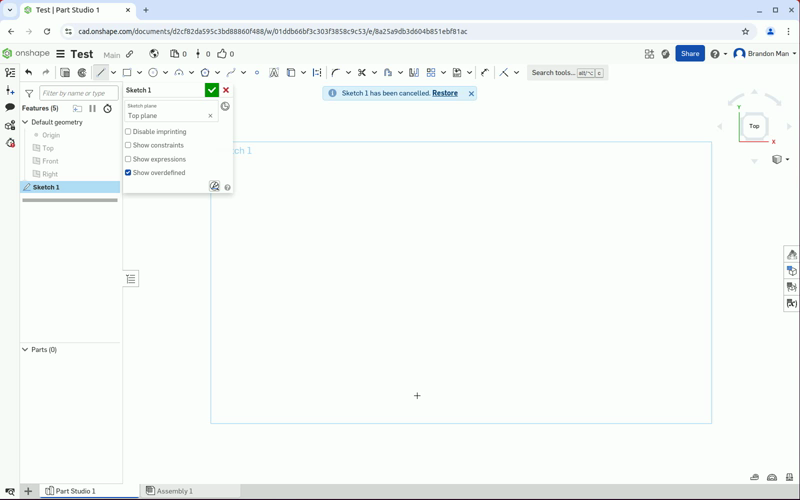
key_down(shift)
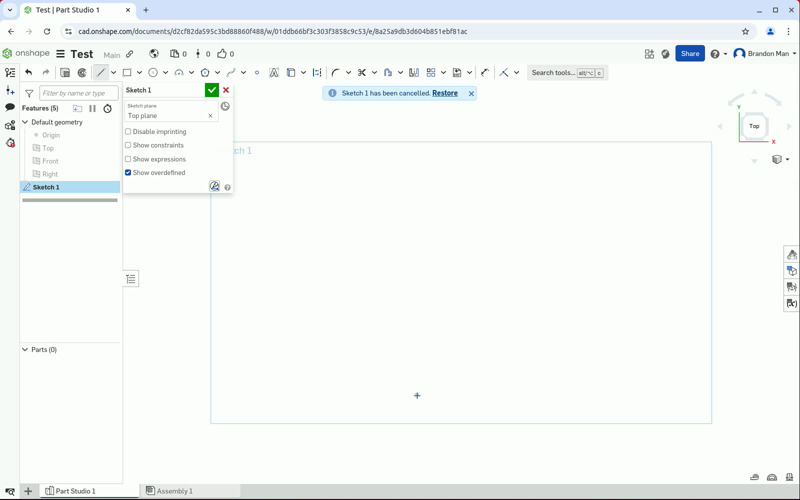
mouse_move(518, 395)
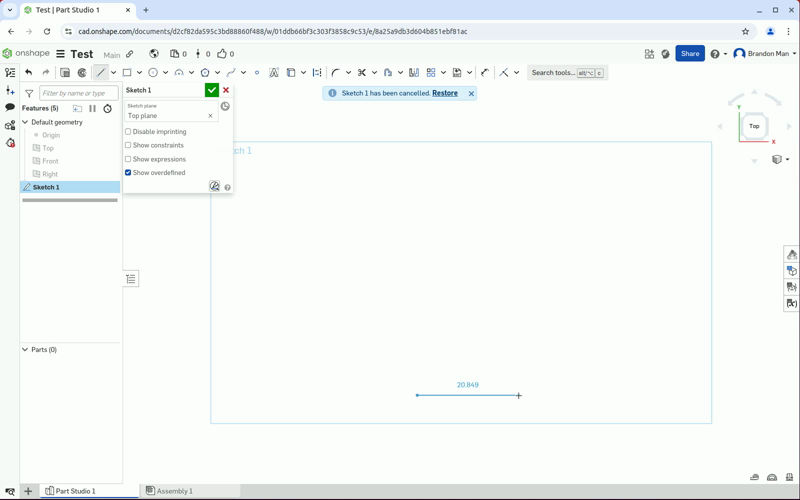
click(518, 395)
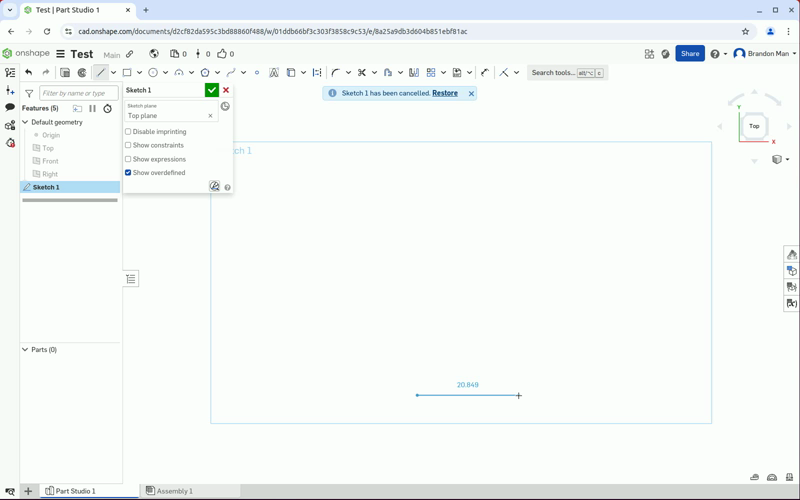
key_up(shift)
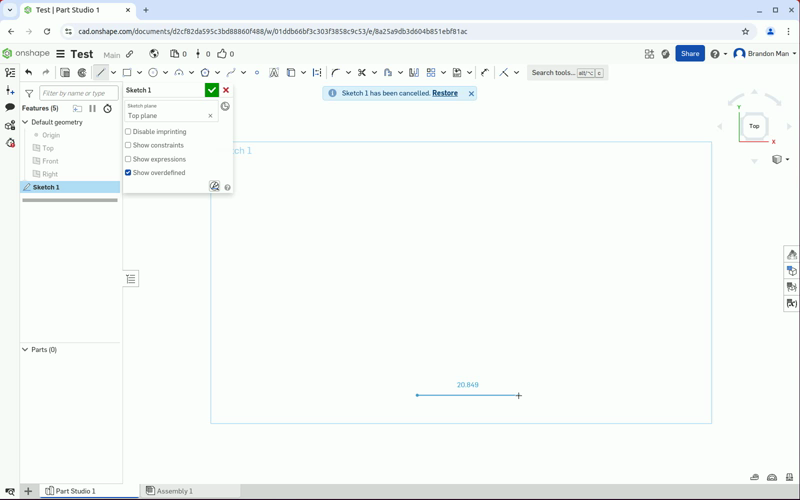
key_down(shift)
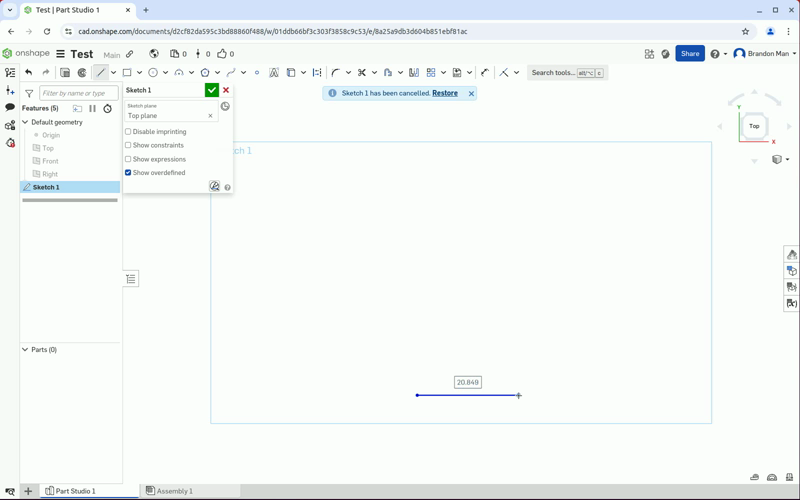
mouse_move(518, 171)
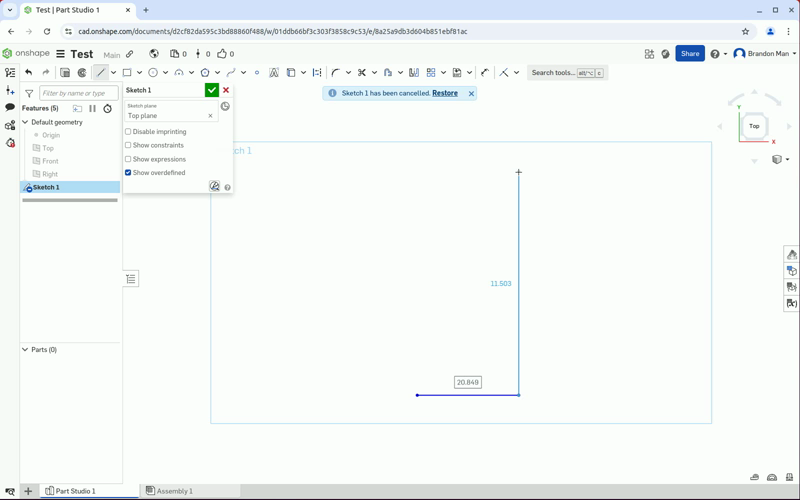
click(518, 171)
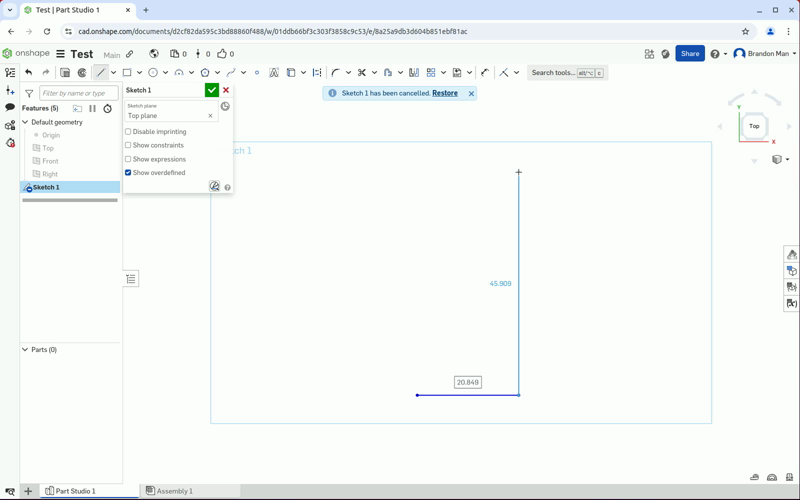
key_up(shift)
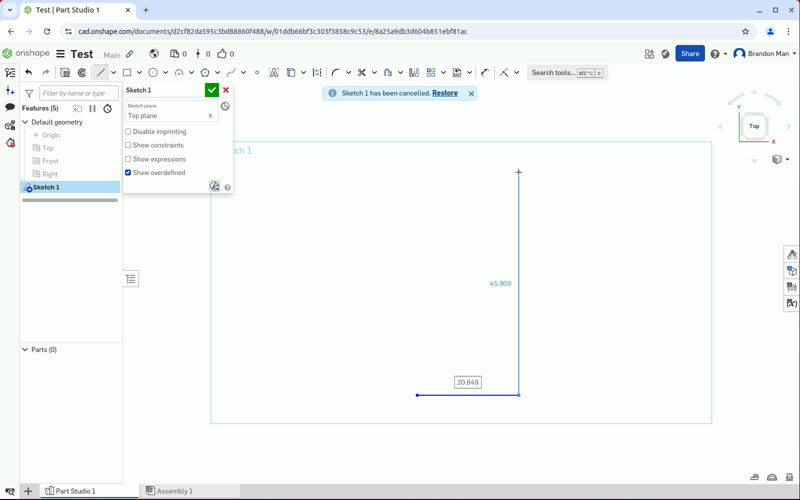
key_down(shift)
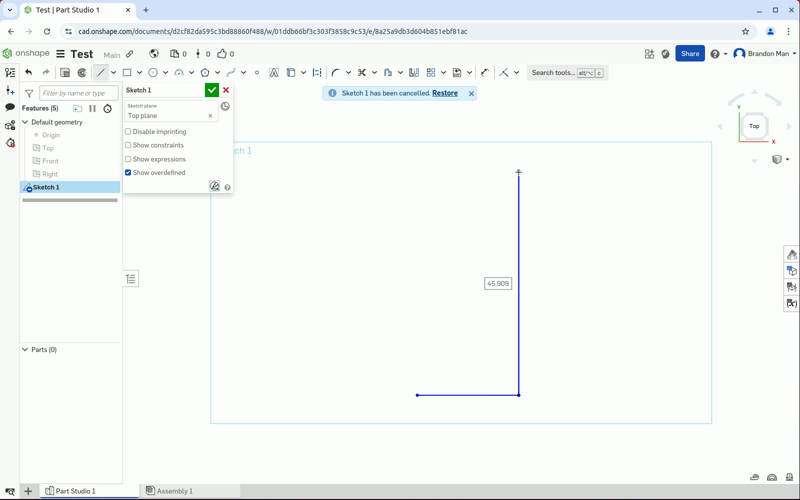
mouse_move(417, 171)
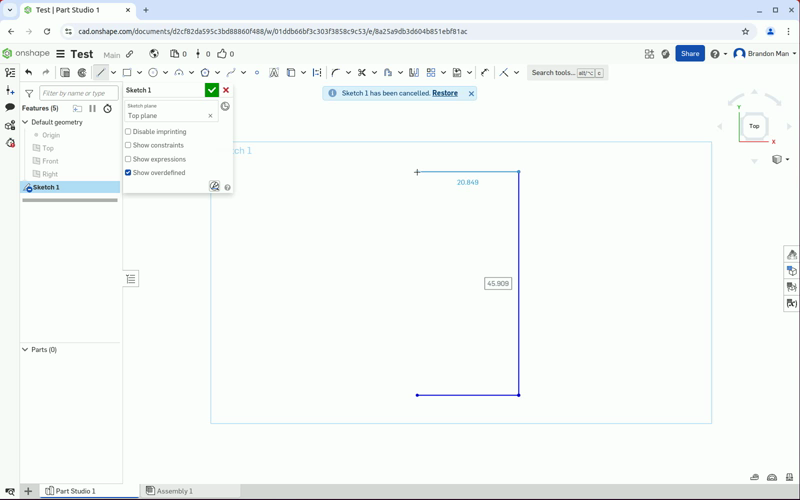
click(417, 171)
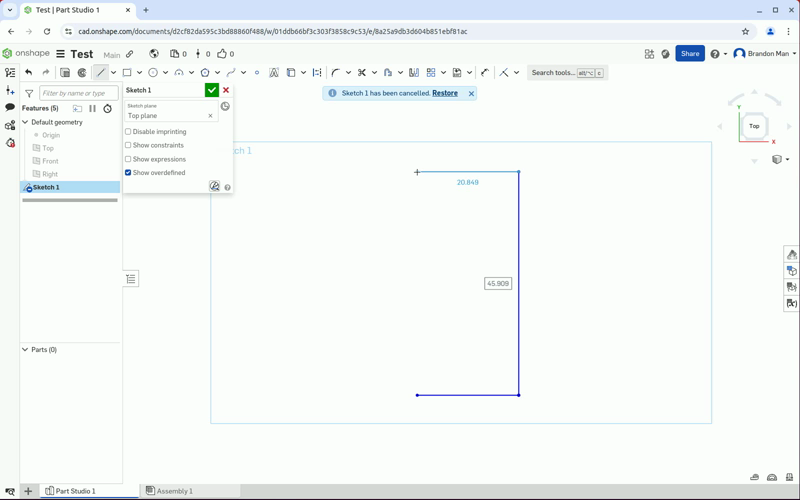
key_up(shift)
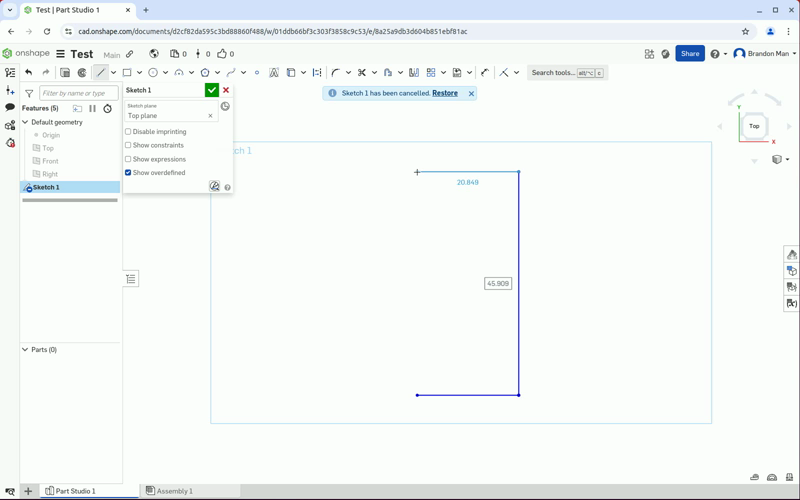
key_down(shift)
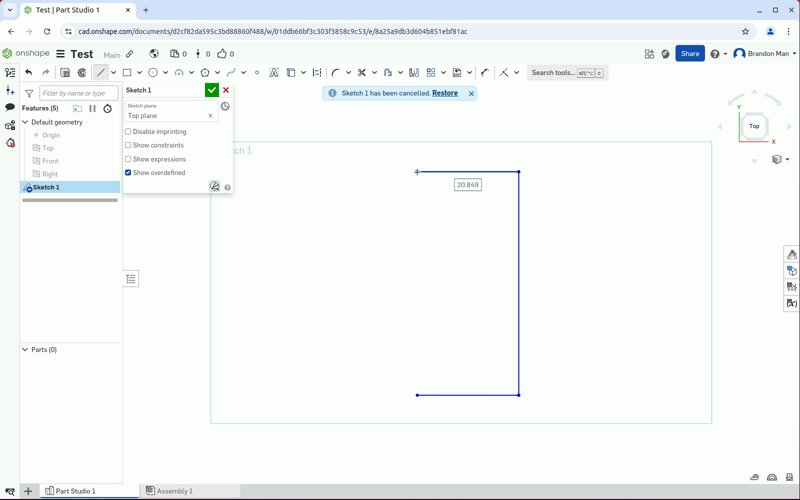
mouse_move(417, 395)
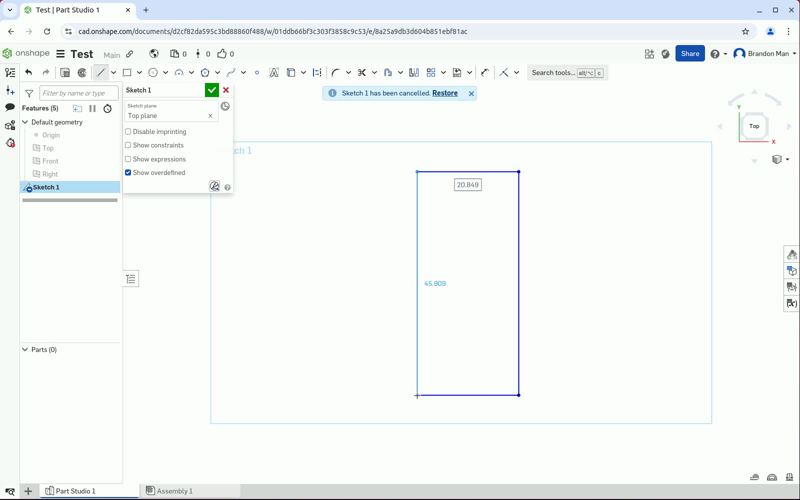
key_up(shift)
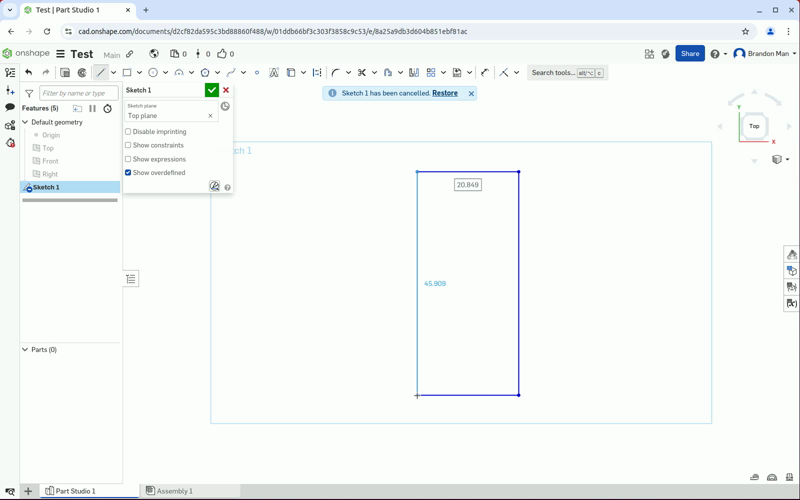
click(417, 395)
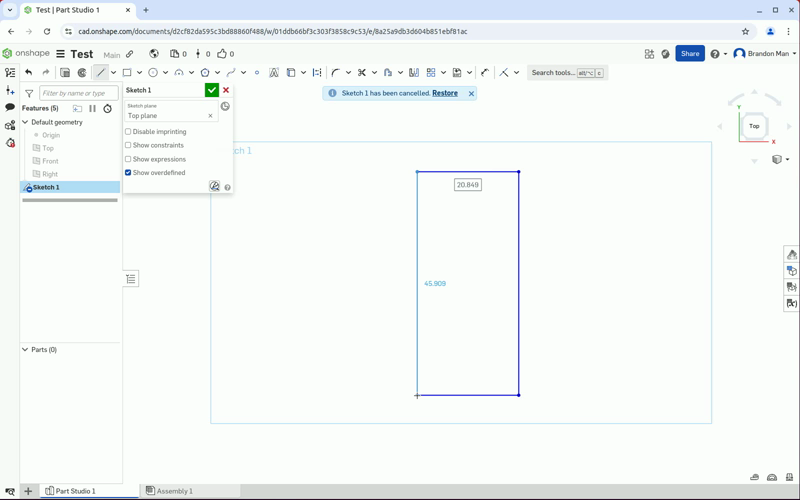
key(esc)
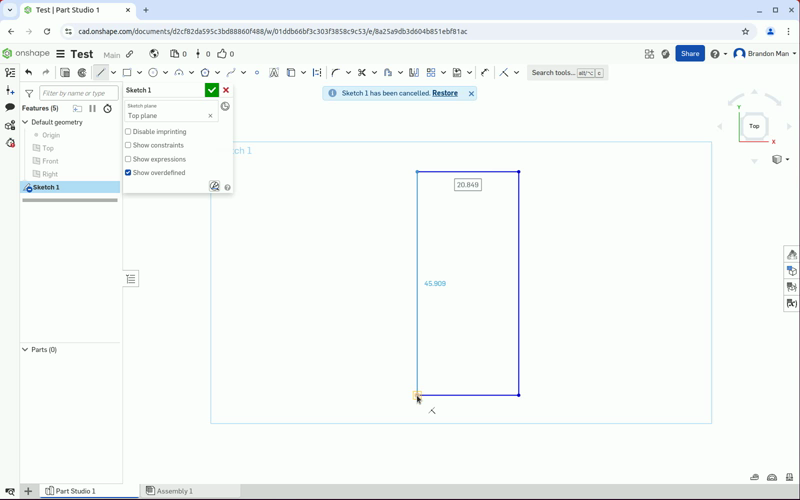
key(l)
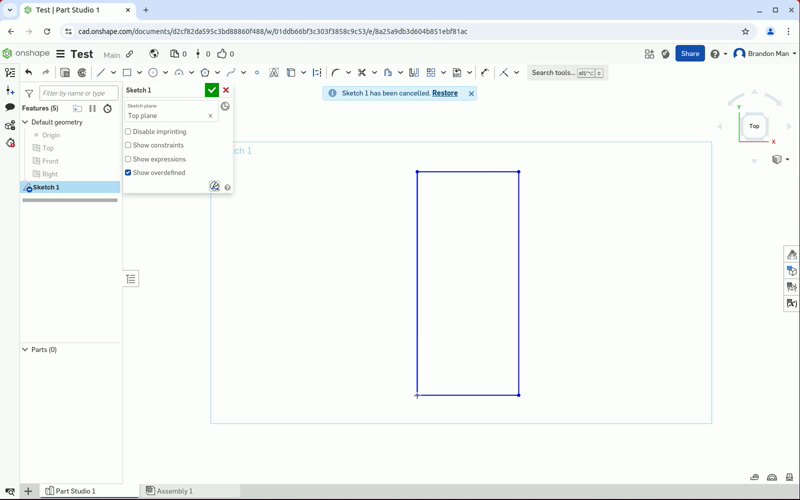
key_down(shift)
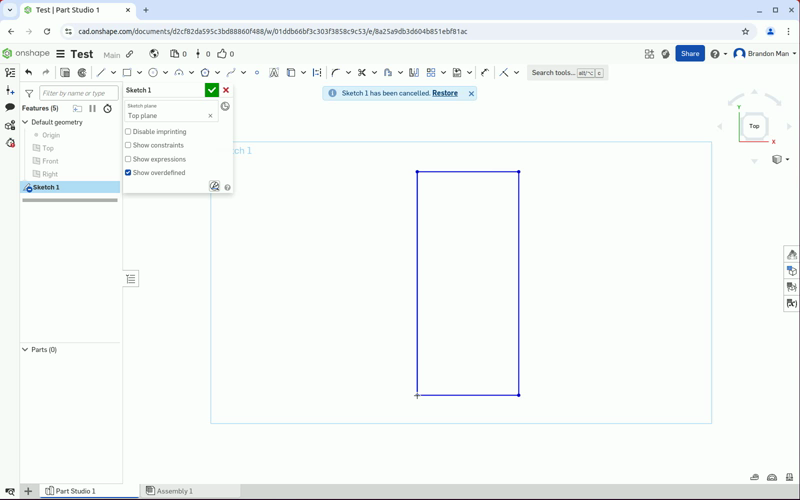
mouse_move(422, 390)
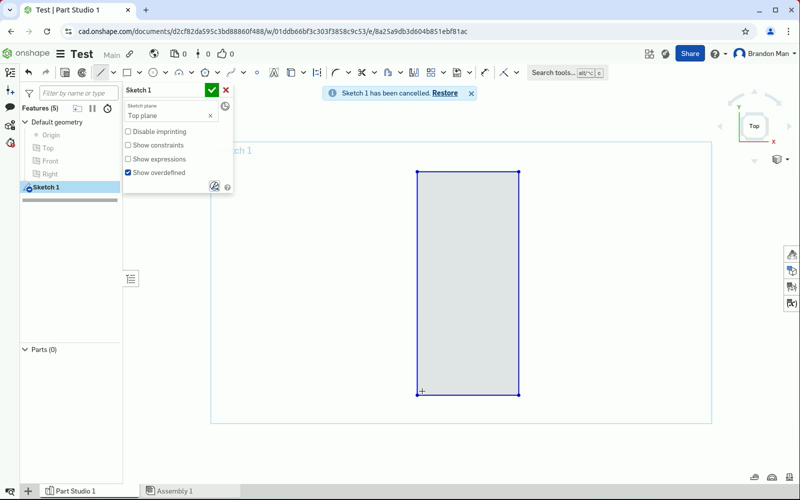
click(422, 390)
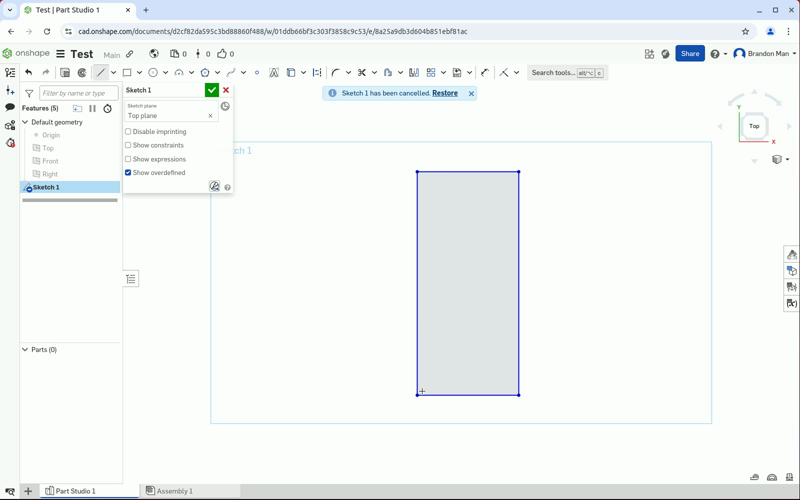
key_up(shift)
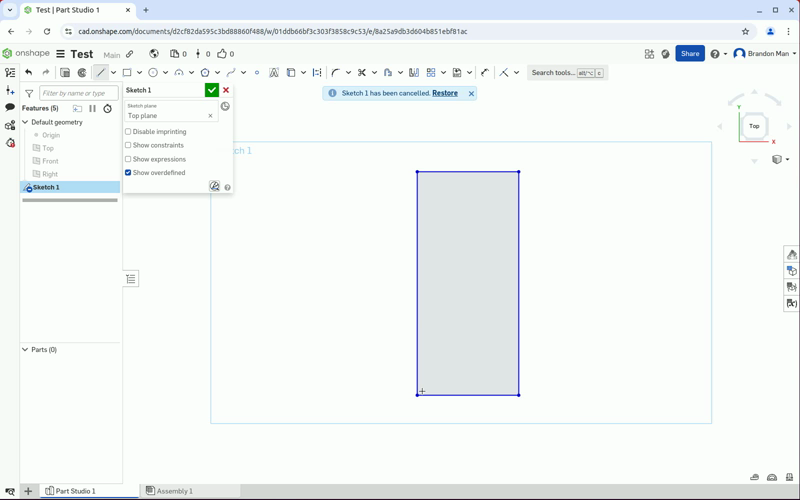
key_down(shift)
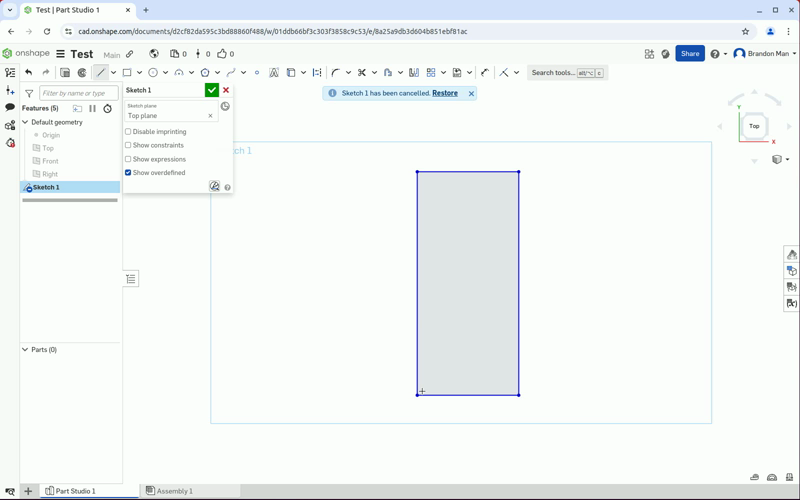
mouse_move(452, 390)
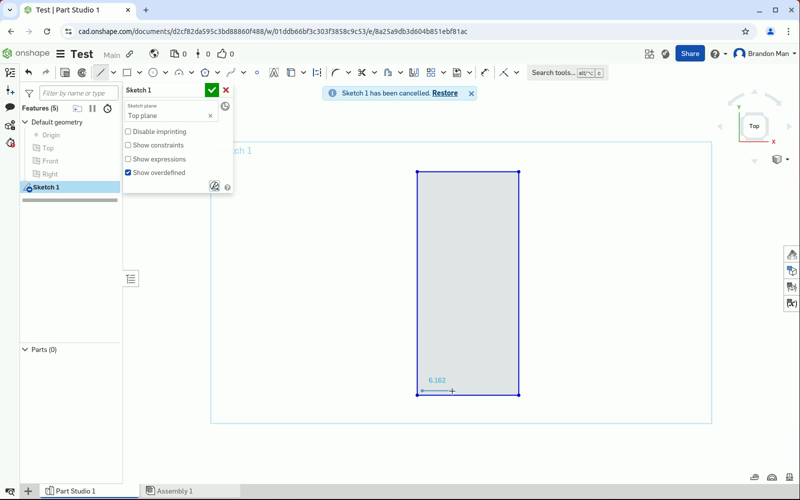
mouse_move(469, 390)
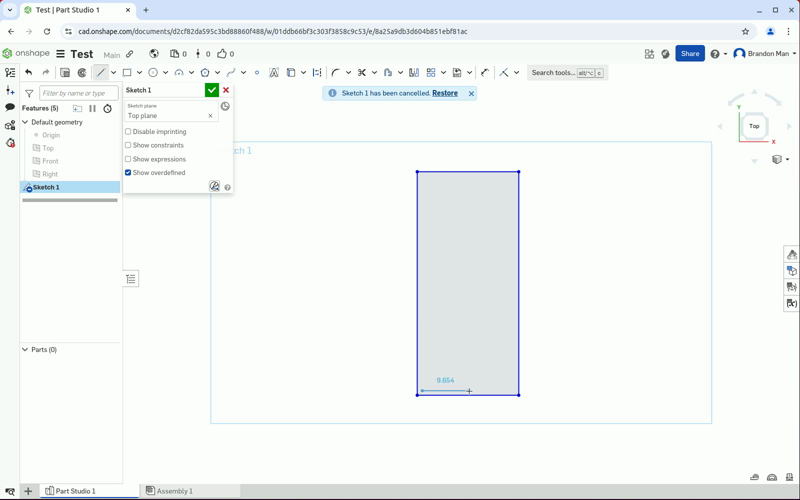
click(469, 390)
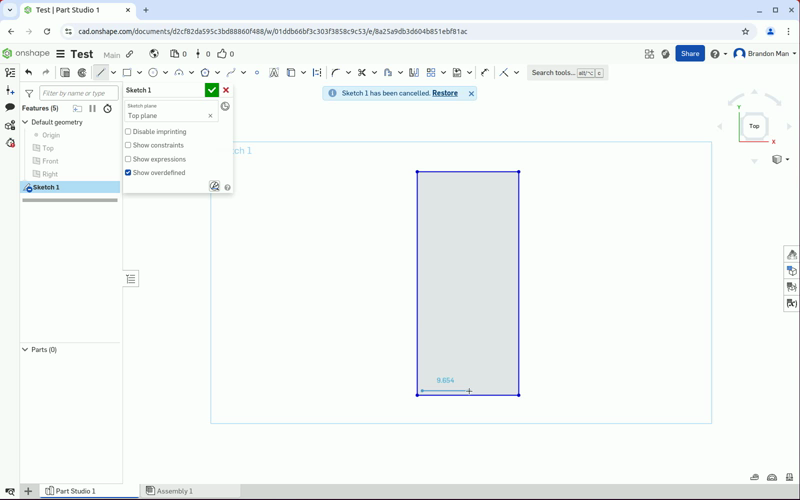
key_up(shift)
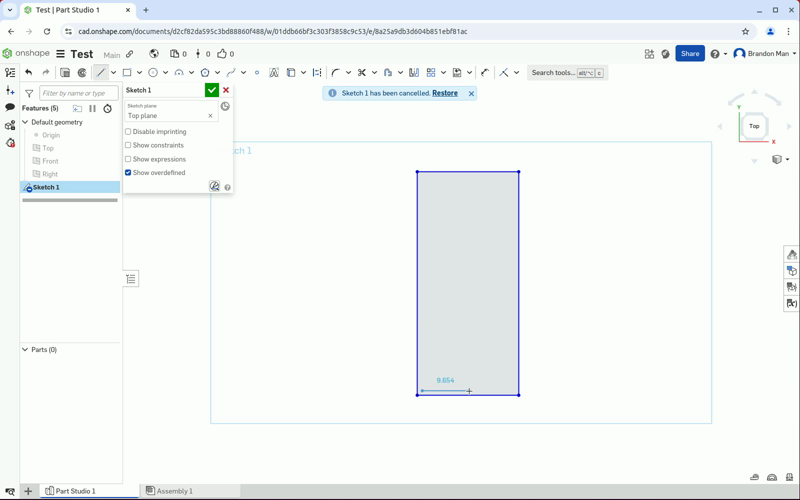
key_down(shift)
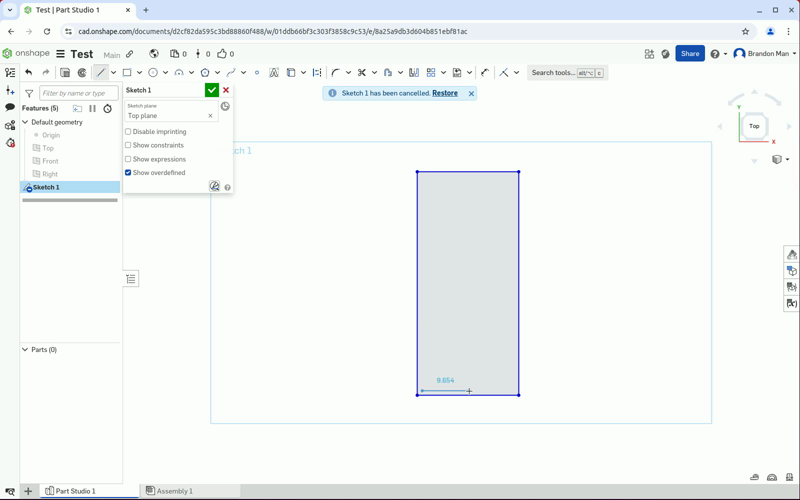
mouse_move(499, 390)
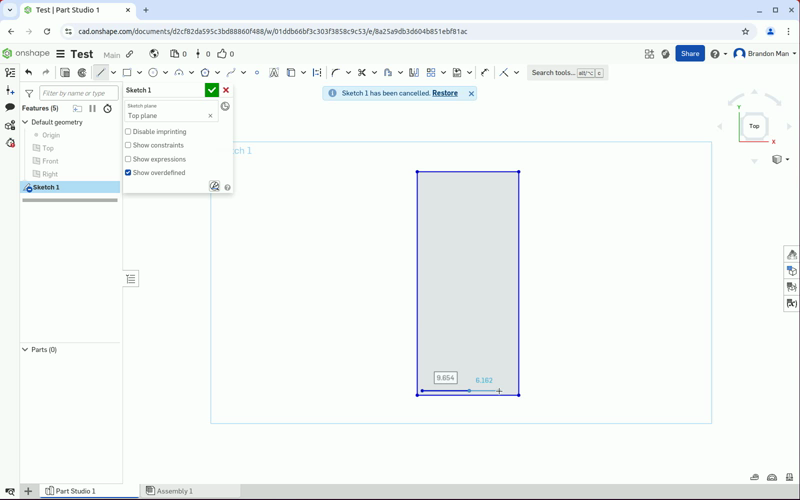
mouse_move(513, 390)
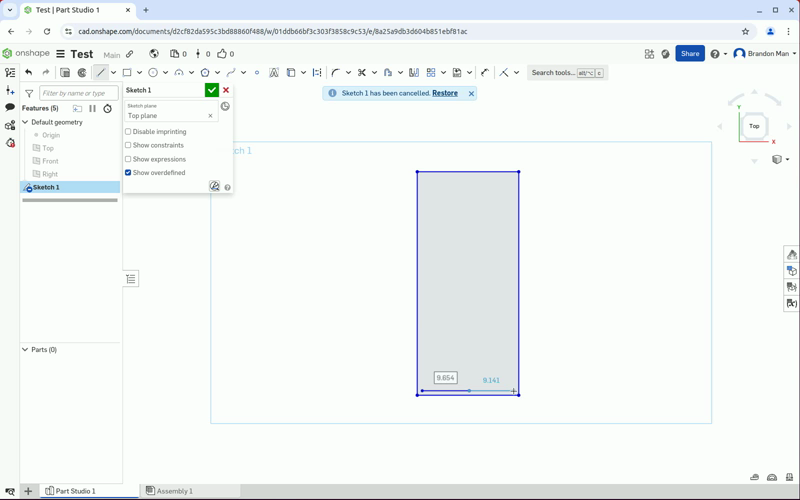
click(513, 390)
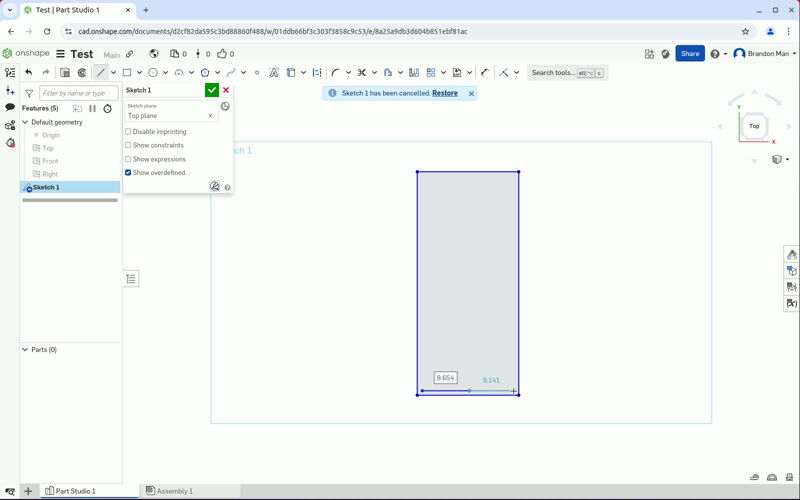
key_up(shift)
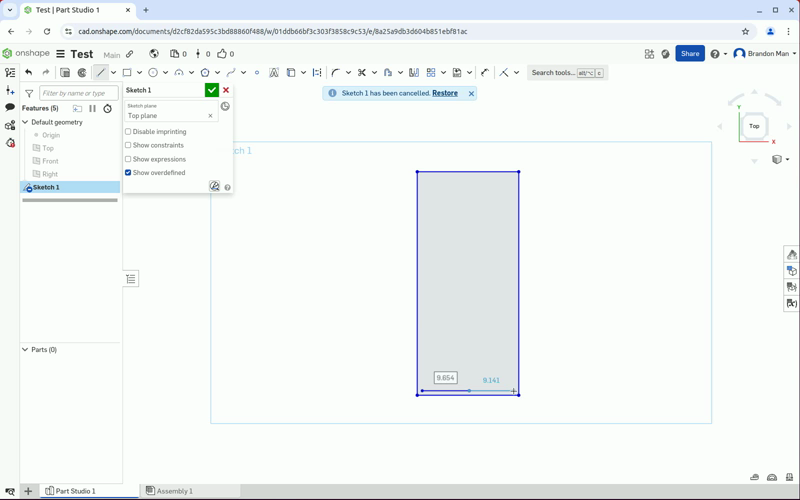
key_down(shift)
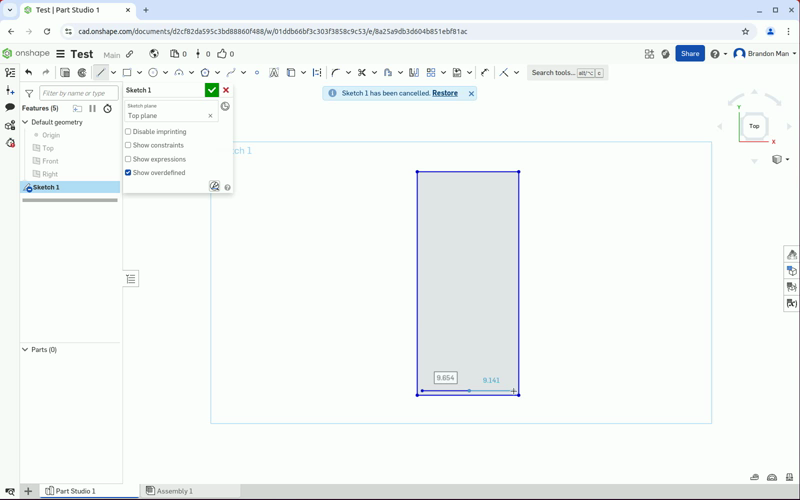
mouse_move(513, 176)
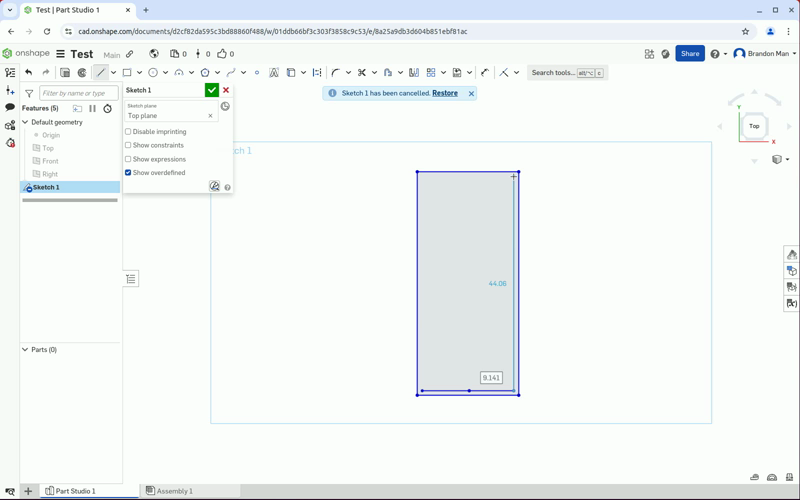
click(513, 176)
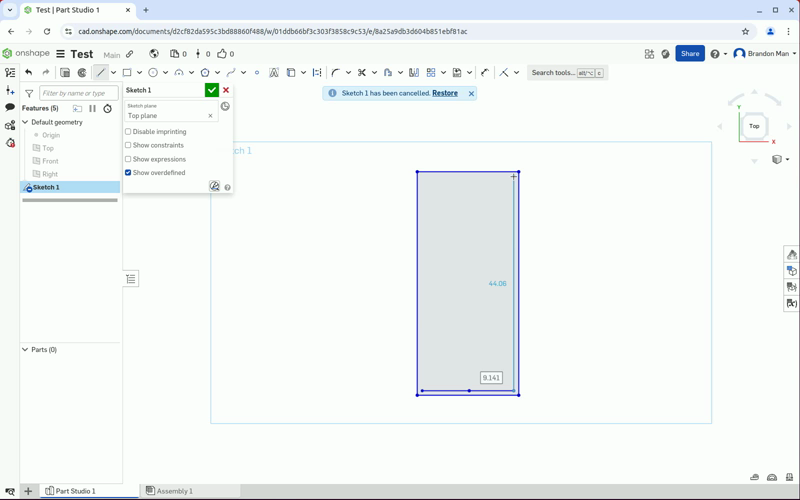
key_up(shift)
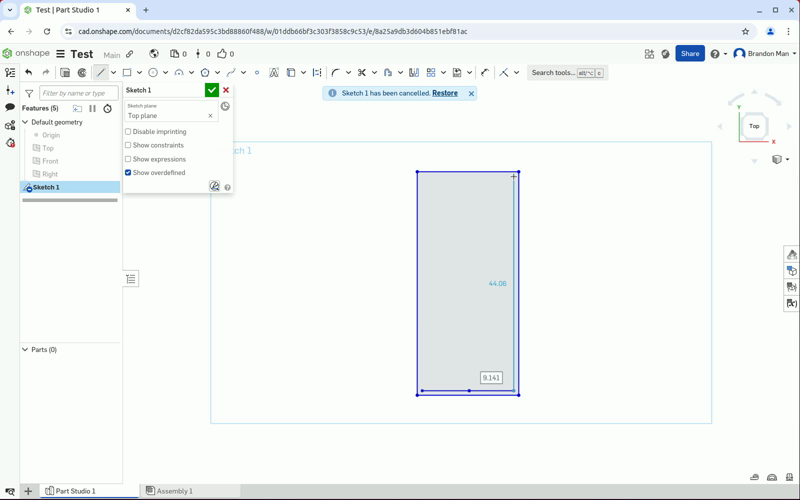
key_down(shift)
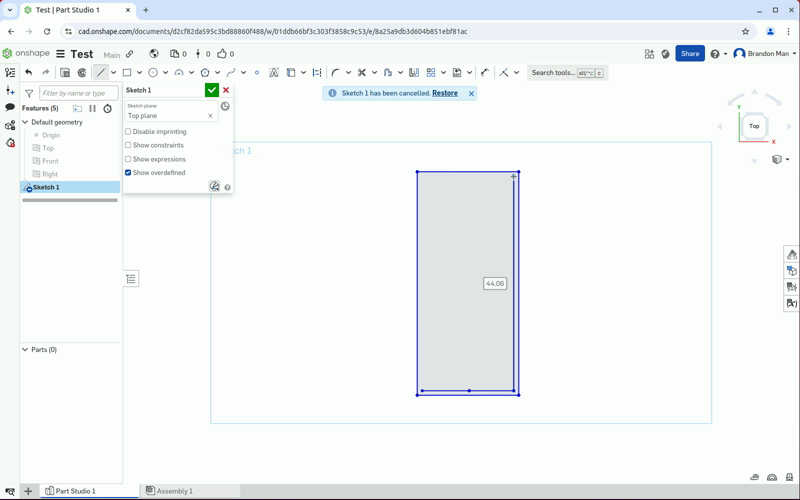
mouse_move(543, 176)
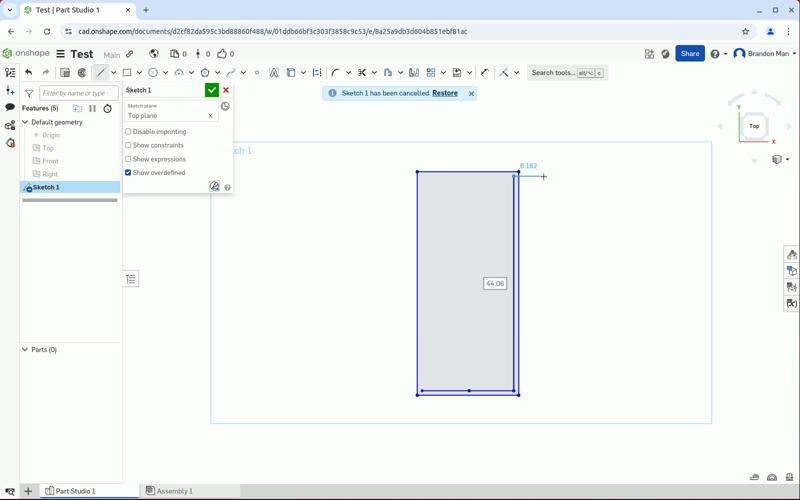
mouse_move(469, 176)
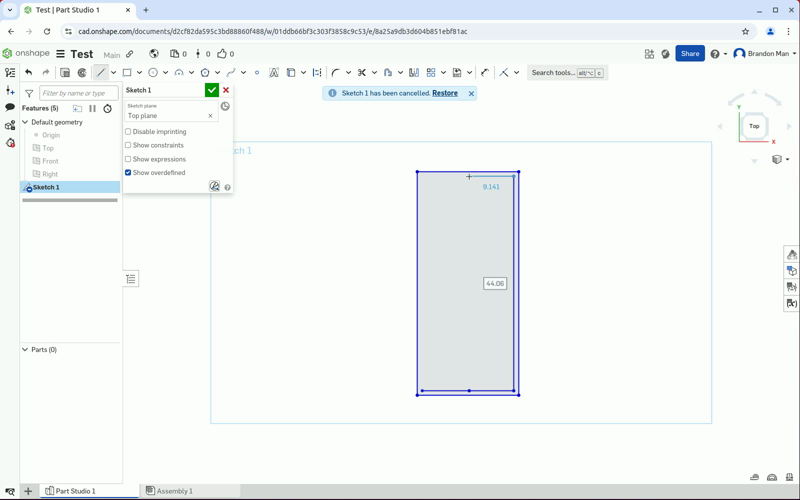
click(469, 176)
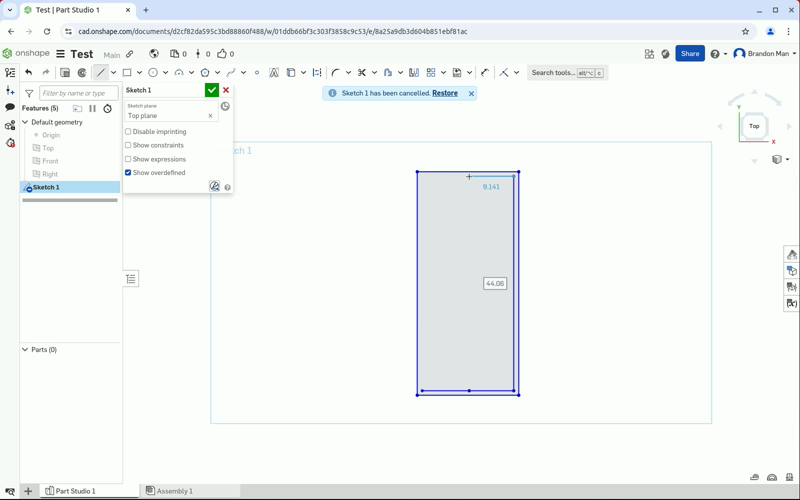
key_up(shift)
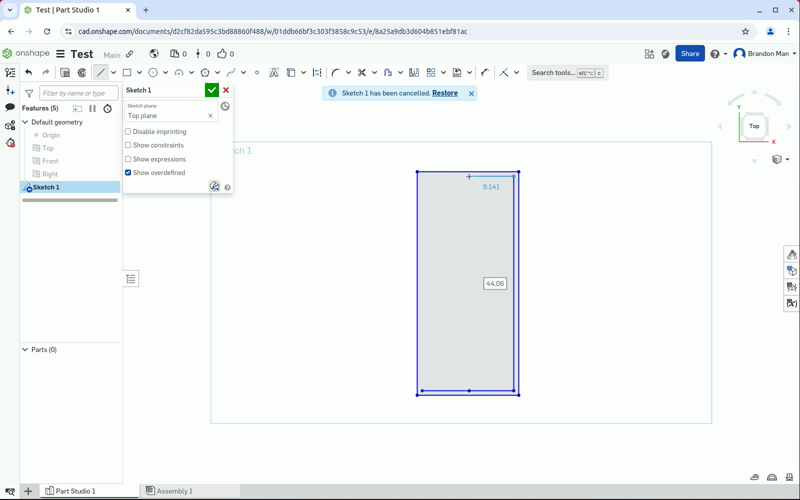
key_down(shift)
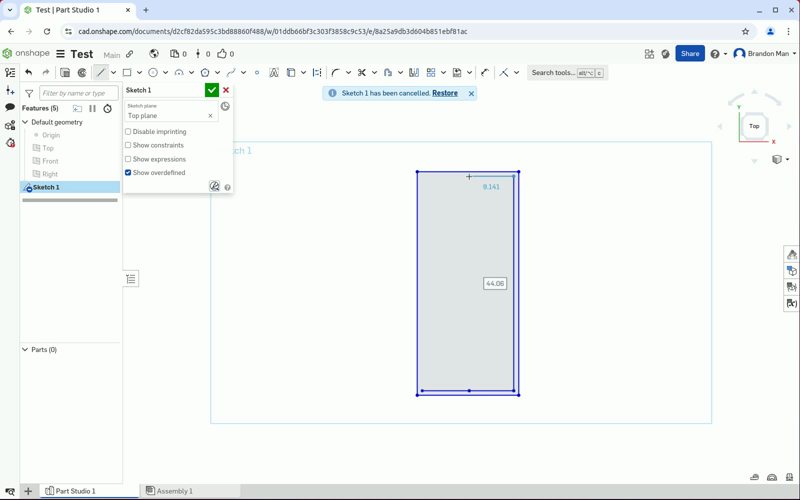
mouse_move(499, 176)
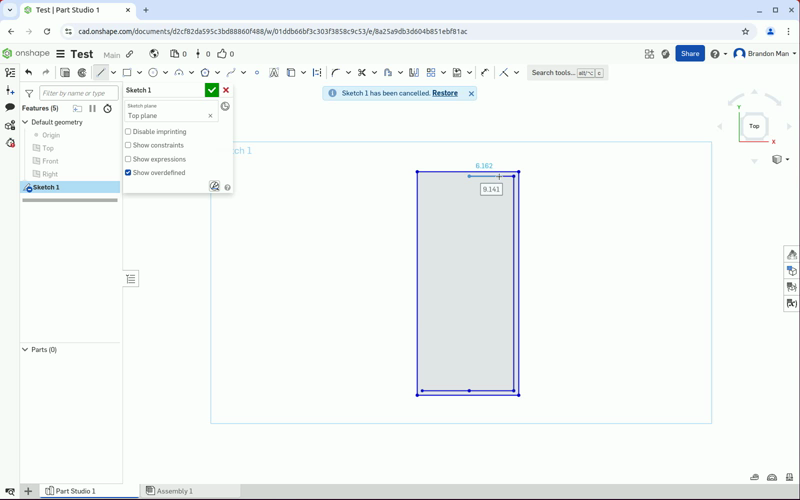
mouse_move(422, 176)
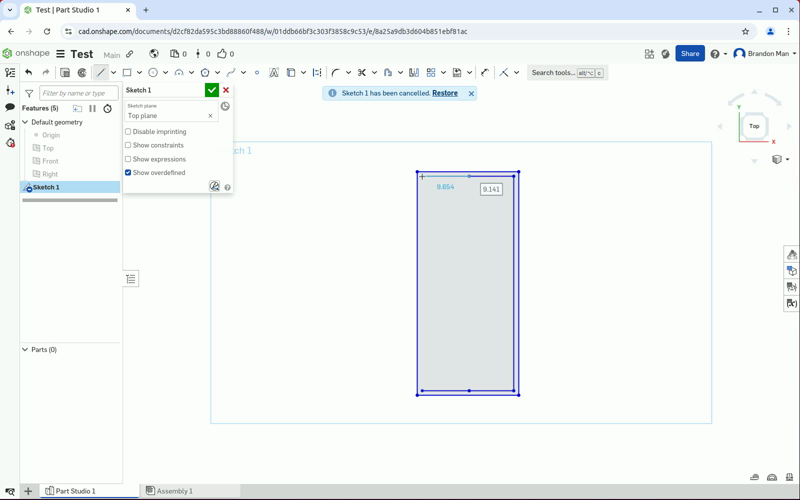
click(422, 176)
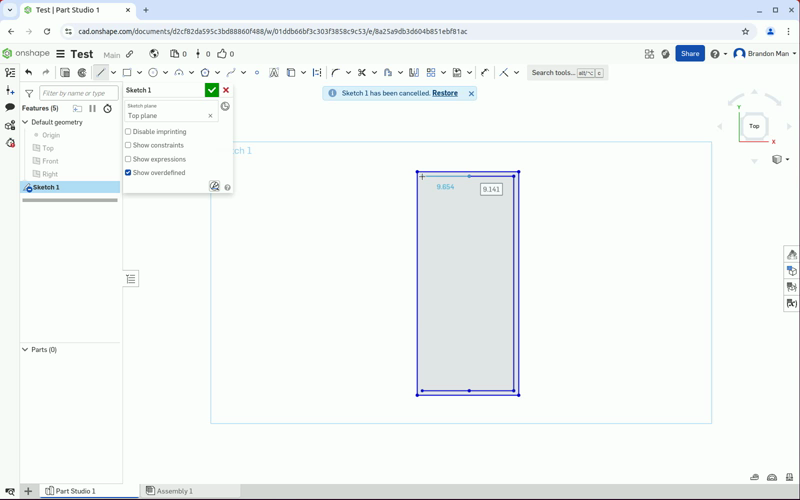
key_up(shift)
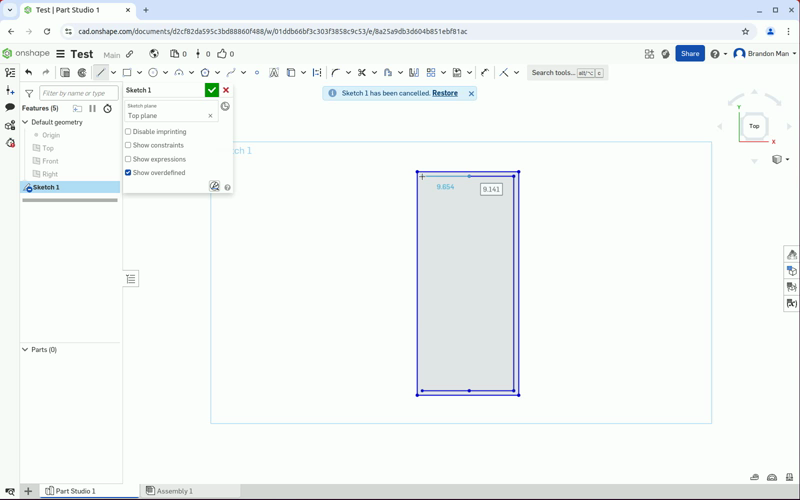
key_down(shift)
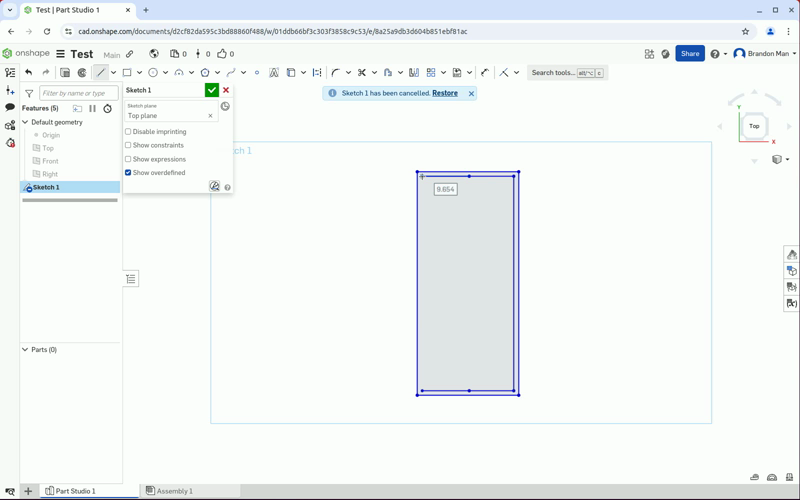
mouse_move(422, 390)
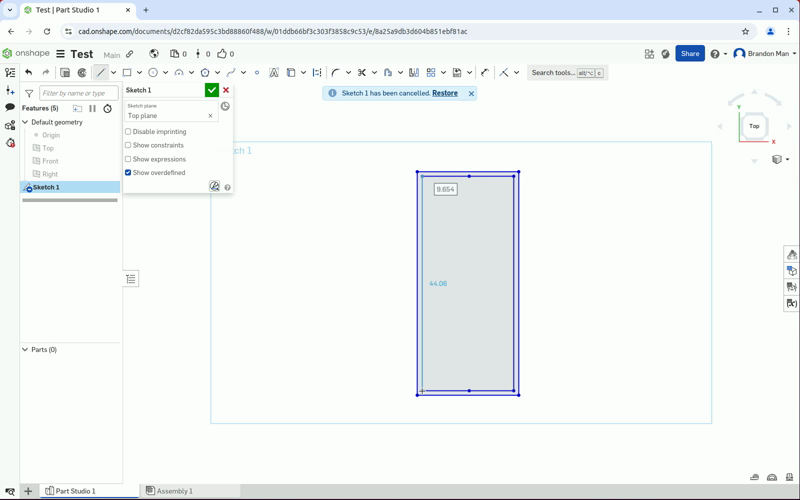
key_up(shift)
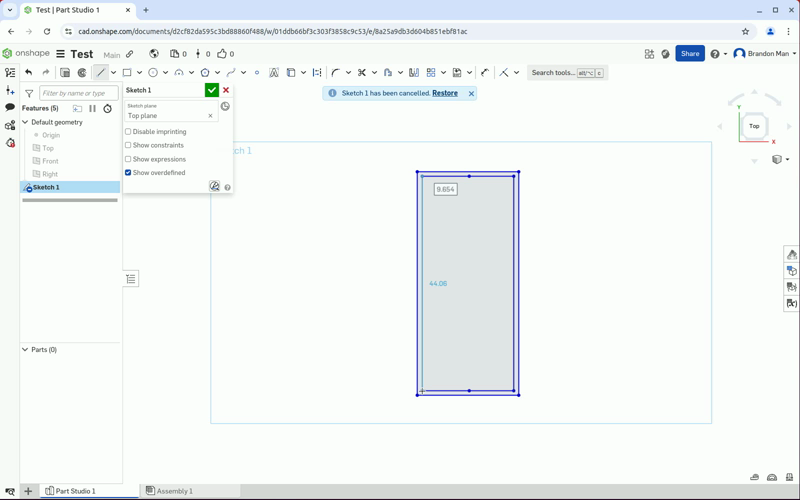
click(422, 390)
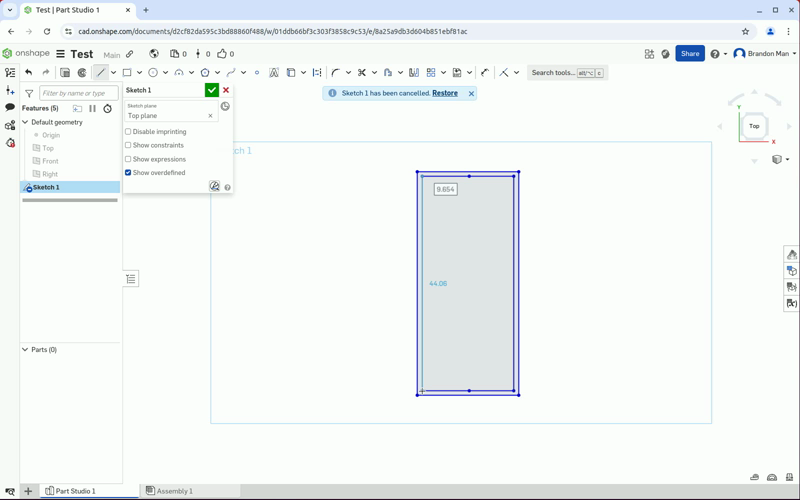
key(esc)
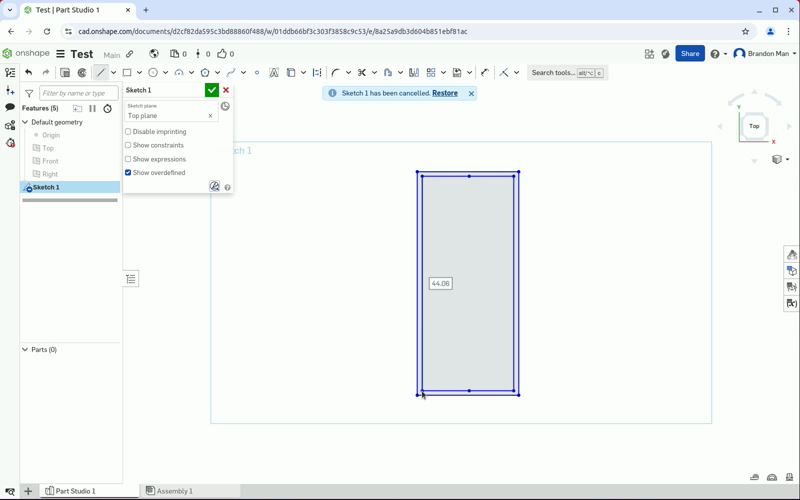
mouse_move(471, 173)
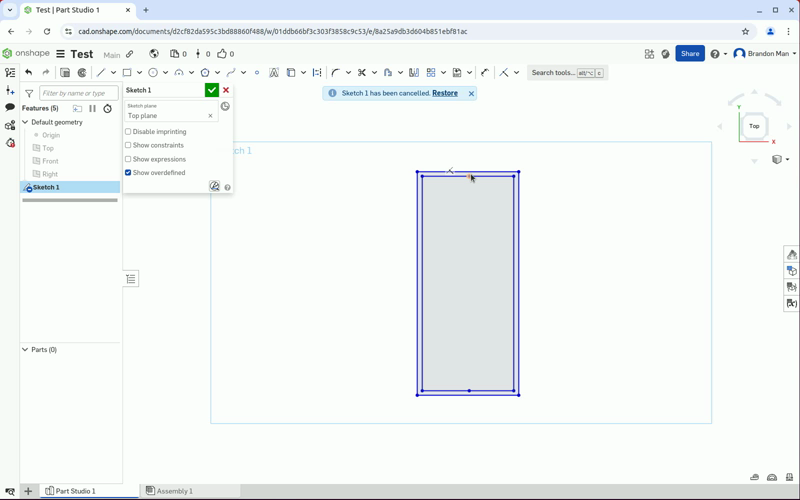
click(471, 173)
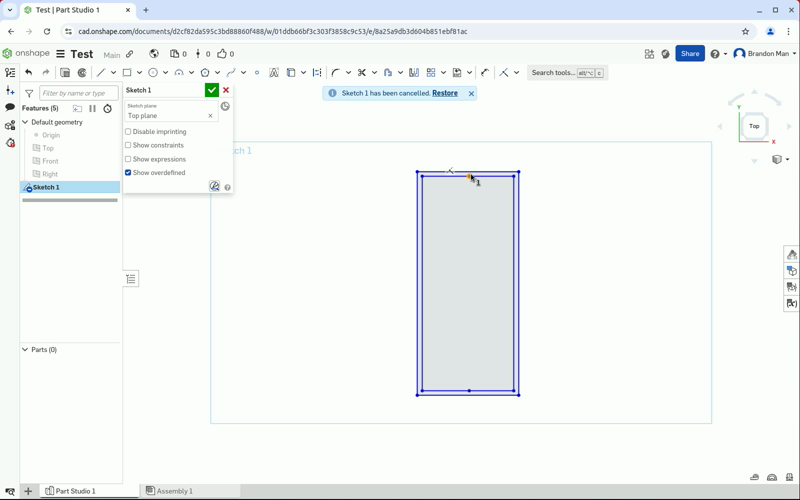
mouse_move(73, 352)
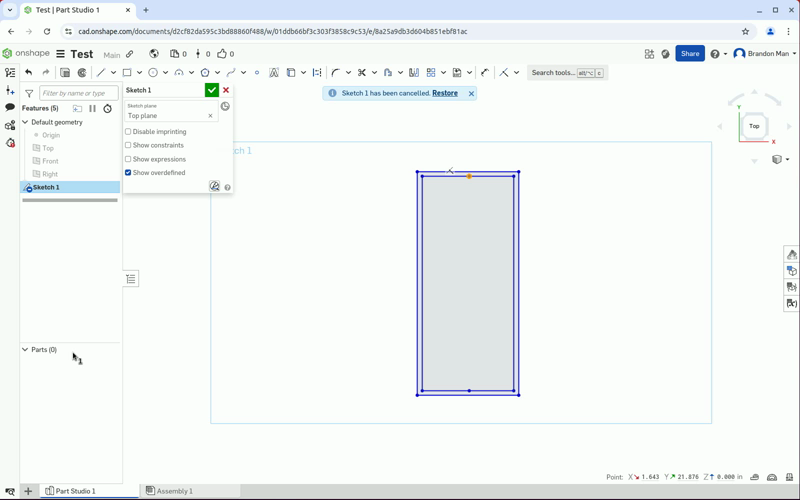
key(shift+y)
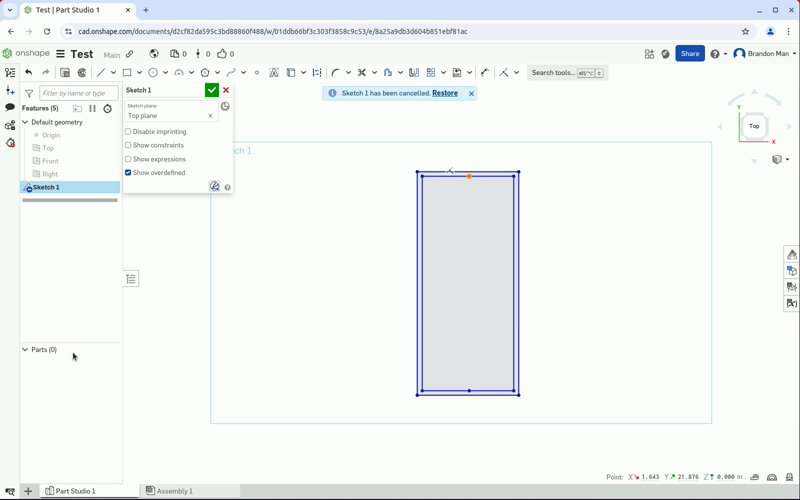
key(shift+e)
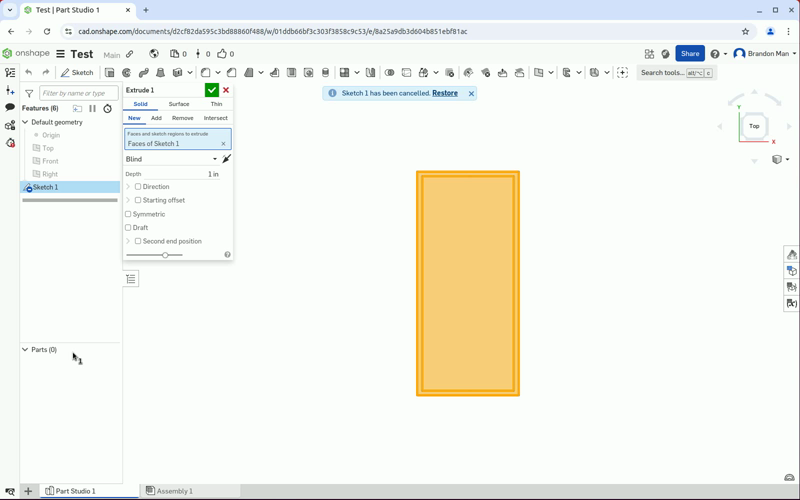
mouse_move(143, 106)
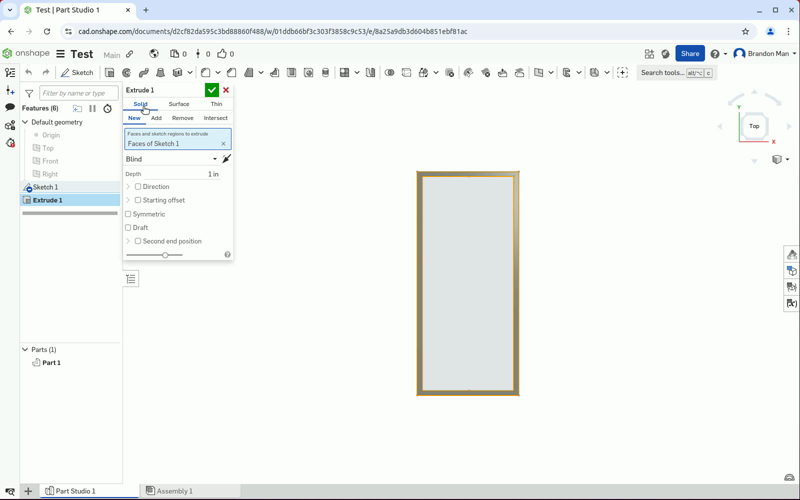
click(143, 106)
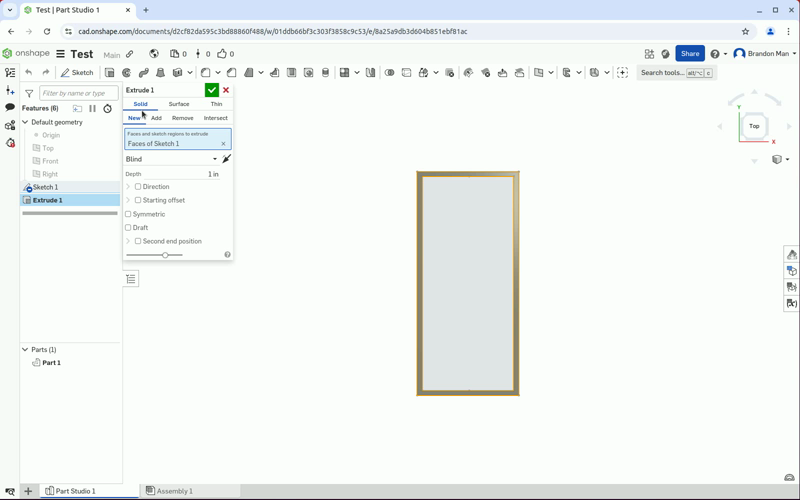
mouse_move(137, 120)
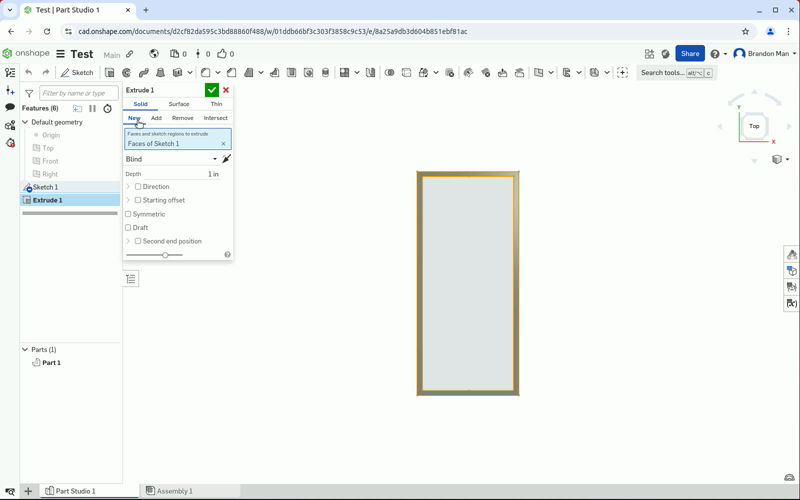
click(137, 120)
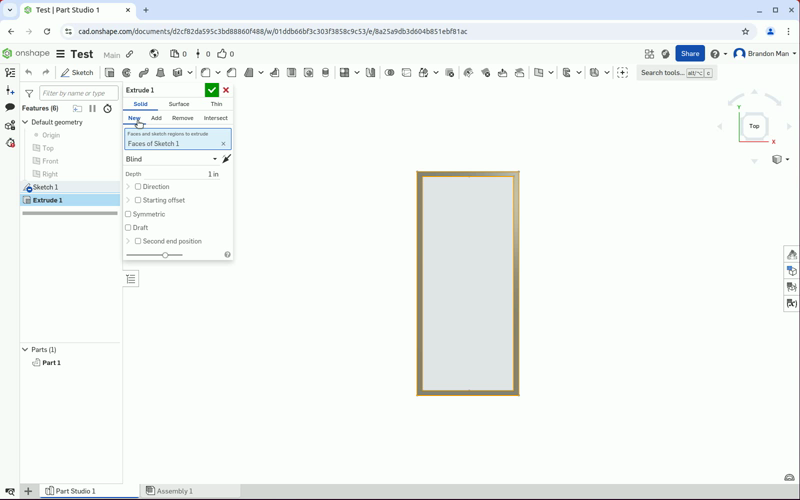
key(tab, 4)
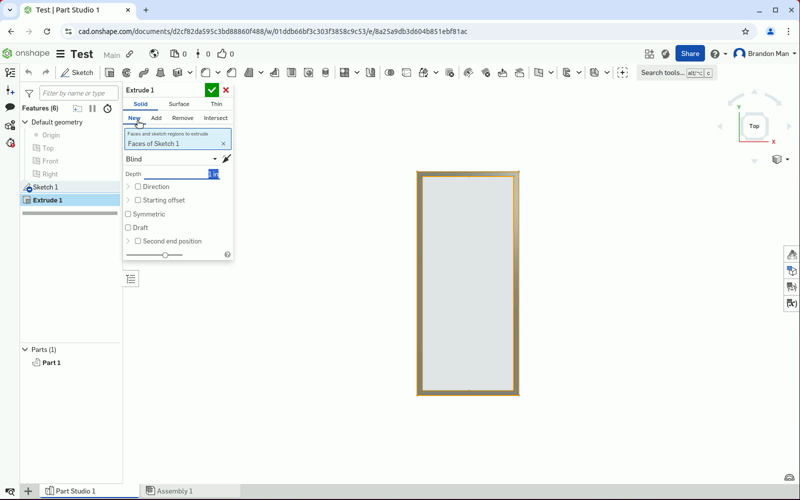
text(0.722)
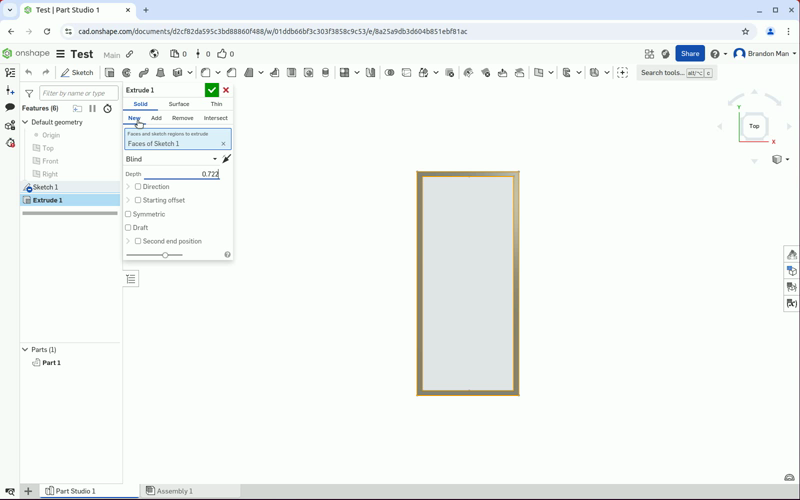
key(enter)
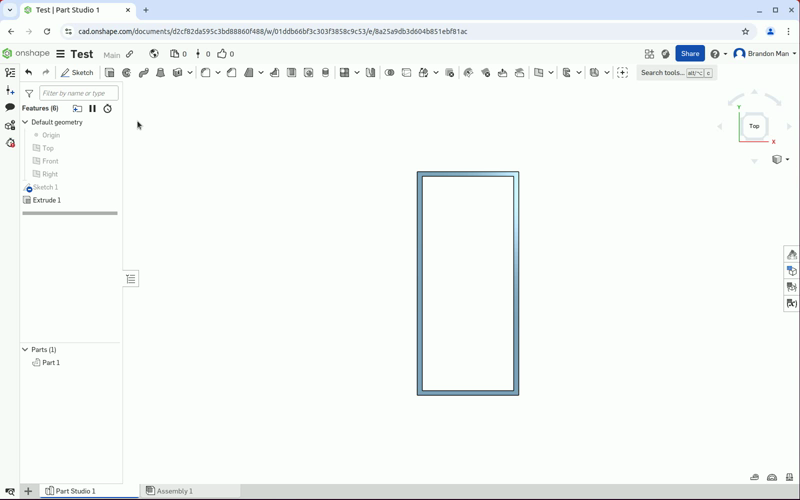
key(shift+h)
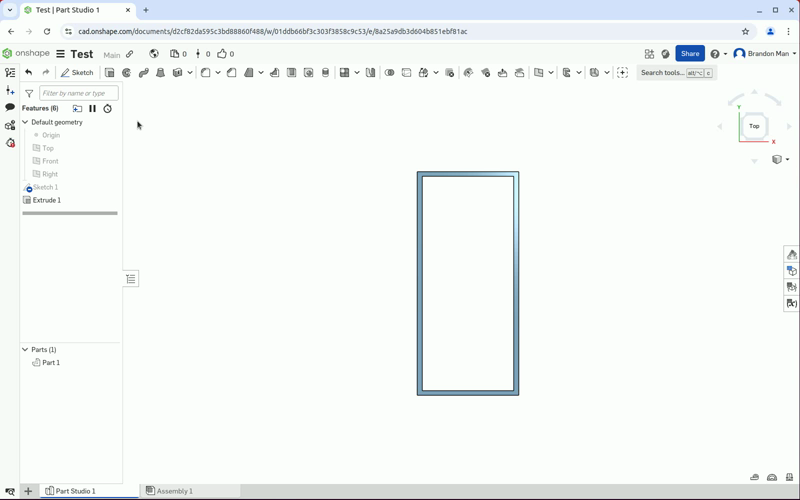
key(shift+h)
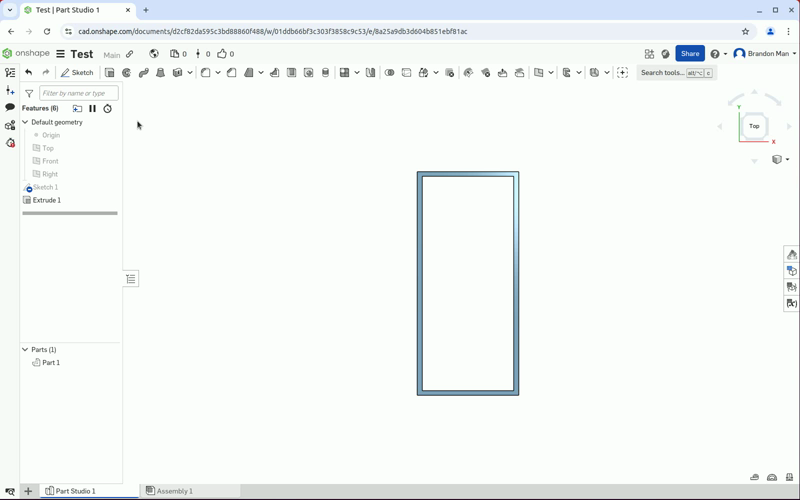
mouse_move(73, 189)
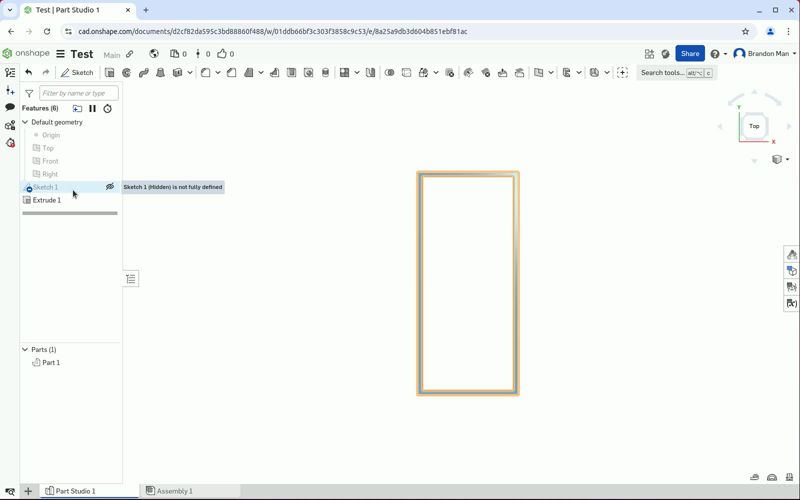
click(73, 189)
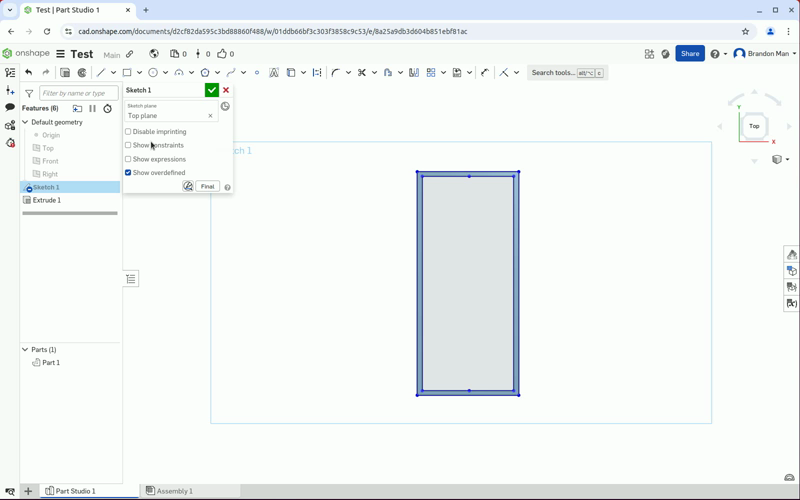
mouse_move(229, 92)
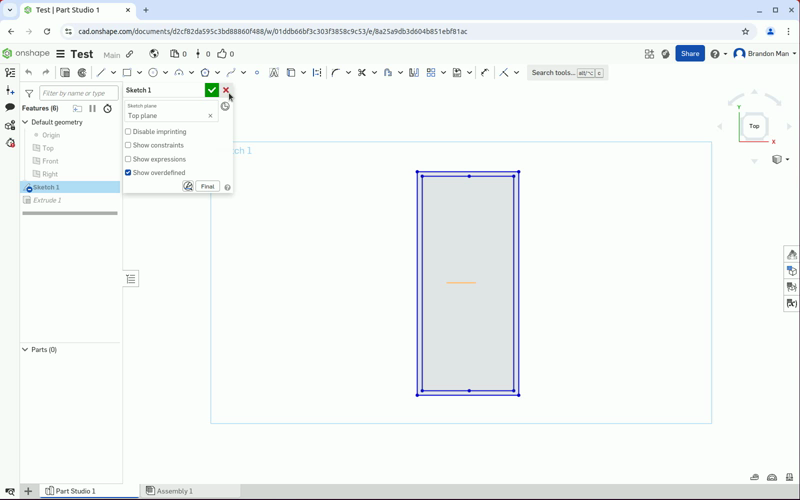
click(229, 92)
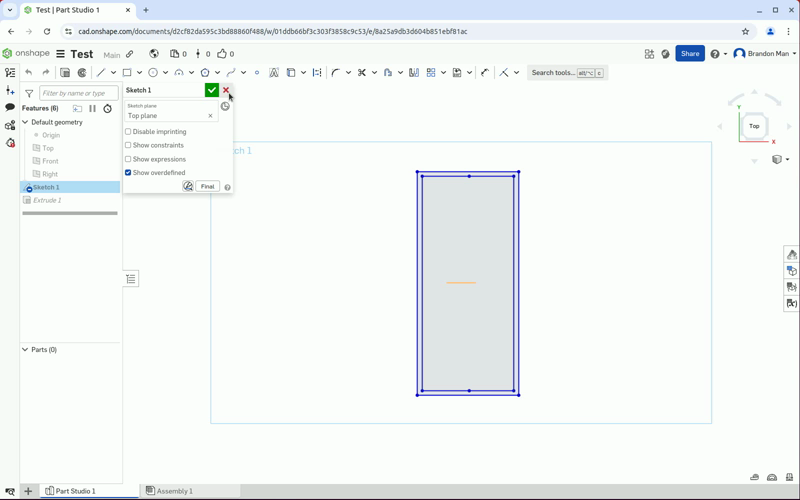
key(shift+s)
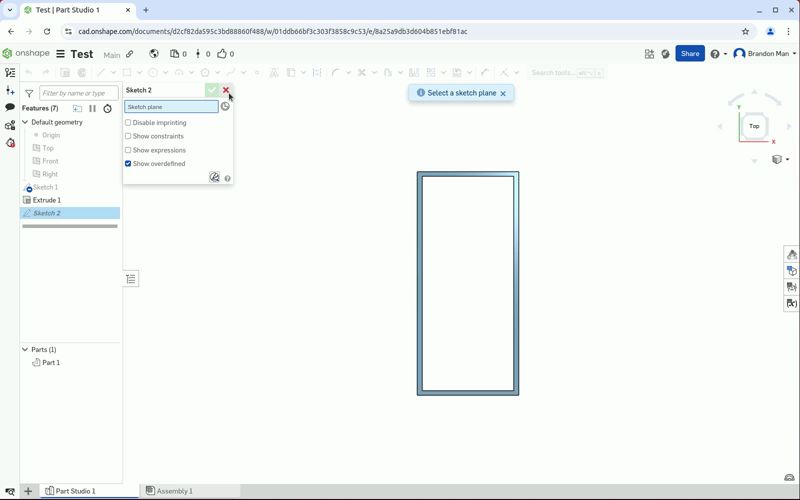
mouse_move(73, 150)
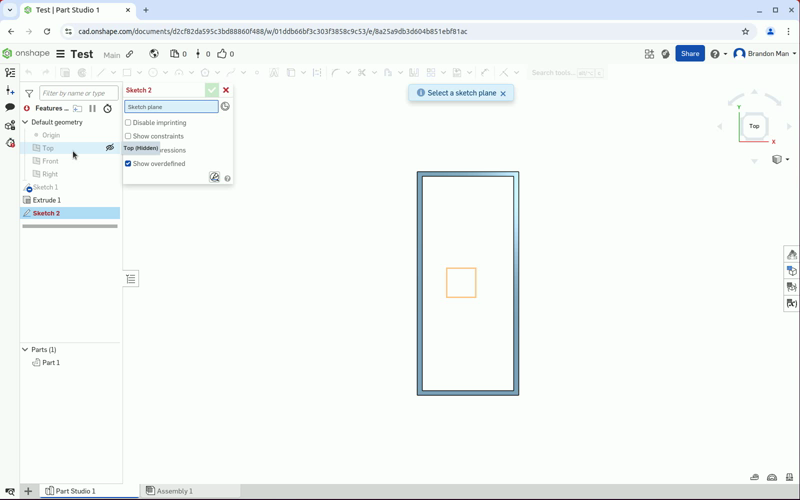
click(73, 150)
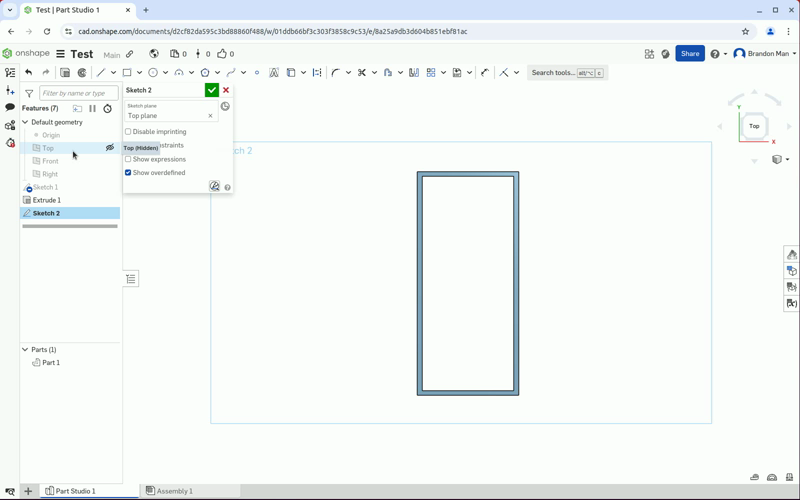
mouse_move(73, 352)
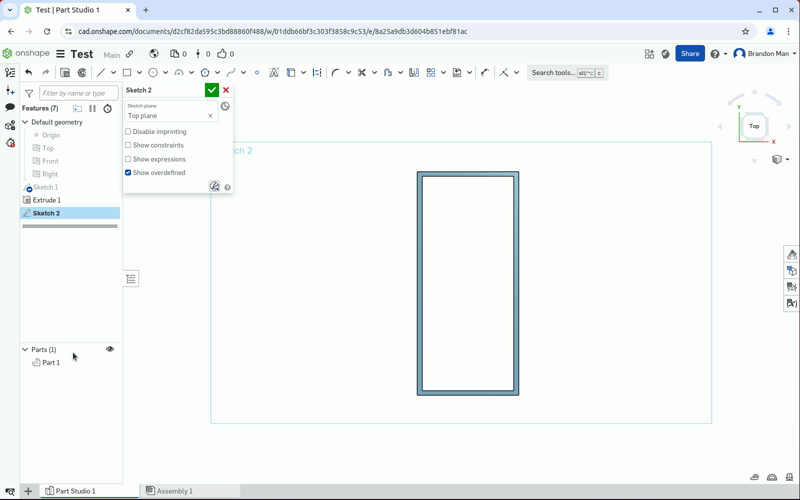
key(y)
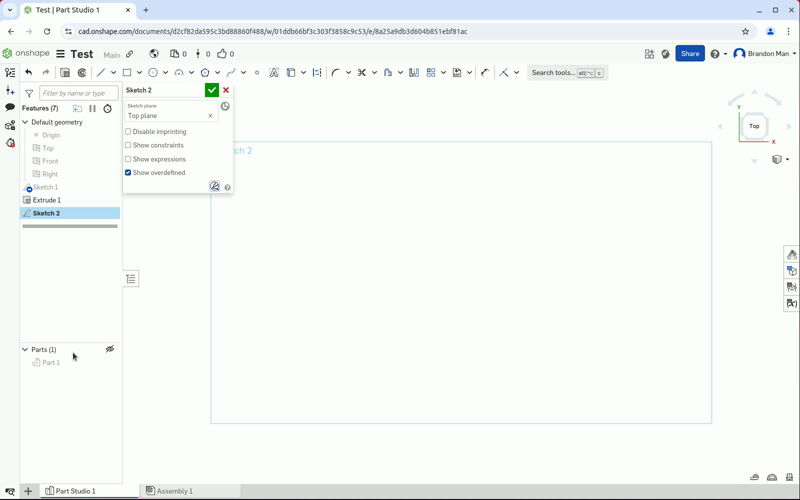
key(l)
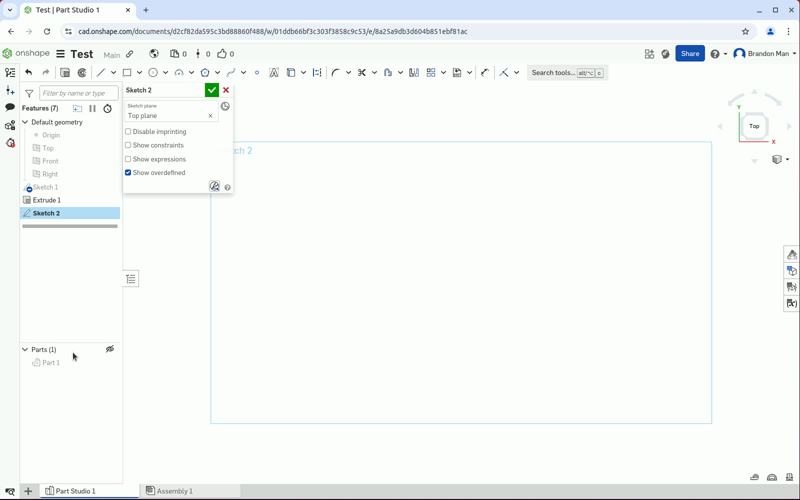
key_down(shift)
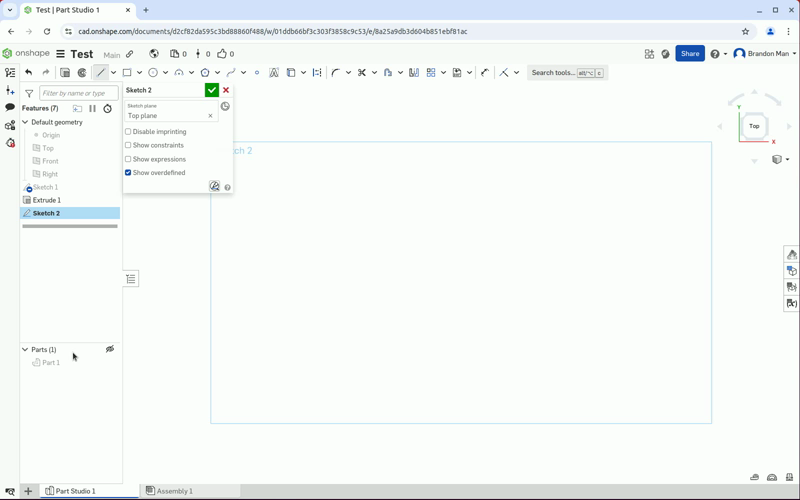
mouse_move(423, 389)
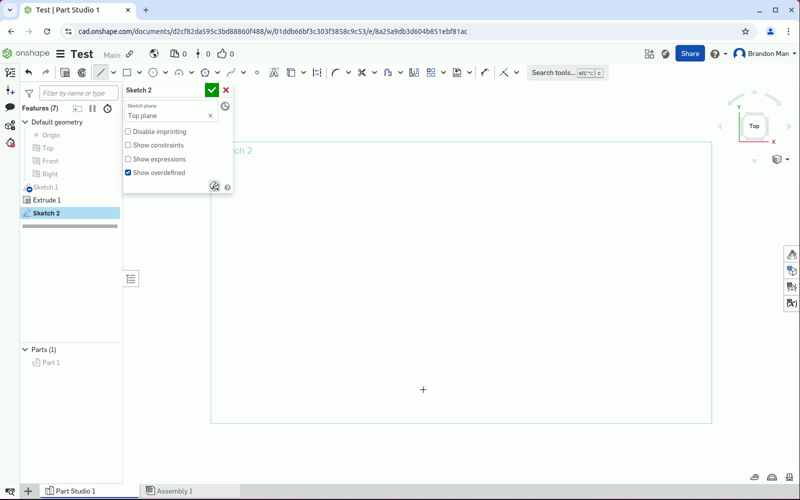
click(423, 389)
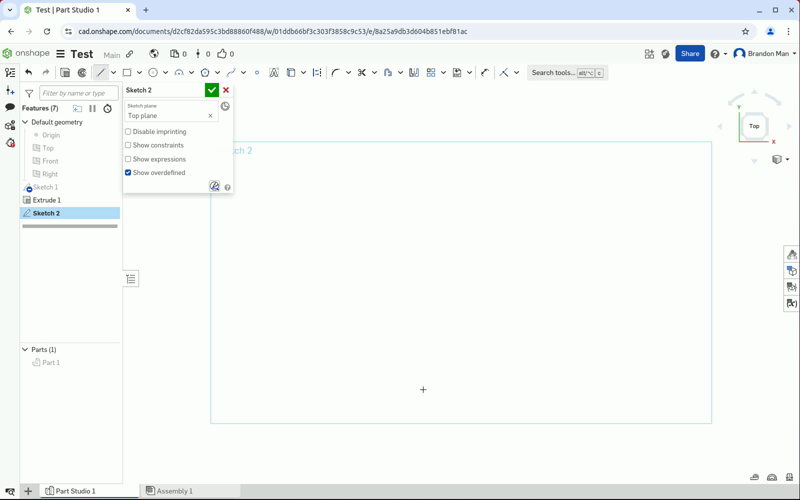
key_up(shift)
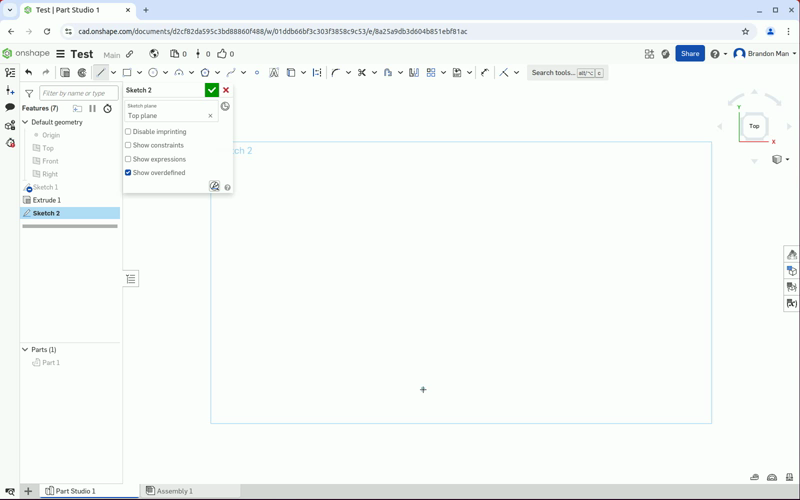
key_down(shift)
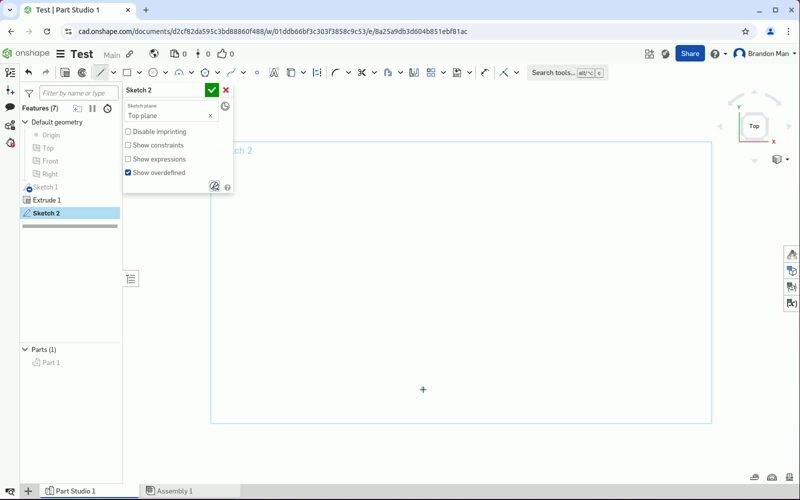
mouse_move(453, 389)
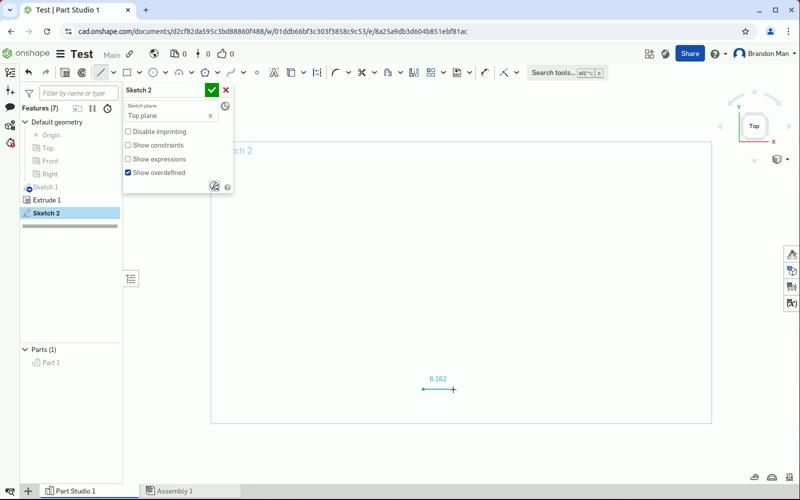
mouse_move(467, 389)
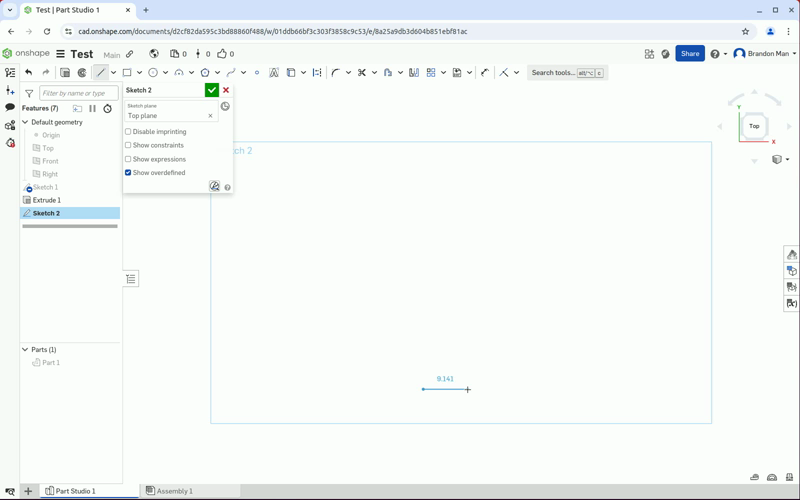
click(467, 389)
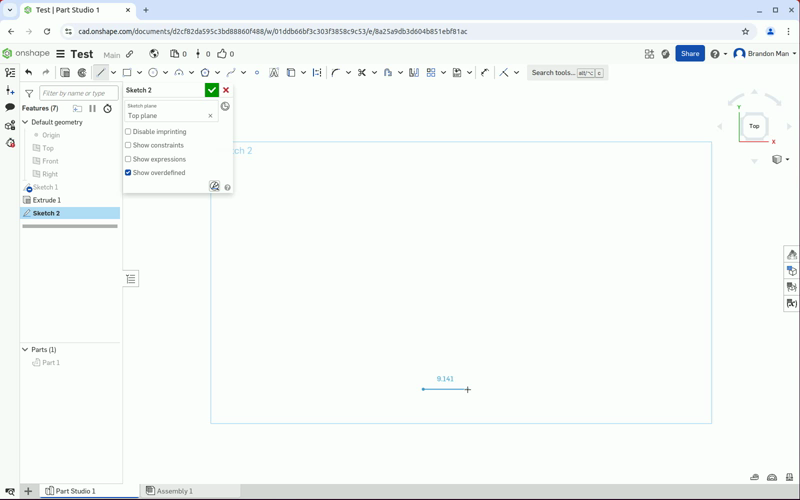
key_up(shift)
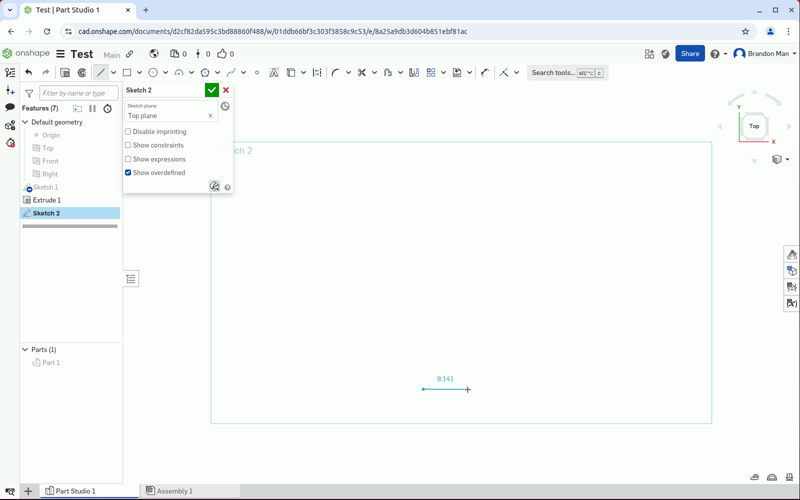
key_down(shift)
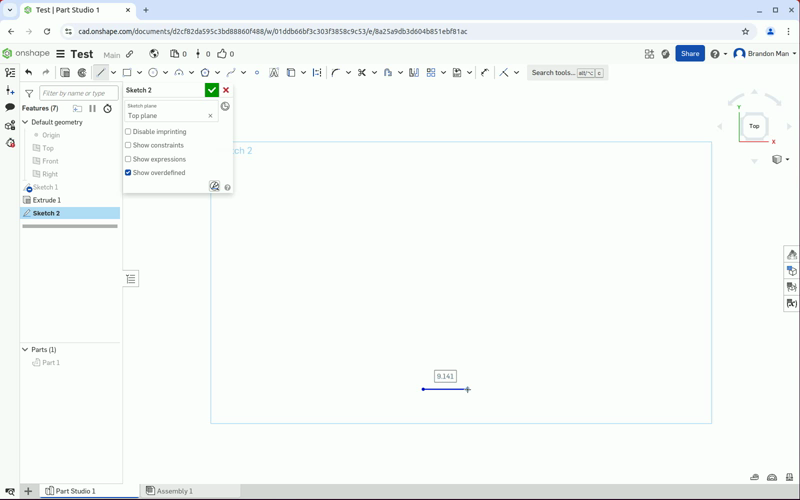
mouse_move(467, 177)
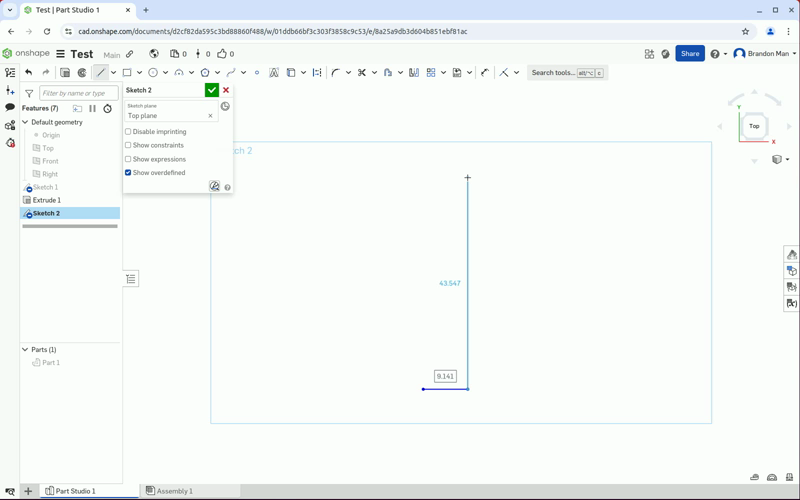
click(467, 177)
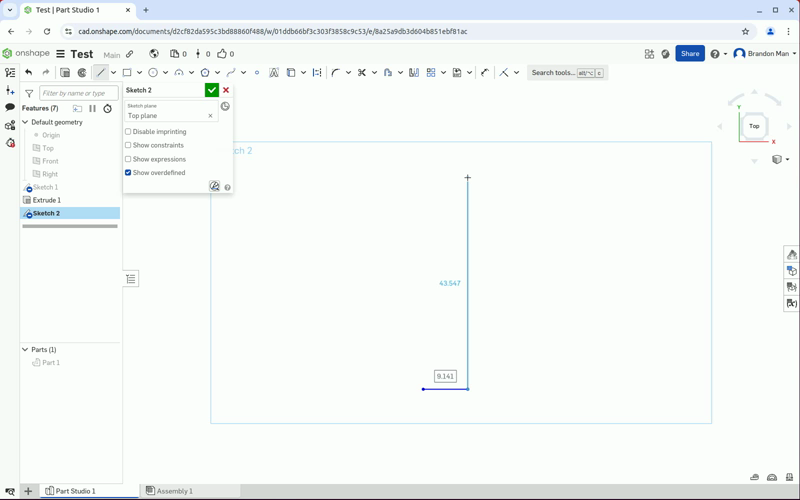
key_up(shift)
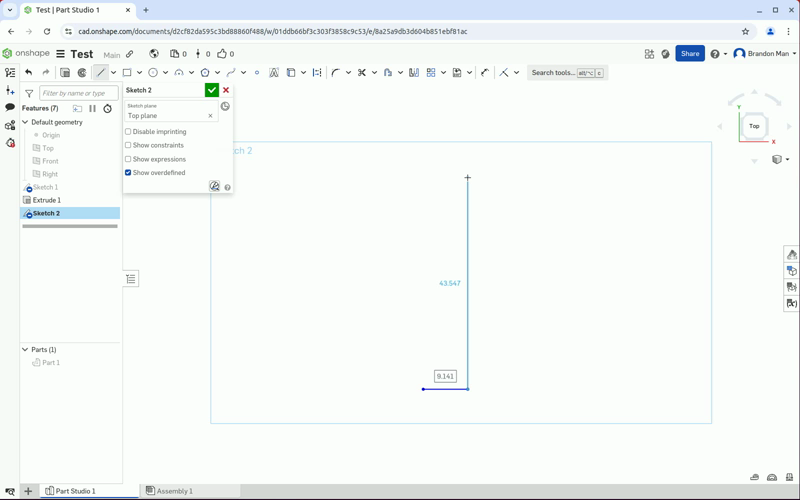
key_down(shift)
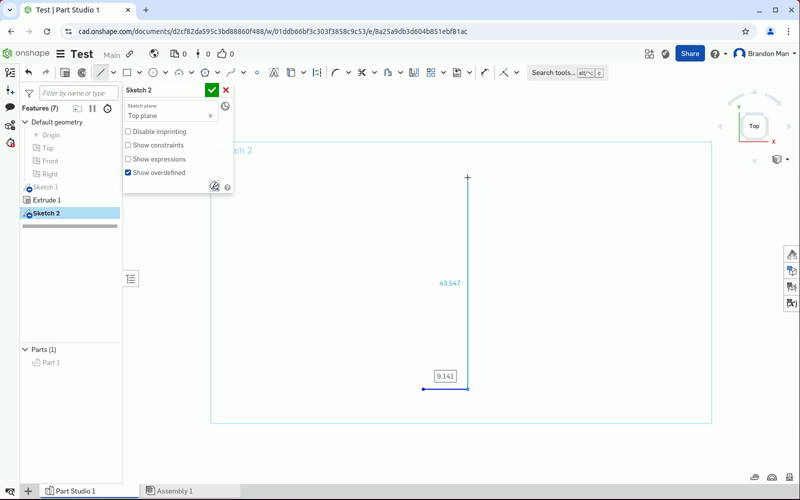
mouse_move(498, 177)
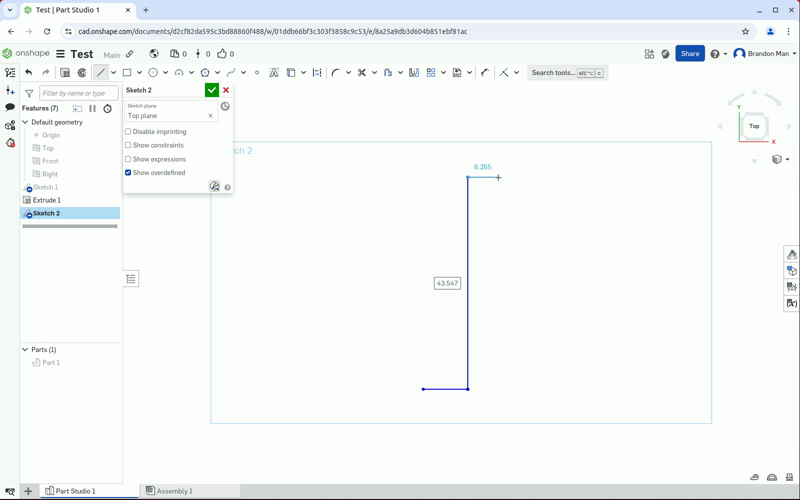
mouse_move(423, 177)
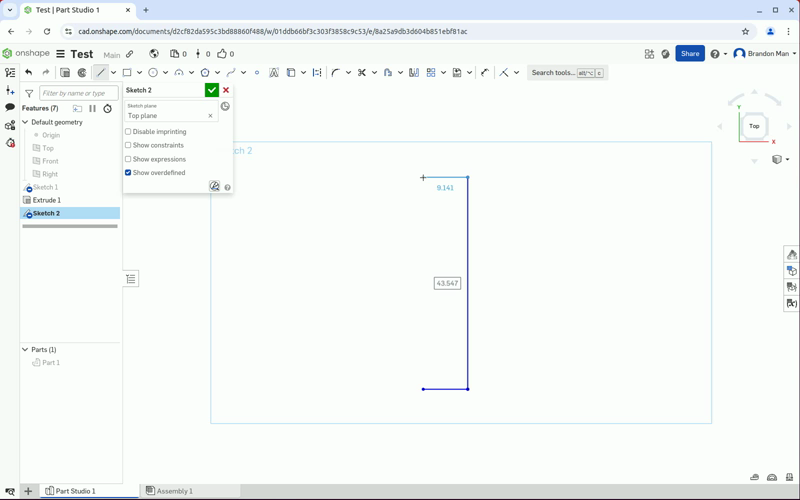
click(423, 177)
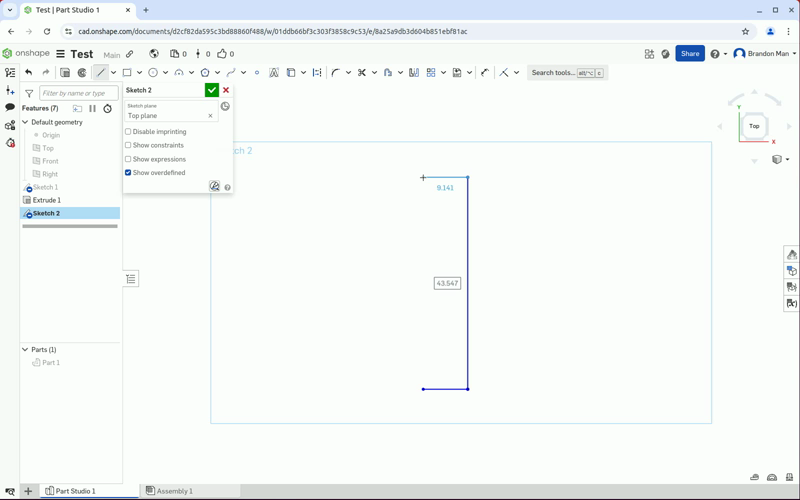
key_up(shift)
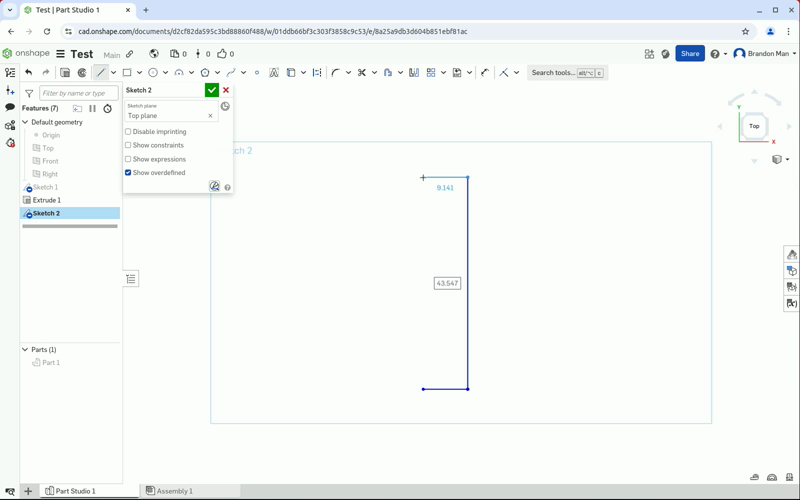
key_down(shift)
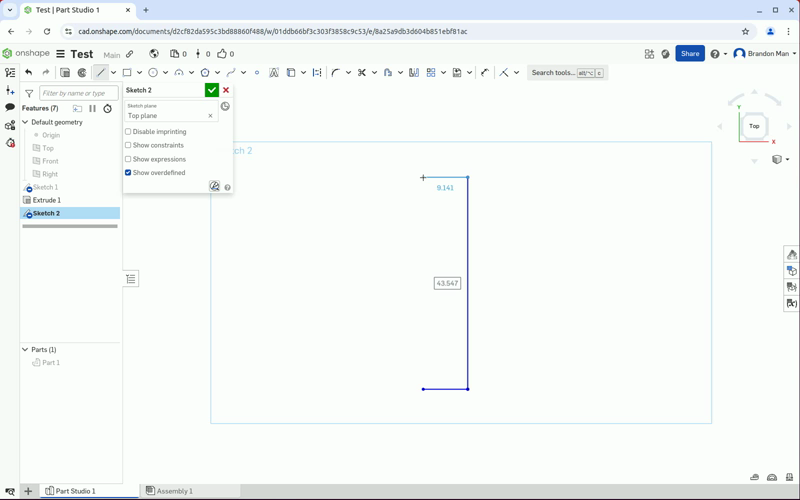
mouse_move(423, 389)
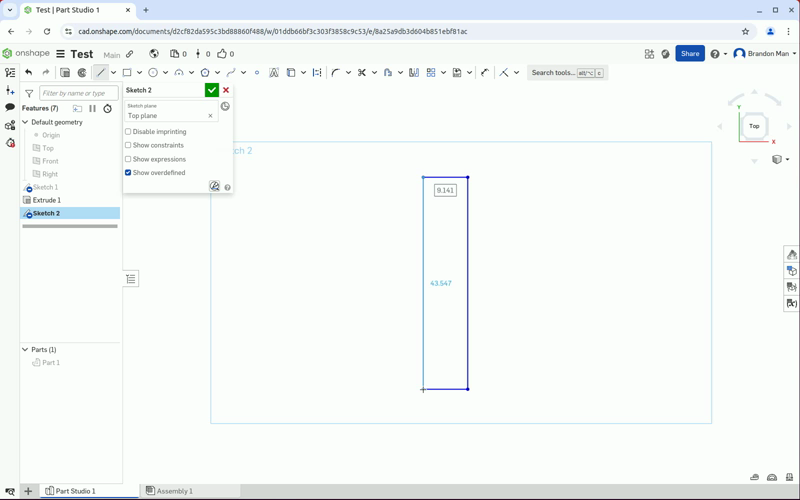
key_up(shift)
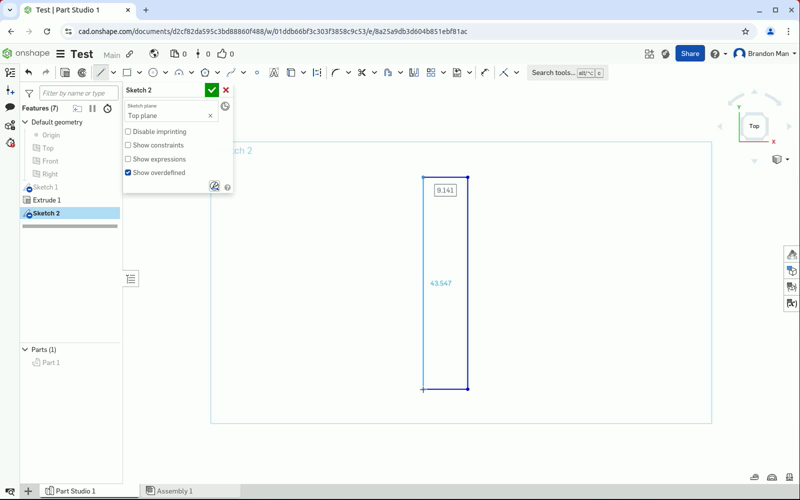
click(423, 389)
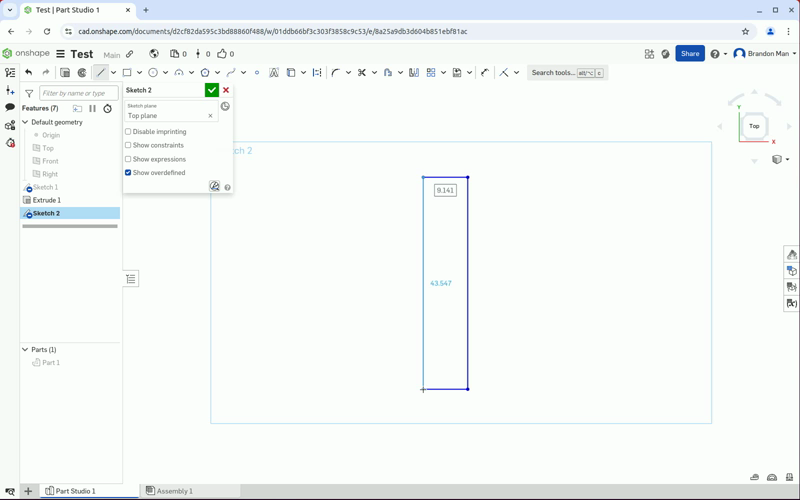
key(esc)
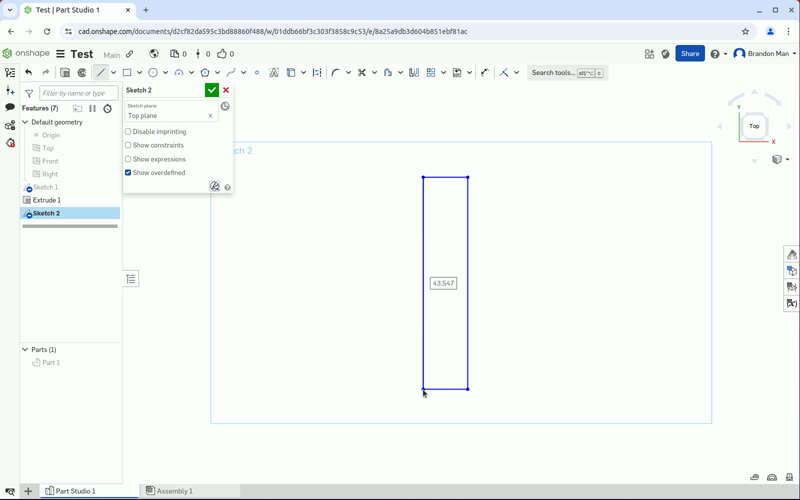
key(c)
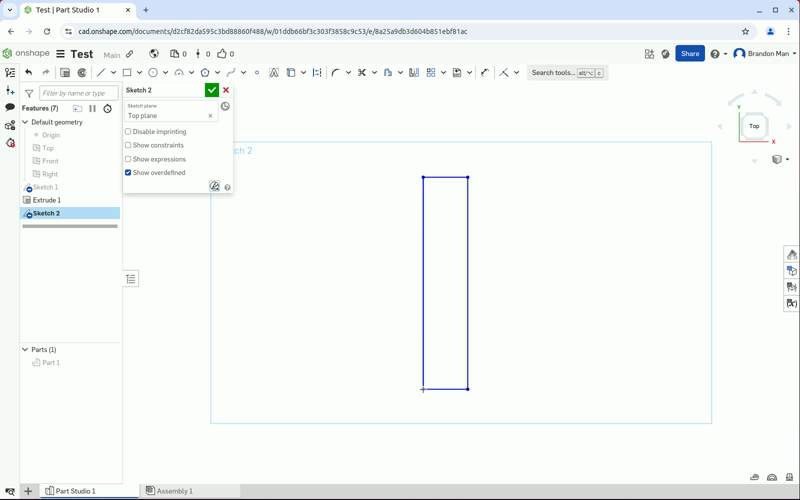
key_down(shift)
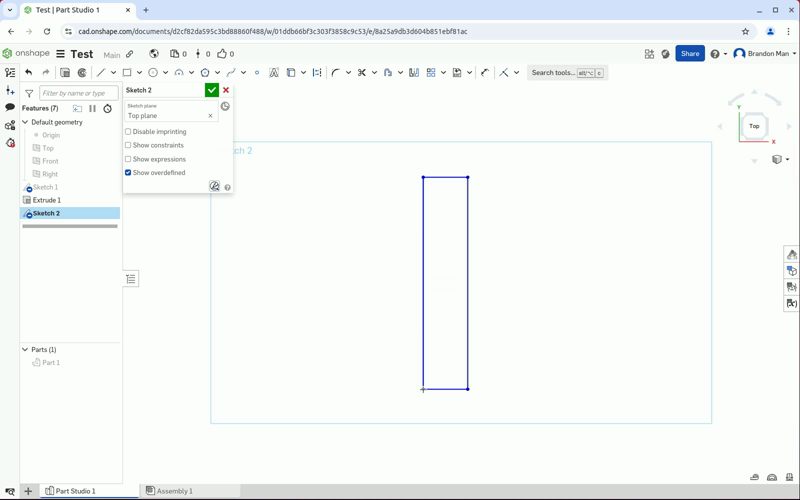
mouse_move(441, 353)
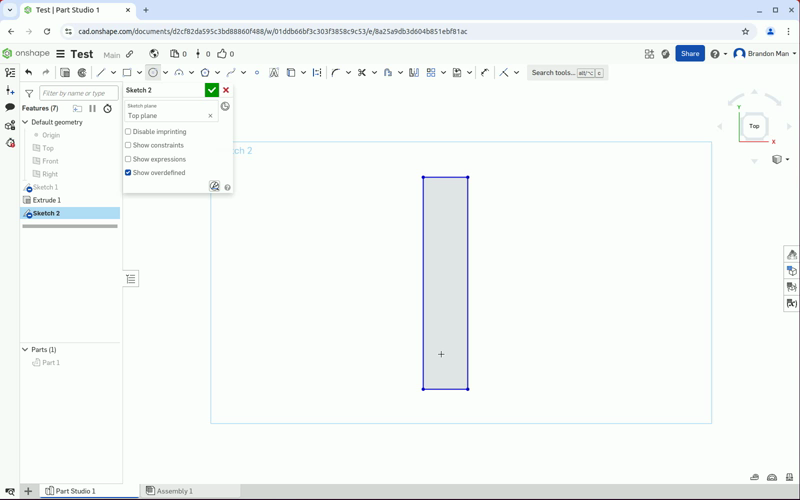
click(441, 353)
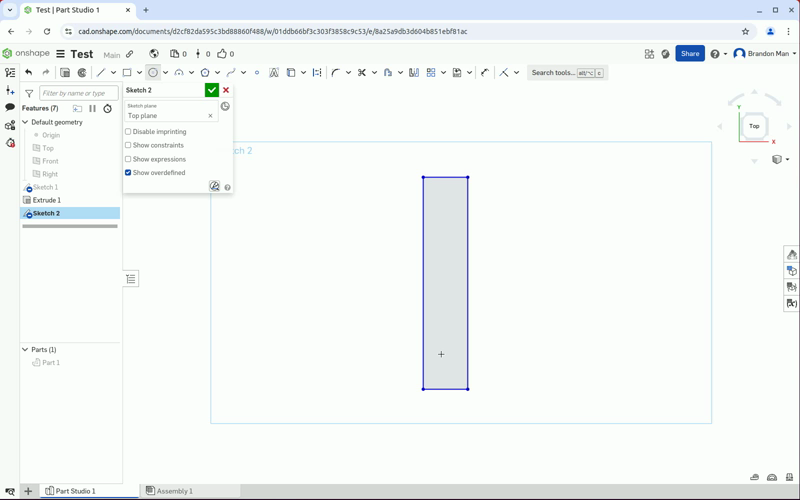
key_up(shift)
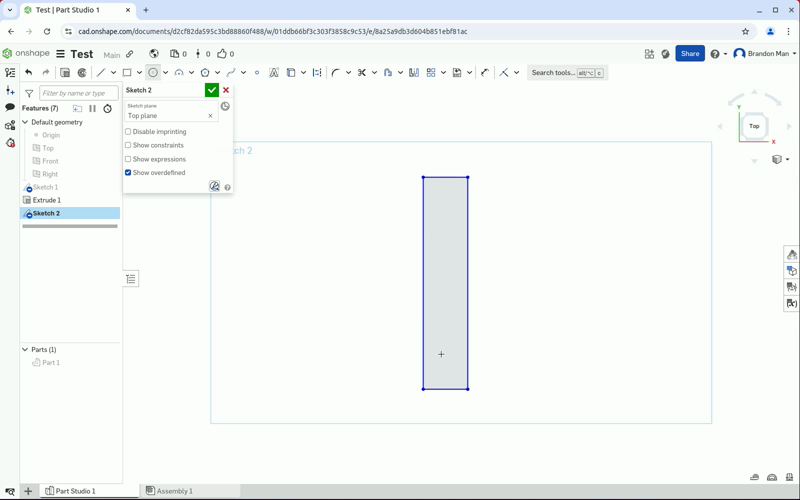
mouse_move(450, 353)
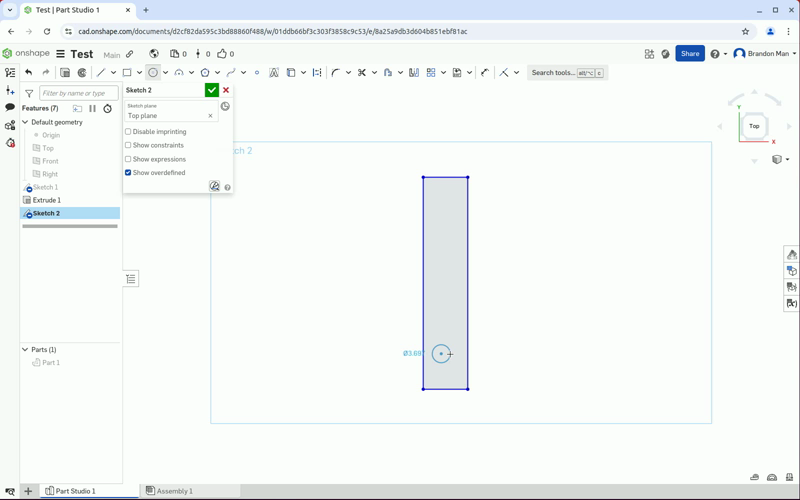
click(450, 353)
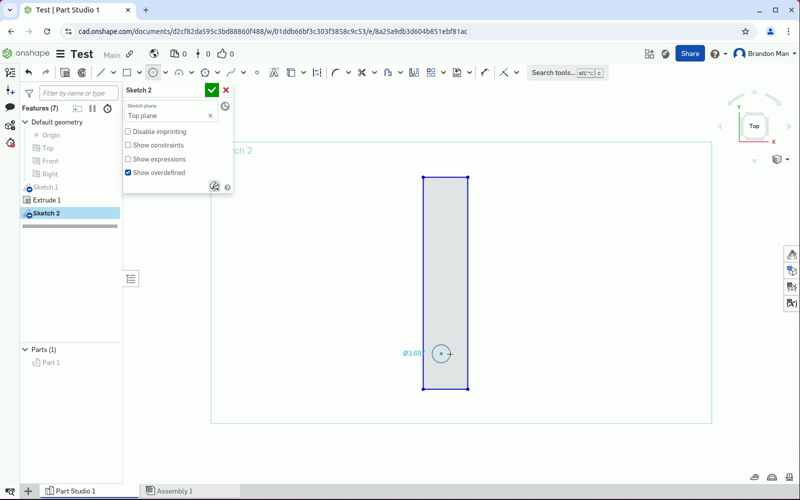
key(esc)
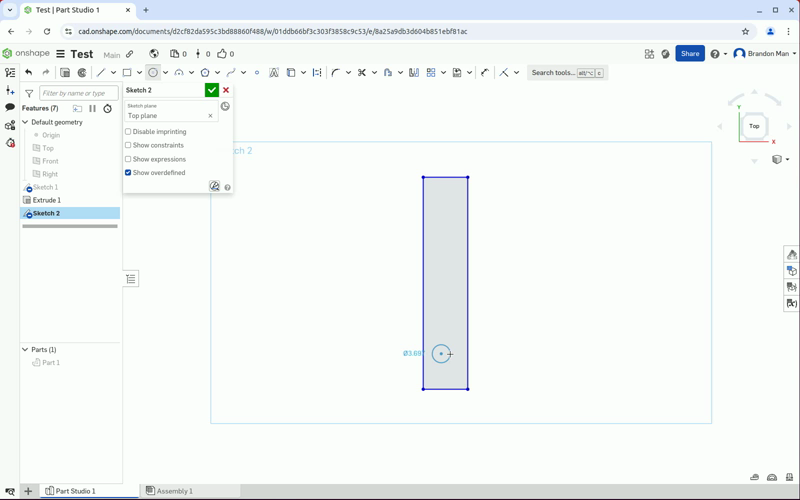
key(c)
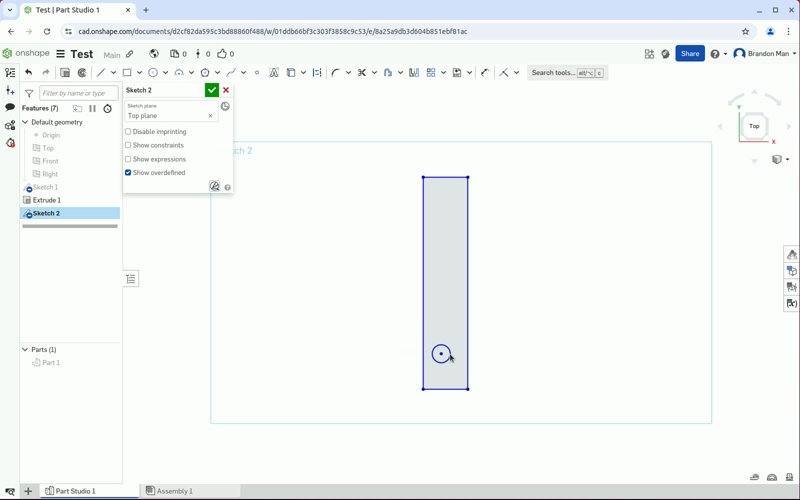
key_down(shift)
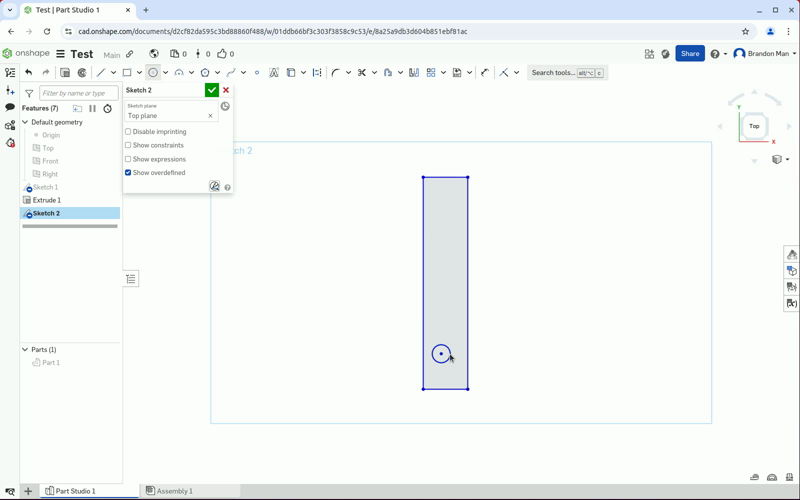
mouse_move(441, 213)
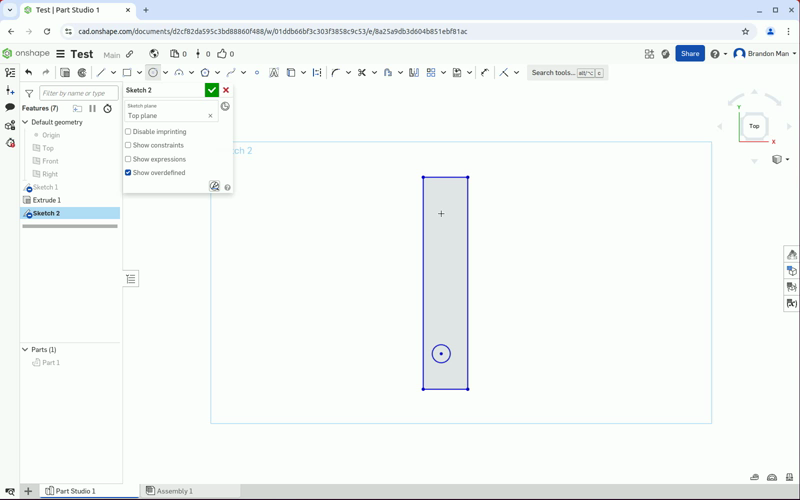
click(441, 213)
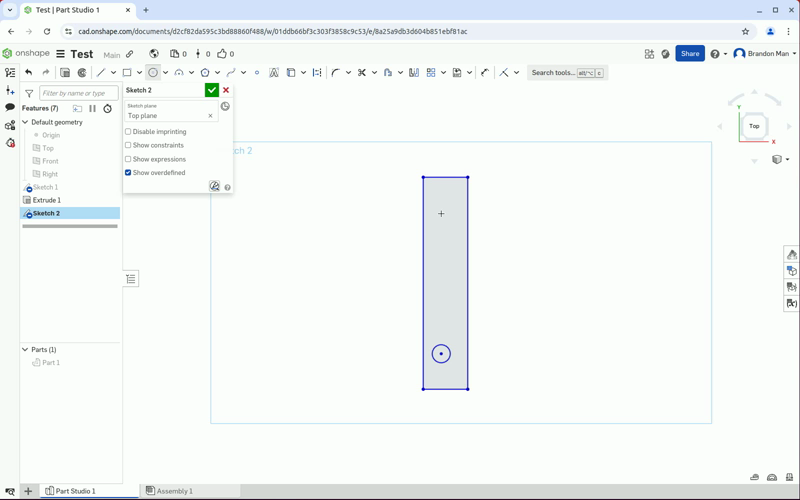
key_up(shift)
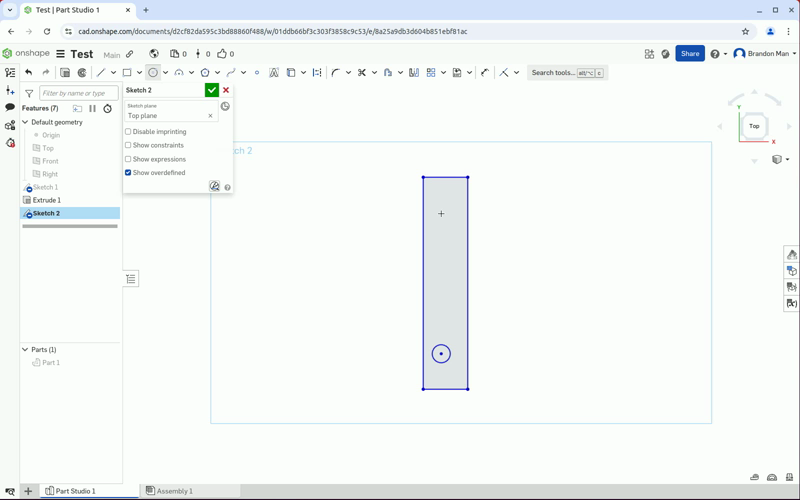
mouse_move(450, 213)
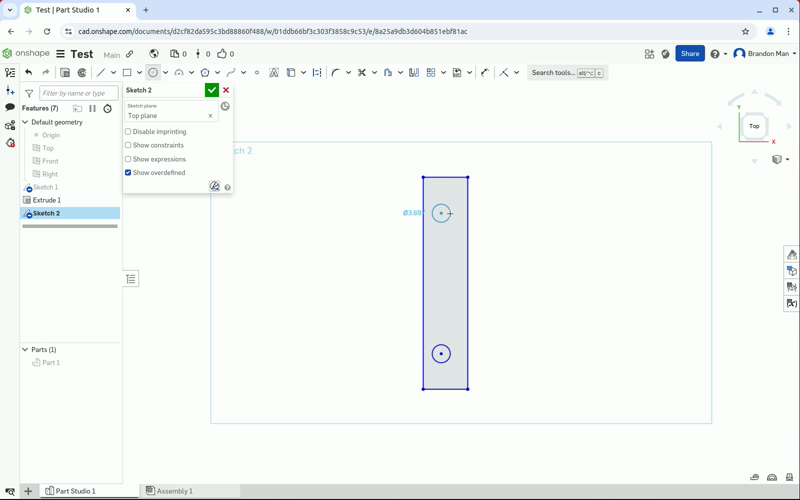
click(450, 213)
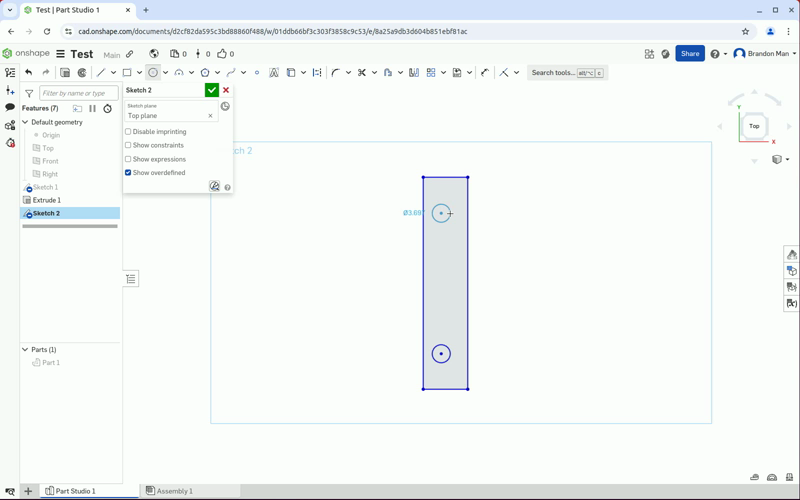
key(esc)
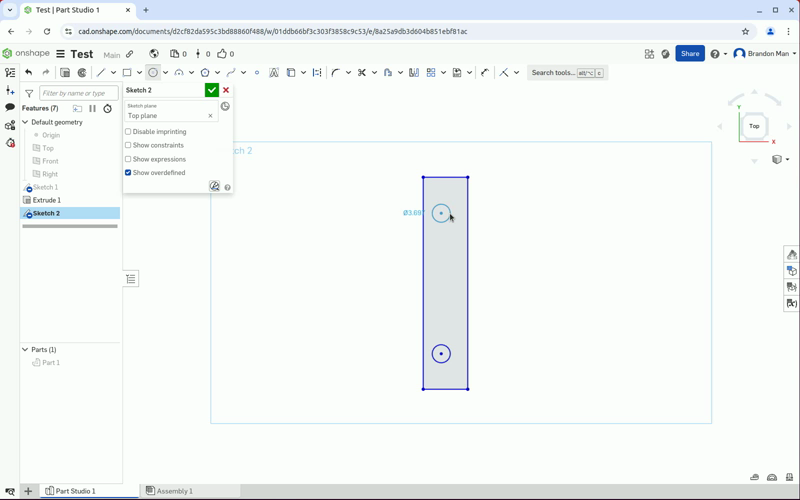
mouse_move(434, 236)
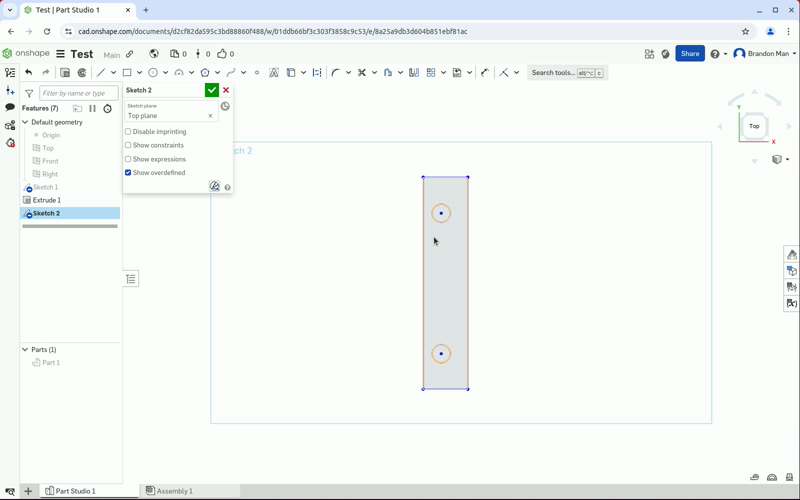
click(434, 236)
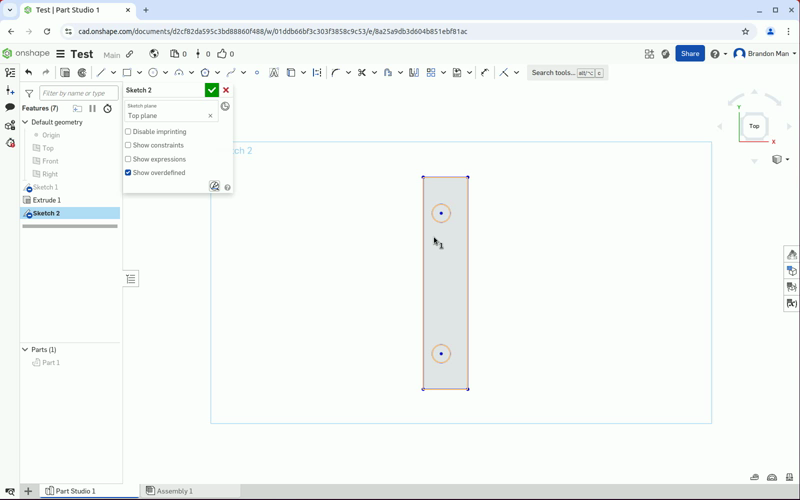
mouse_move(73, 352)
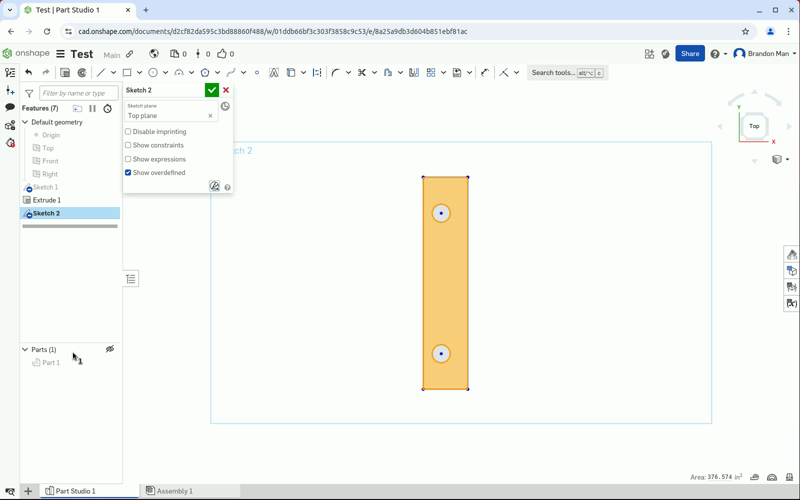
key(shift+y)
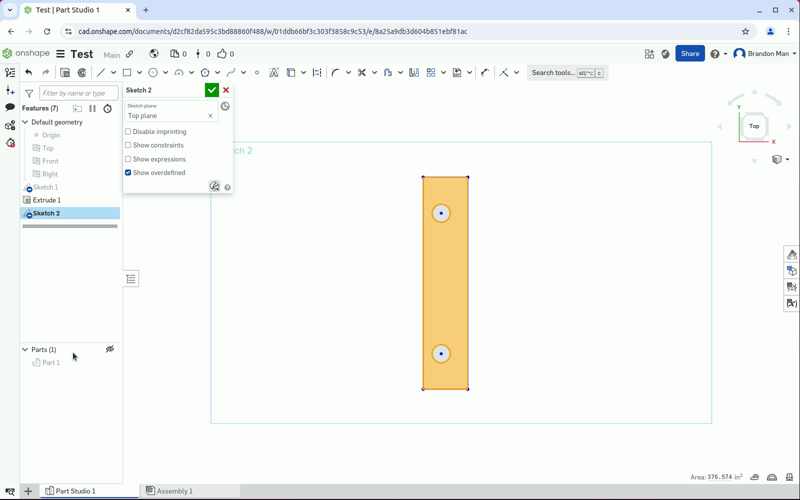
key(shift+e)
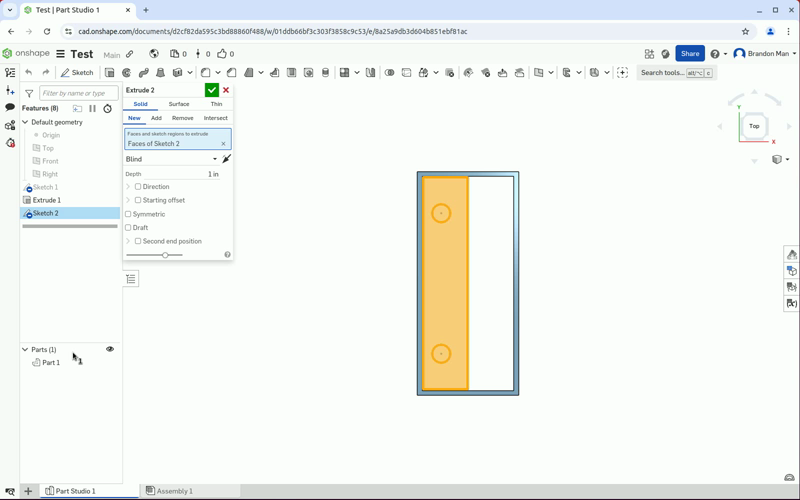
mouse_move(143, 106)
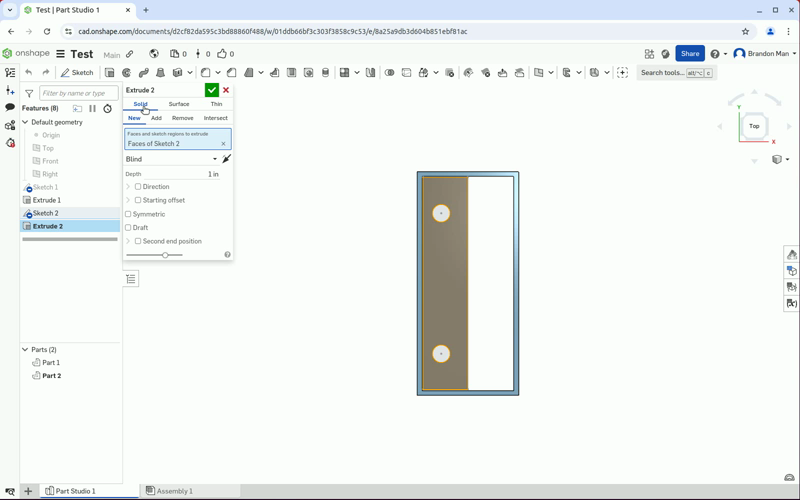
click(143, 106)
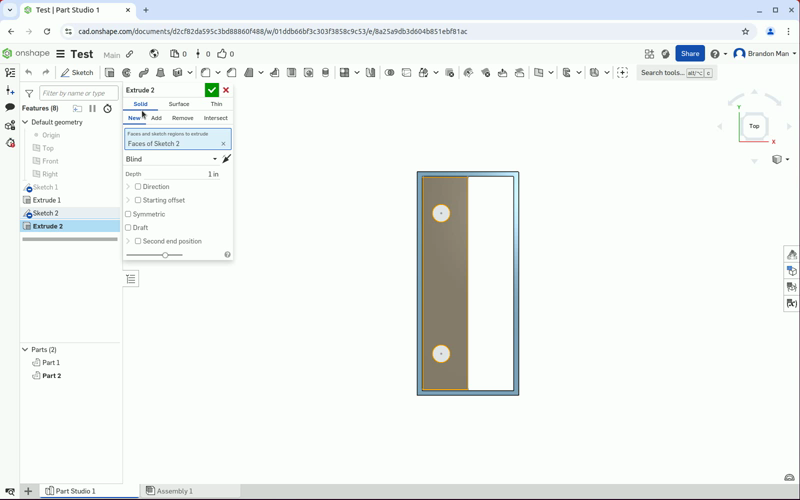
mouse_move(137, 120)
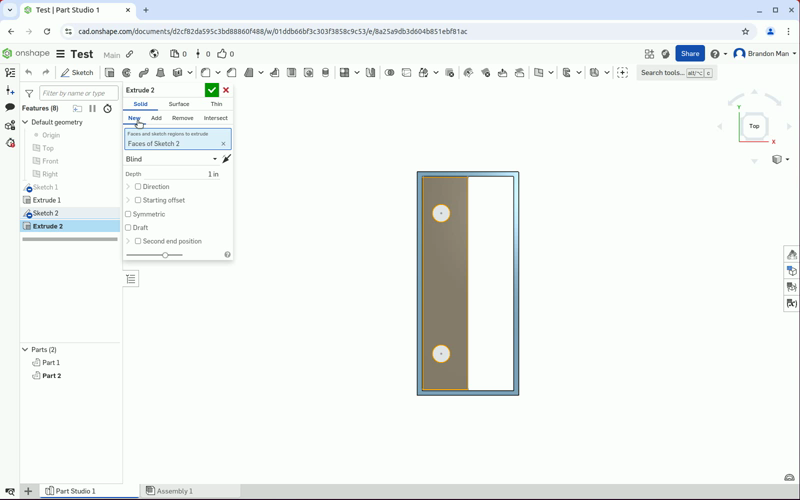
click(137, 120)
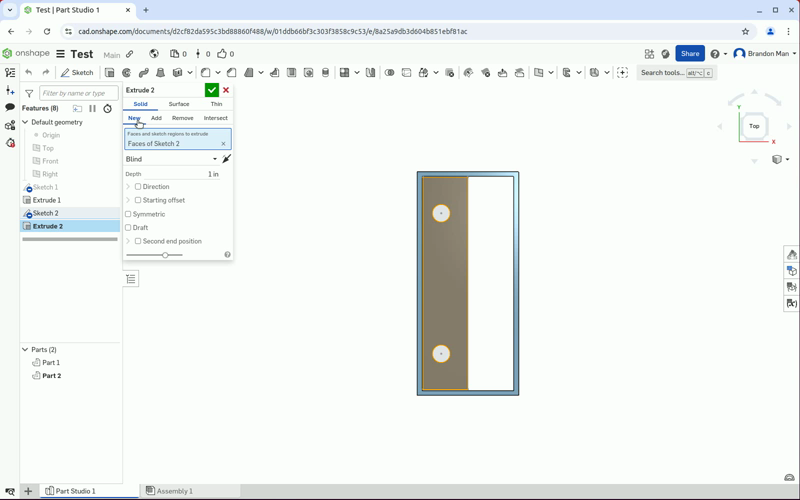
key(tab, 4)
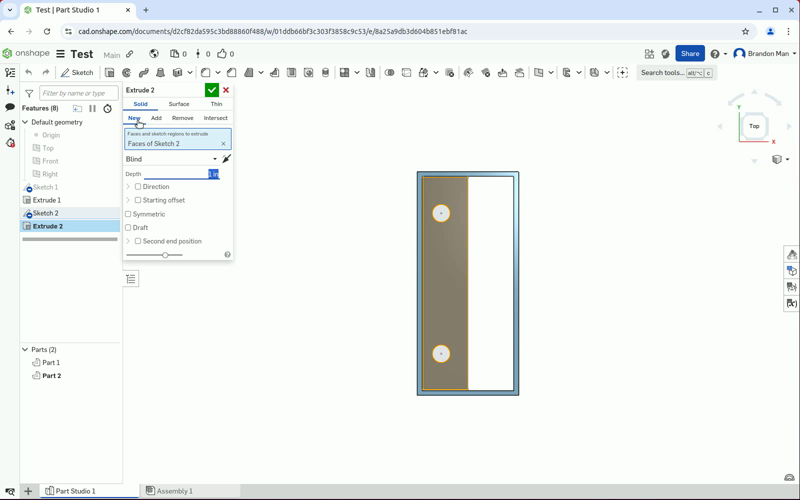
text(0.722)
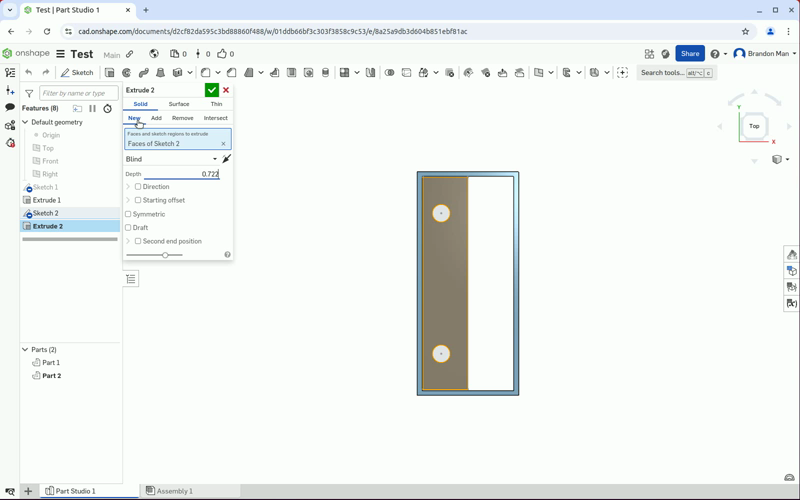
key(enter)
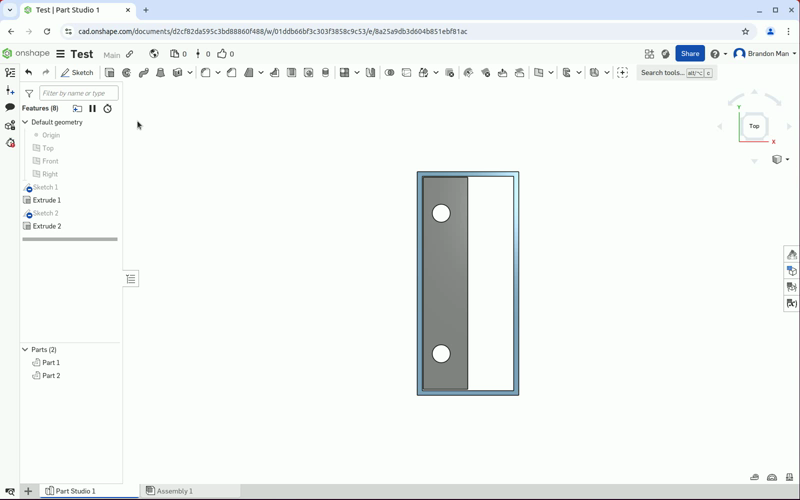
key(shift+h)
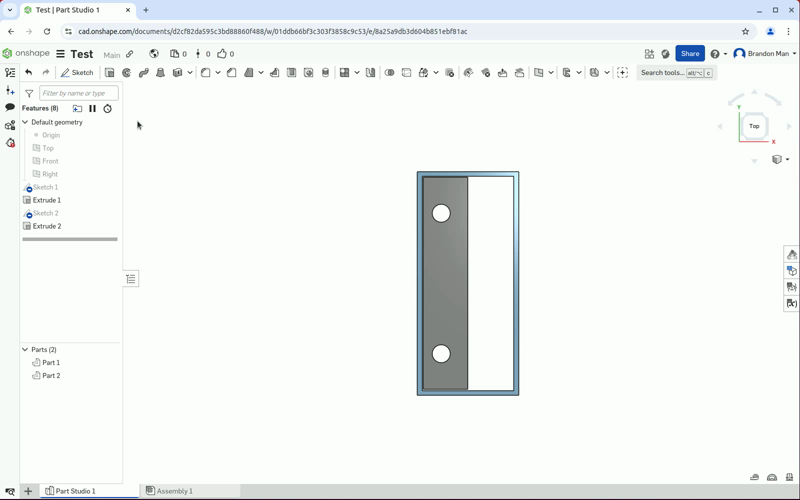
key(shift+h)
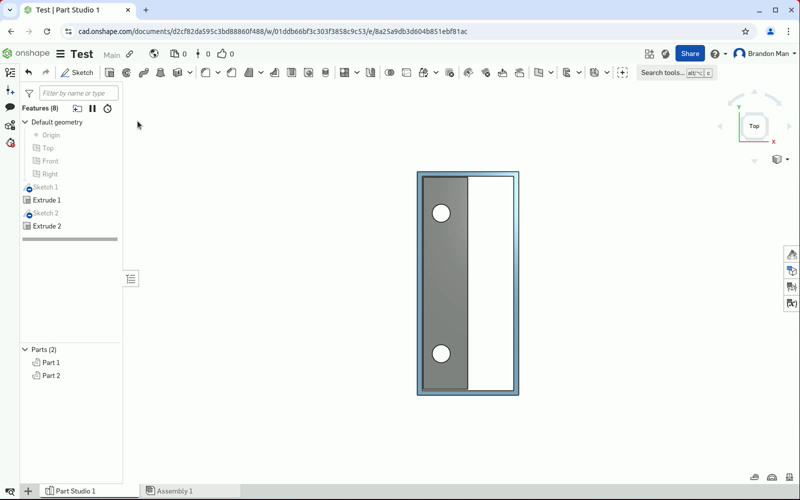
mouse_move(73, 189)
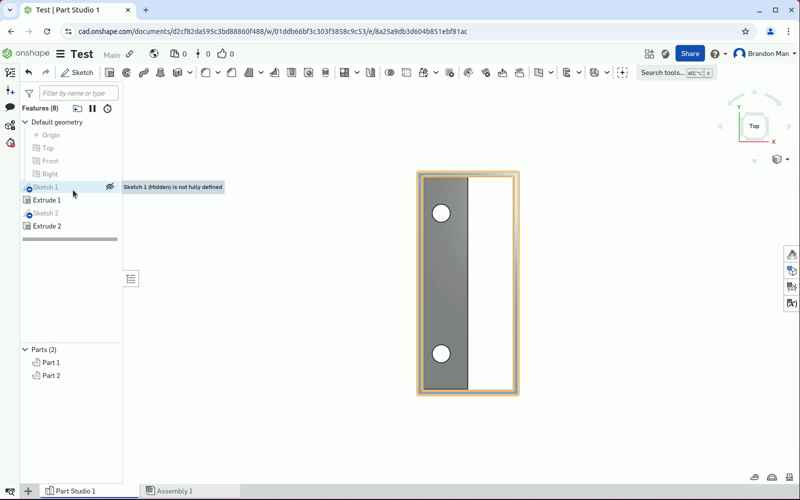
click(73, 189)
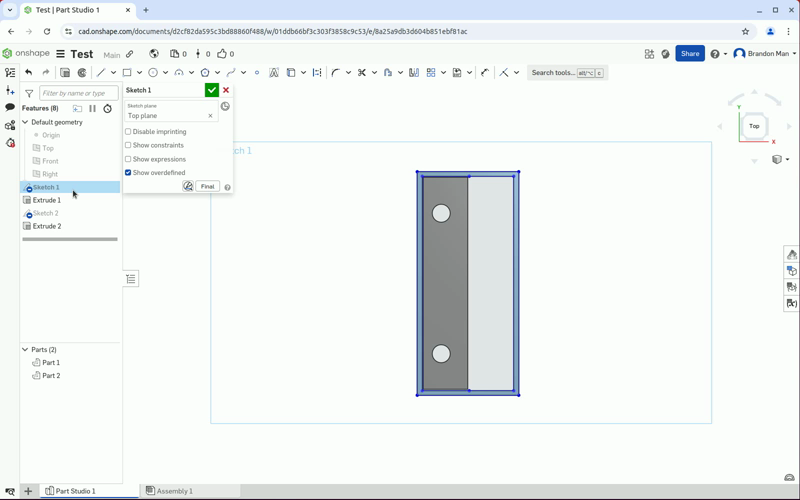
mouse_move(229, 92)
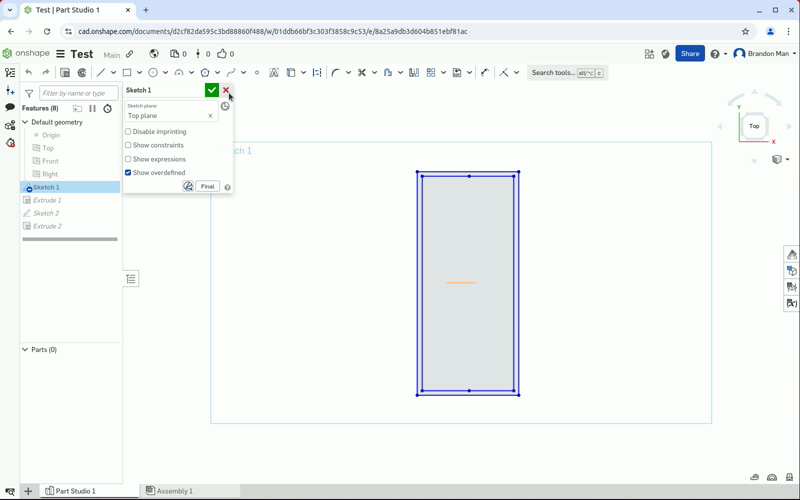
click(229, 92)
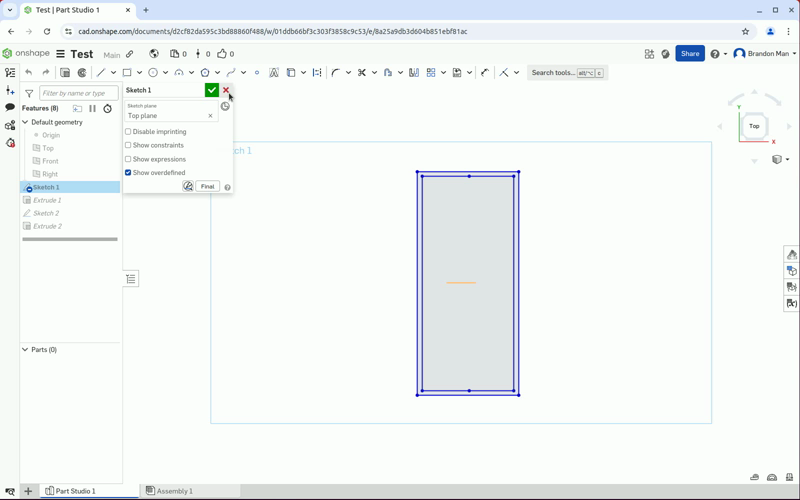
key(shift+s)
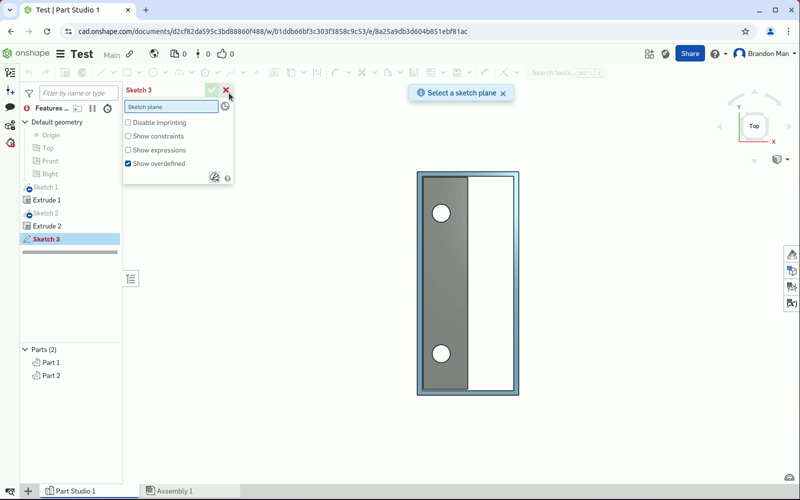
mouse_move(73, 150)
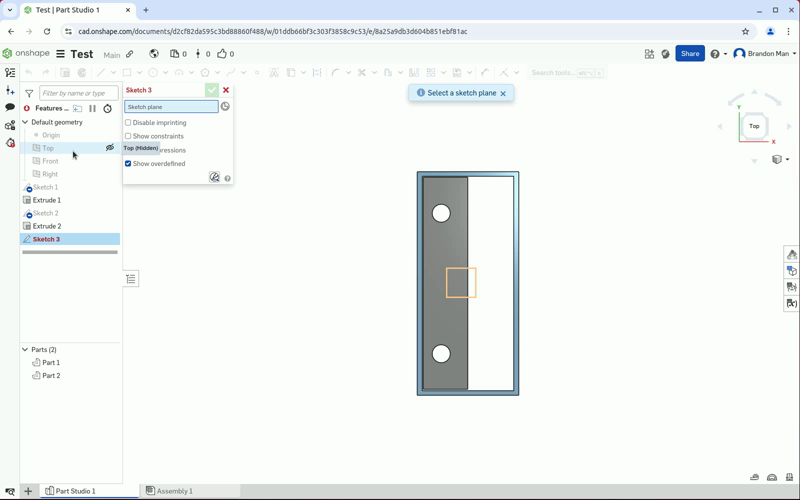
click(73, 150)
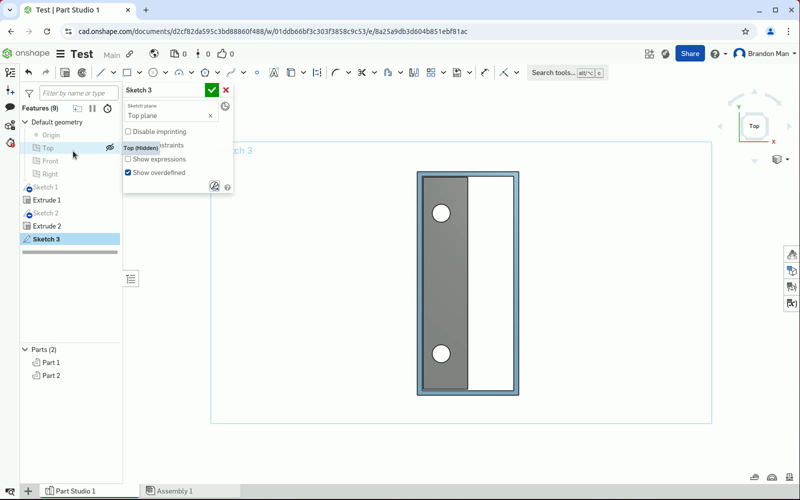
mouse_move(73, 352)
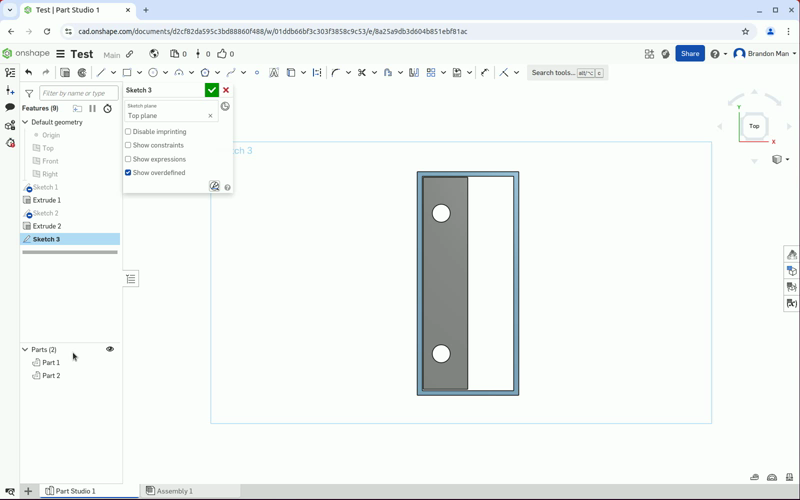
key(y)
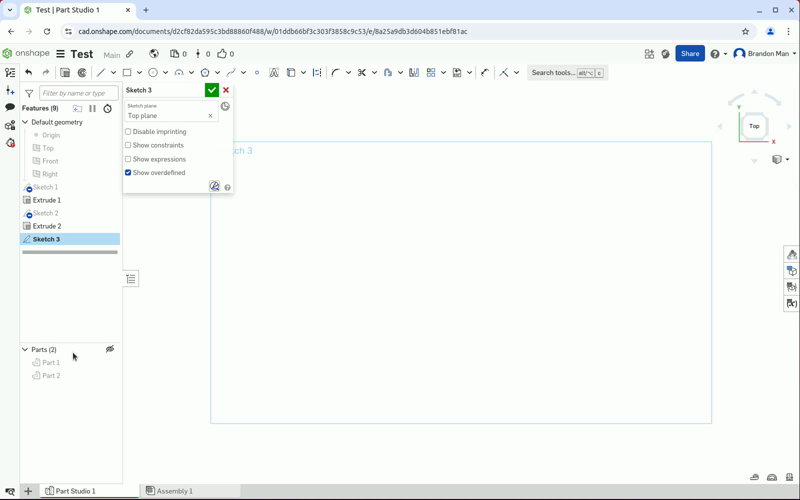
key(c)
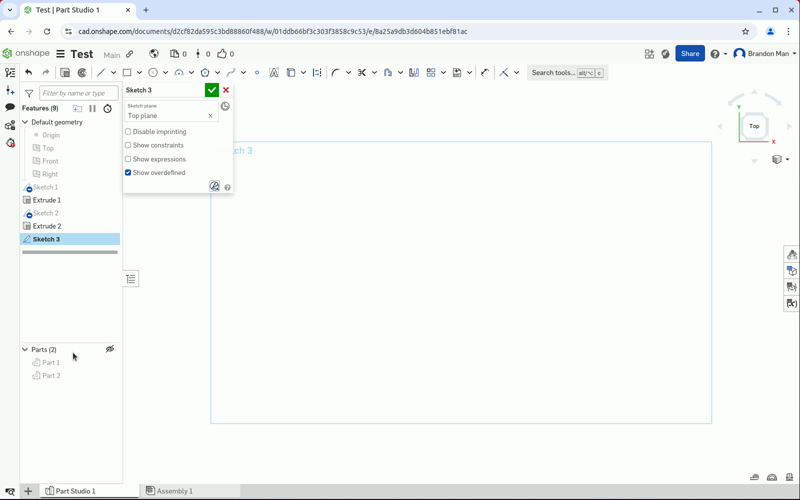
key_down(shift)
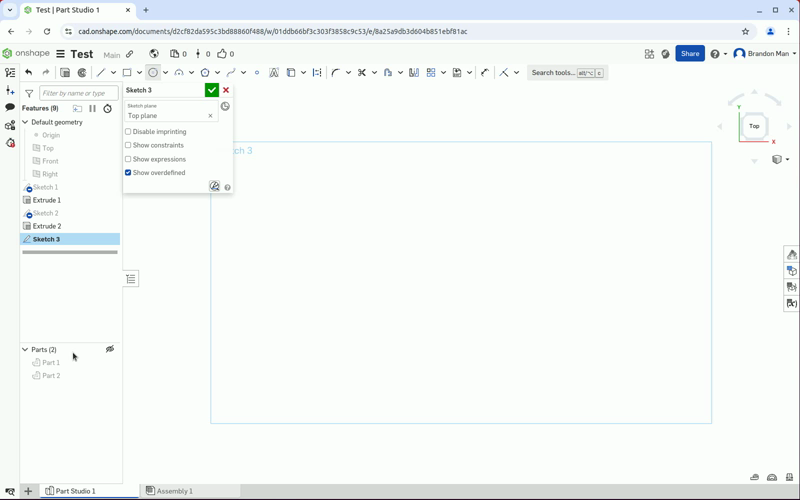
mouse_move(440, 211)
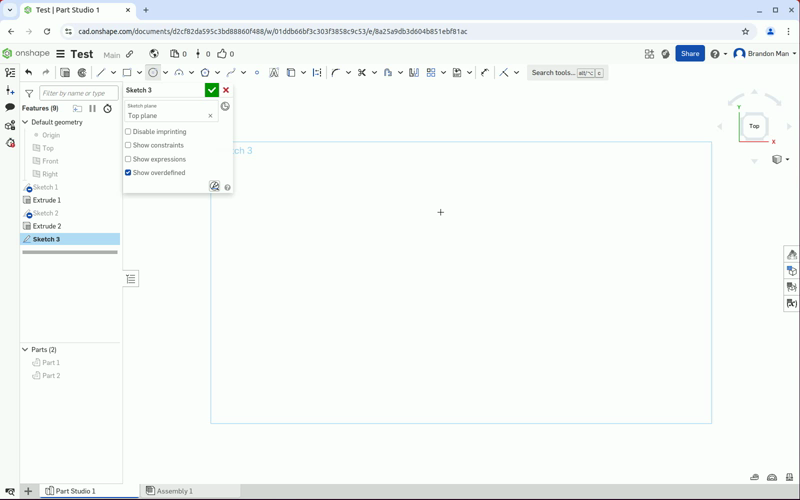
click(440, 211)
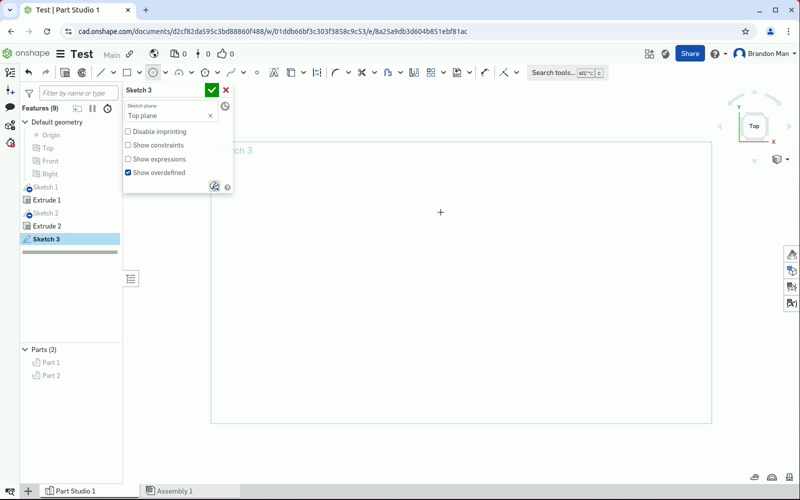
key_up(shift)
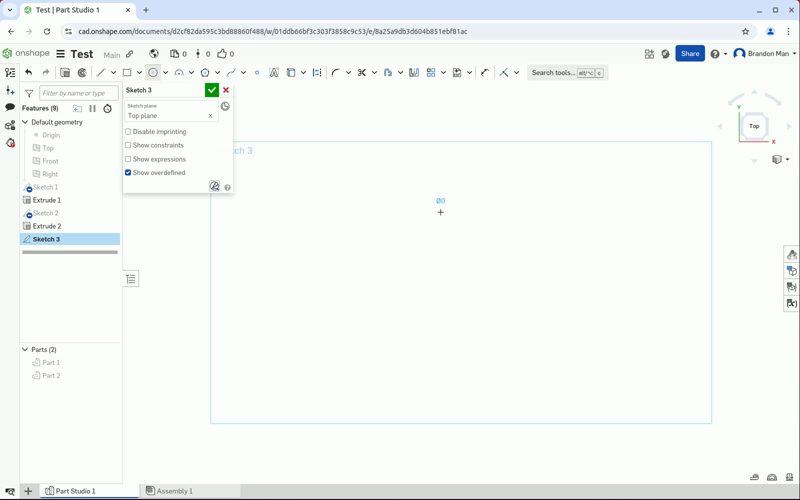
mouse_move(445, 211)
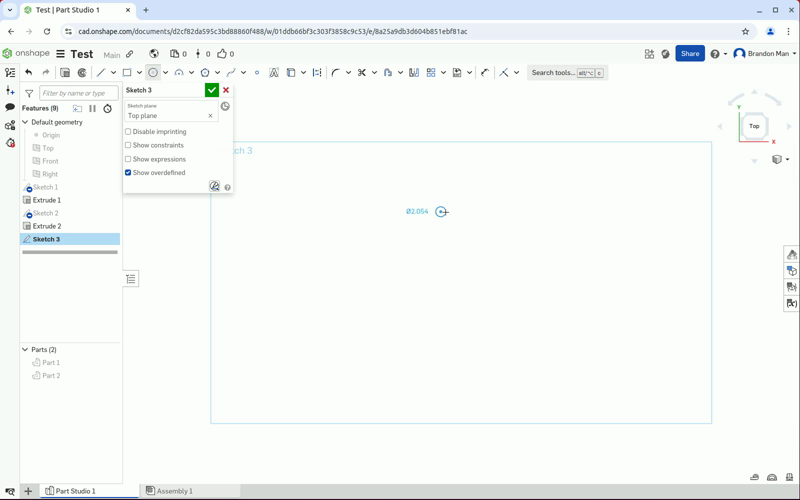
click(445, 211)
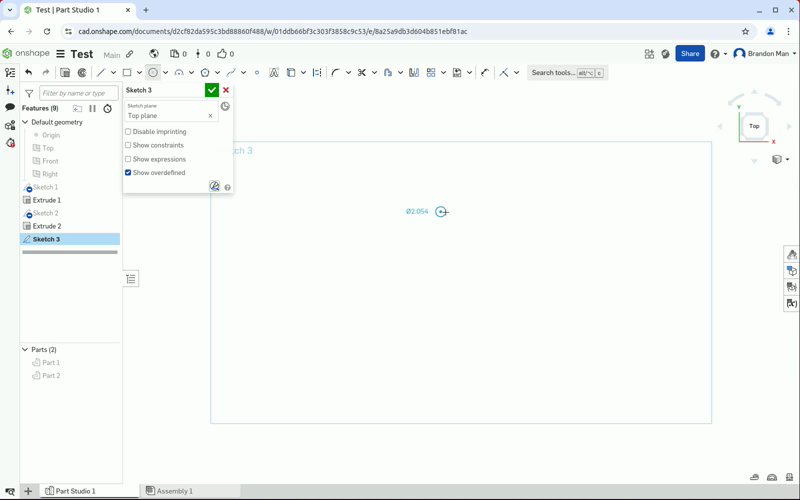
key(esc)
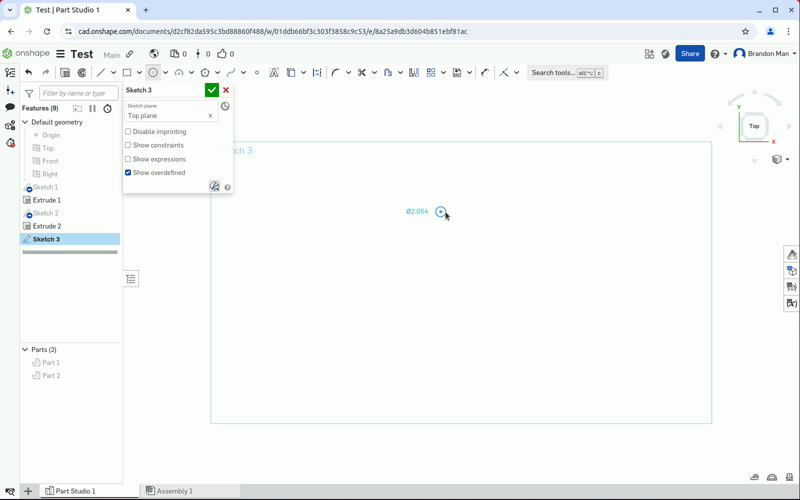
mouse_move(438, 212)
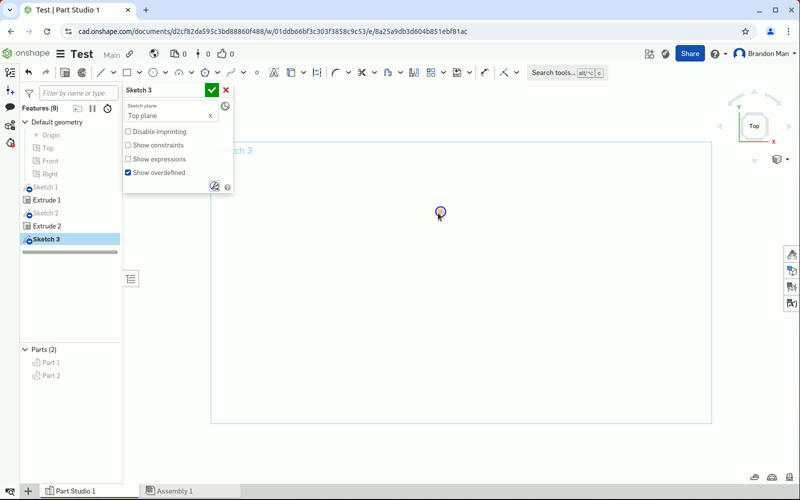
scroll(6)
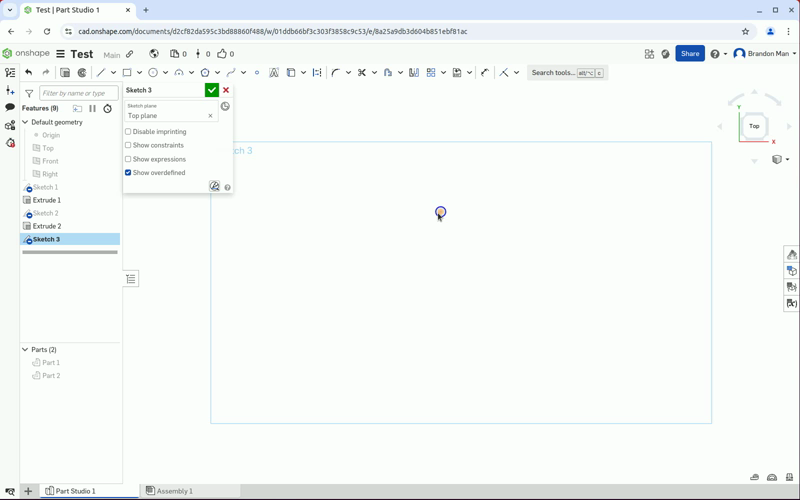
scroll(6)
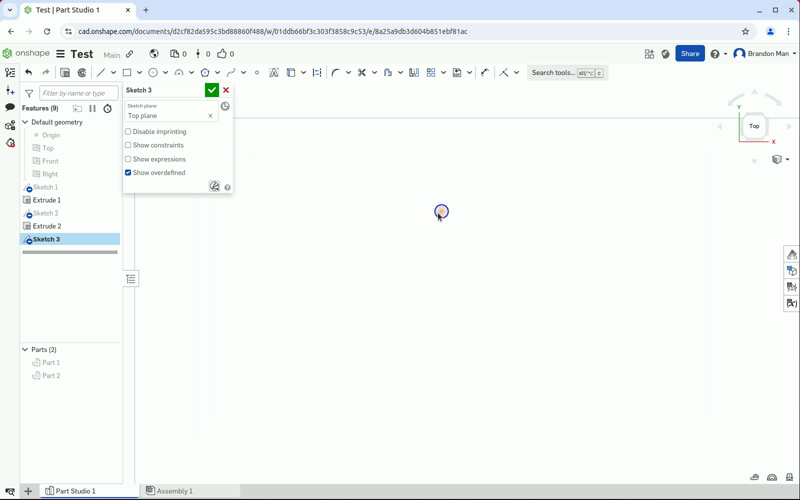
scroll(6)
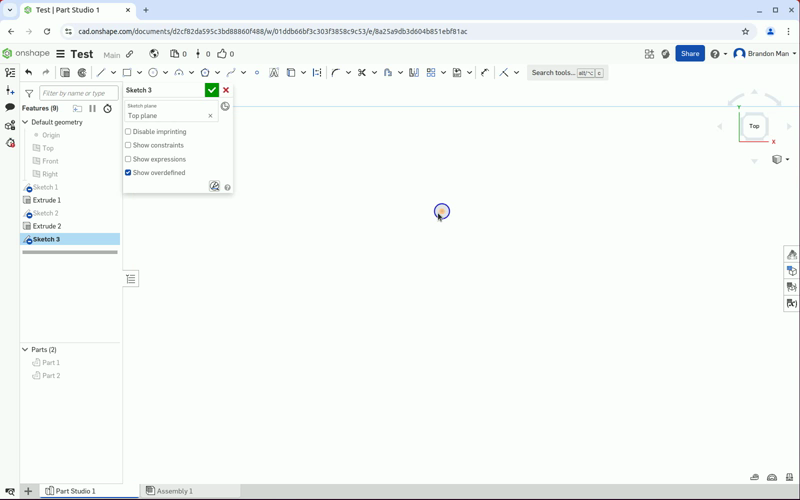
scroll(6)
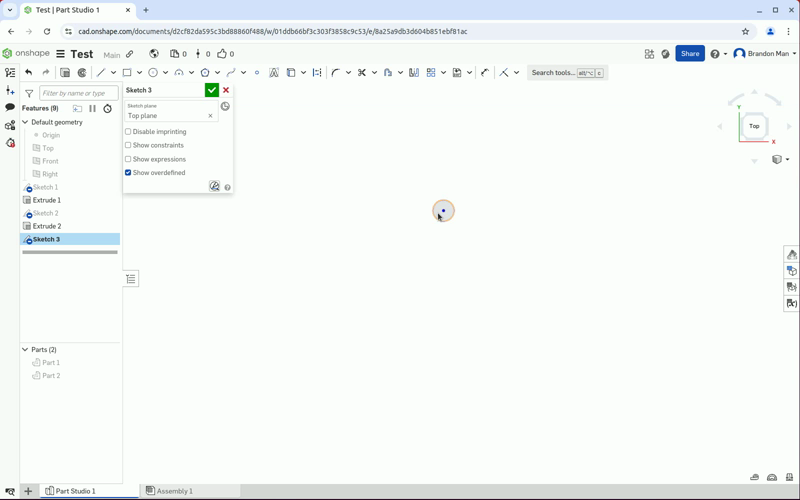
scroll(6)
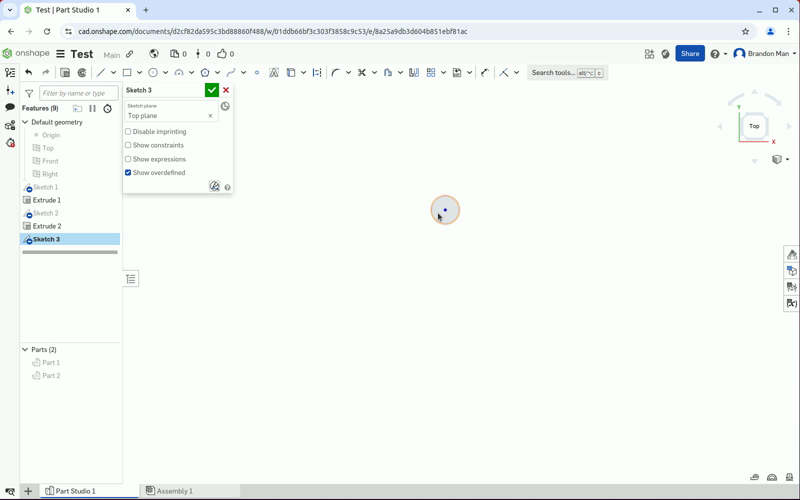
scroll(6)
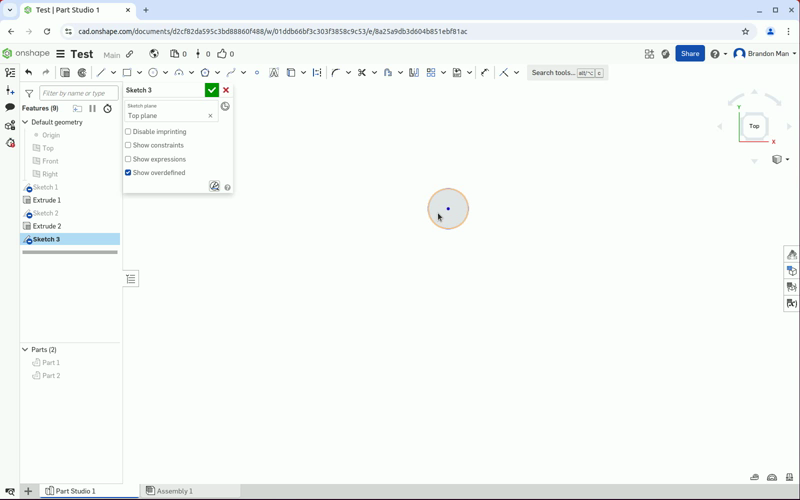
scroll(6)
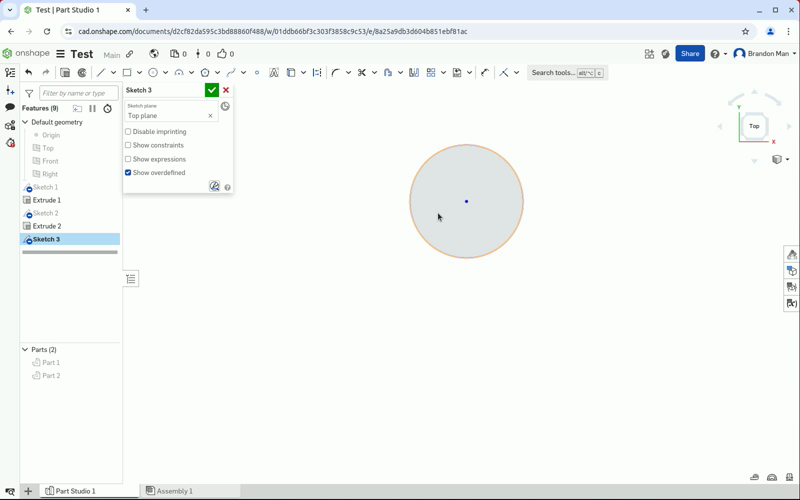
click(438, 212)
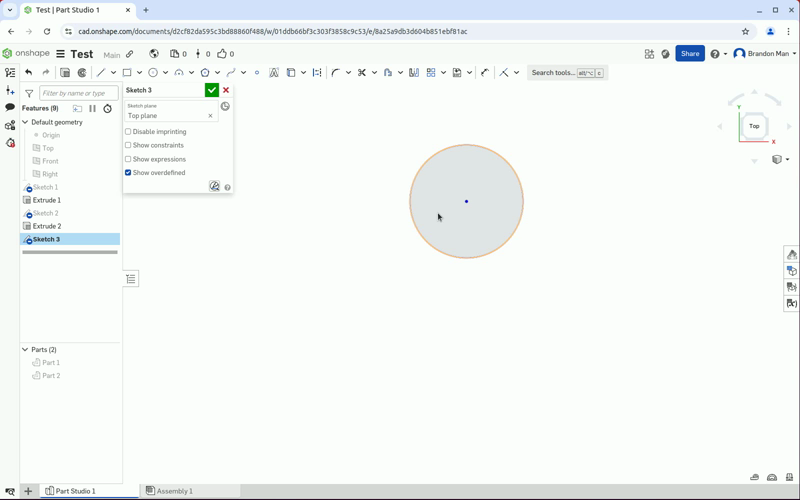
scroll(-6)
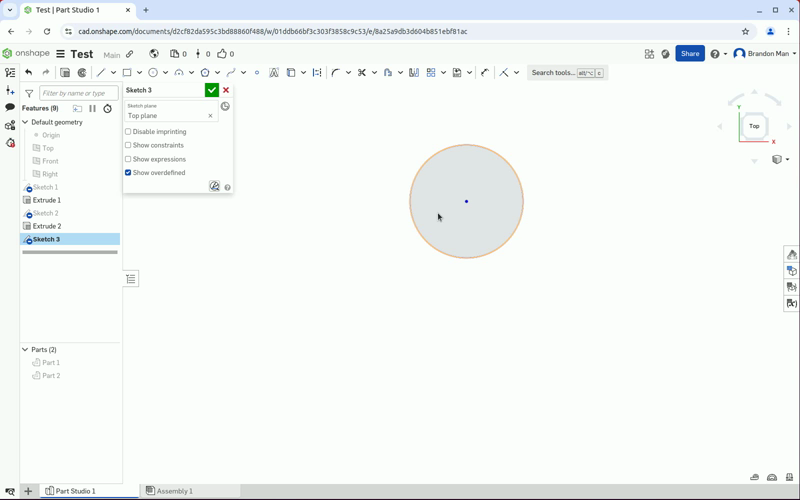
scroll(-6)
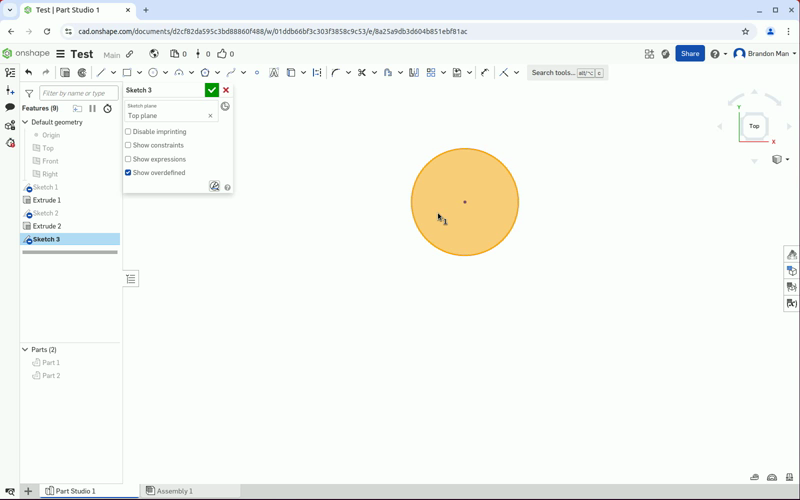
scroll(-6)
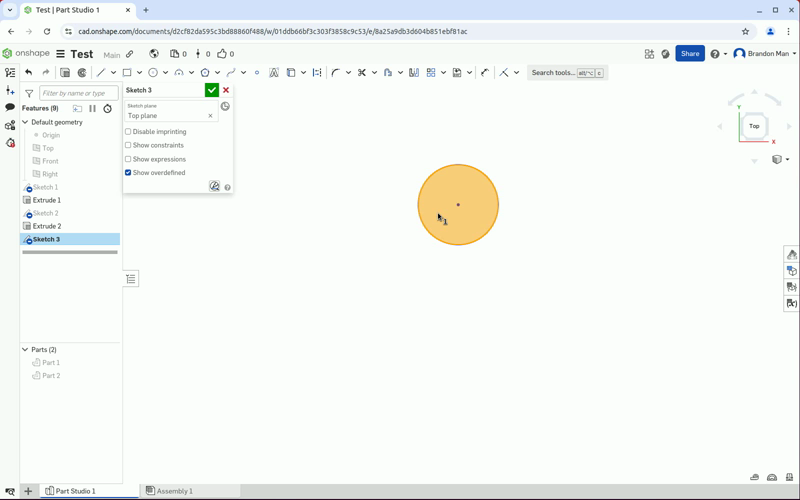
scroll(-6)
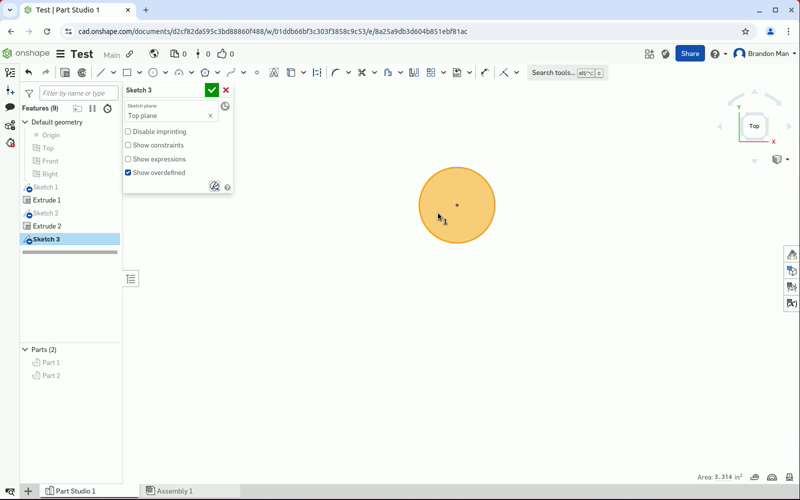
scroll(-6)
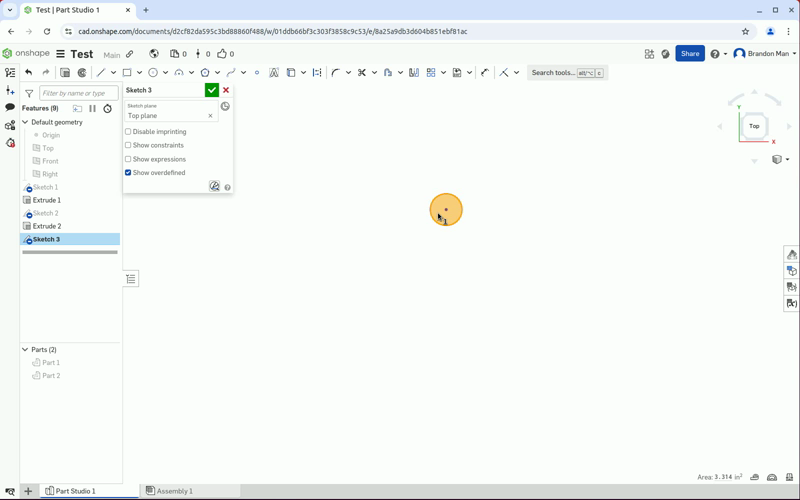
scroll(-6)
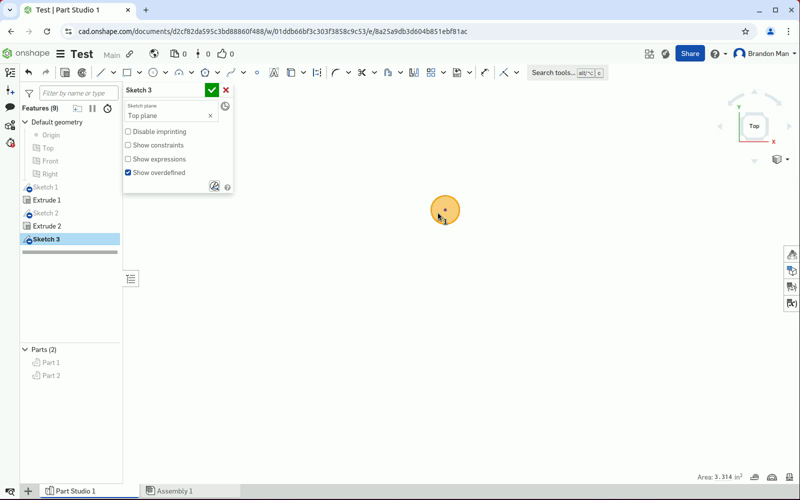
scroll(-6)
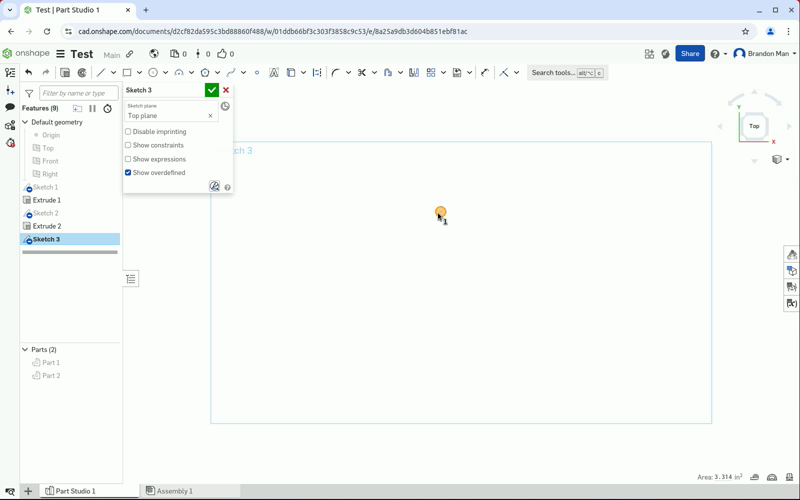
mouse_move(73, 352)
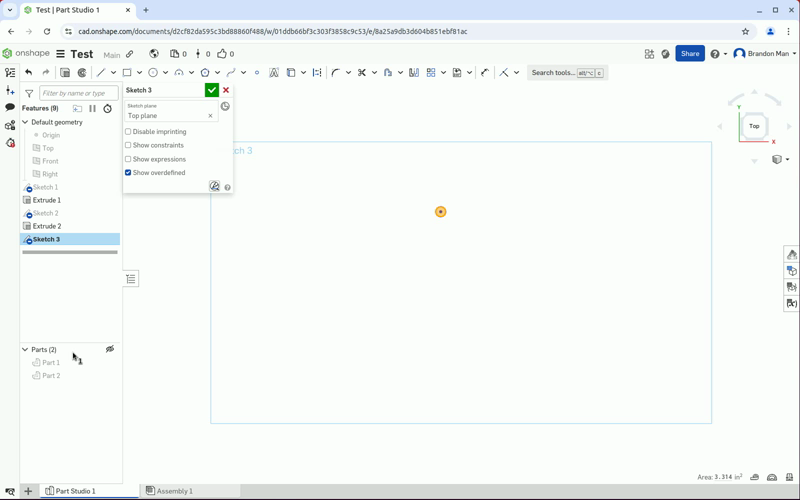
key(shift+y)
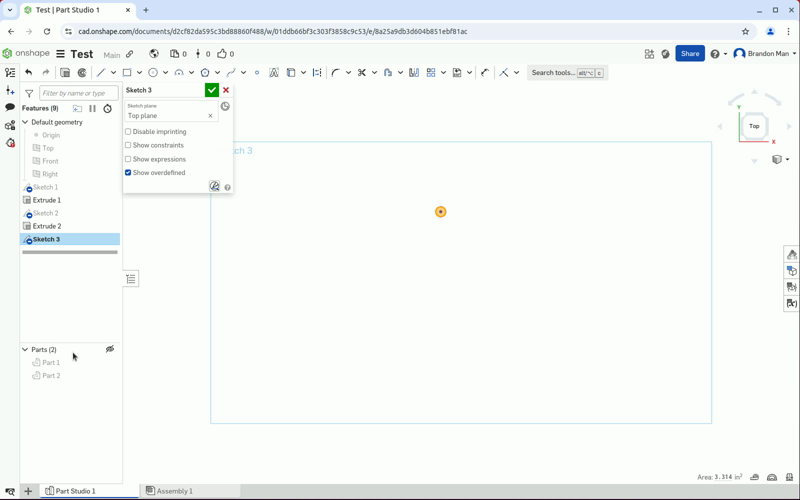
key(shift+e)
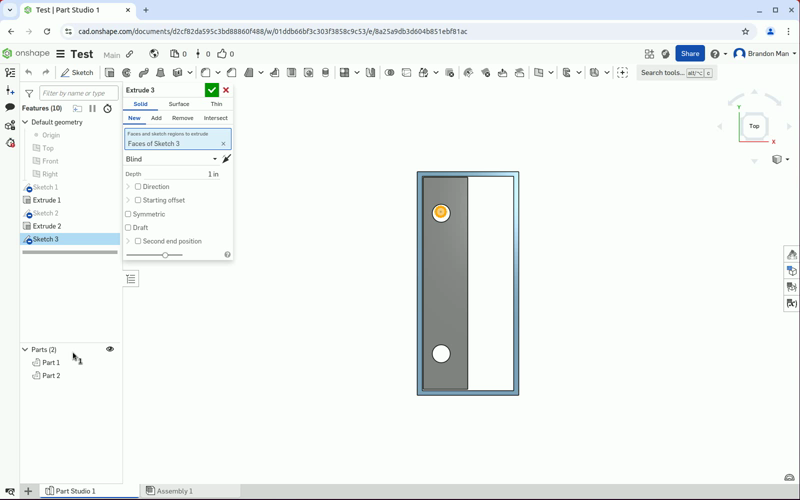
mouse_move(143, 106)
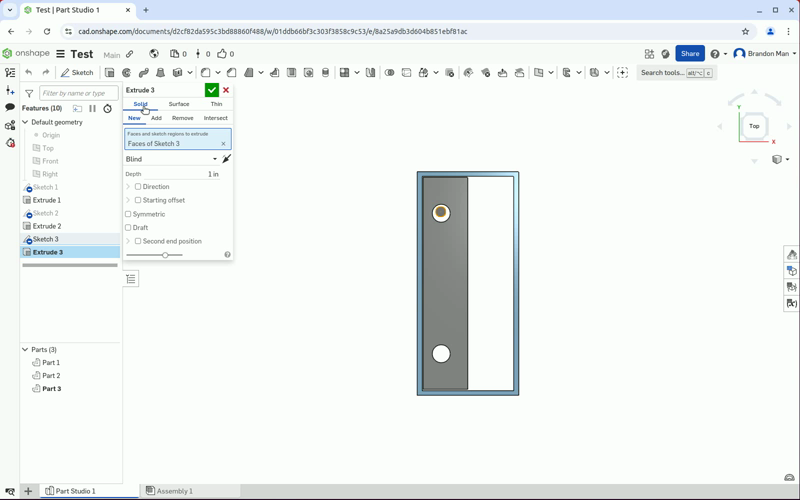
click(143, 106)
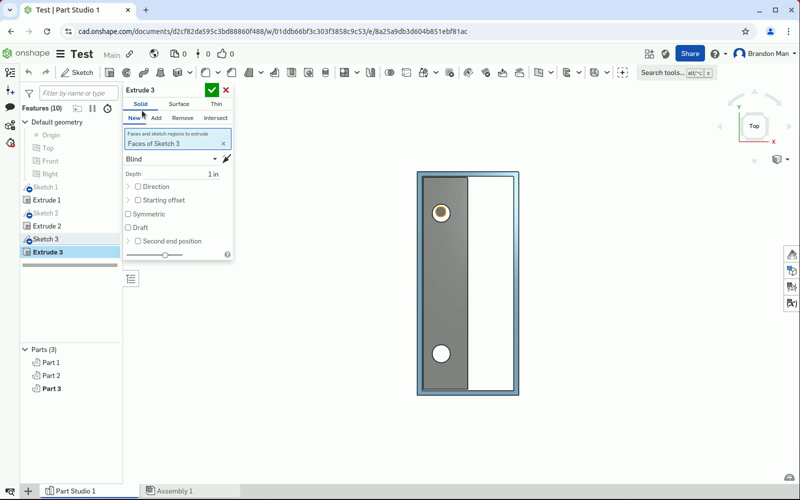
mouse_move(137, 120)
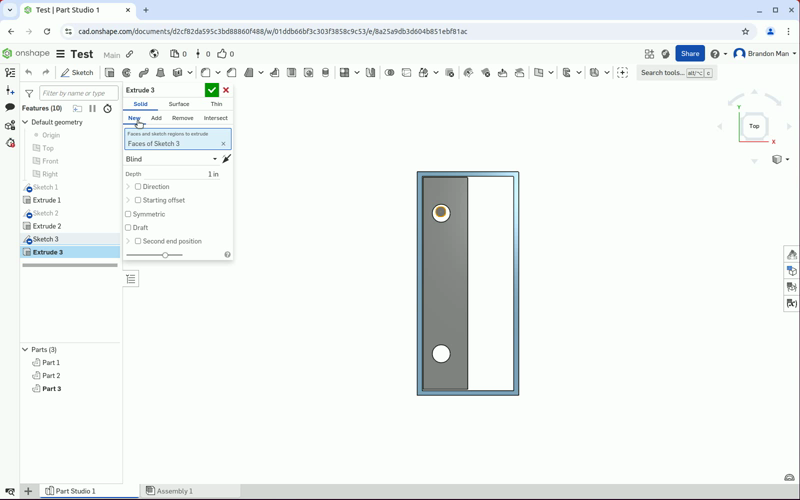
click(137, 120)
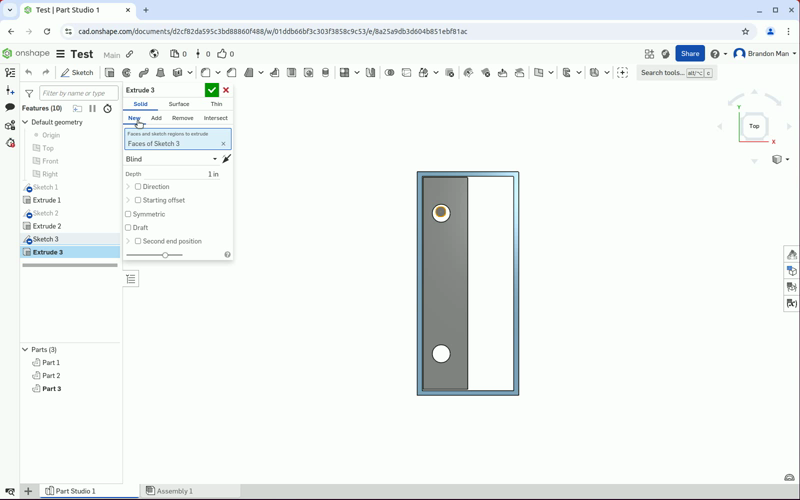
key(tab, 4)
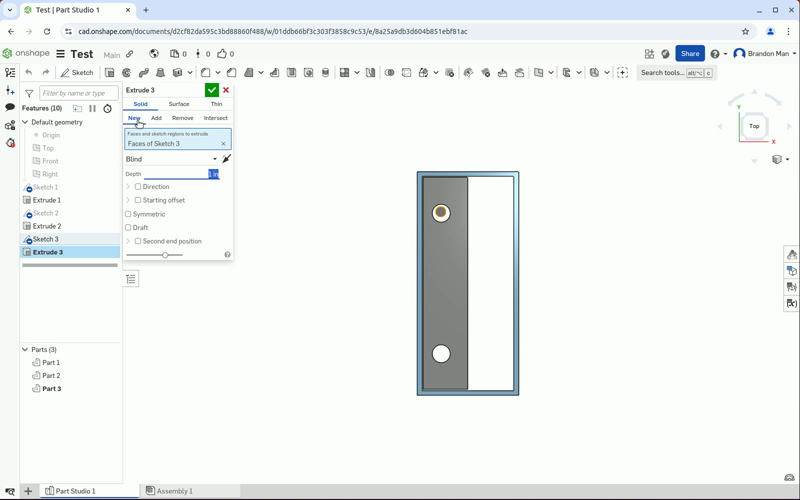
text(0.722)
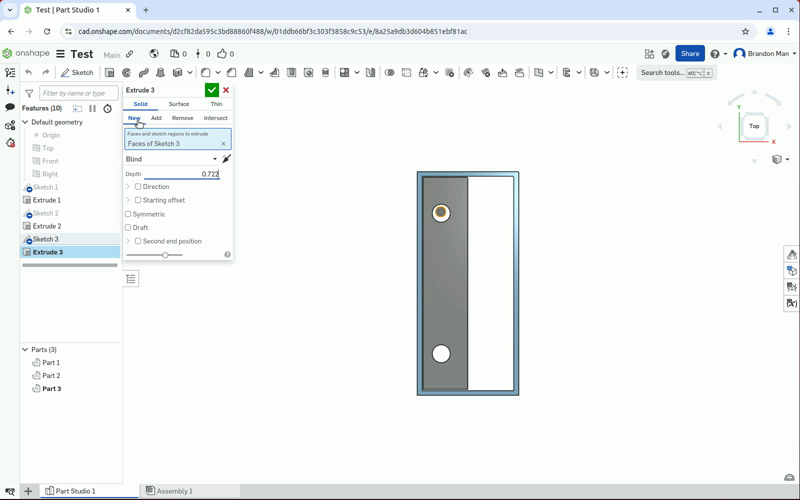
key(enter)
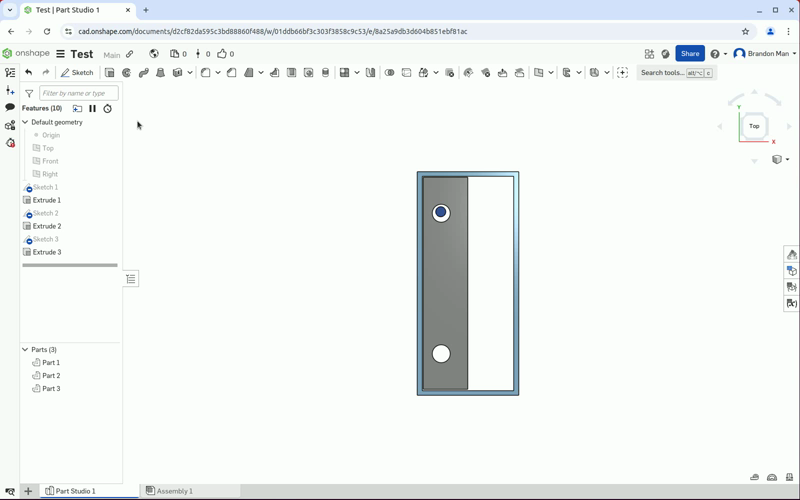
key(shift+h)
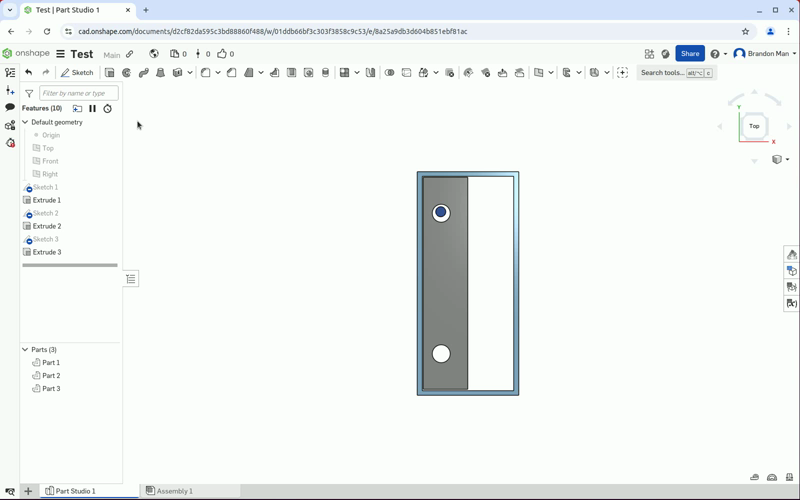
key(shift+h)
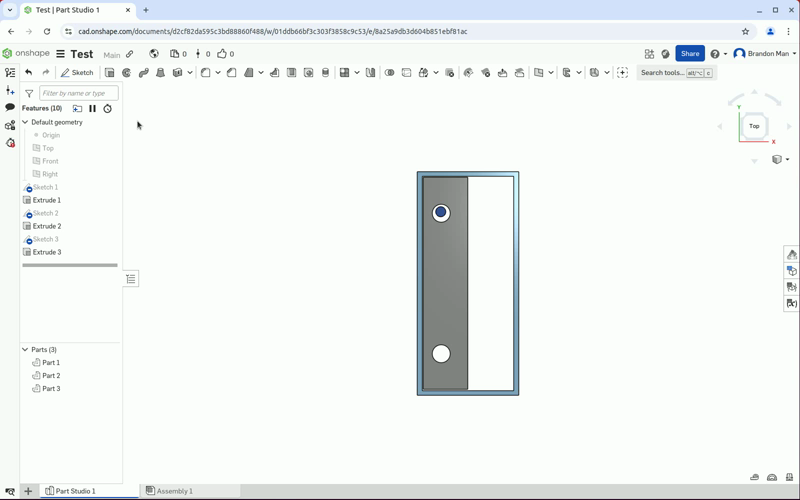
mouse_move(73, 189)
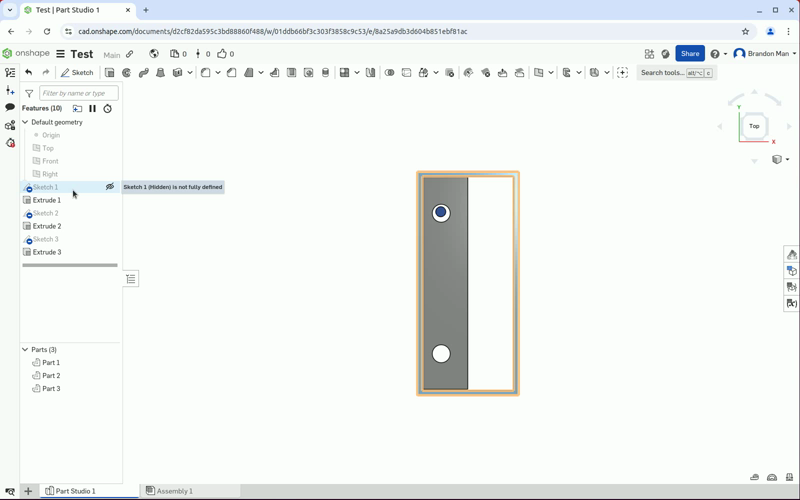
click(73, 189)
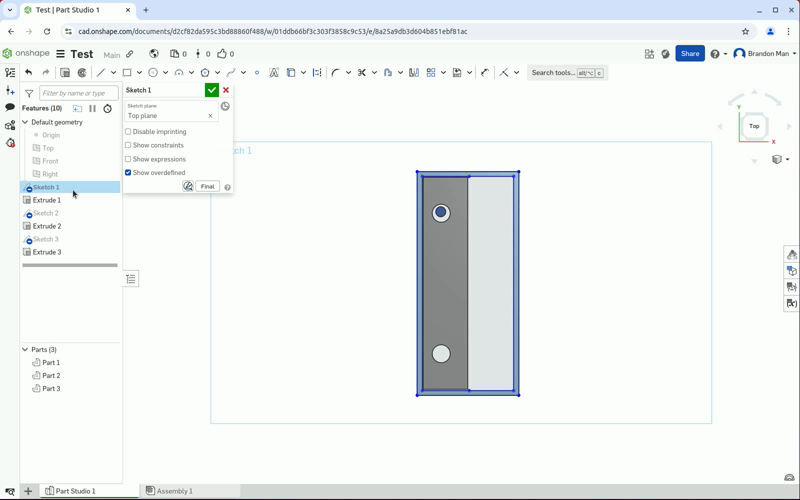
mouse_move(229, 92)
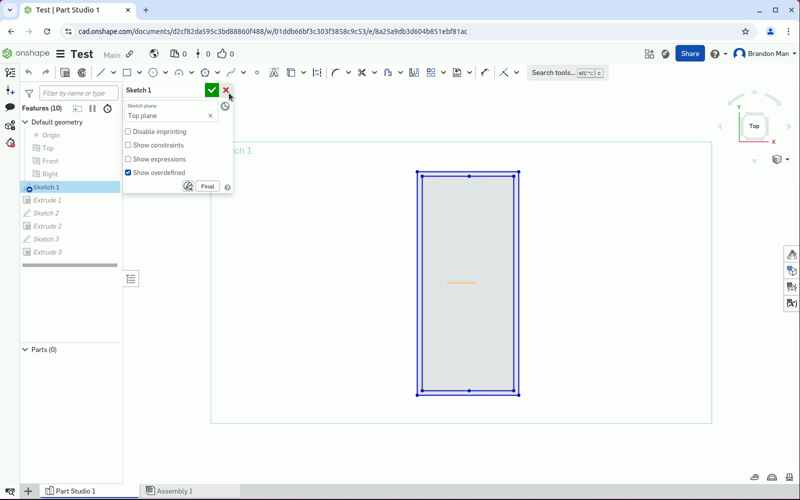
click(229, 92)
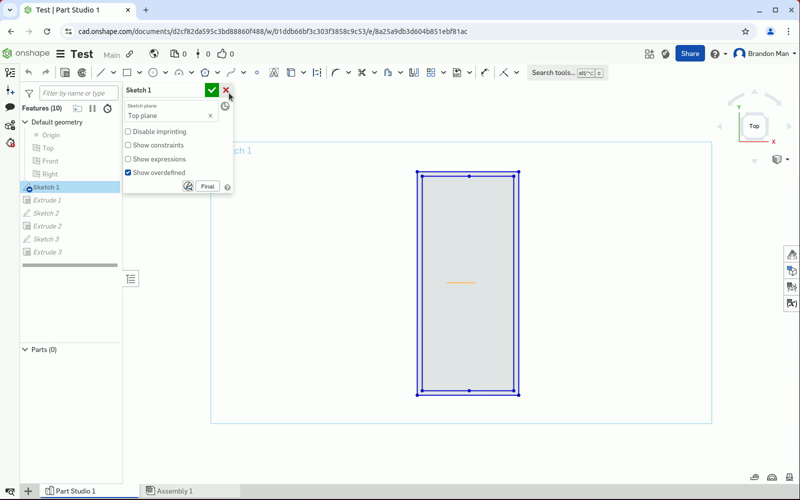
key(shift+s)
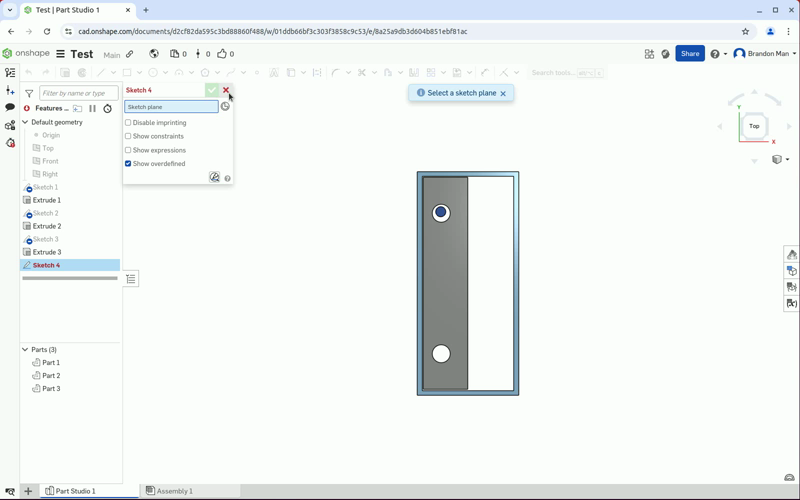
mouse_move(73, 150)
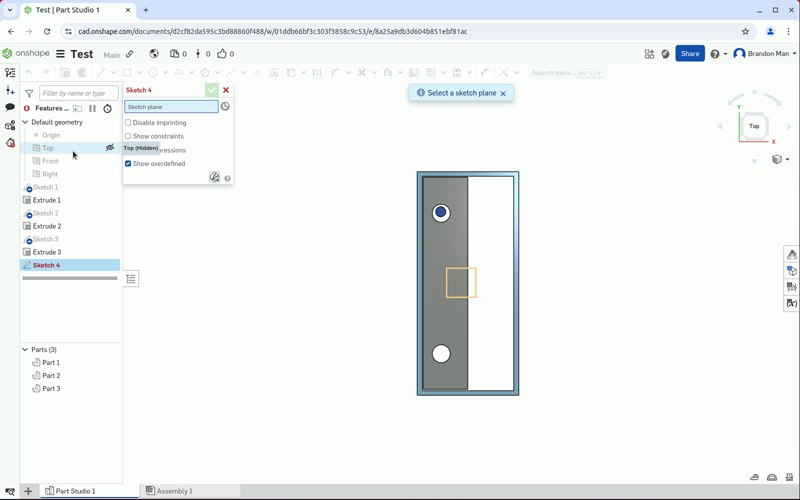
click(73, 150)
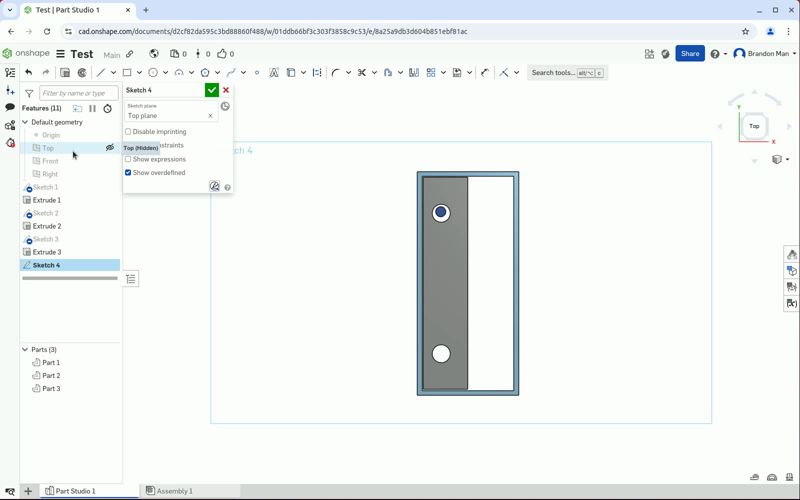
mouse_move(73, 352)
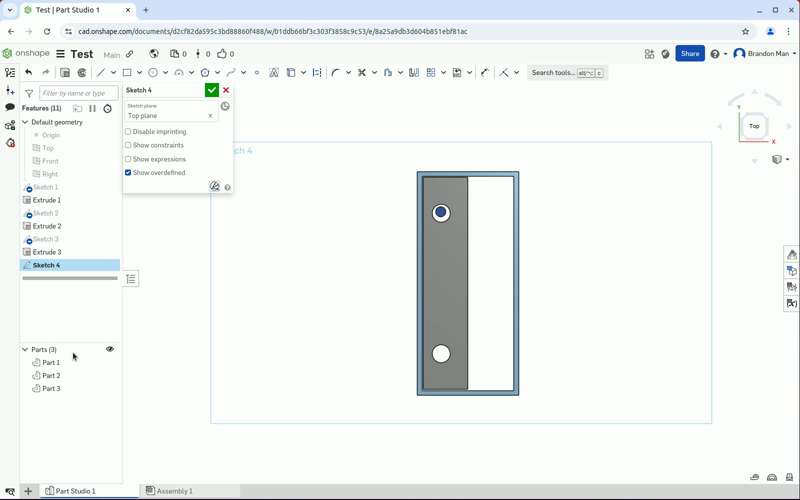
key(y)
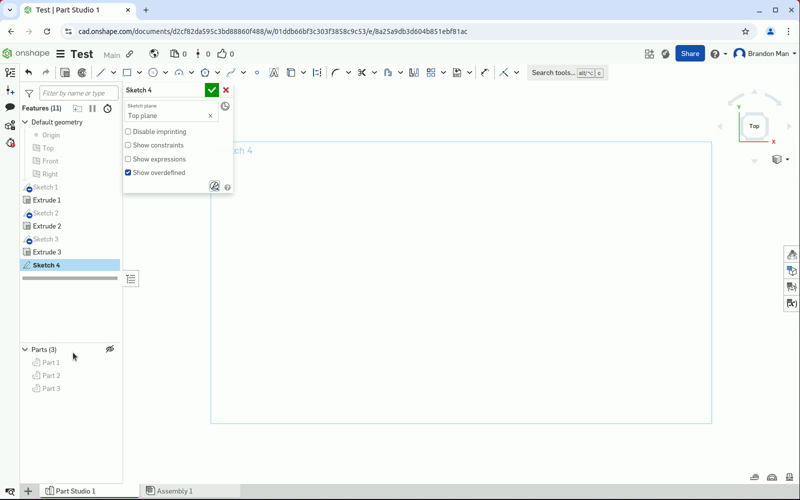
key(c)
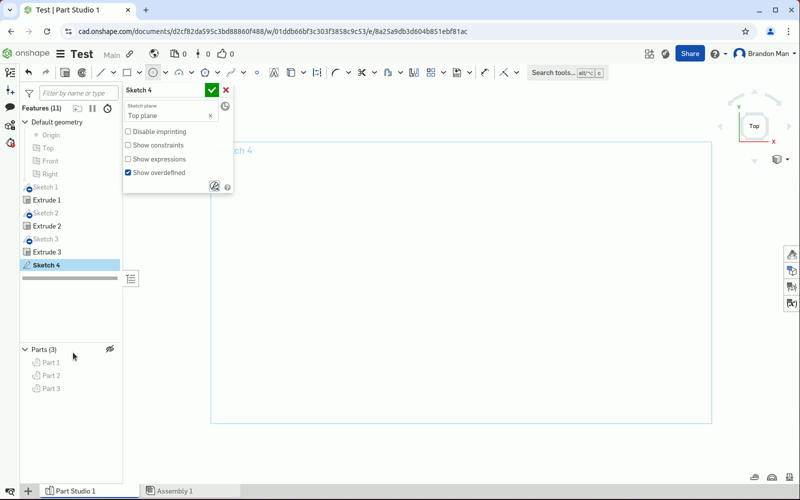
key_down(shift)
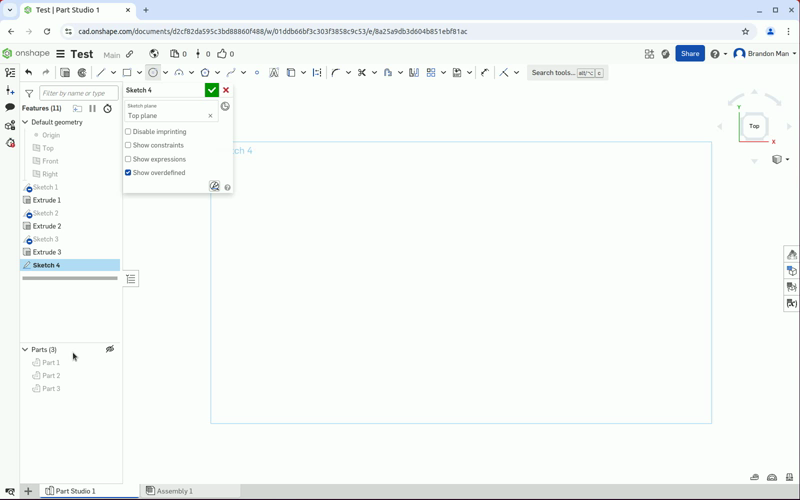
mouse_move(440, 211)
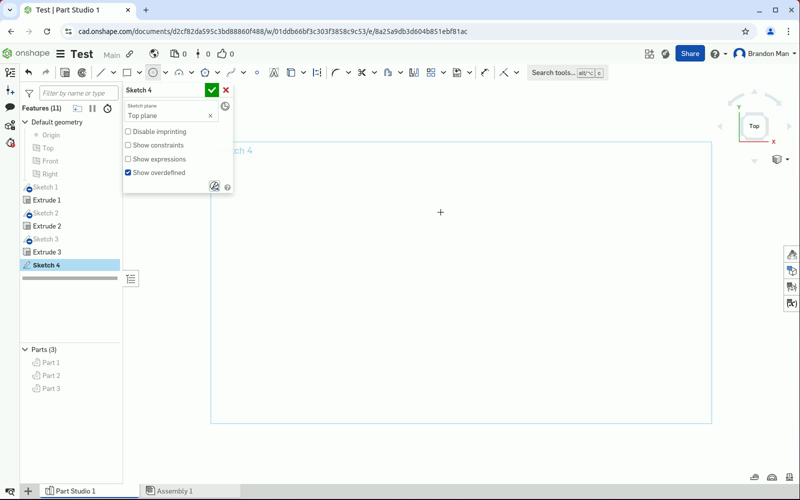
click(440, 211)
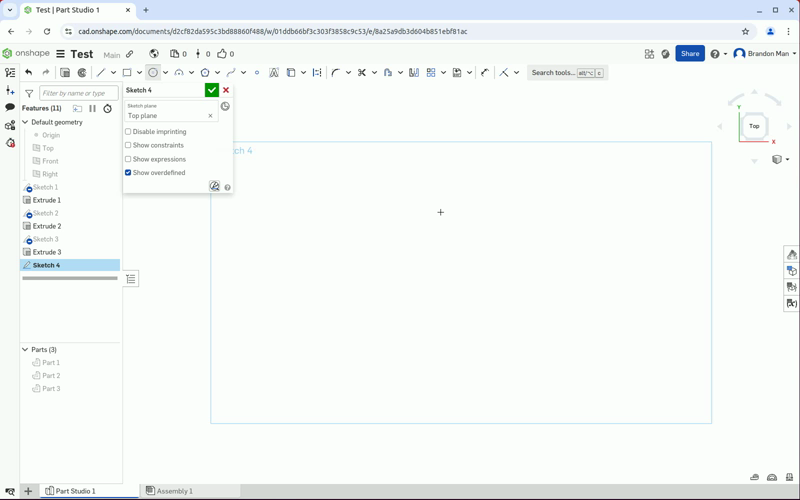
key_up(shift)
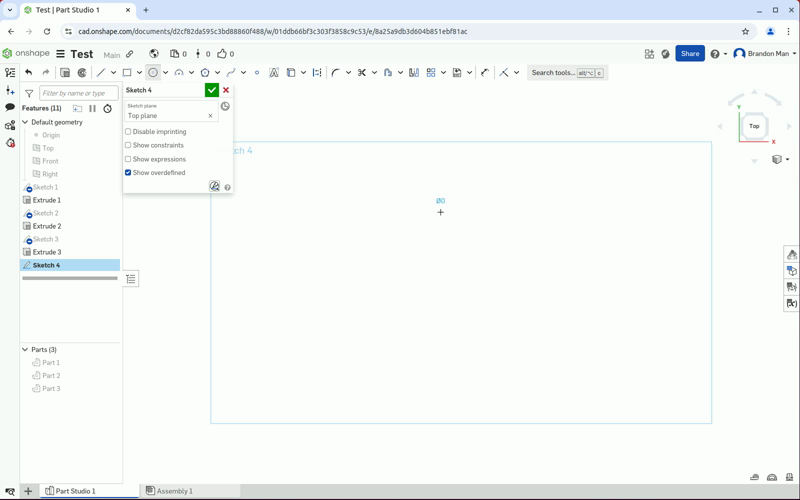
mouse_move(450, 211)
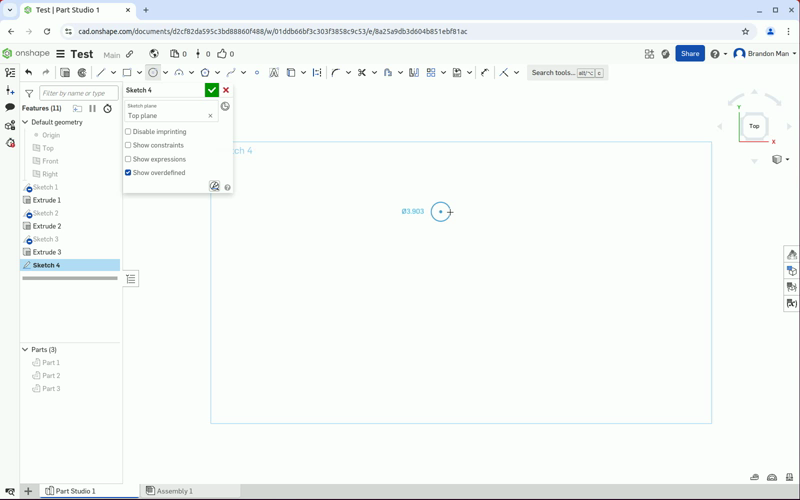
click(450, 211)
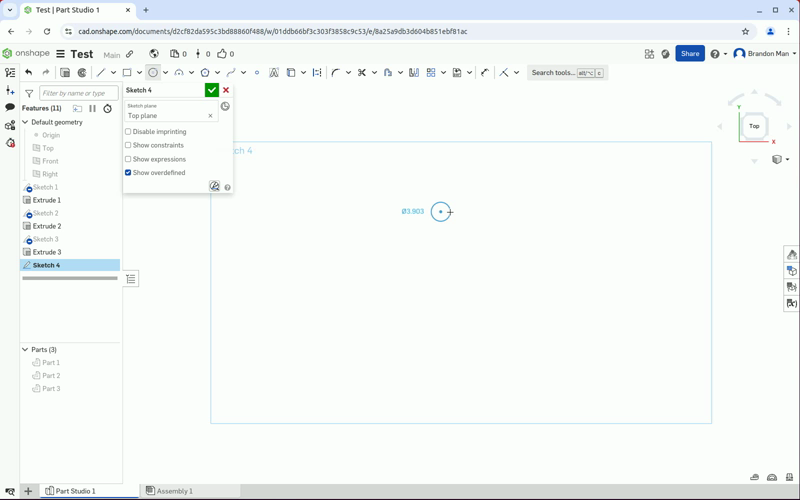
key(esc)
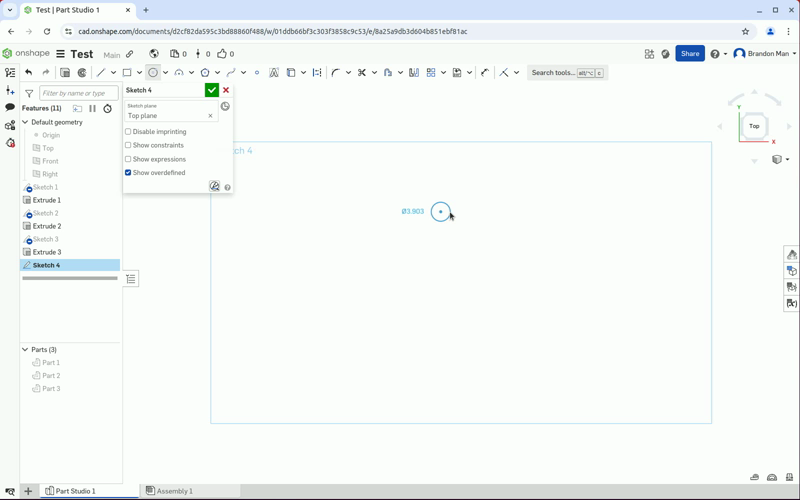
key(c)
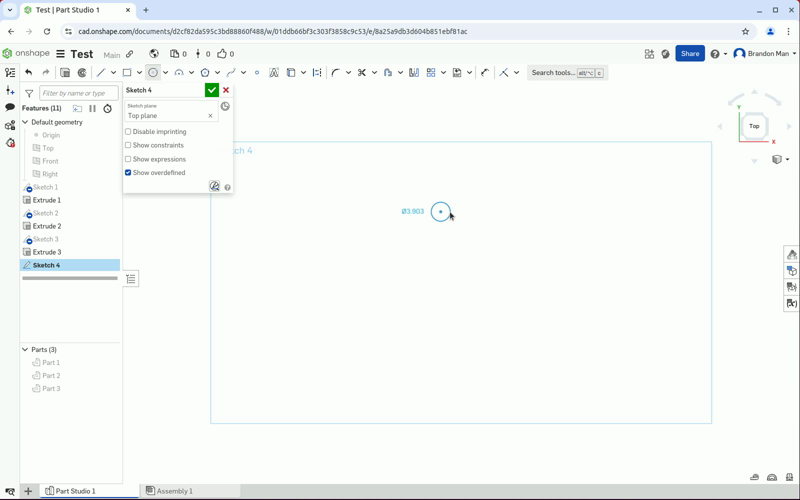
key_down(shift)
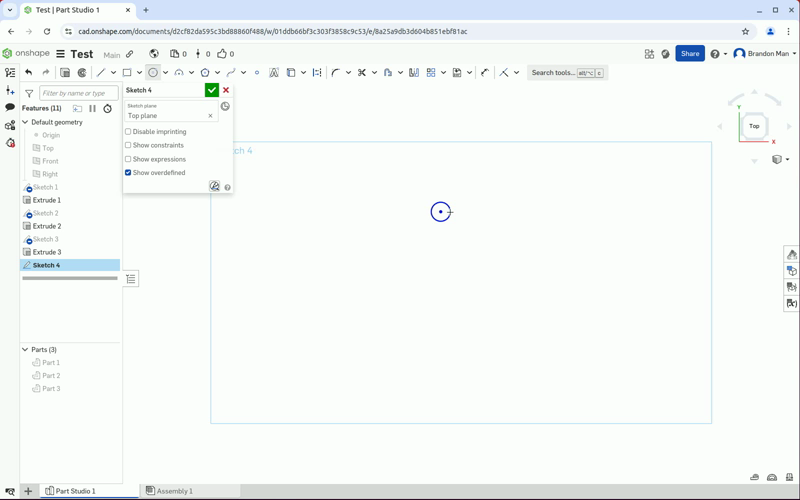
mouse_move(440, 211)
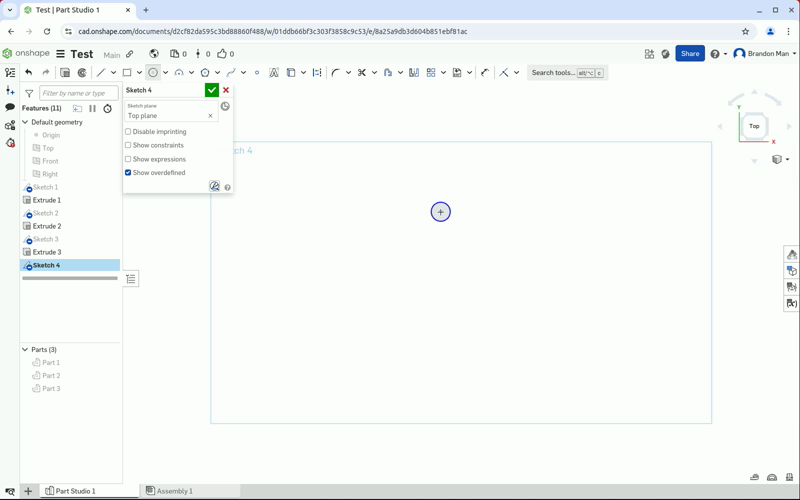
click(440, 211)
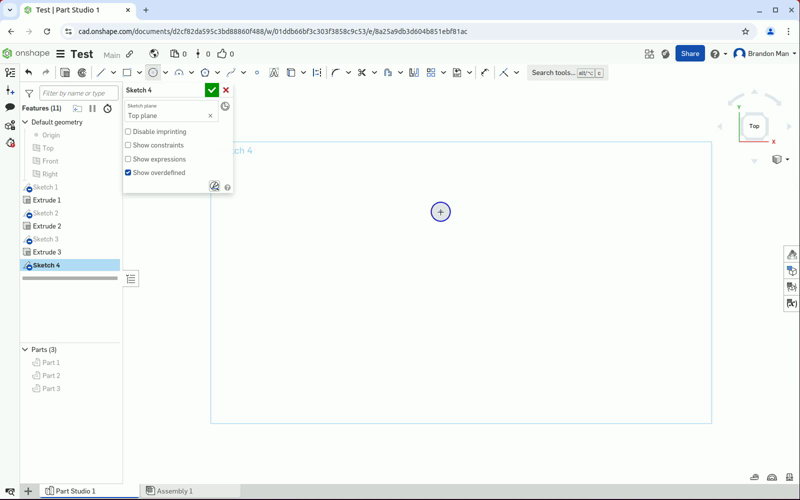
key_up(shift)
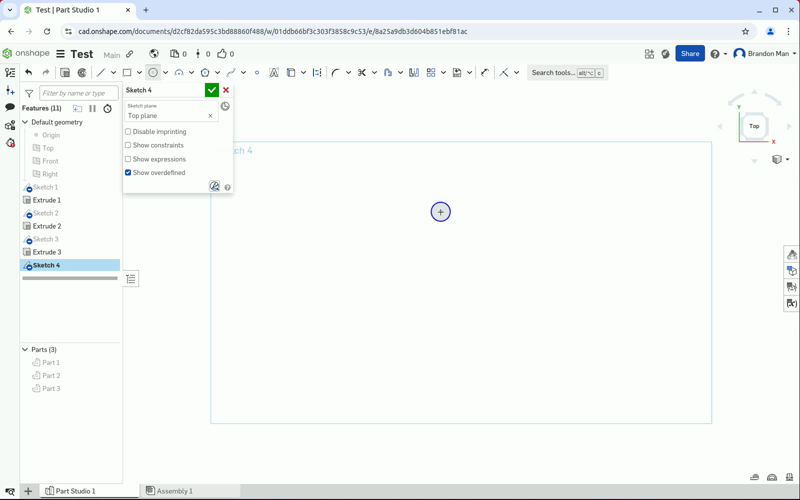
mouse_move(445, 211)
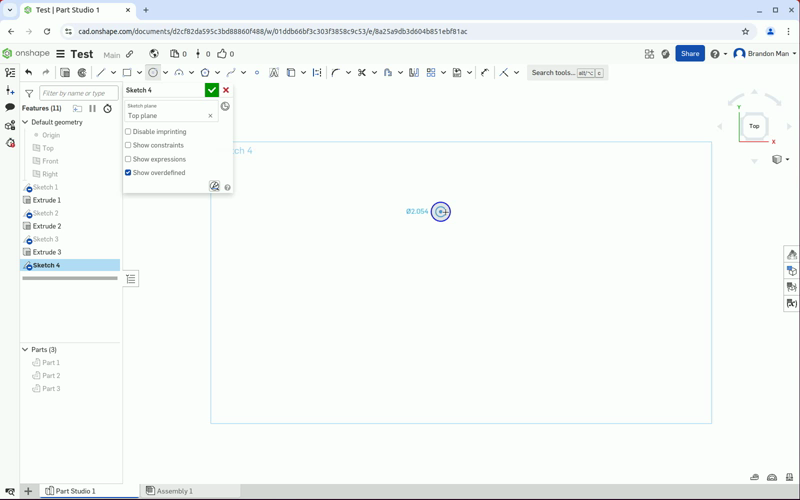
click(445, 211)
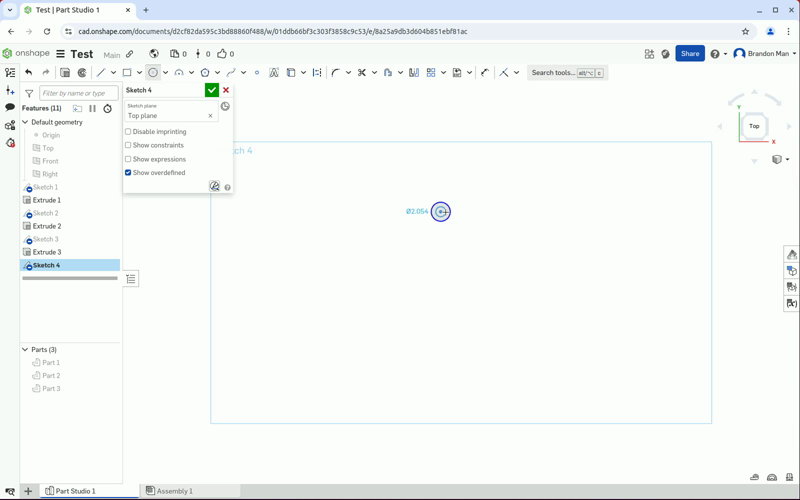
key(esc)
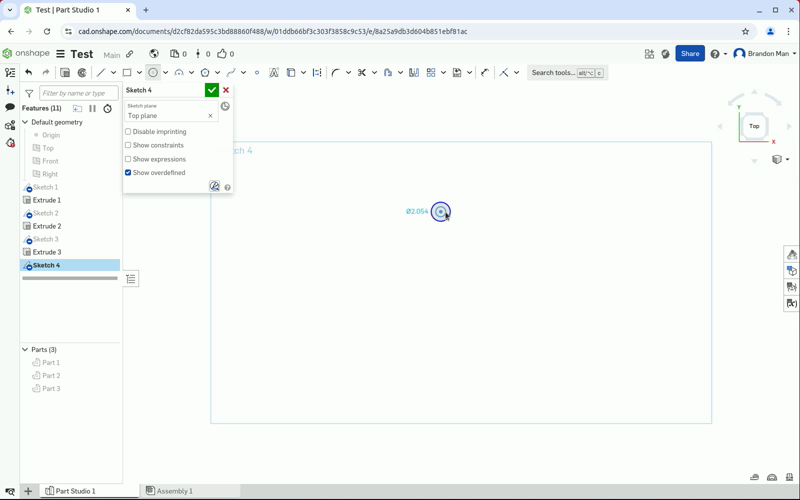
mouse_move(440, 217)
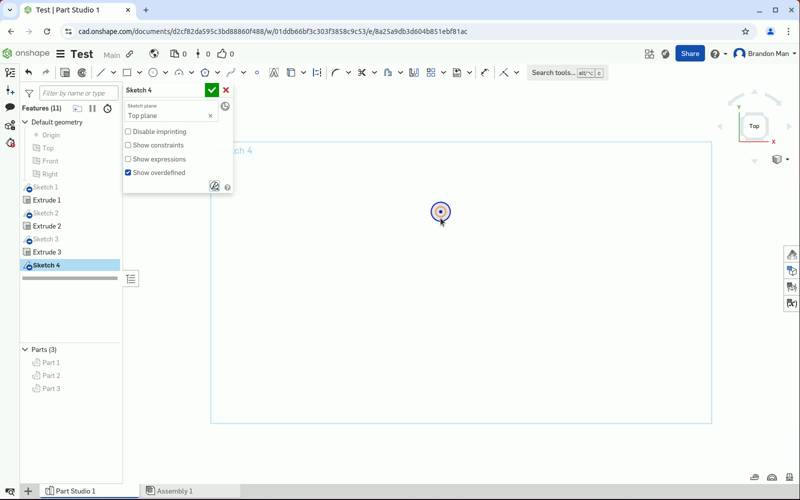
scroll(6)
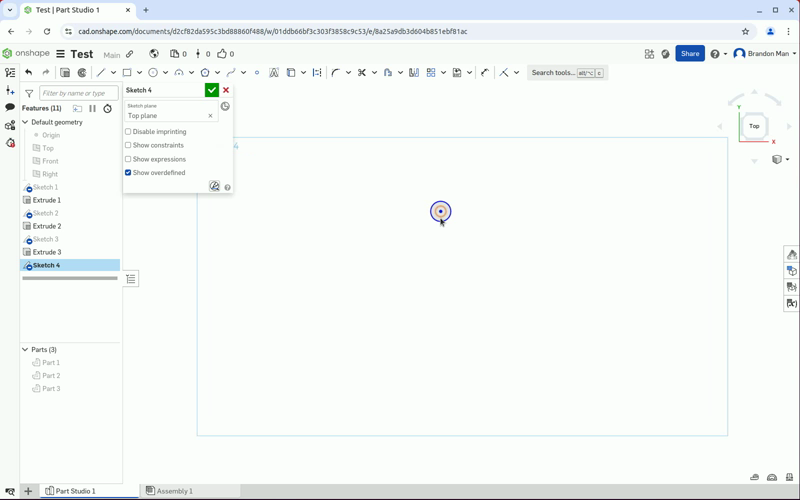
scroll(6)
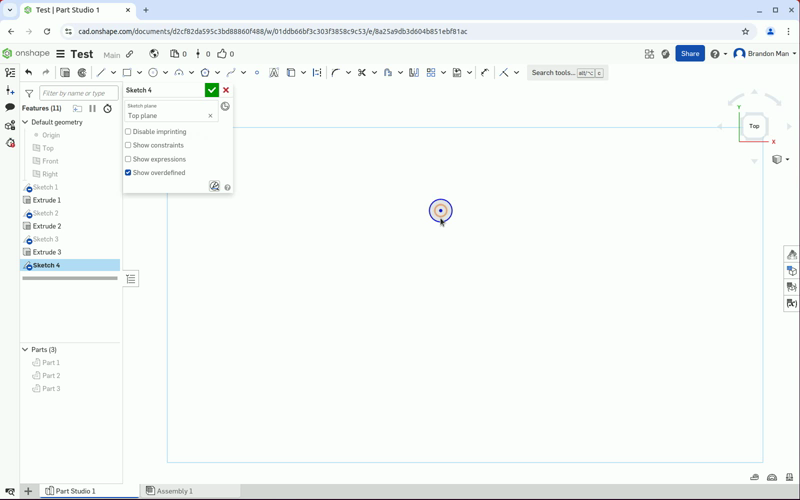
scroll(6)
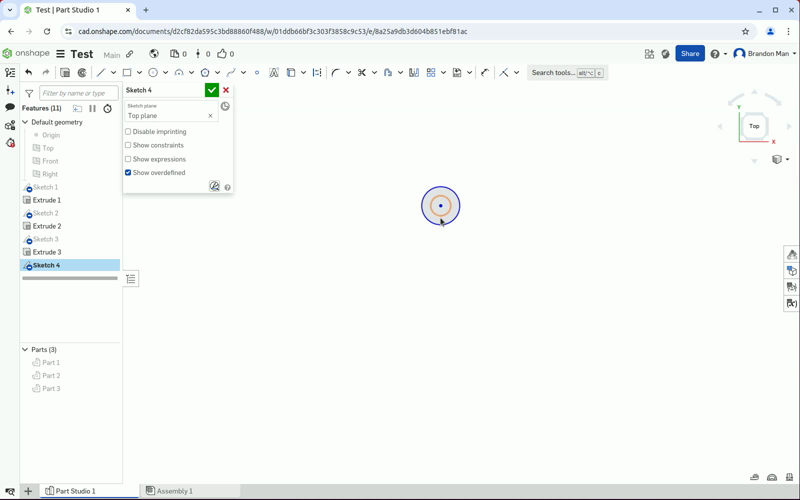
scroll(6)
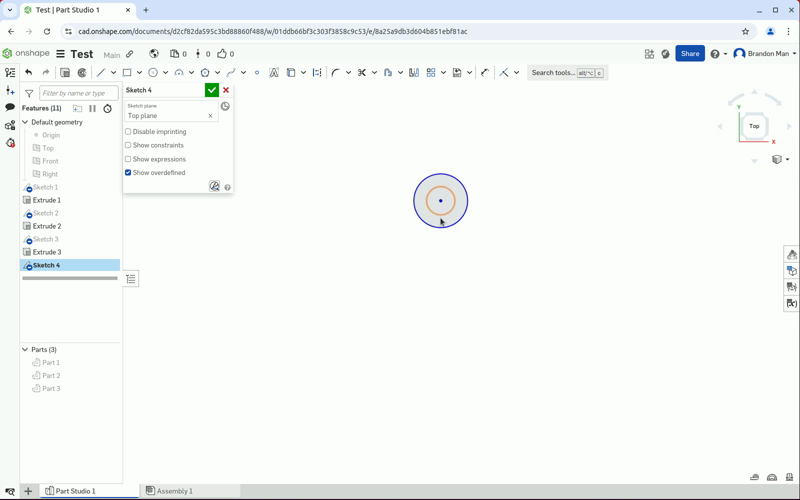
scroll(6)
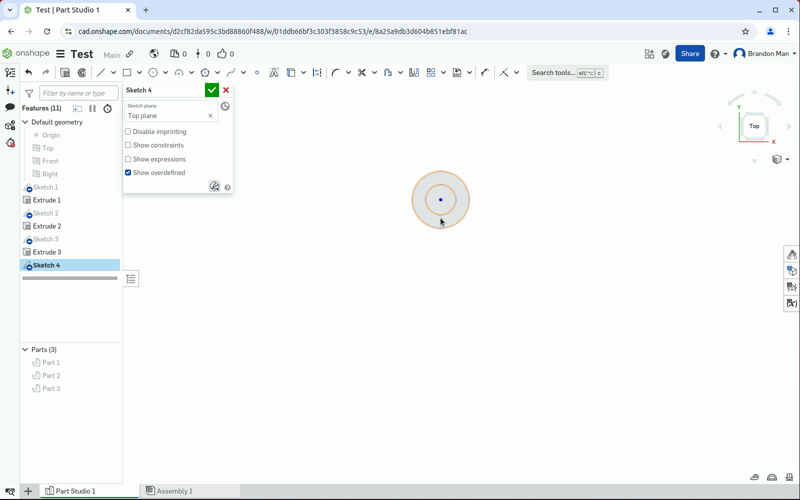
scroll(6)
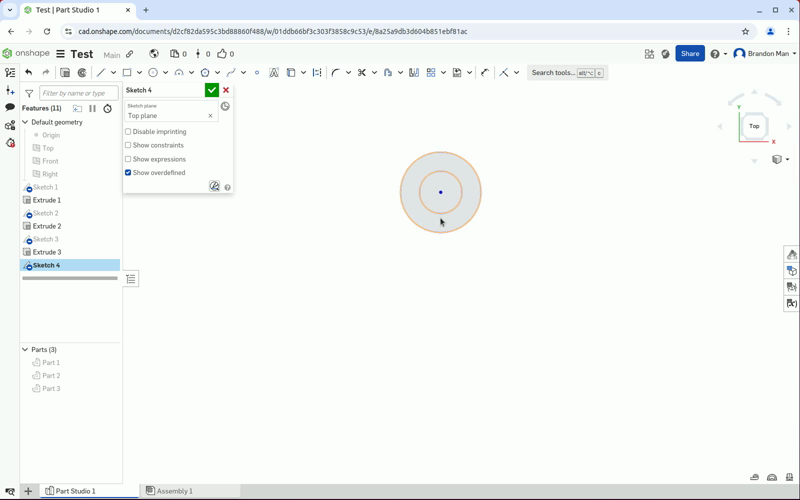
scroll(6)
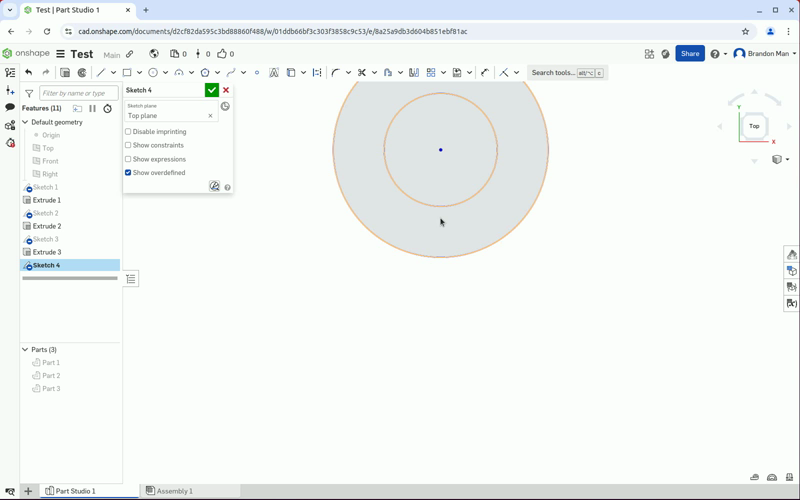
click(440, 217)
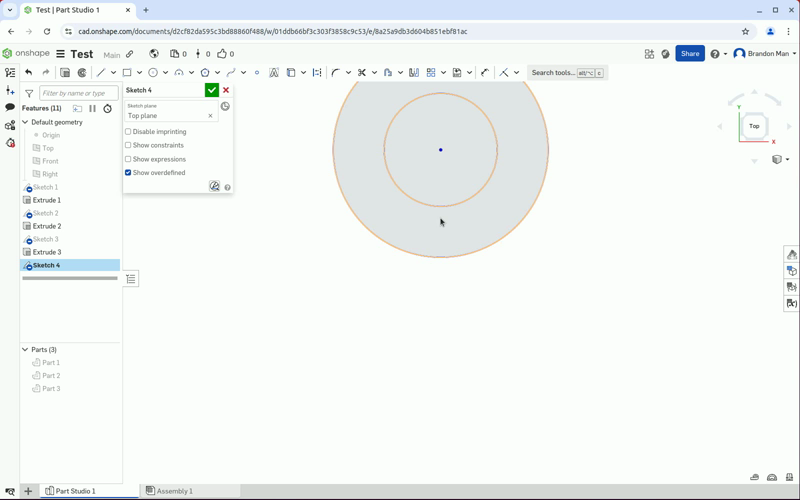
scroll(-6)
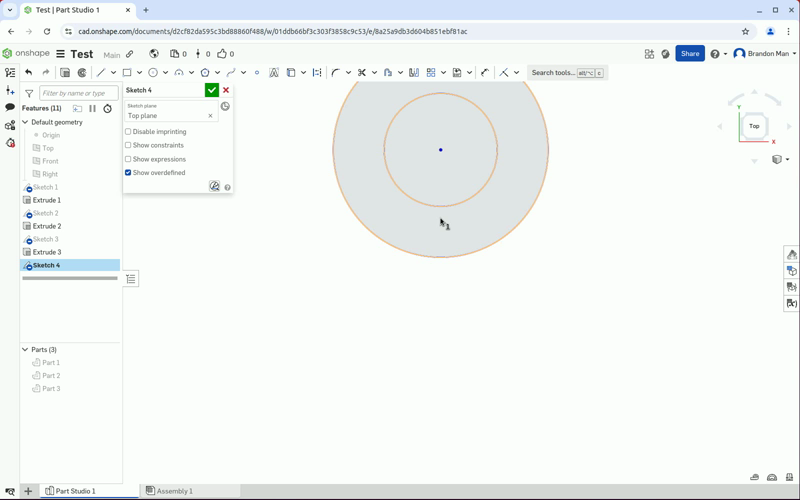
scroll(-6)
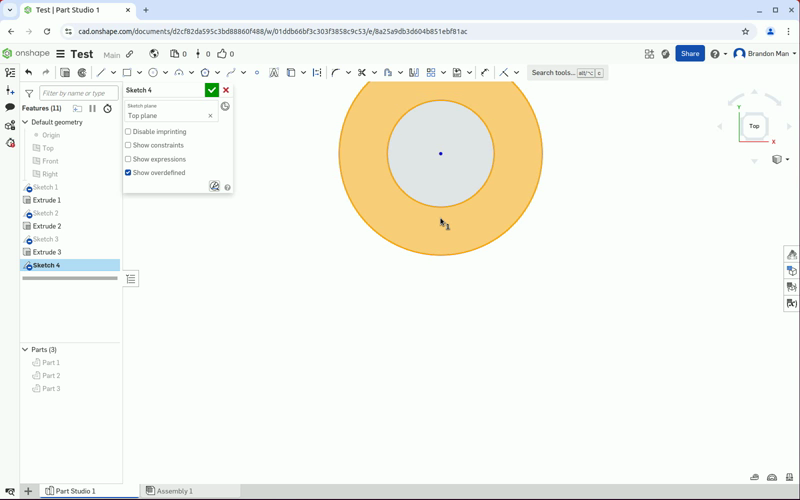
scroll(-6)
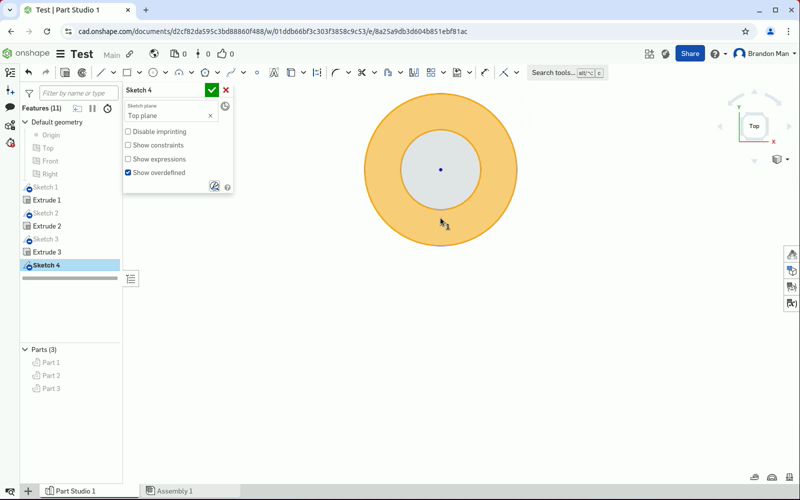
scroll(-6)
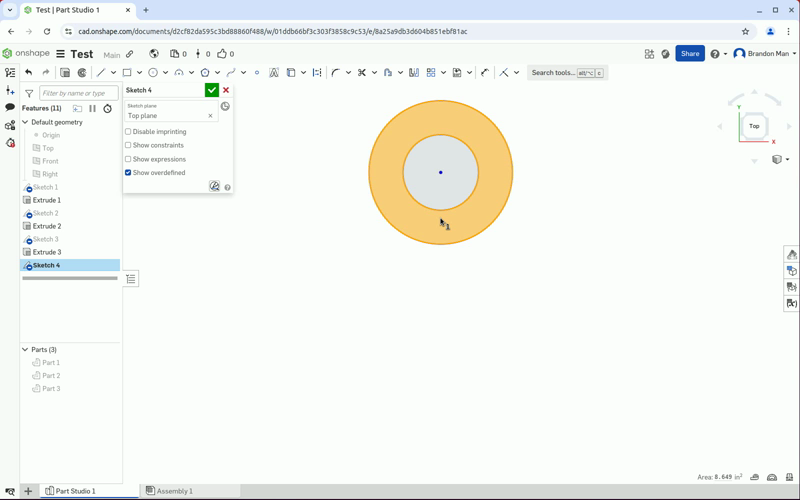
scroll(-6)
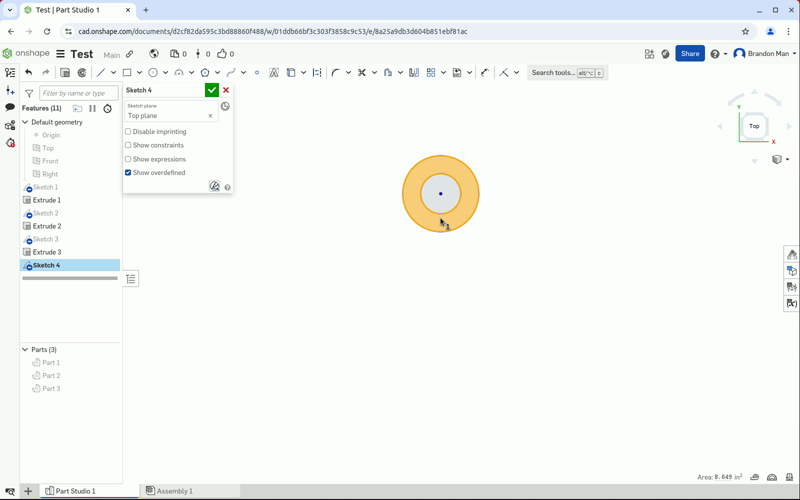
scroll(-6)
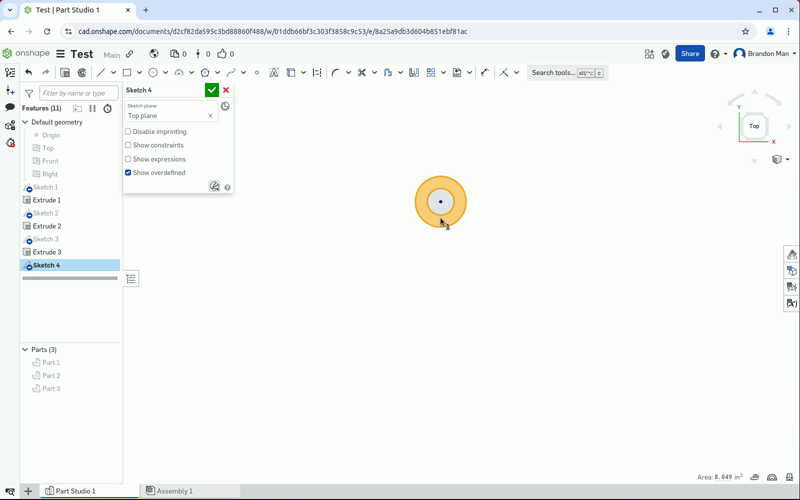
scroll(-6)
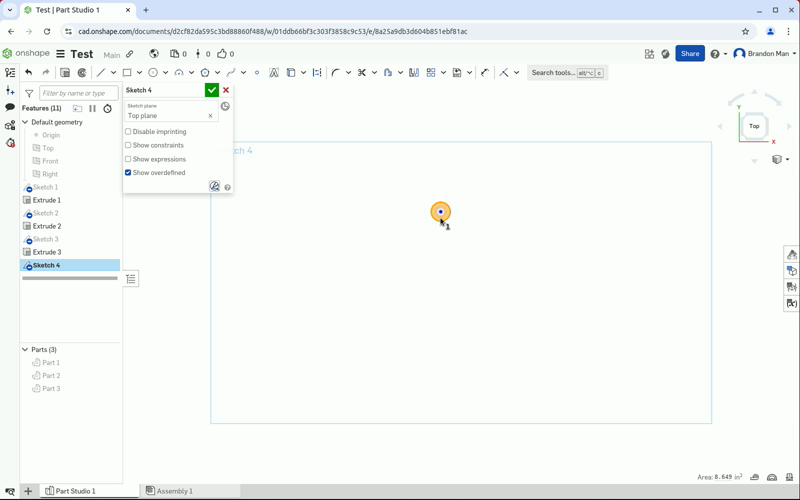
mouse_move(73, 352)
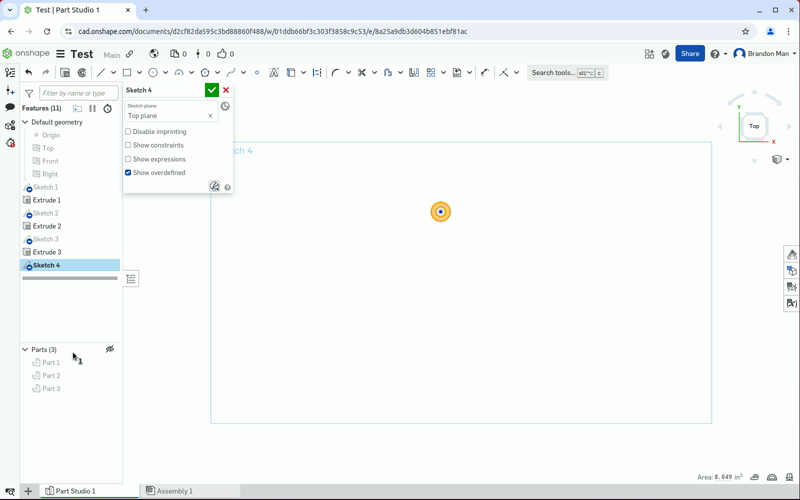
key(shift+y)
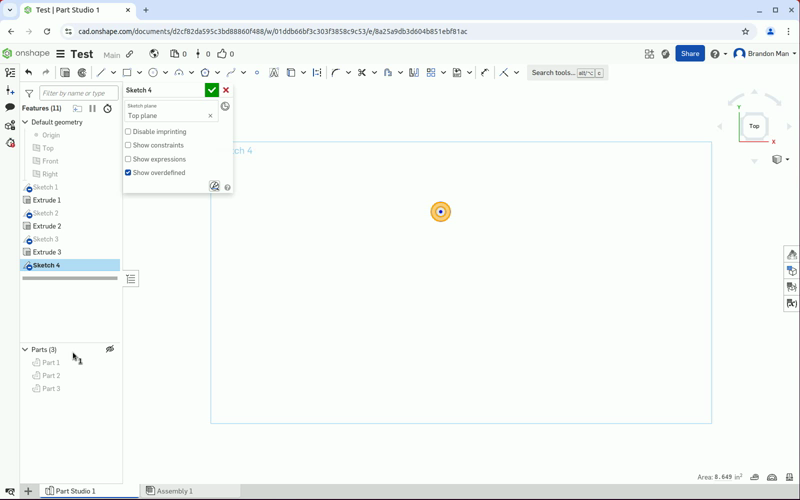
key(shift+e)
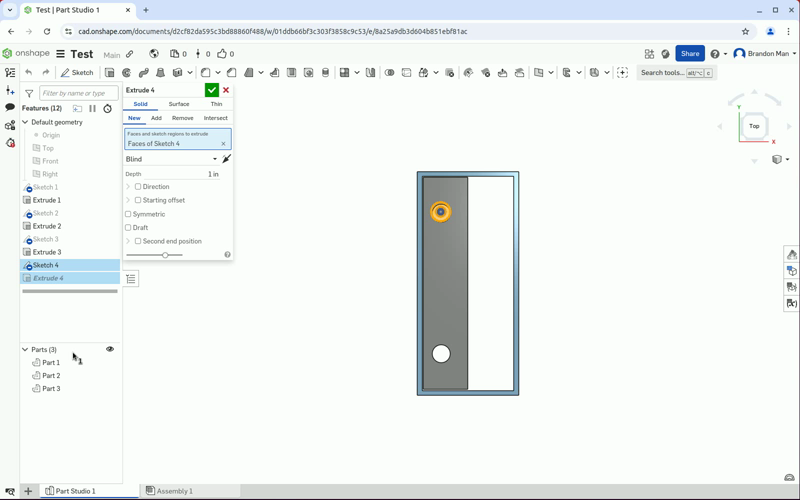
mouse_move(143, 106)
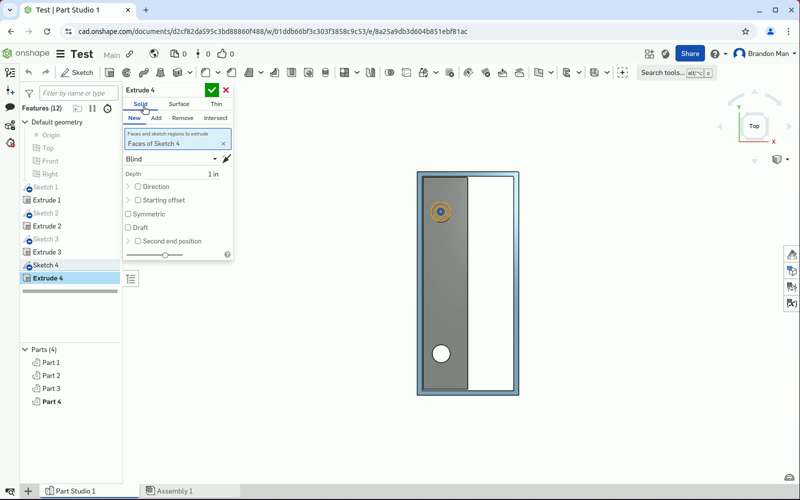
click(143, 106)
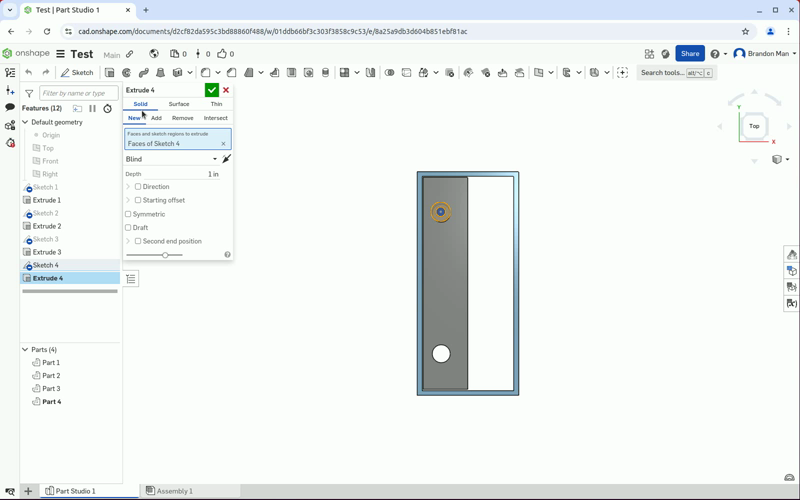
mouse_move(137, 120)
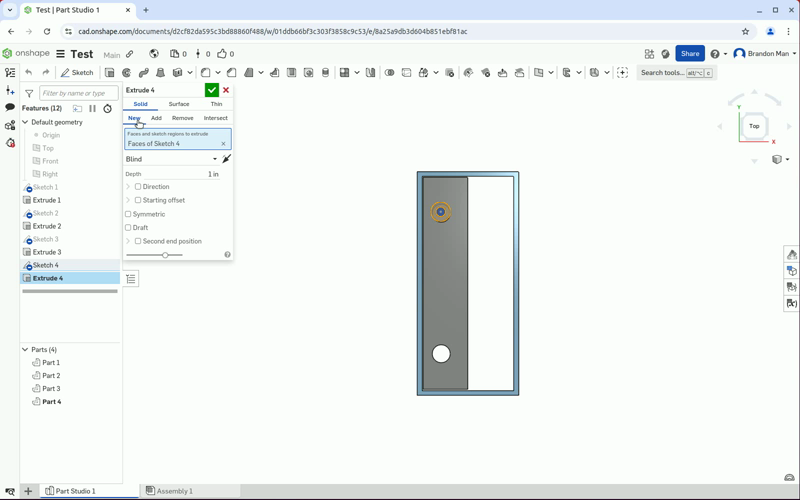
click(137, 120)
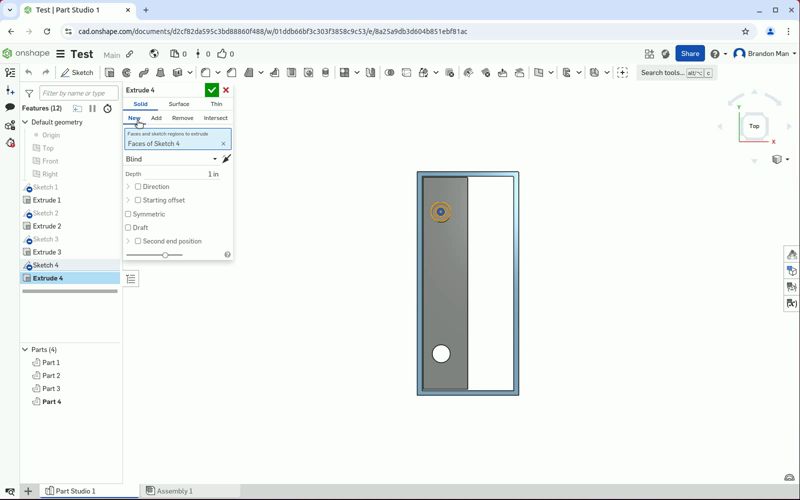
key(tab, 4)
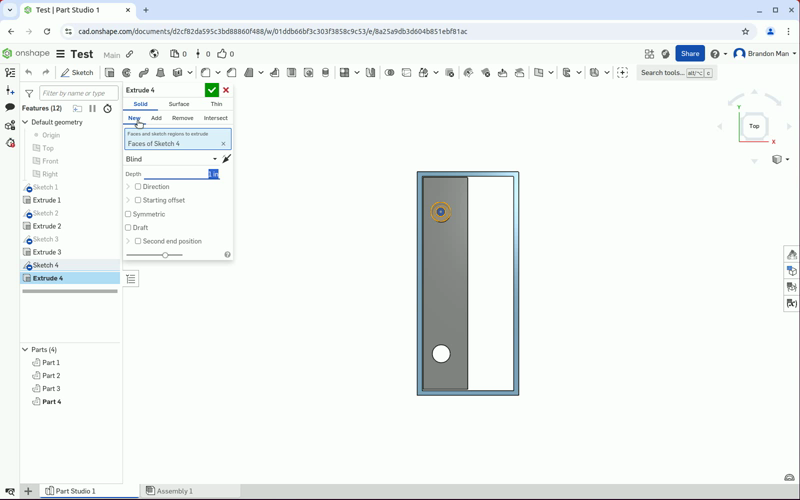
text(0.722)
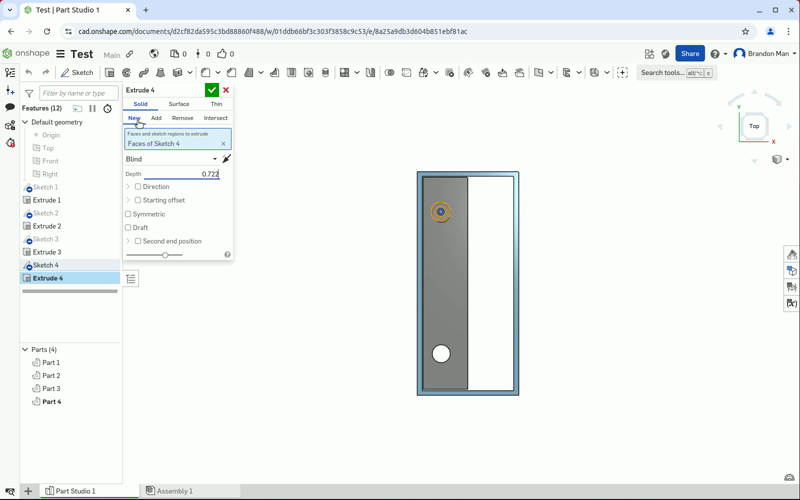
key(enter)
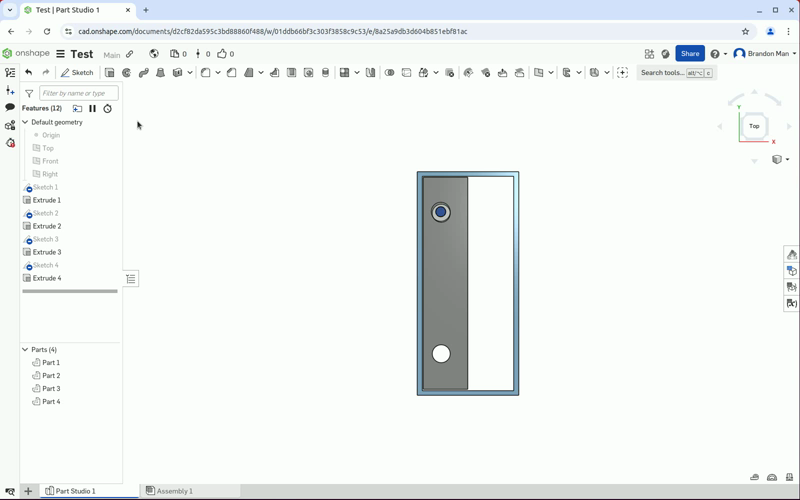
key(shift+h)
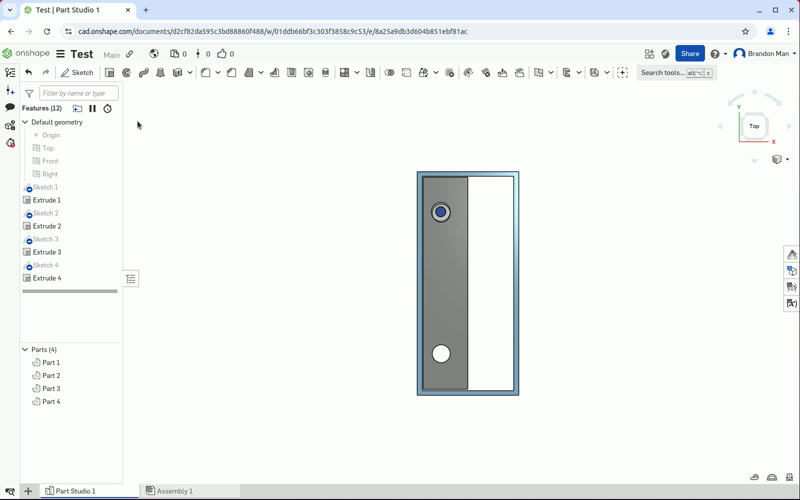
key(shift+h)
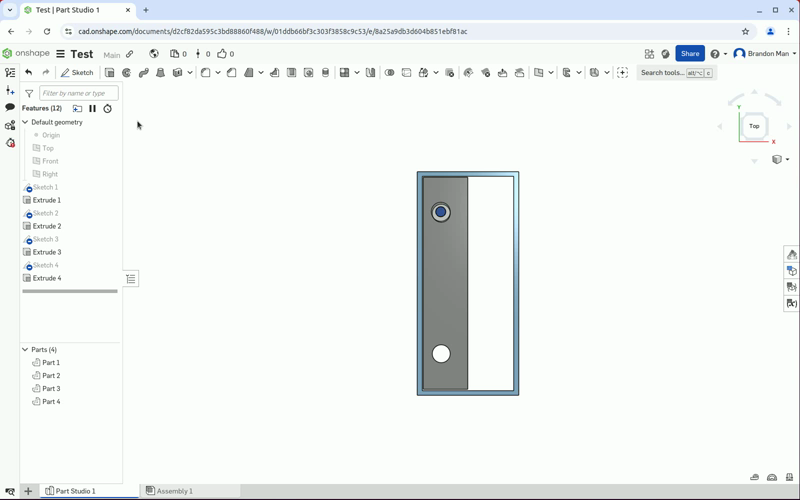
mouse_move(73, 189)
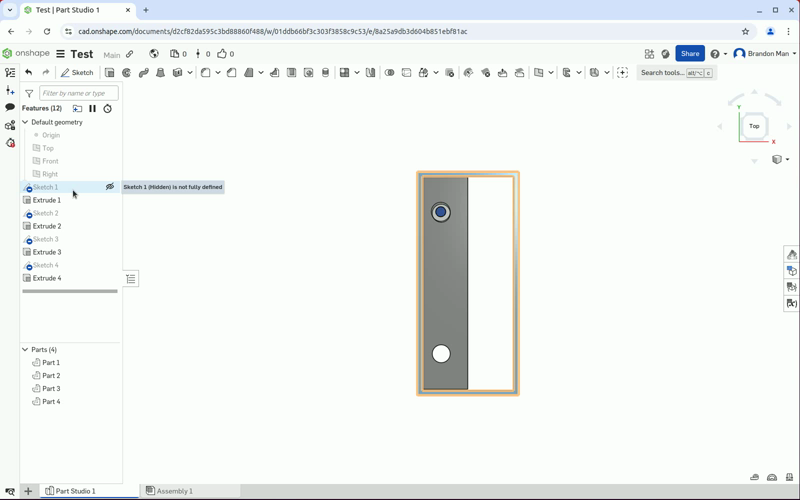
click(73, 189)
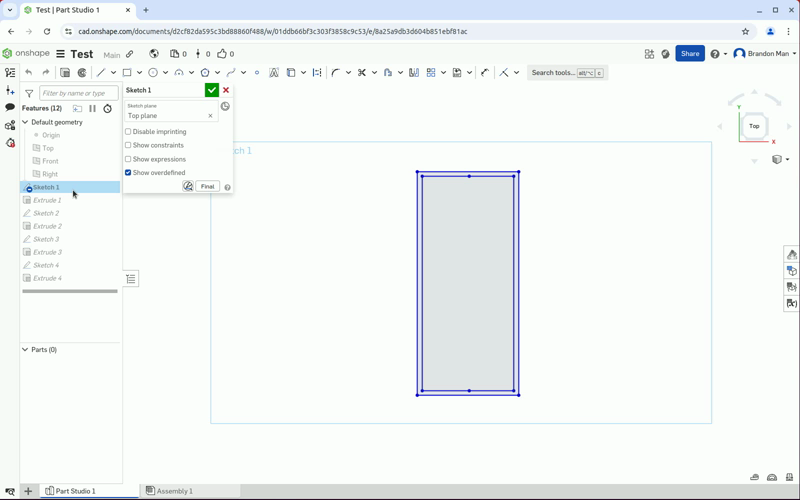
mouse_move(229, 92)
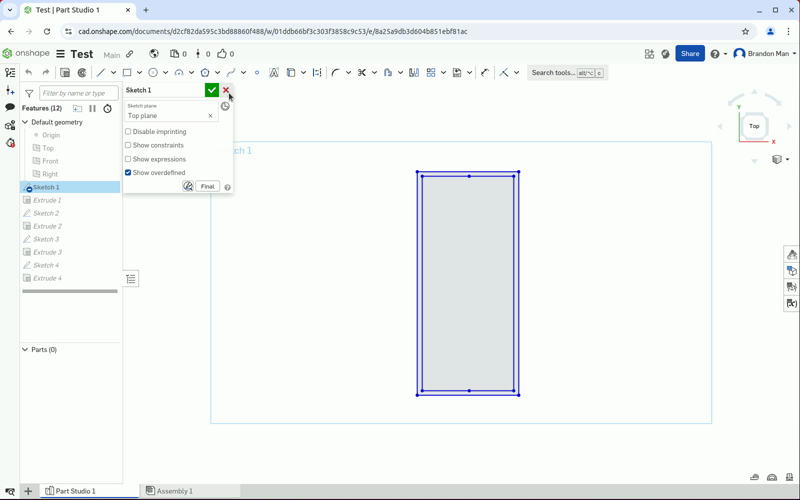
click(229, 92)
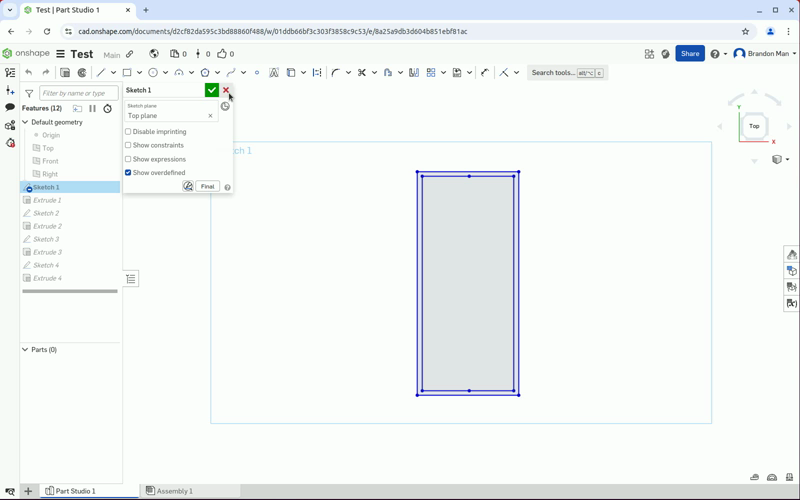
key(shift+s)
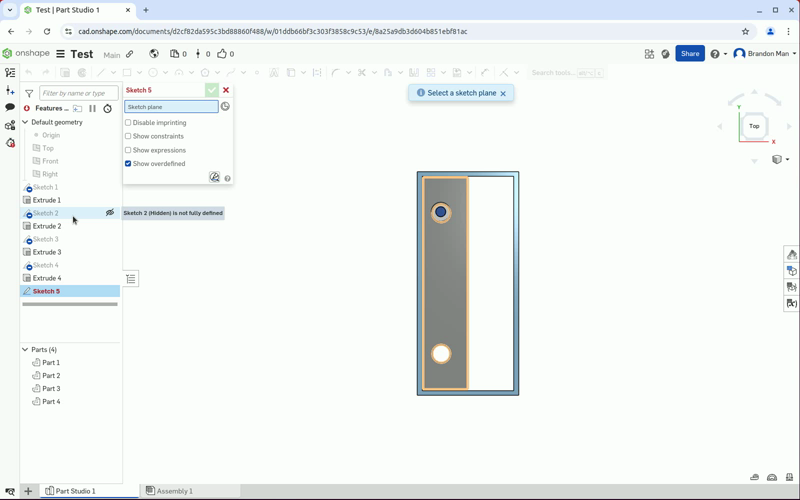
scroll(3)
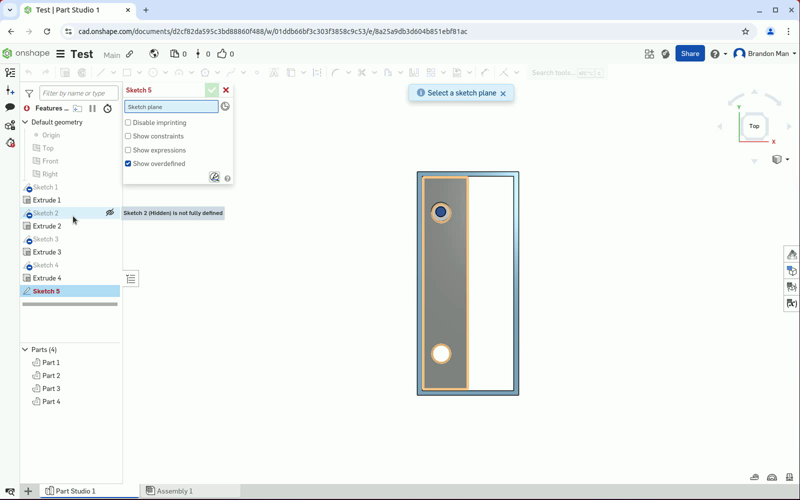
mouse_move(73, 150)
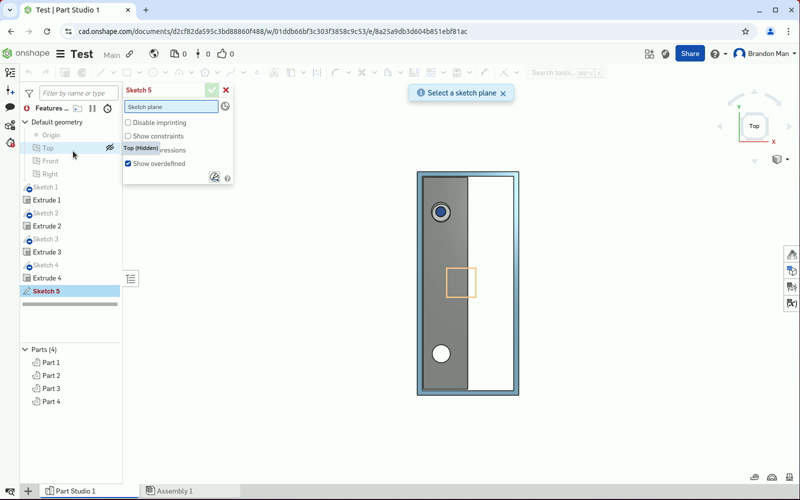
click(73, 150)
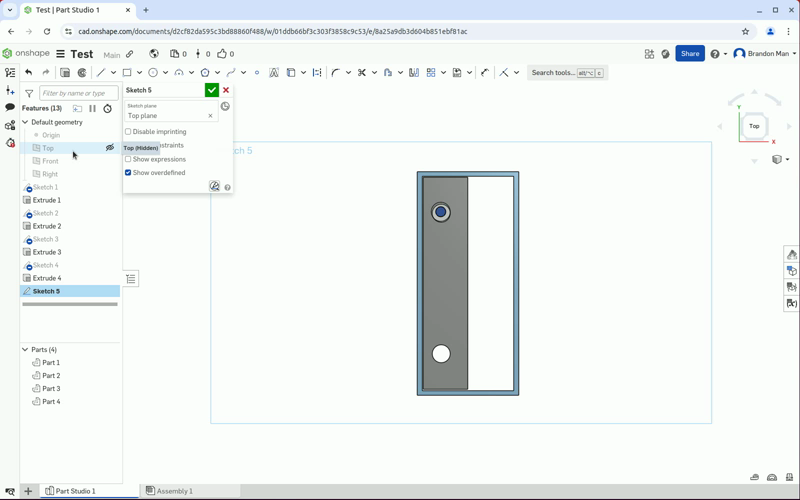
mouse_move(73, 352)
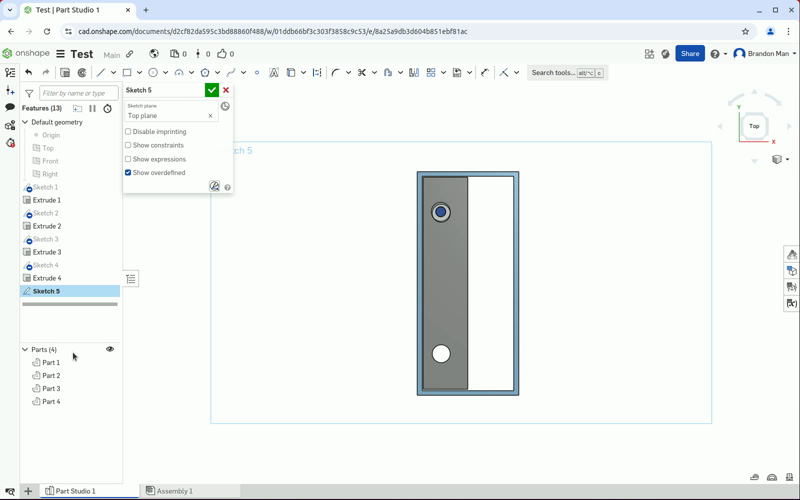
key(y)
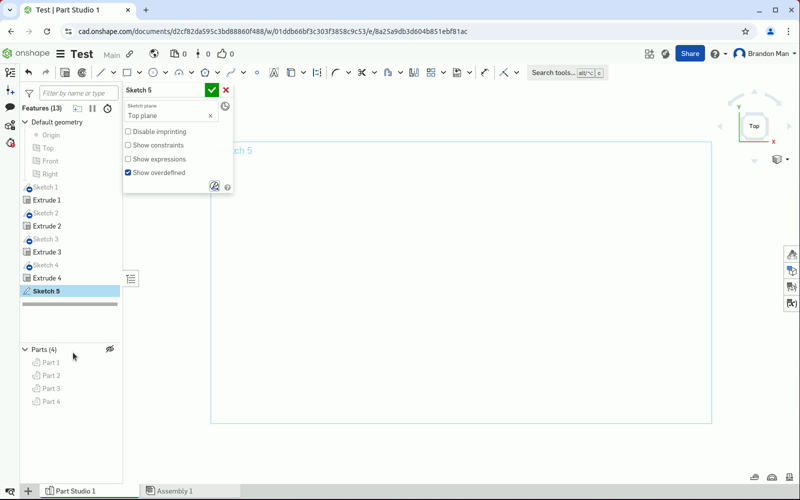
key(c)
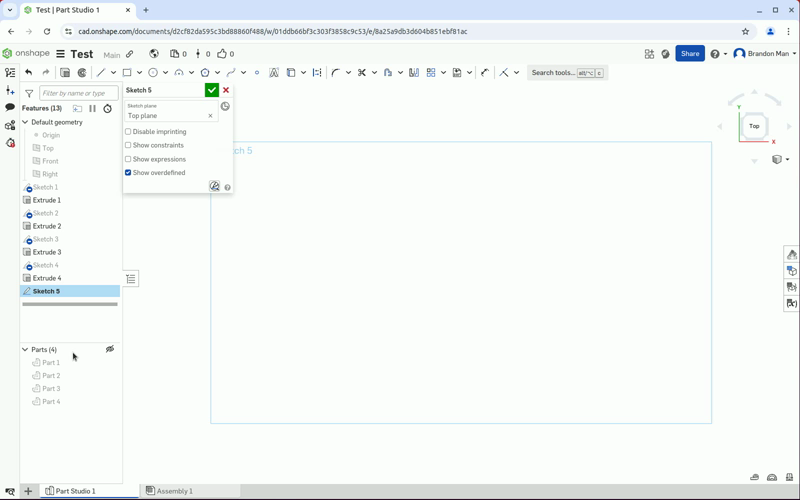
key_down(shift)
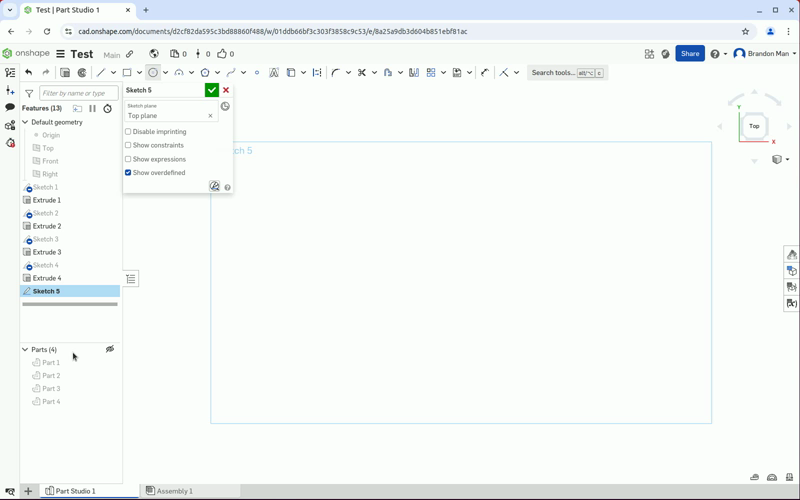
mouse_move(440, 354)
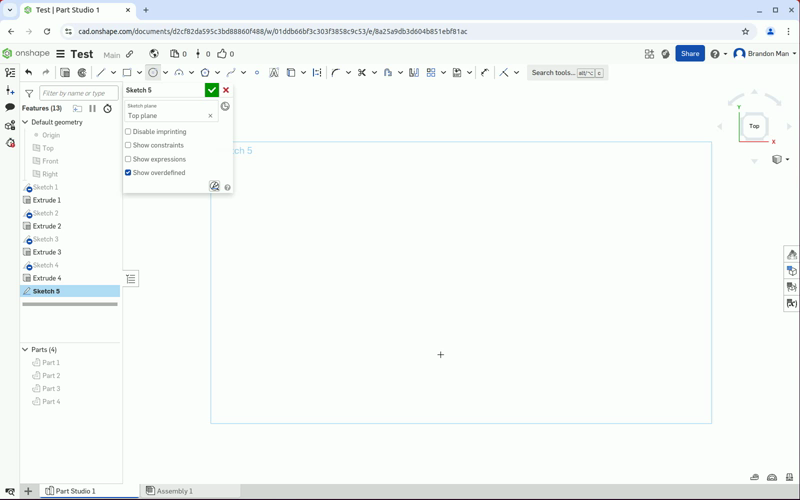
click(440, 354)
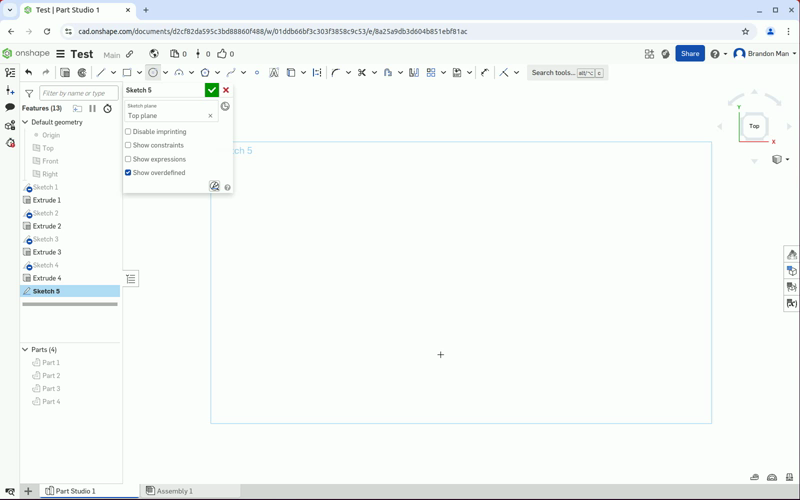
key_up(shift)
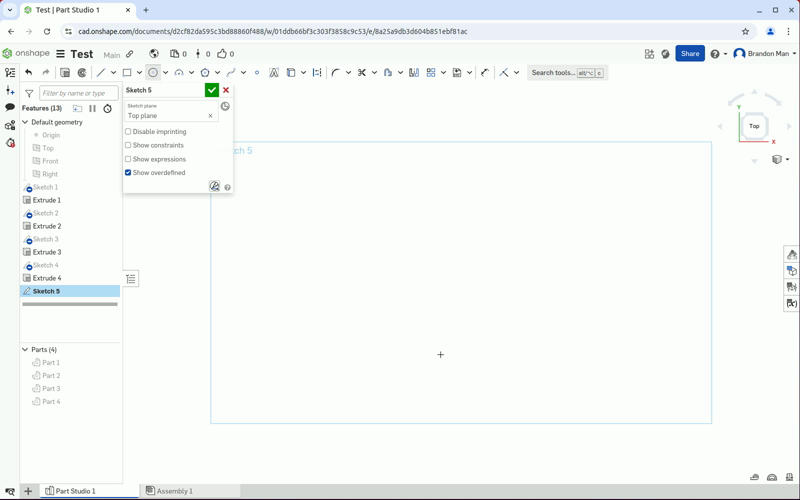
mouse_move(450, 354)
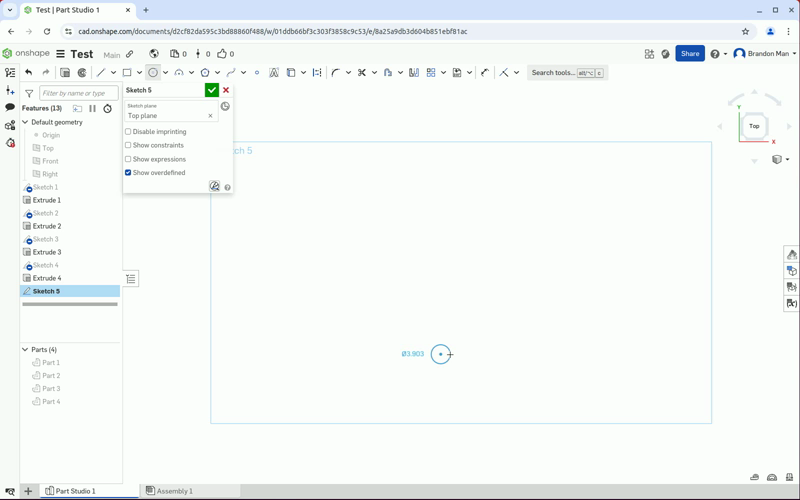
click(450, 354)
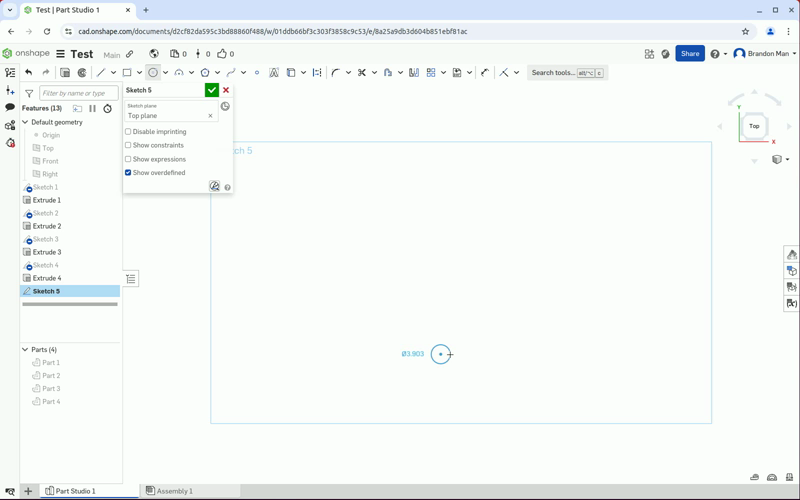
key(esc)
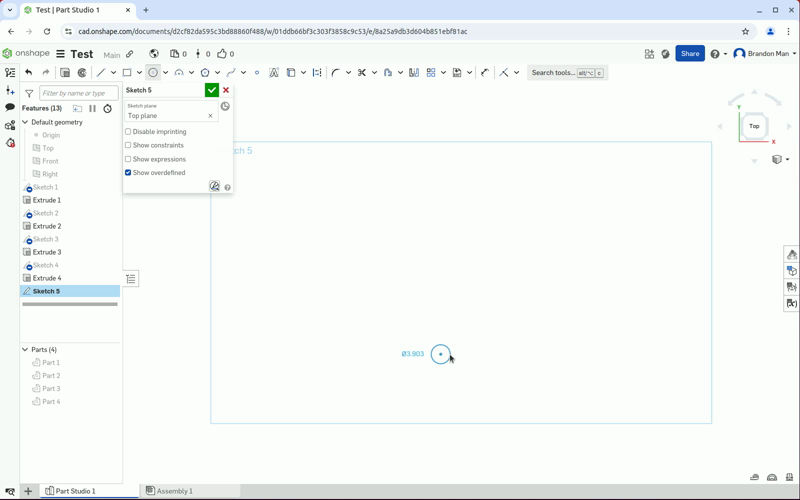
key(c)
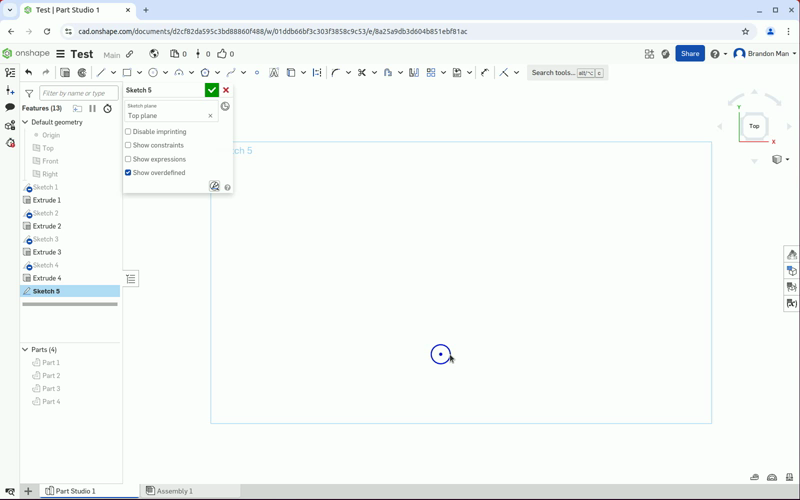
key_down(shift)
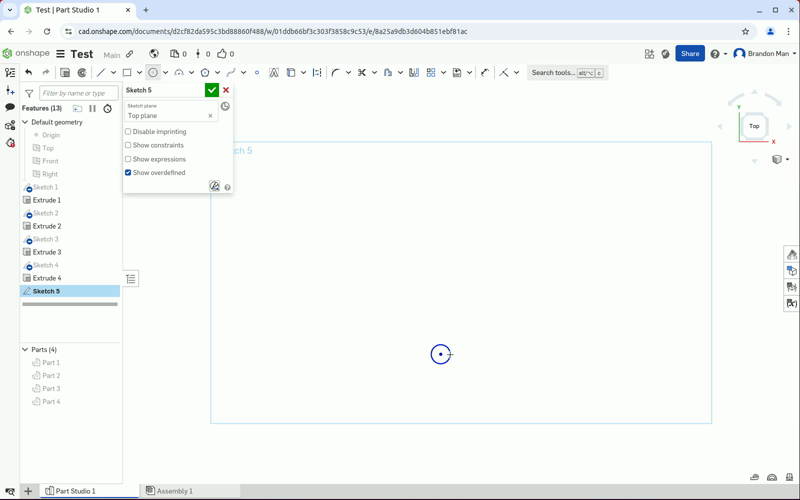
mouse_move(440, 354)
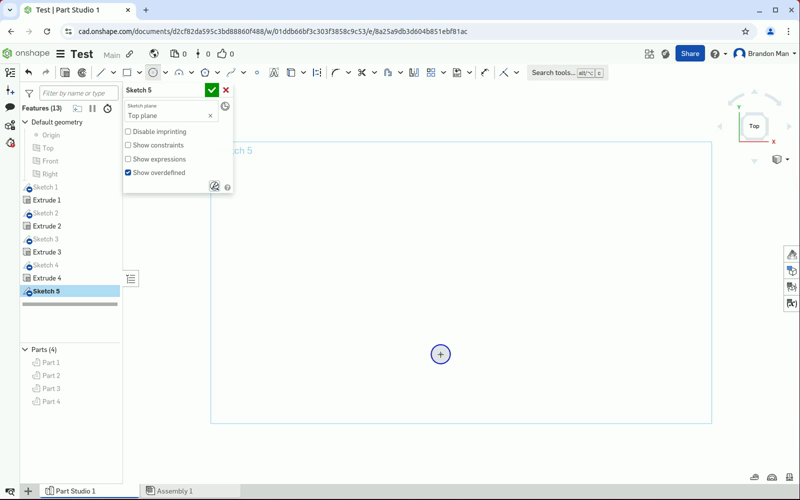
click(440, 354)
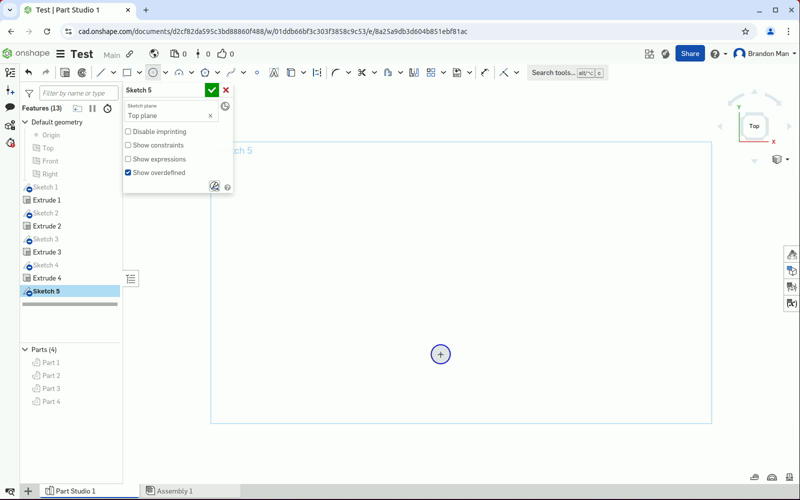
key_up(shift)
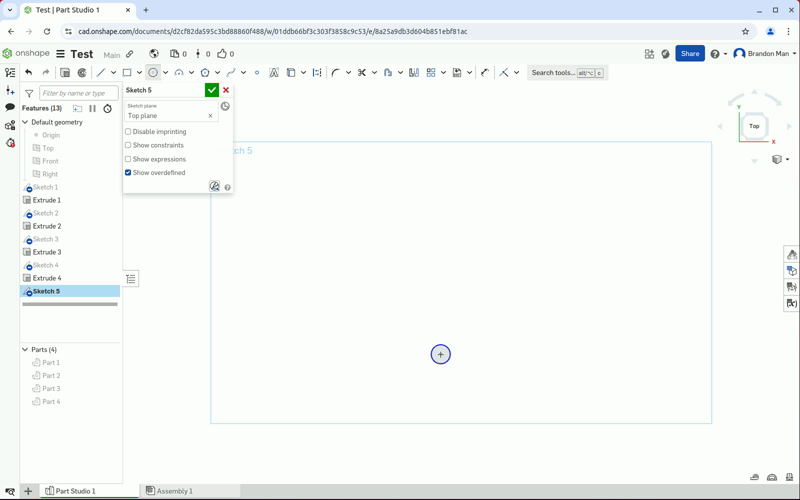
mouse_move(445, 354)
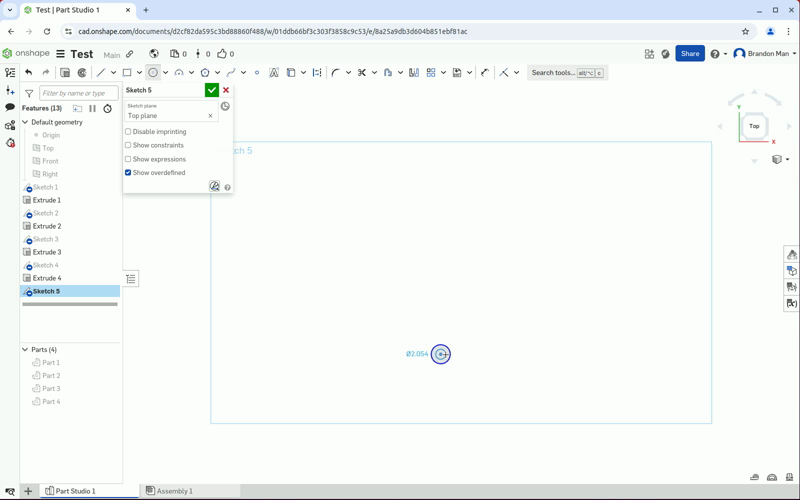
click(445, 354)
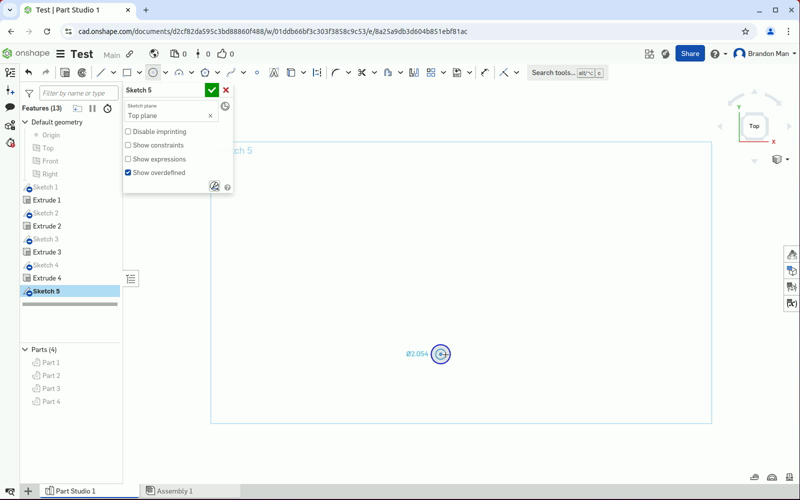
key(esc)
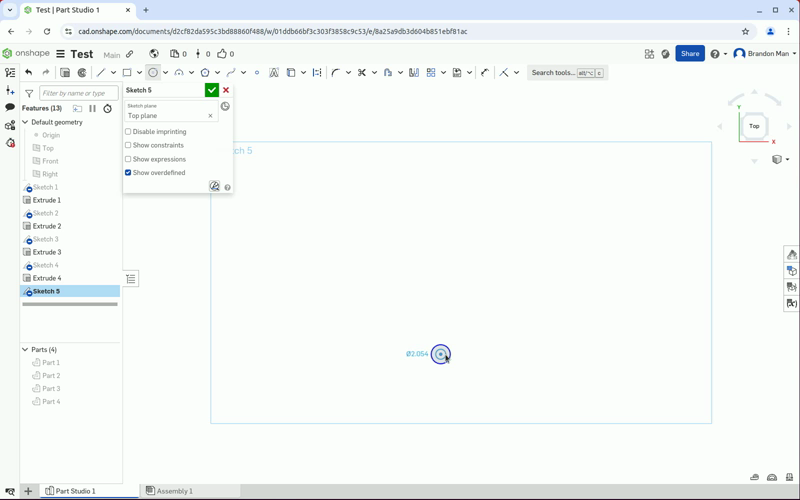
mouse_move(449, 357)
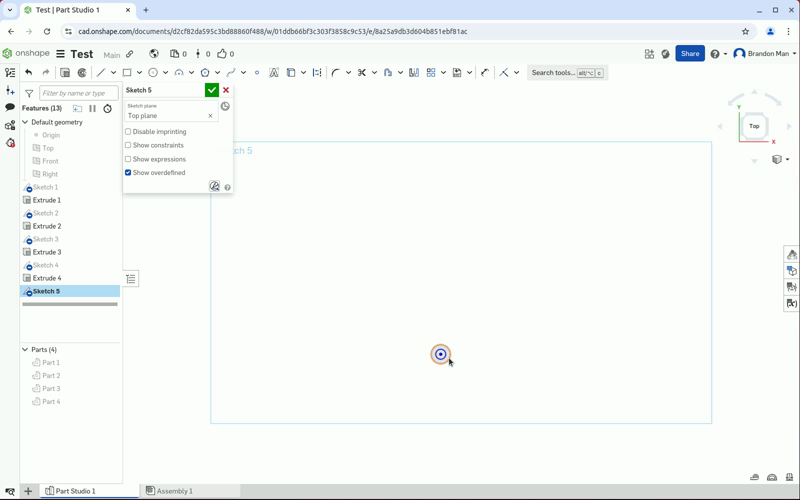
scroll(6)
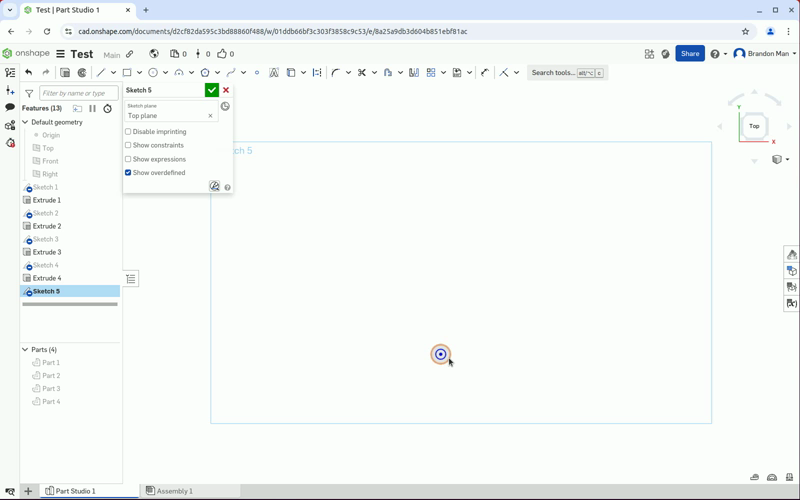
scroll(6)
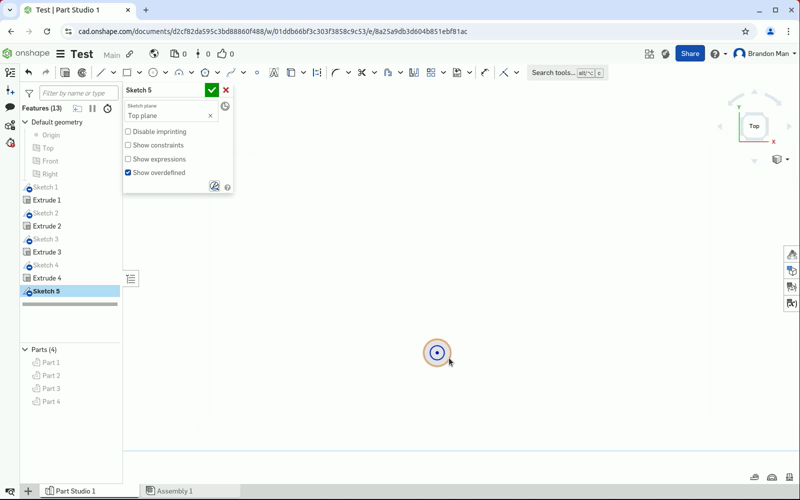
scroll(6)
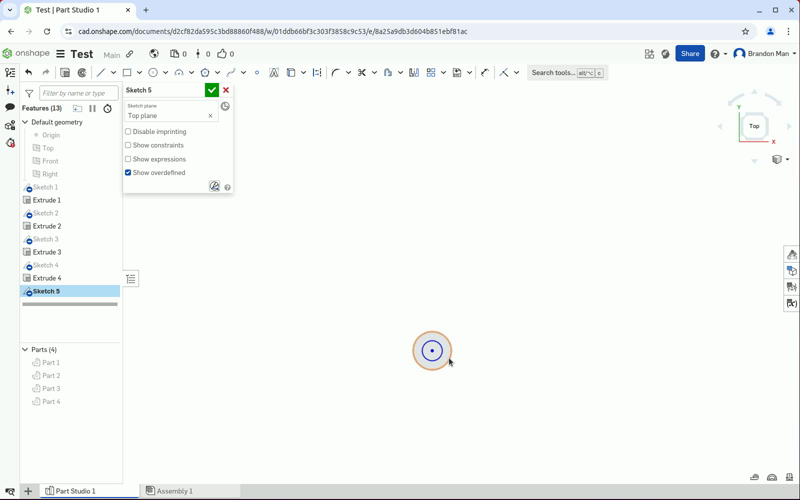
scroll(6)
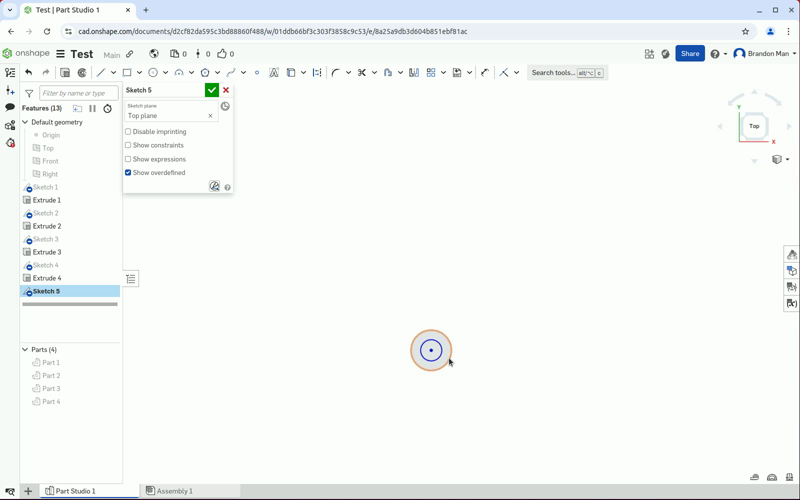
scroll(6)
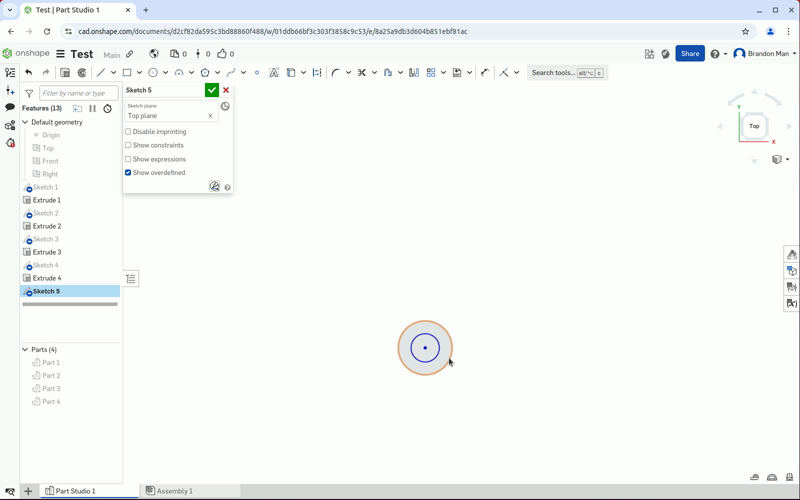
scroll(6)
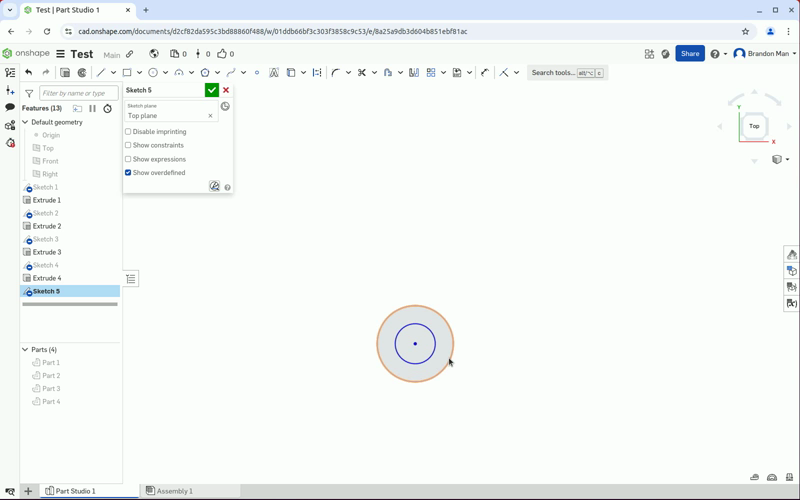
scroll(6)
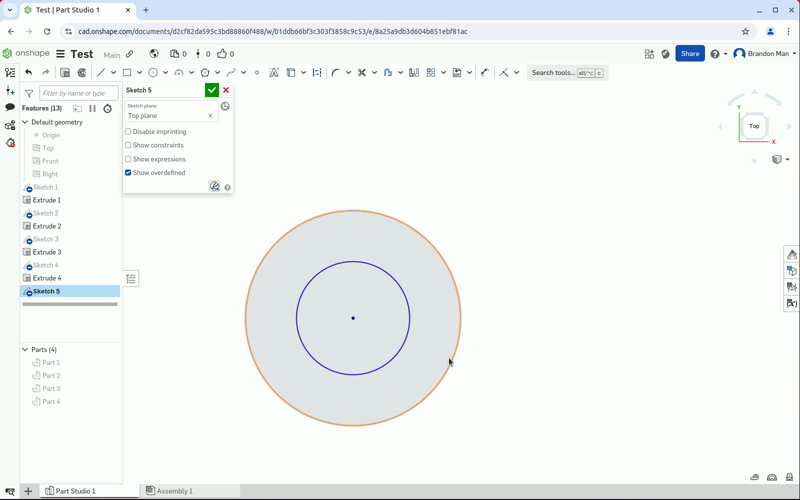
click(449, 357)
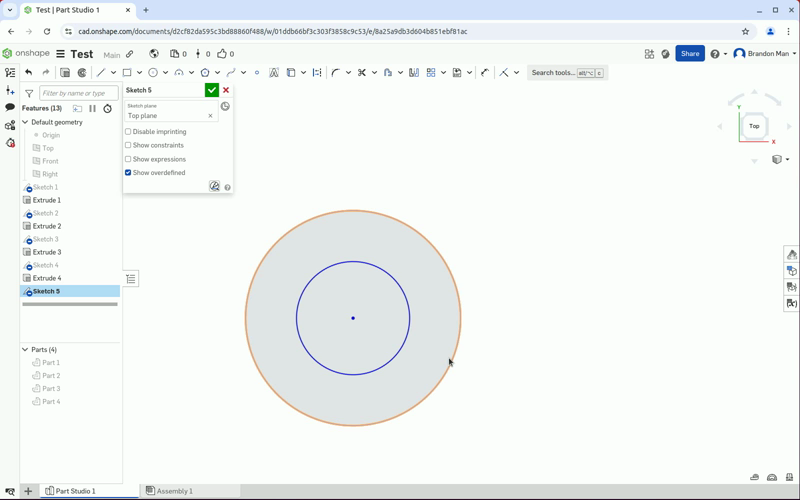
scroll(-6)
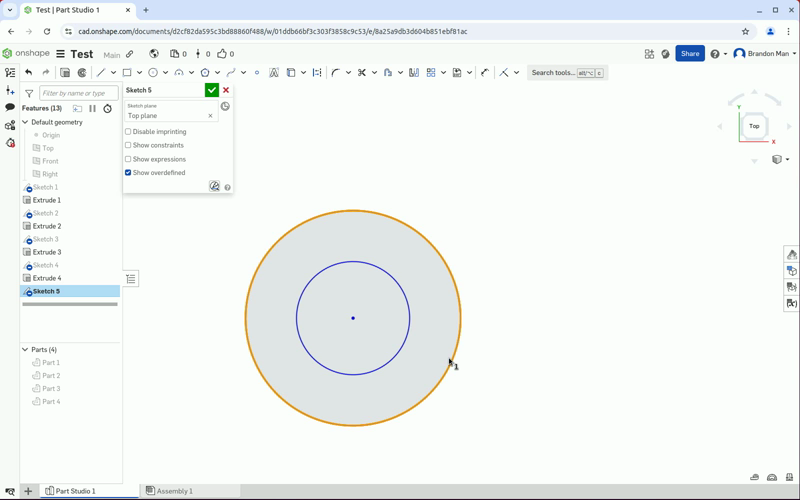
scroll(-6)
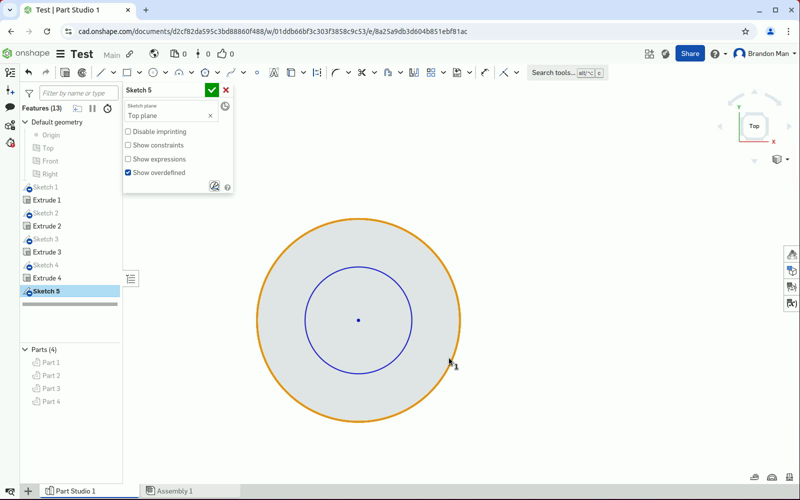
scroll(-6)
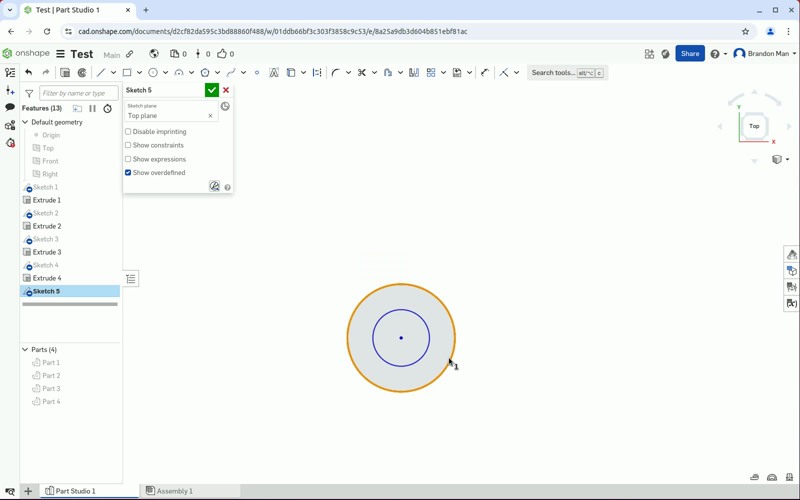
scroll(-6)
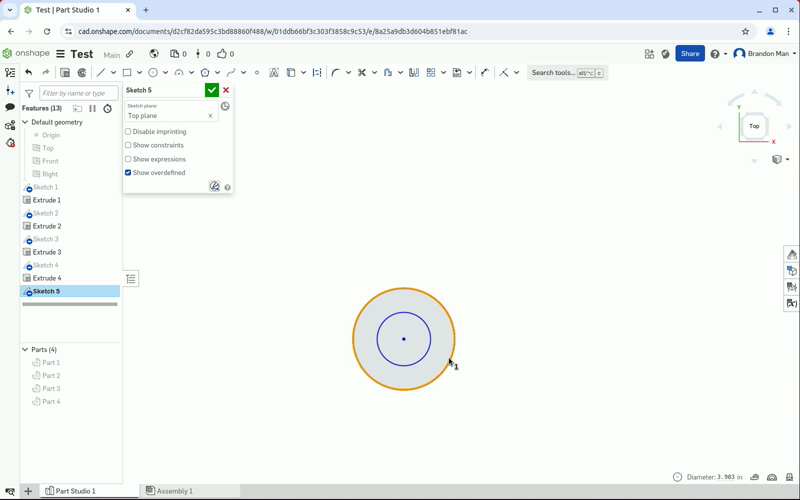
scroll(-6)
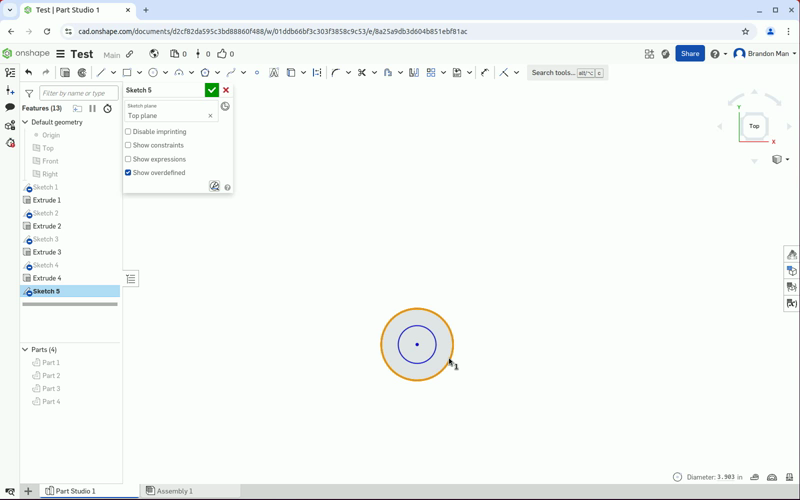
scroll(-6)
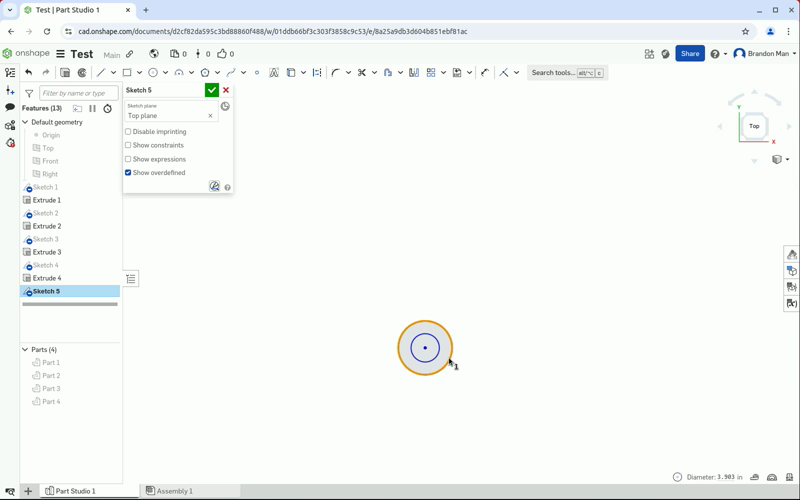
scroll(-6)
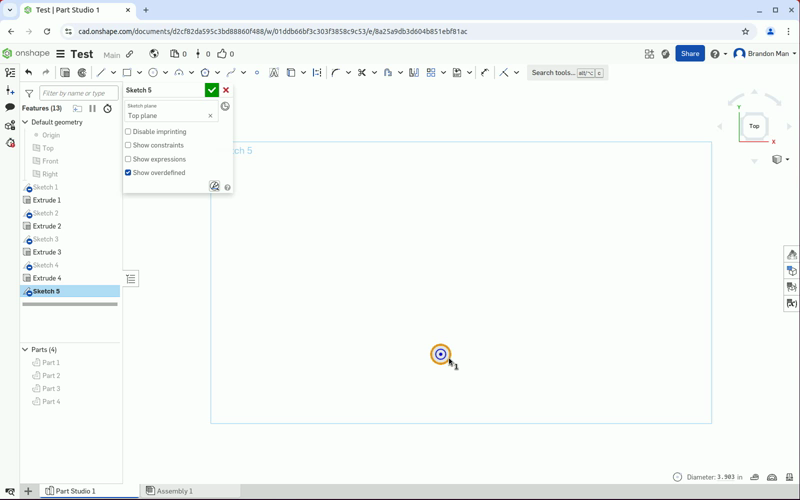
mouse_move(73, 352)
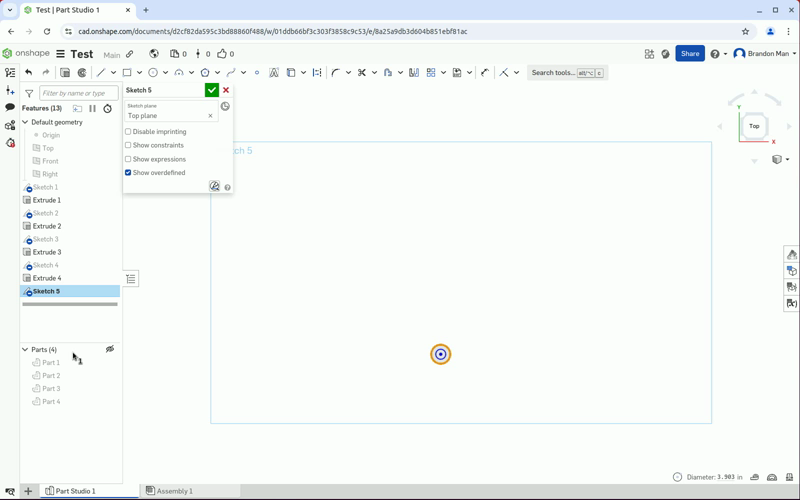
key(shift+y)
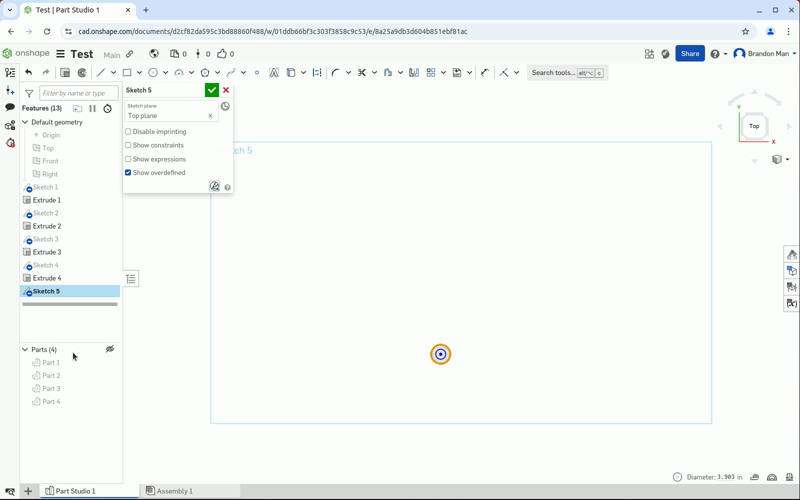
key(shift+e)
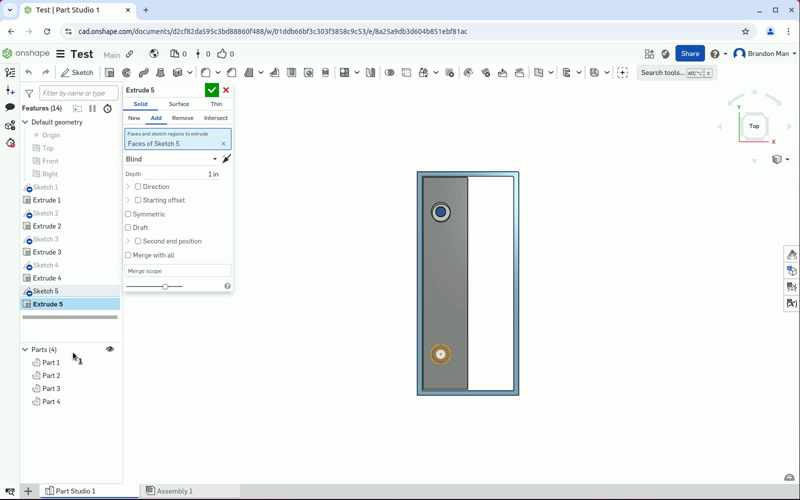
mouse_move(143, 106)
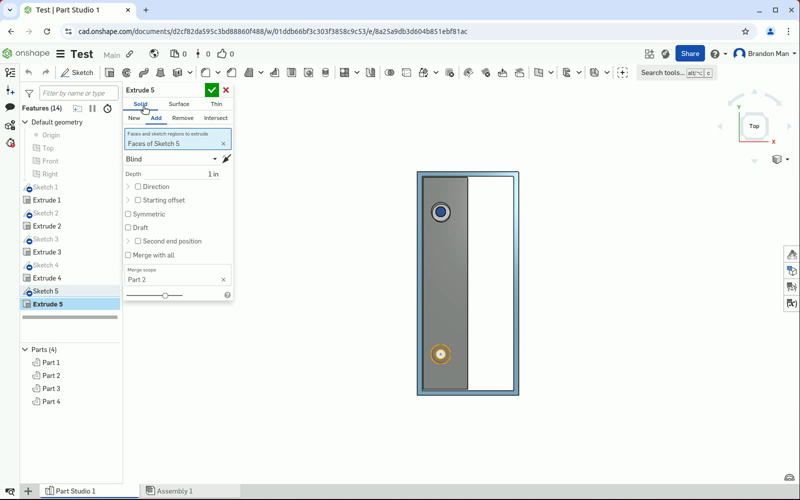
click(143, 106)
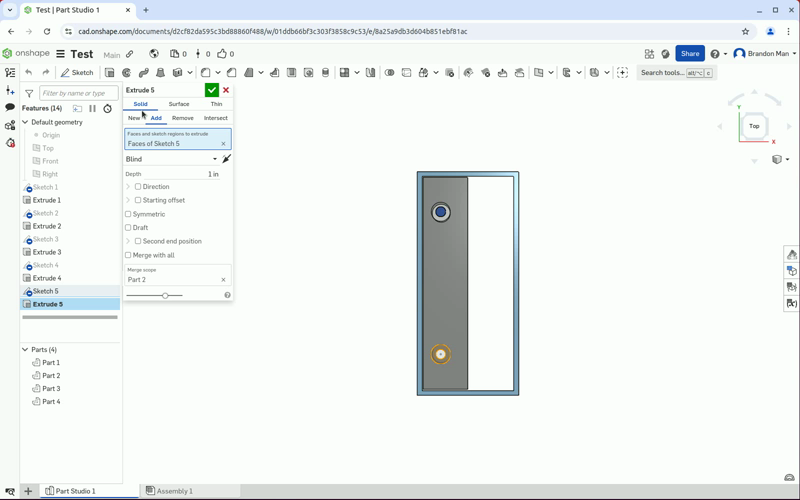
mouse_move(137, 120)
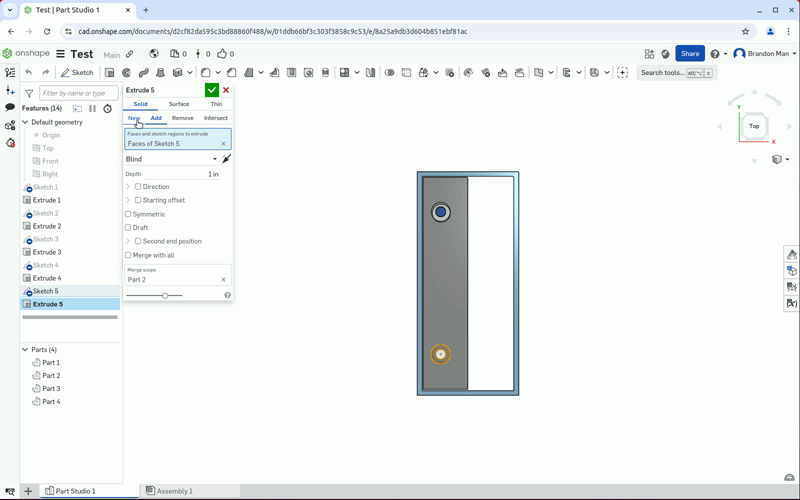
click(137, 120)
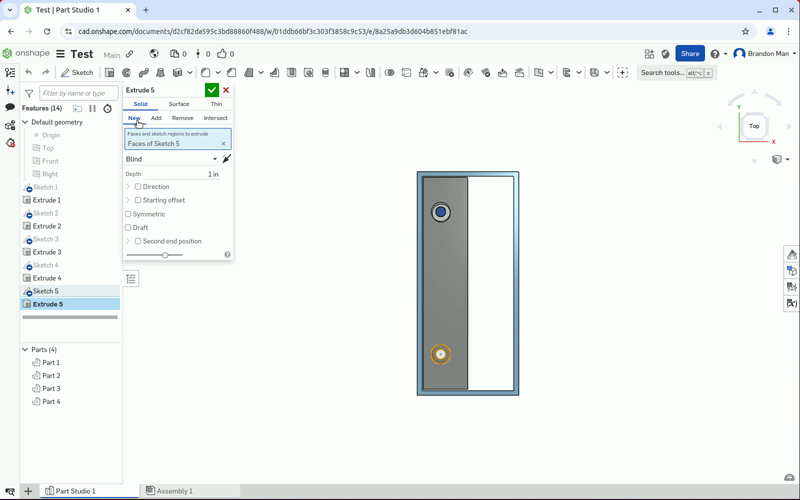
key(tab, 4)
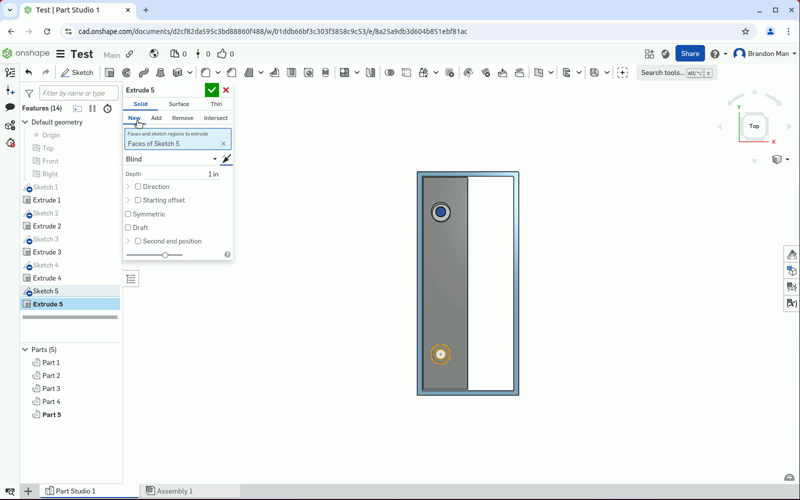
text(0.722)
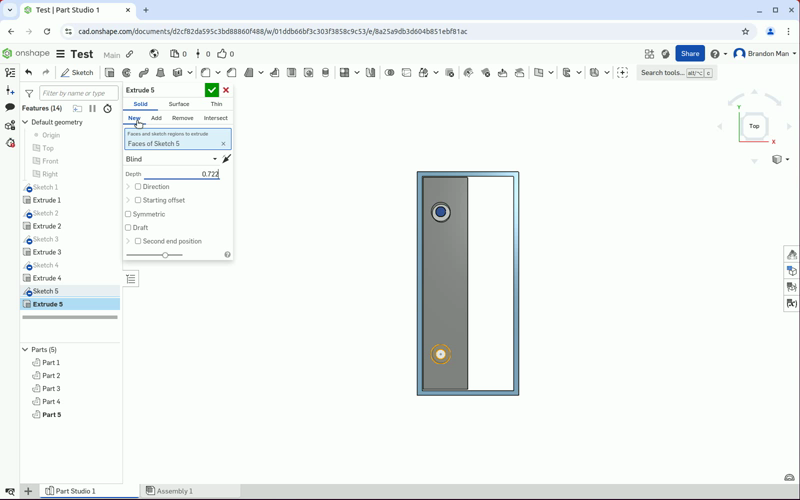
key(enter)
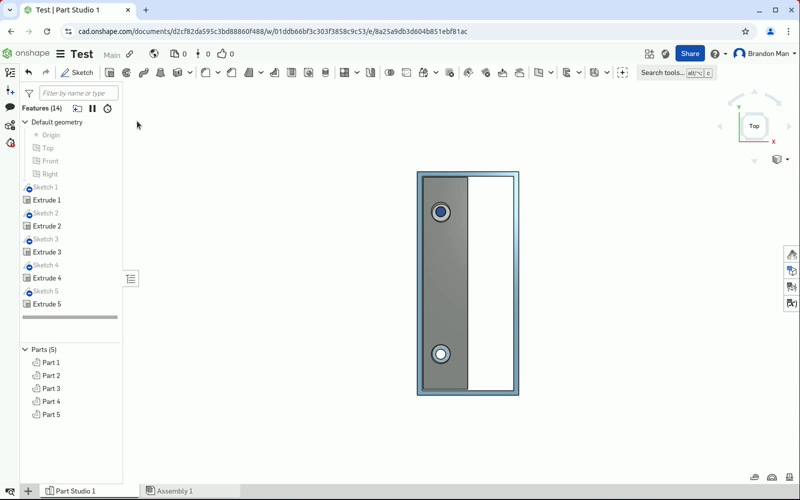
key(shift+h)
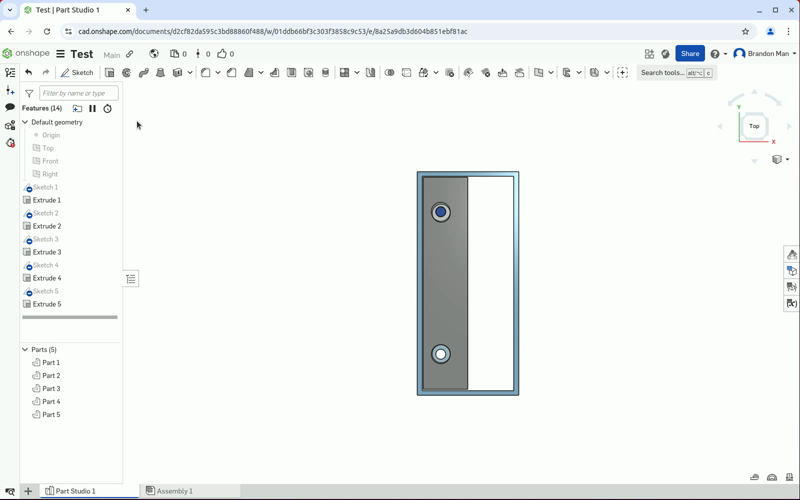
key(shift+h)
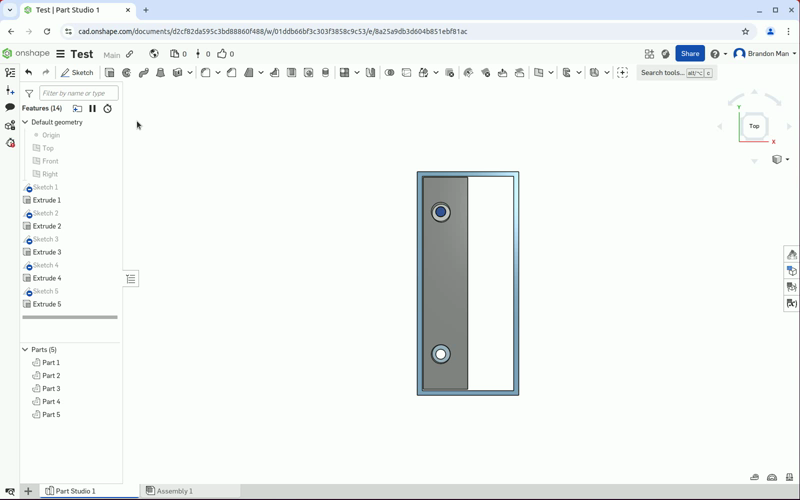
mouse_move(73, 189)
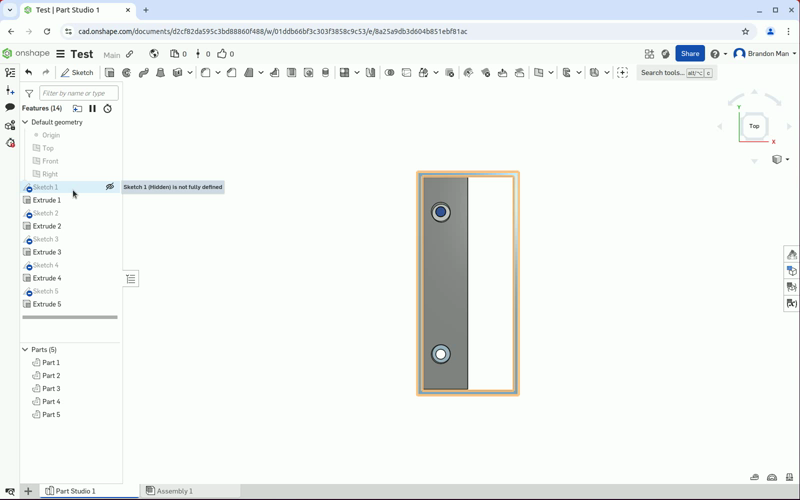
click(73, 189)
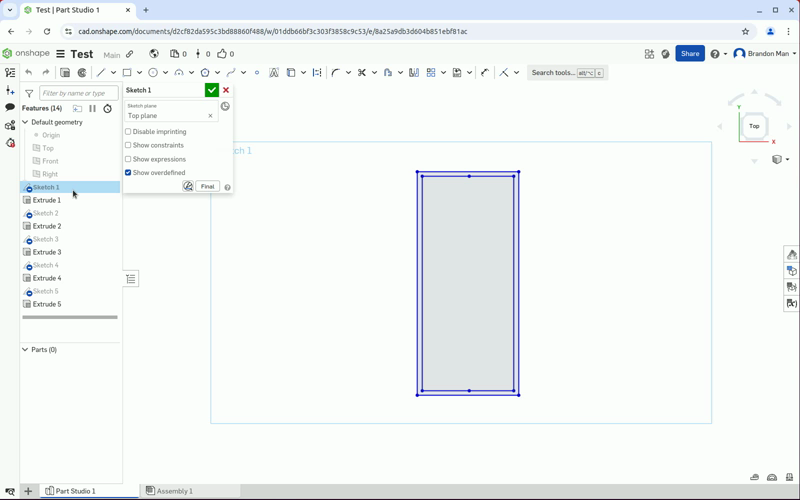
mouse_move(229, 92)
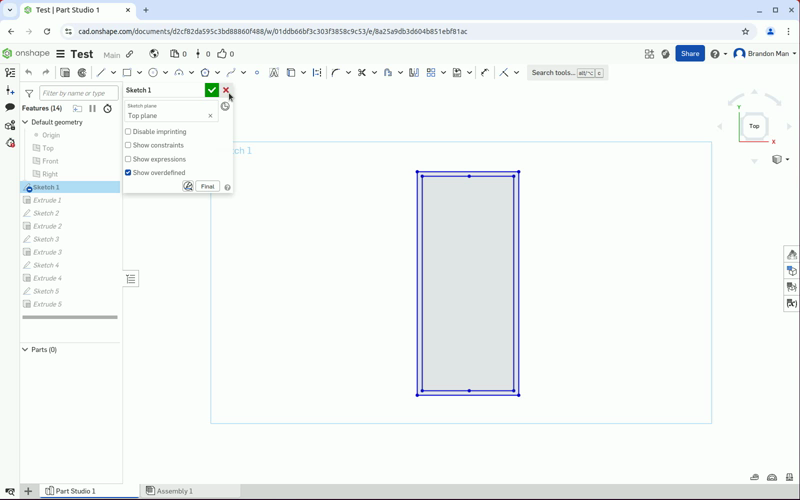
click(229, 92)
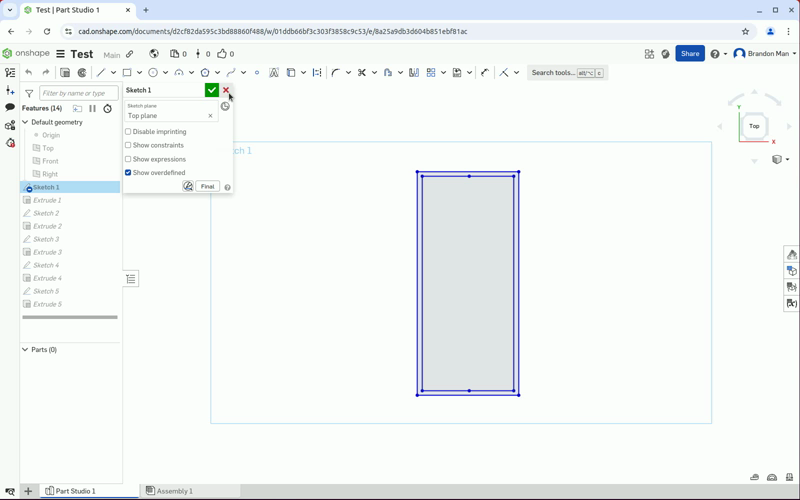
key(shift+s)
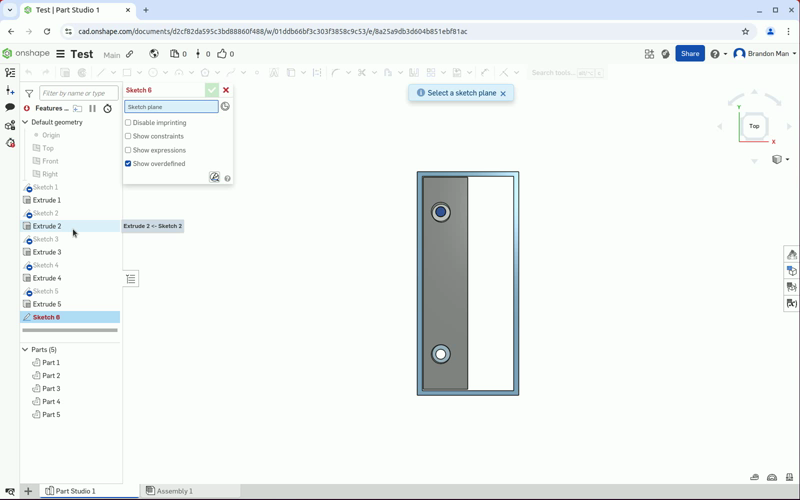
scroll(3)
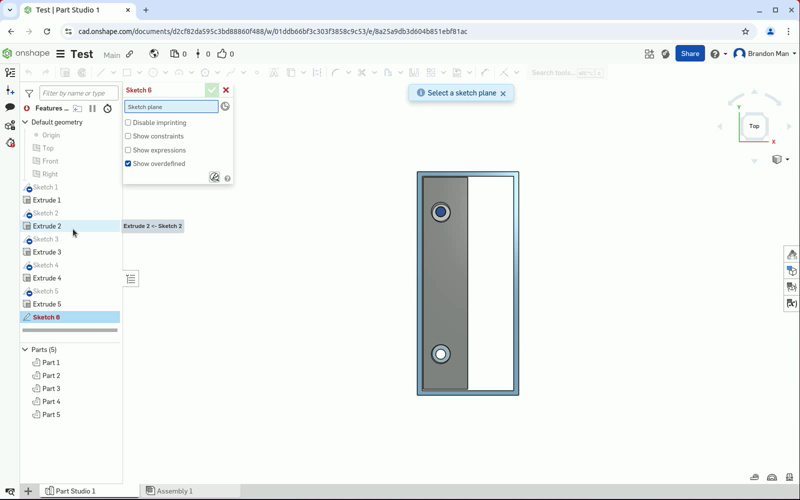
mouse_move(73, 150)
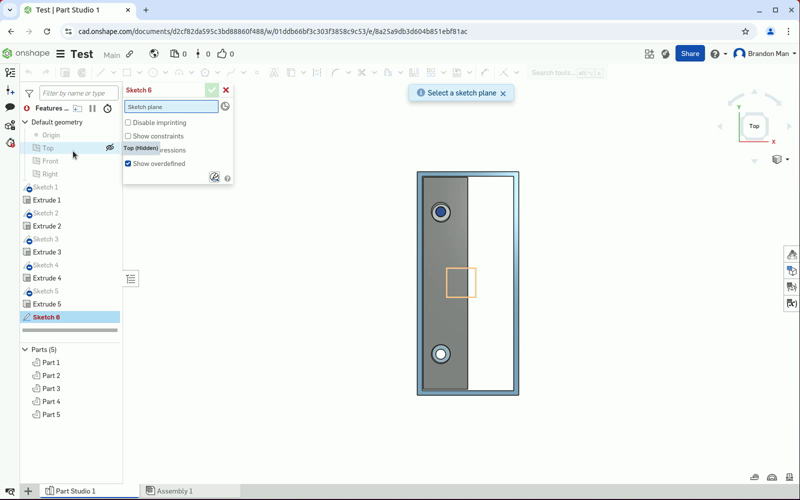
click(73, 150)
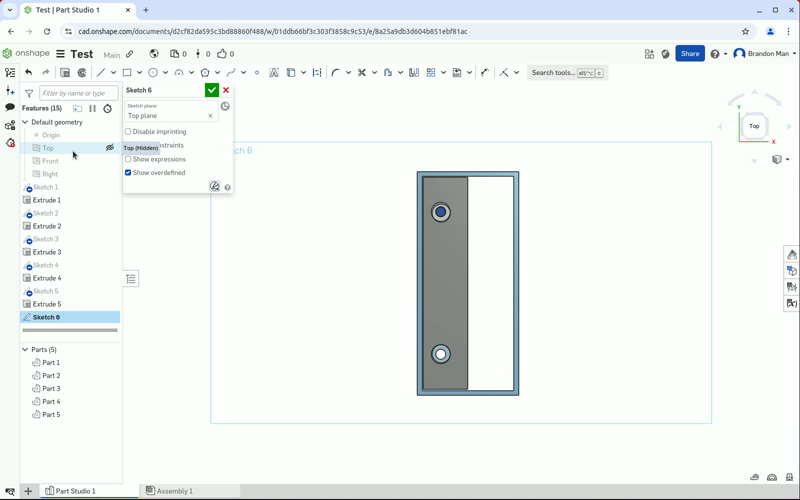
mouse_move(73, 352)
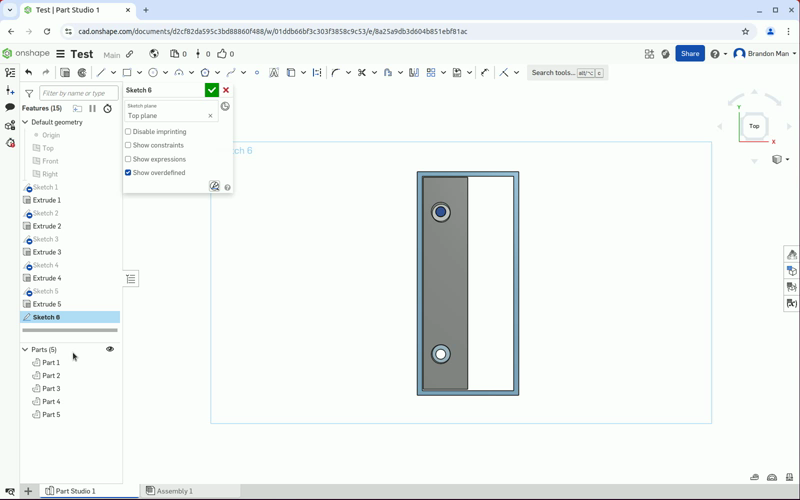
key(y)
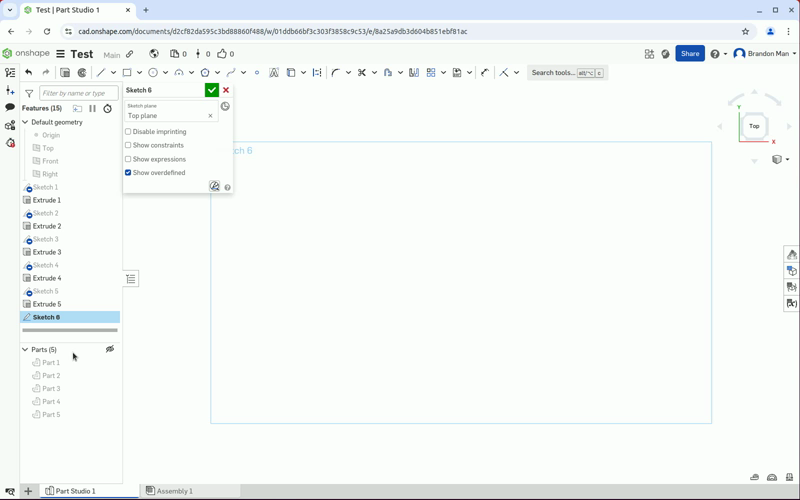
key(c)
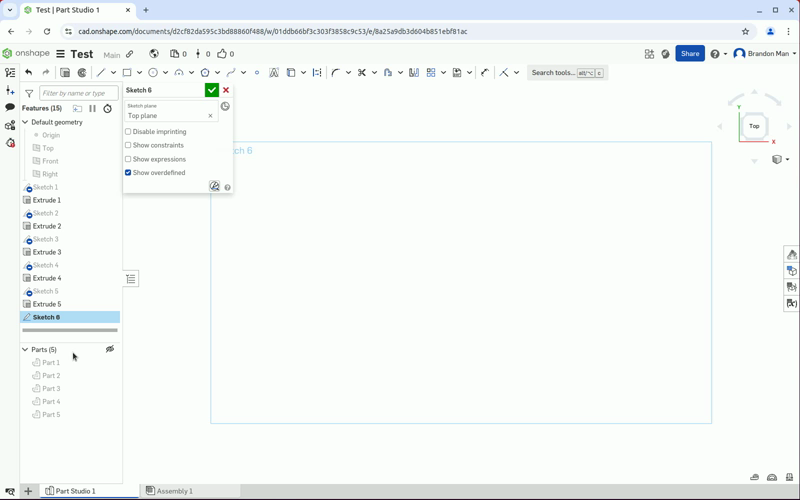
key_down(shift)
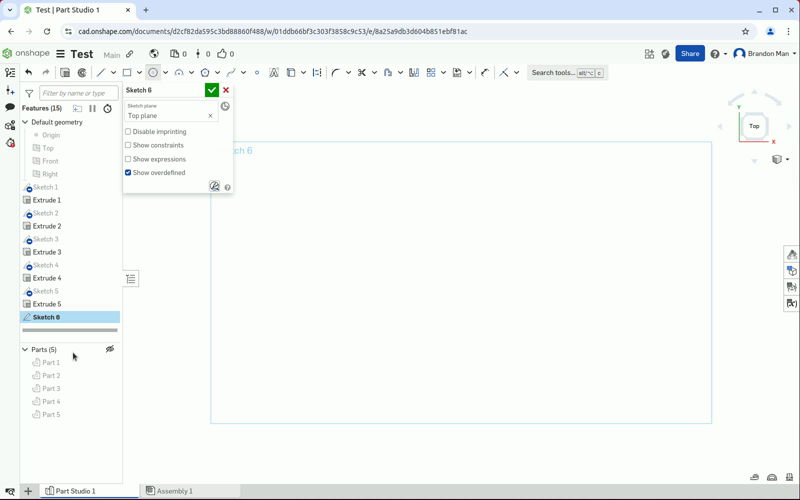
mouse_move(440, 354)
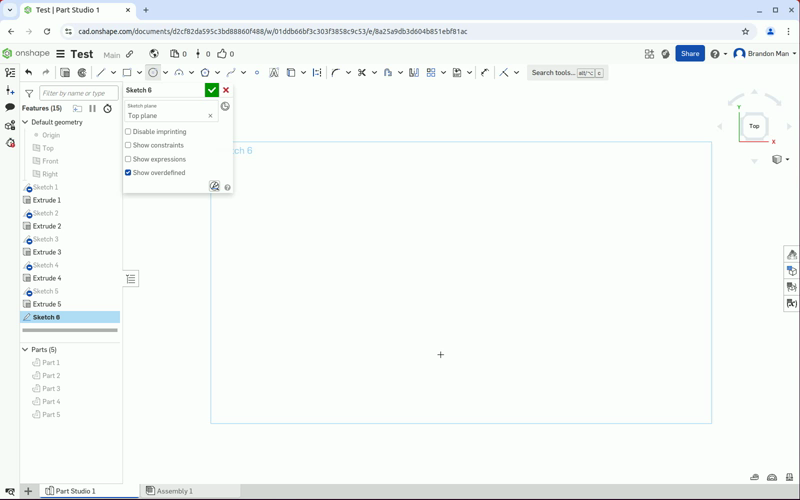
click(440, 354)
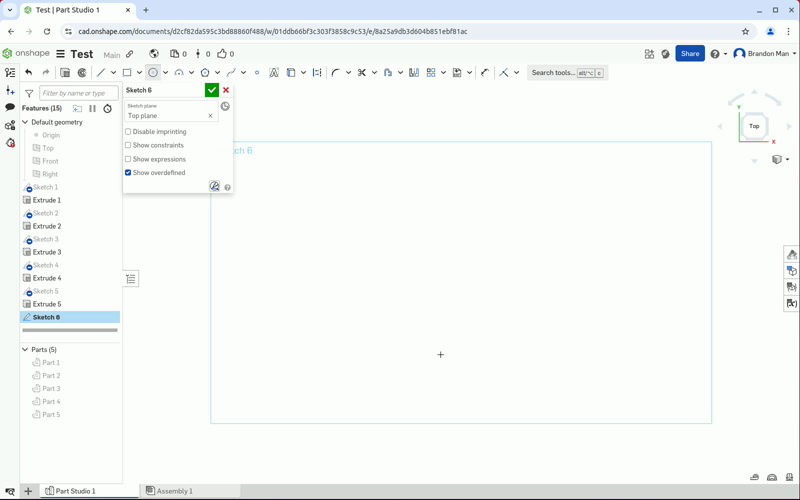
key_up(shift)
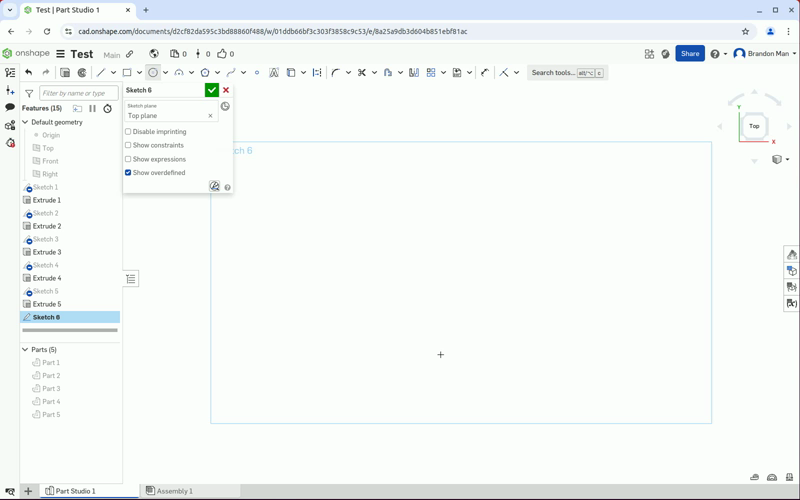
mouse_move(445, 354)
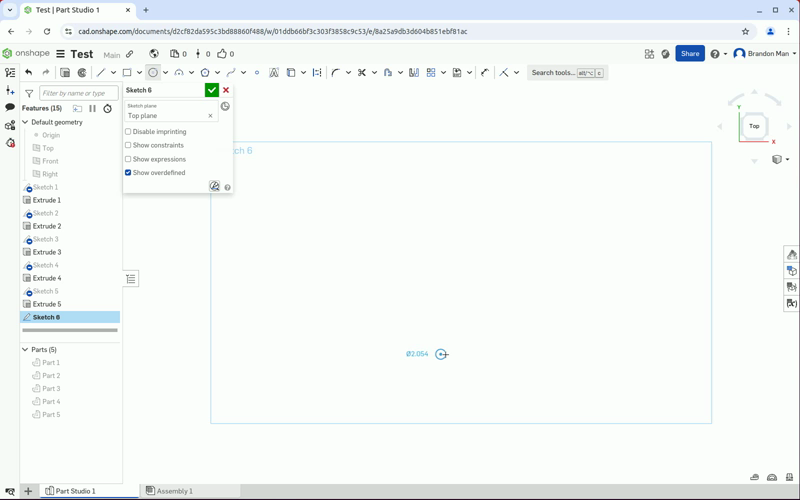
click(445, 354)
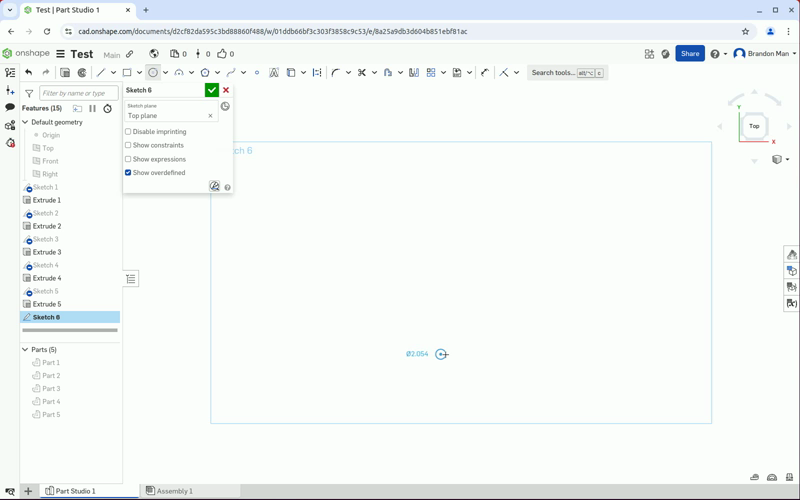
key(esc)
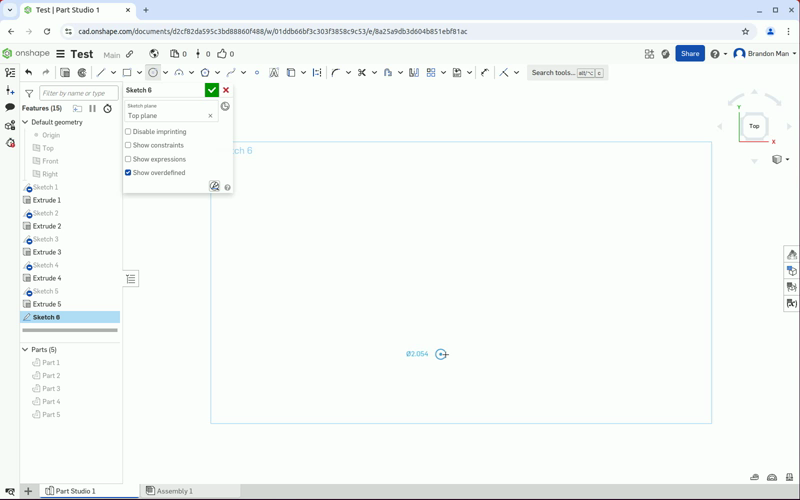
mouse_move(440, 350)
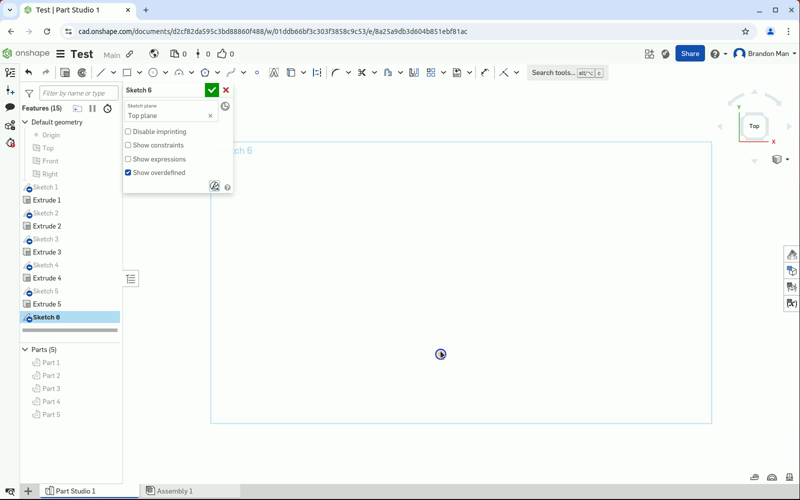
scroll(6)
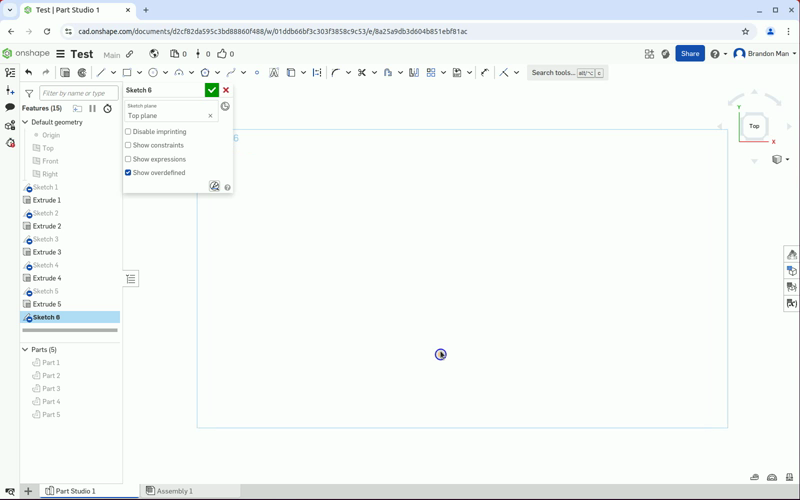
scroll(6)
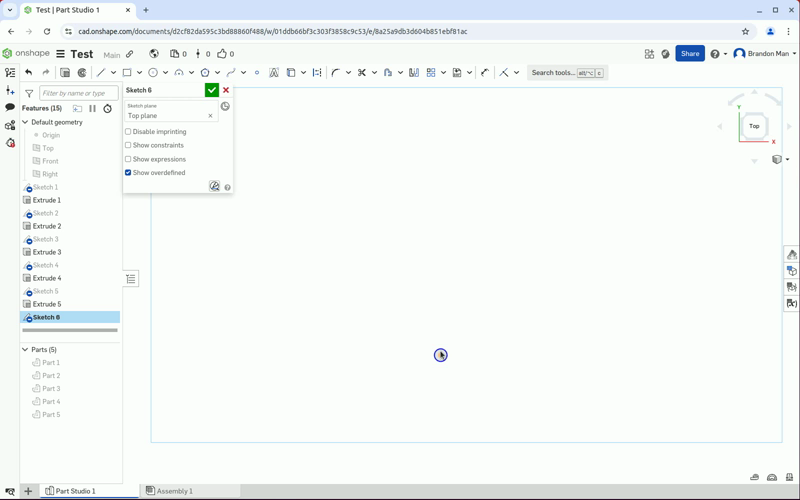
scroll(6)
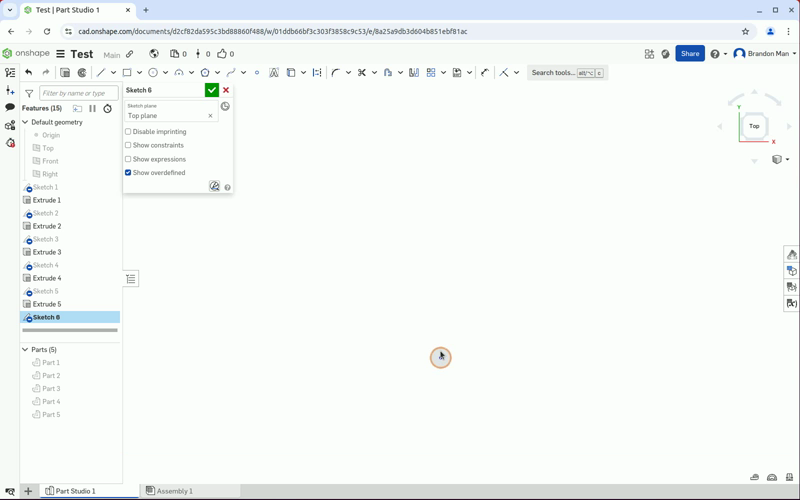
scroll(6)
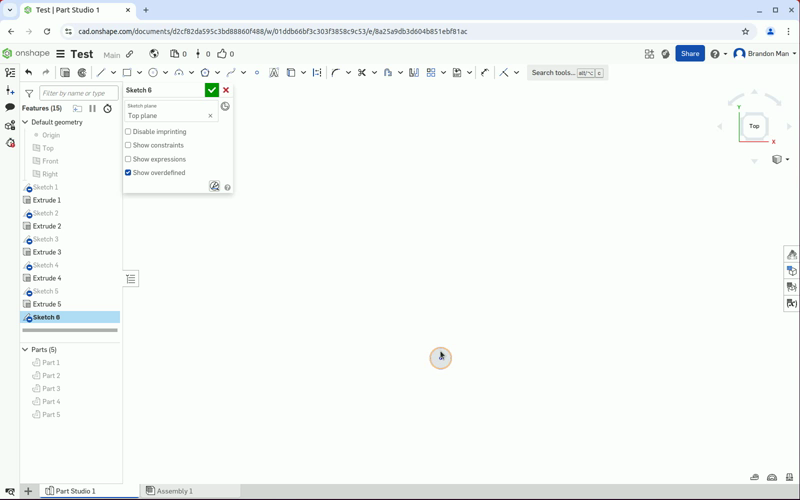
scroll(6)
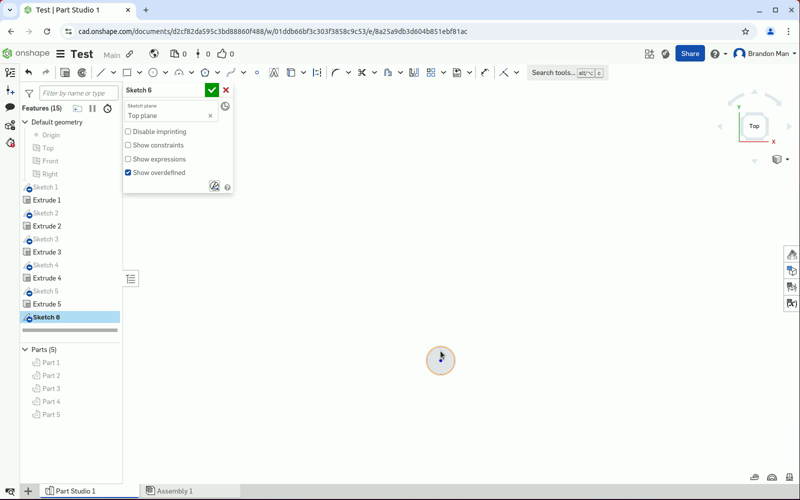
scroll(6)
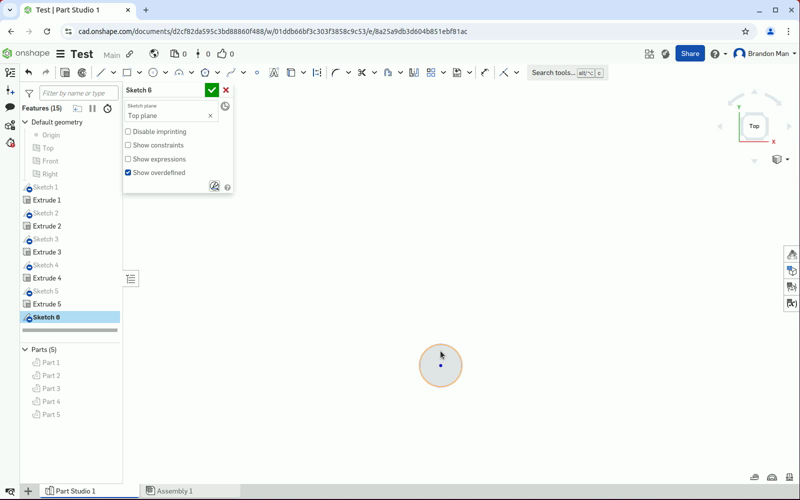
scroll(6)
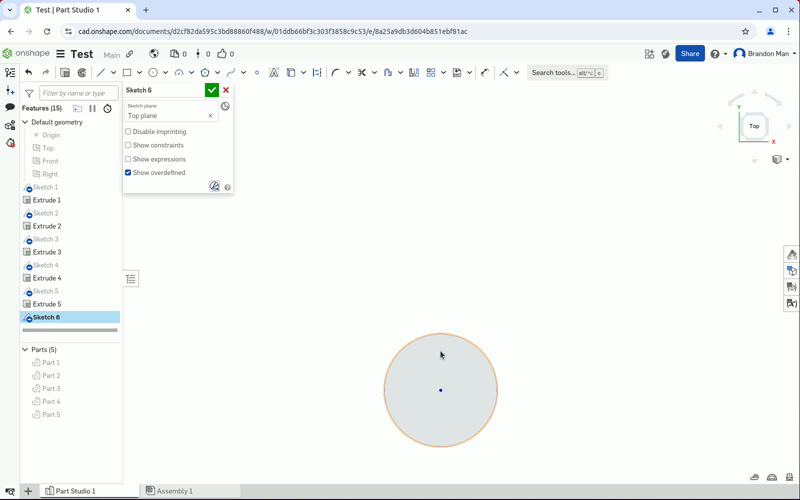
click(440, 350)
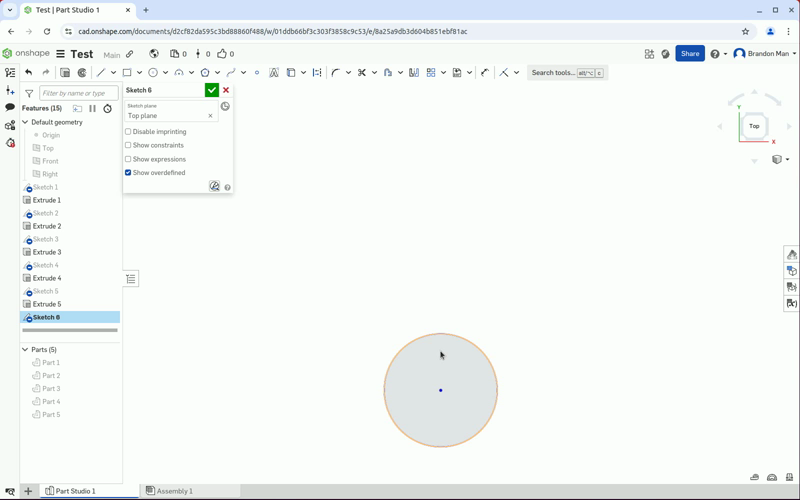
scroll(-6)
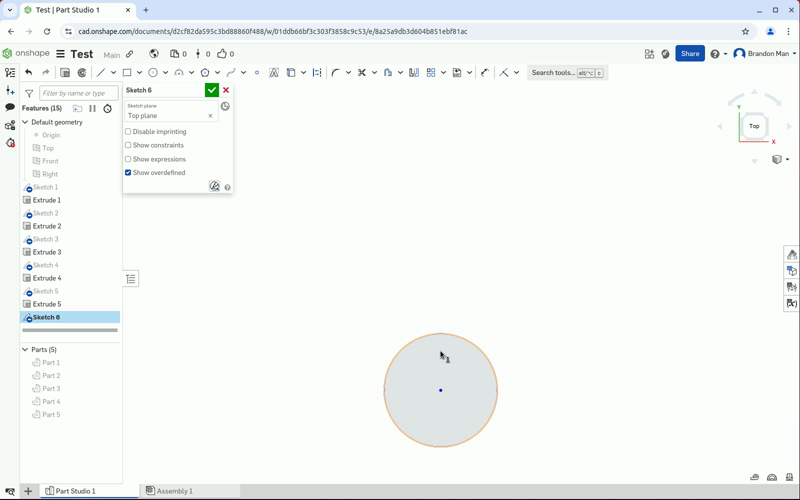
scroll(-6)
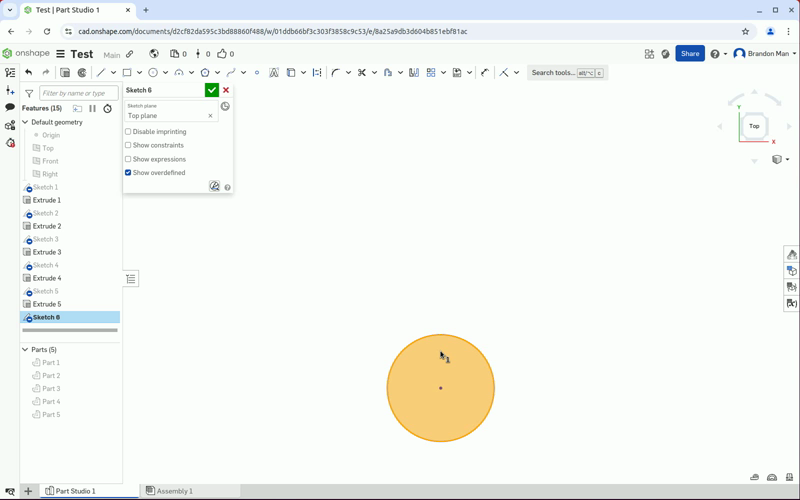
scroll(-6)
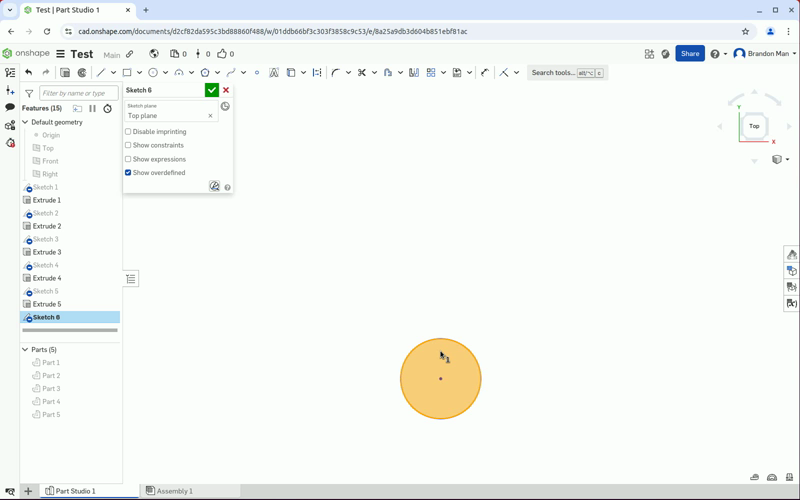
scroll(-6)
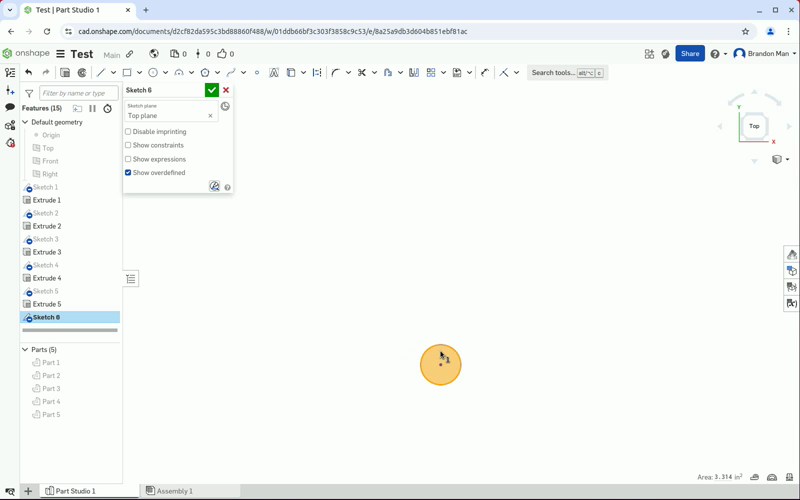
scroll(-6)
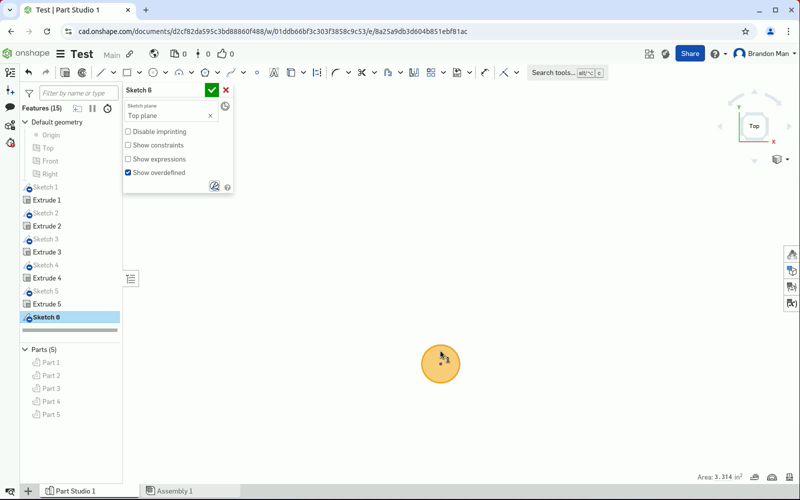
scroll(-6)
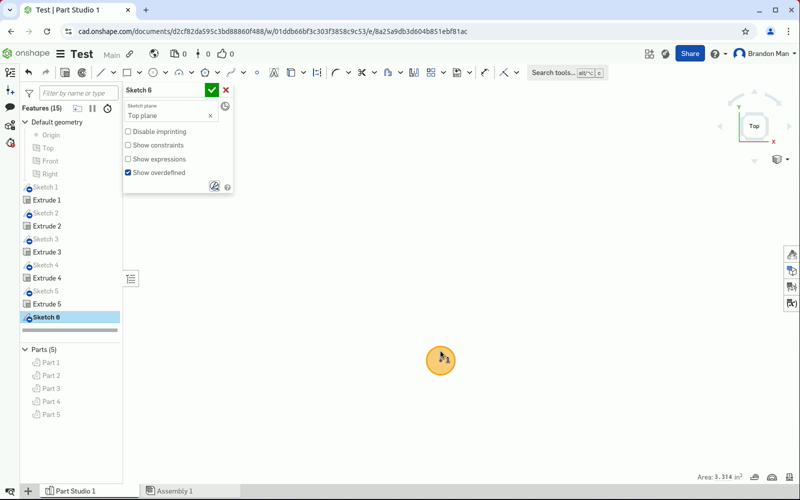
scroll(-6)
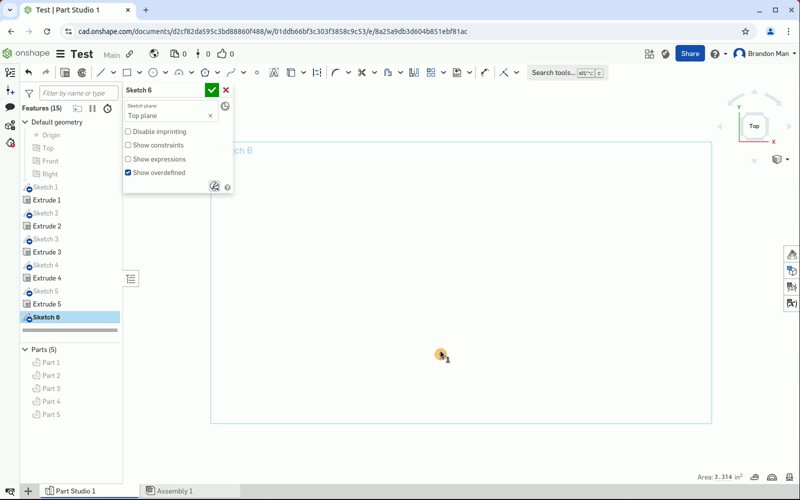
mouse_move(73, 352)
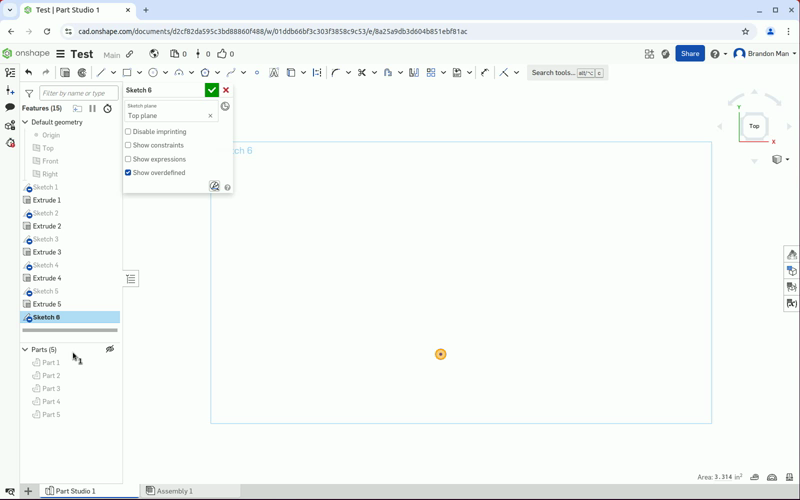
key(shift+y)
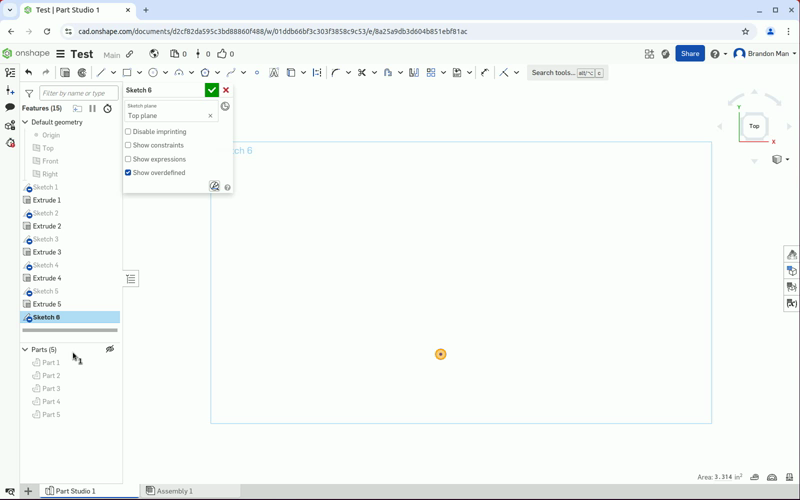
key(shift+e)
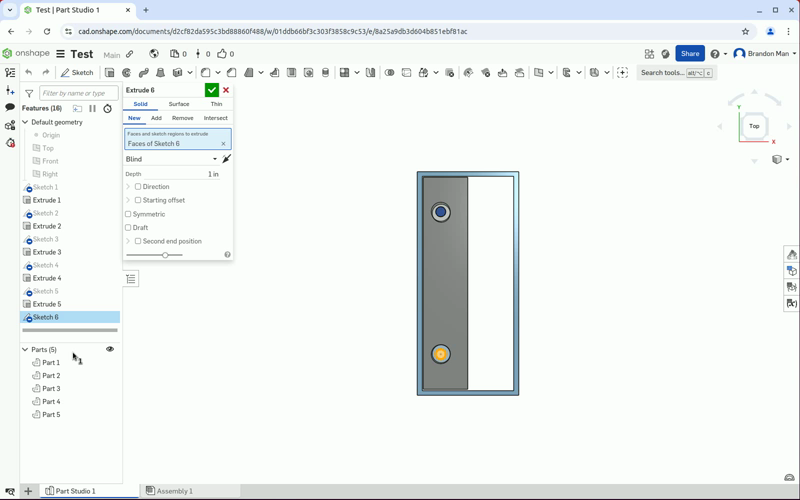
mouse_move(143, 106)
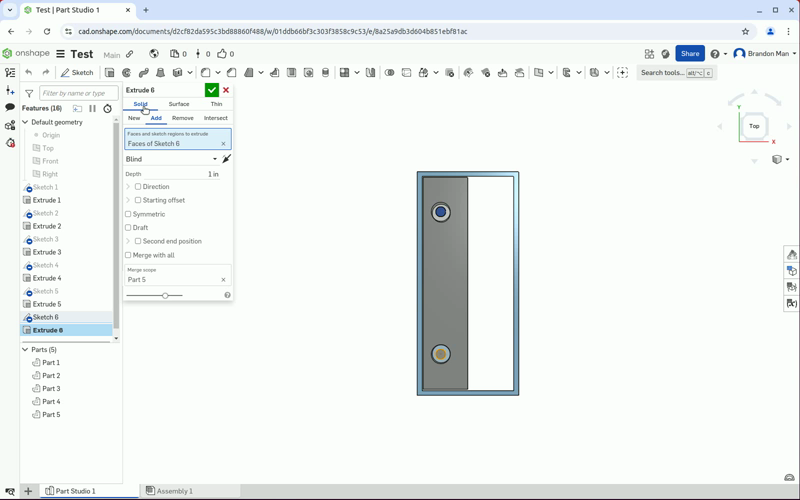
click(143, 106)
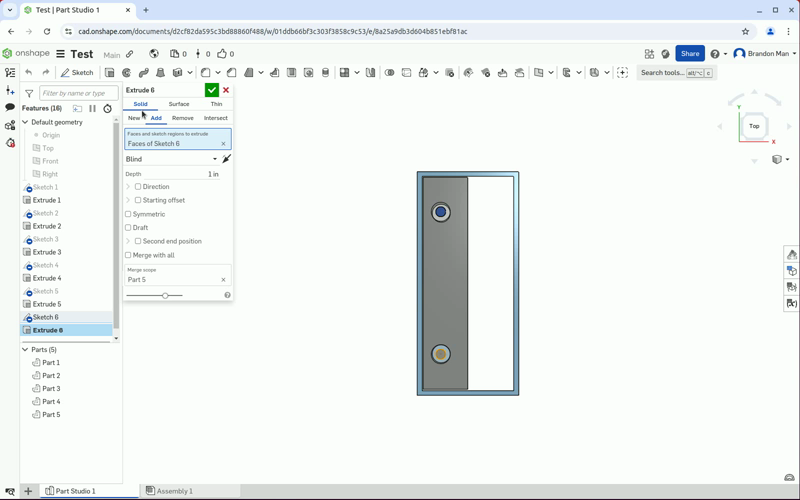
mouse_move(137, 120)
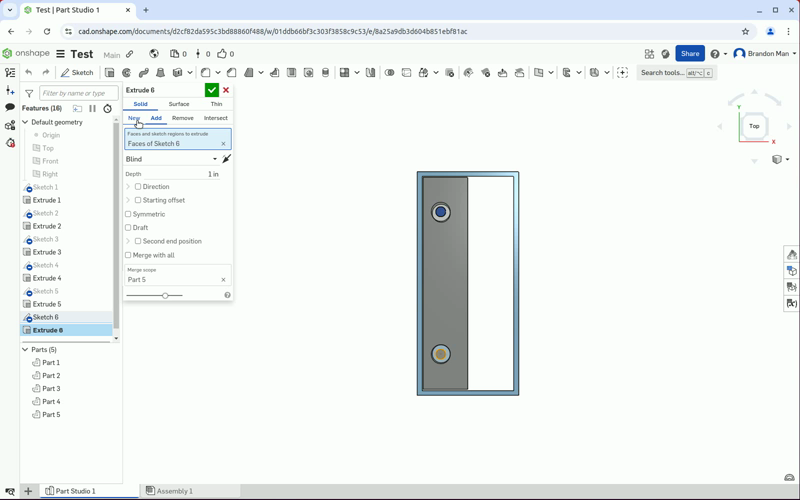
click(137, 120)
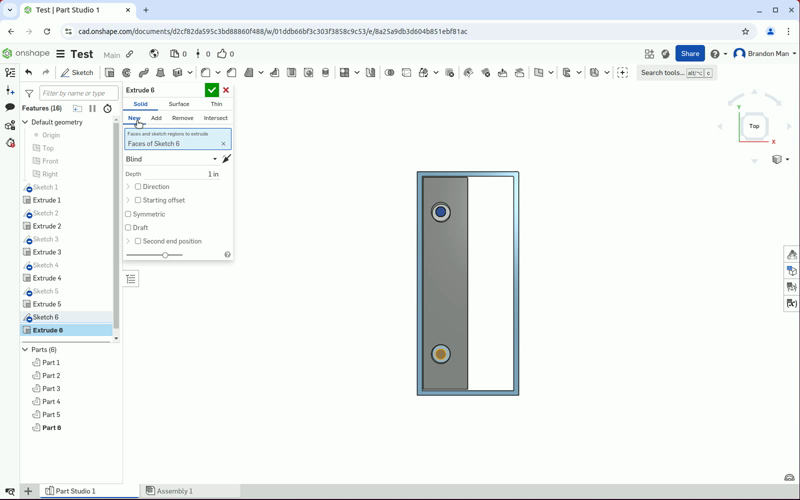
key(tab, 4)
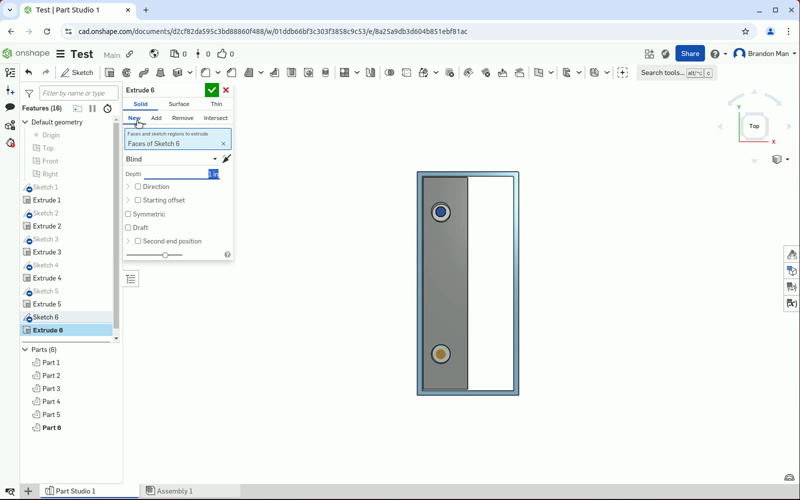
text(0.722)
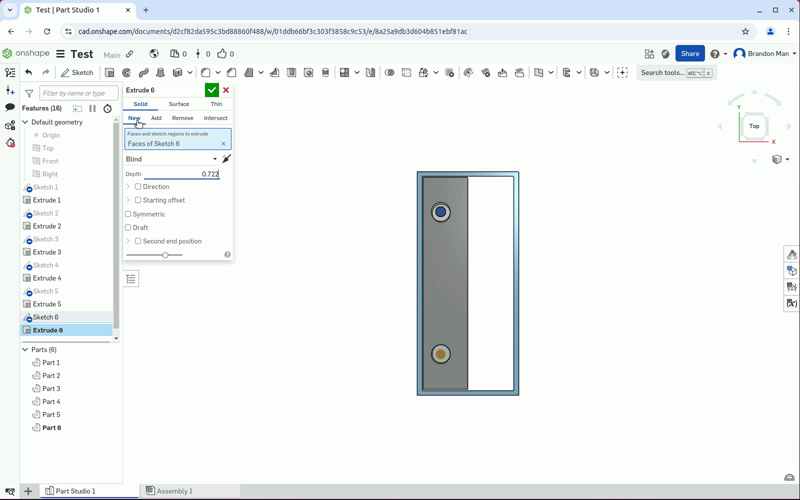
key(enter)
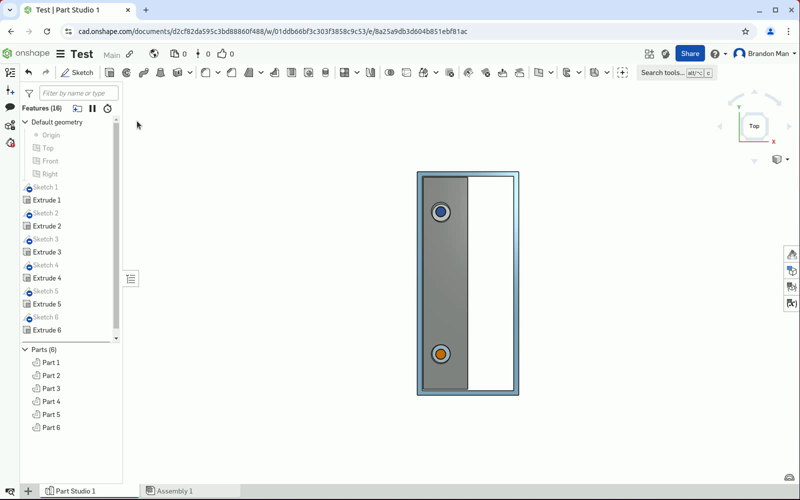
key(shift+h)
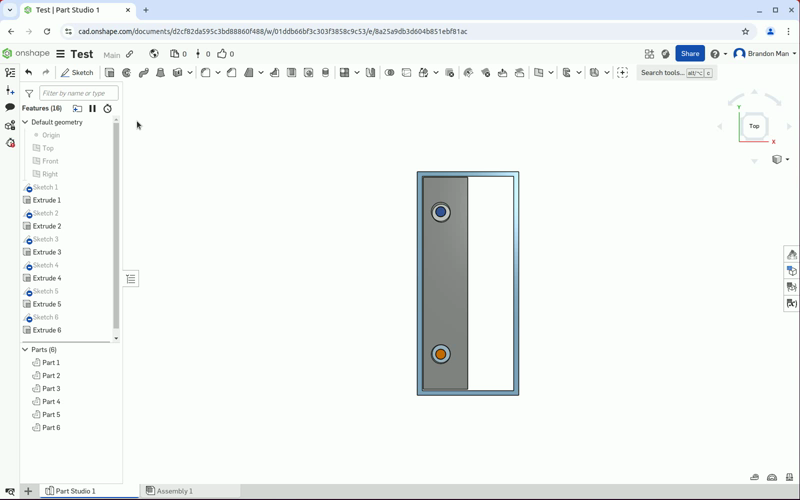
key(shift+h)
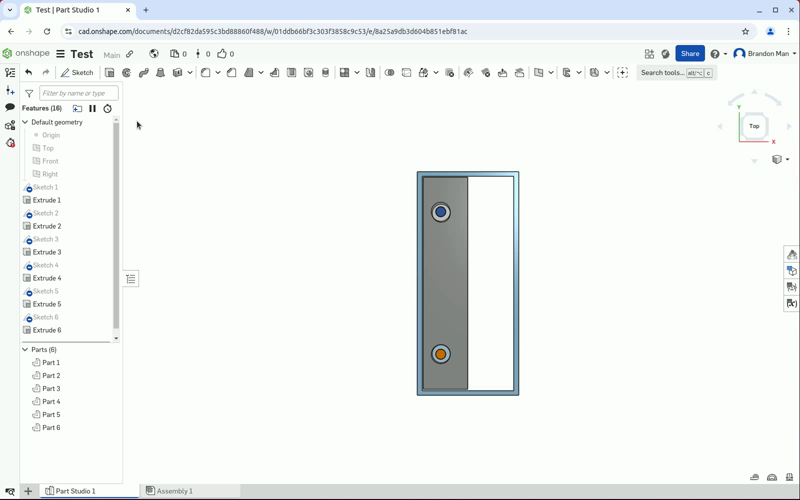
mouse_move(69, 189)
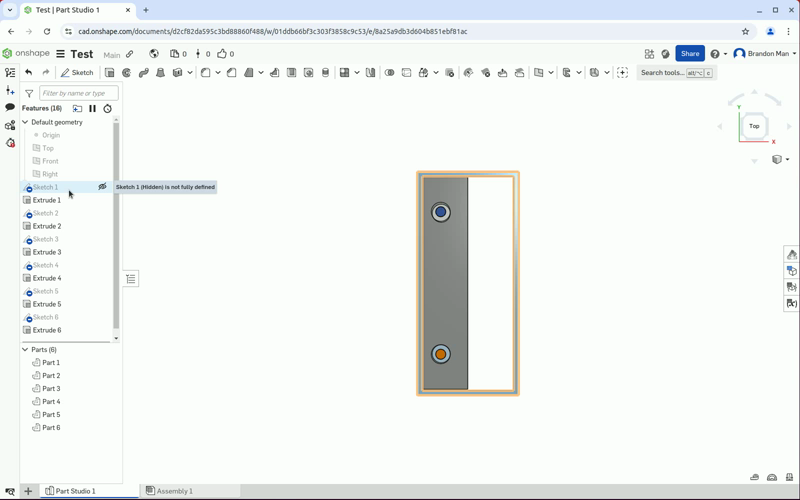
click(69, 189)
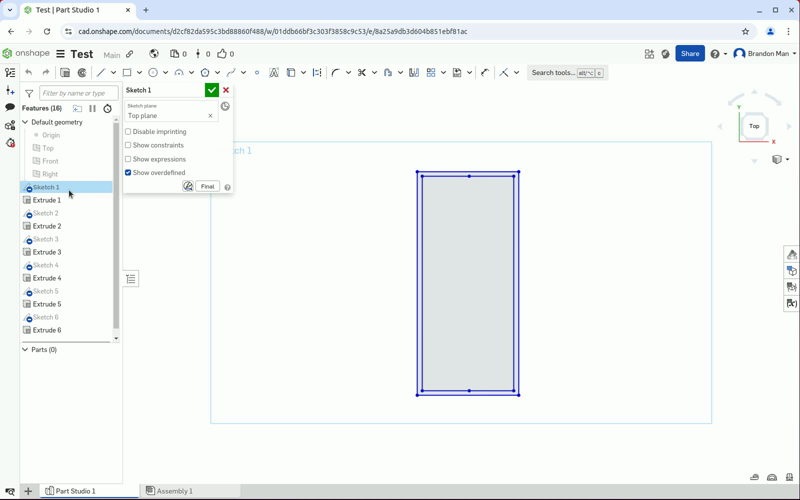
mouse_move(229, 92)
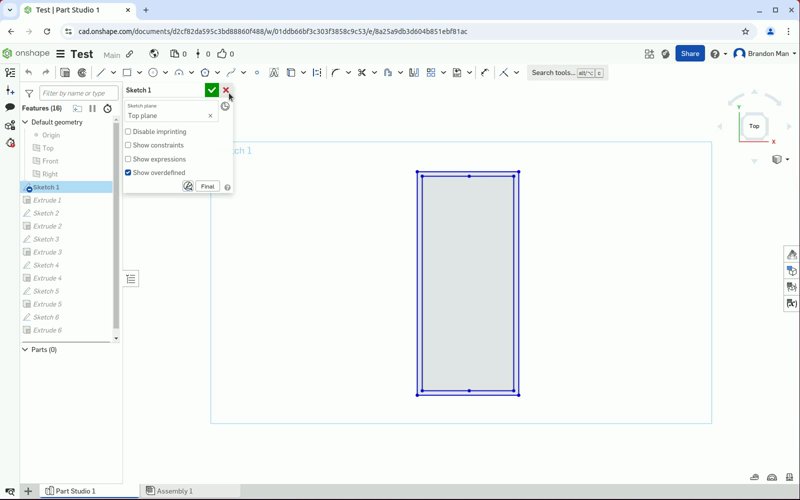
click(229, 92)
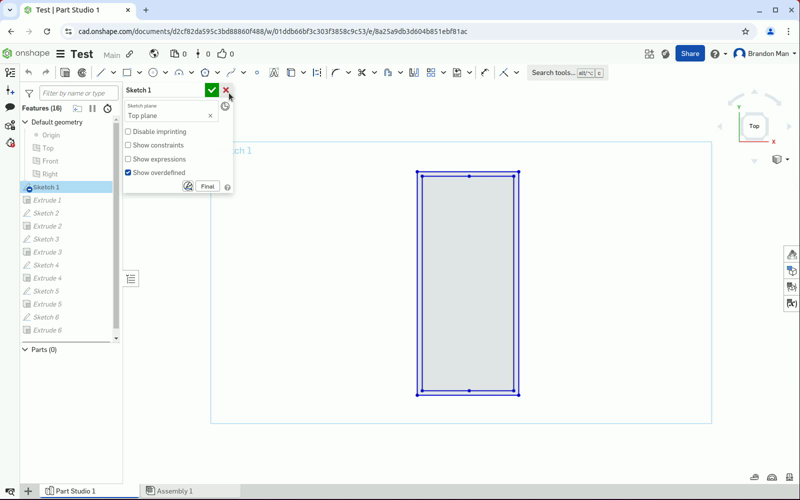
key(shift+s)
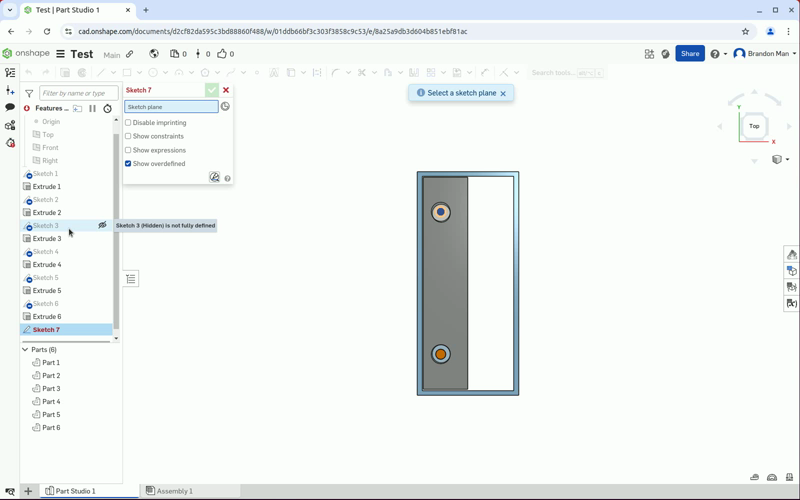
scroll(3)
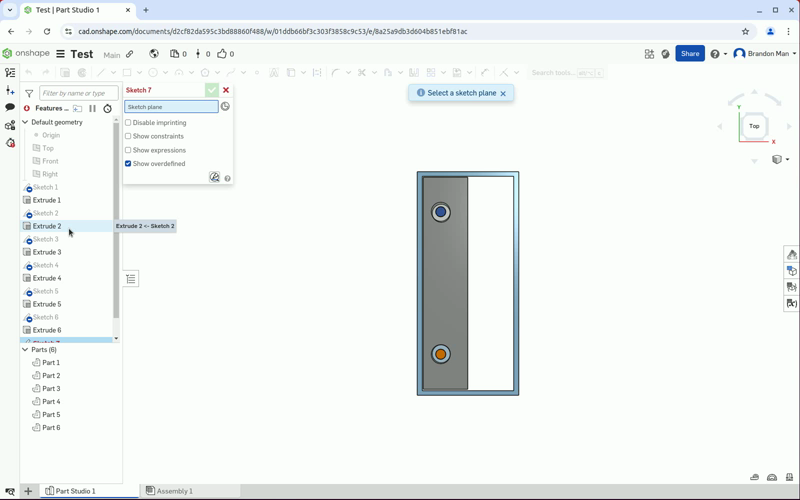
mouse_move(69, 150)
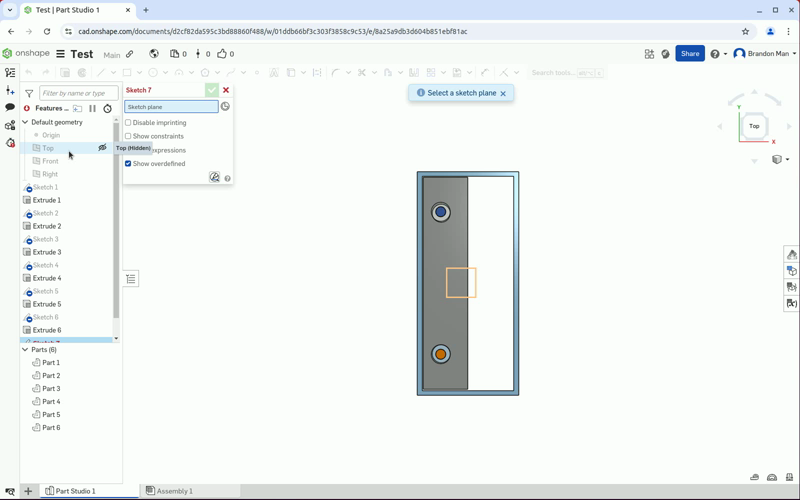
click(69, 150)
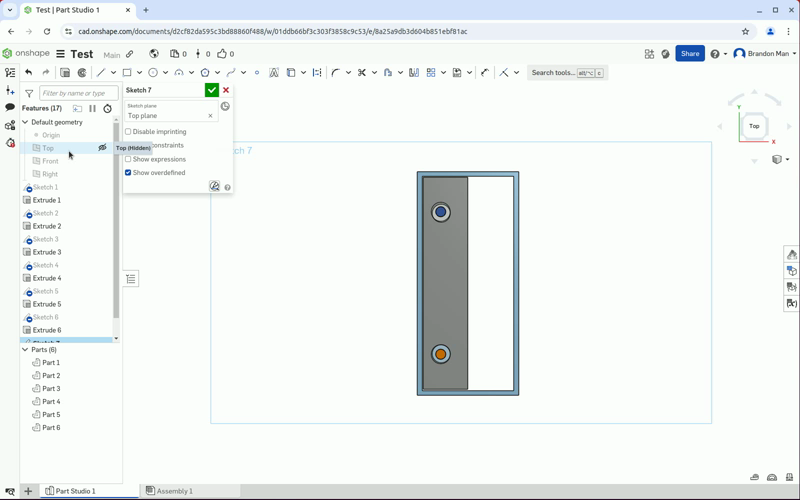
mouse_move(73, 352)
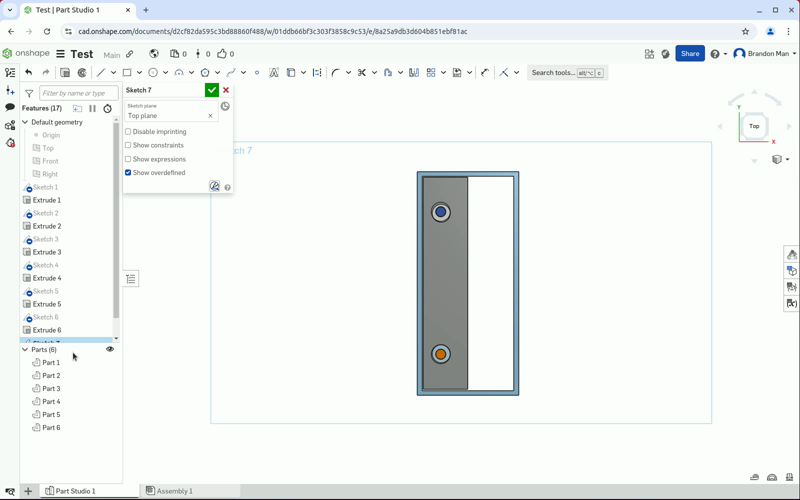
key(y)
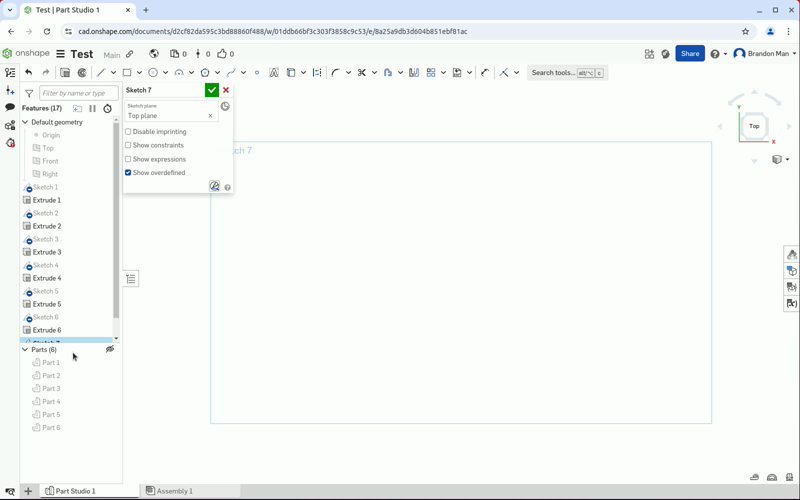
key(l)
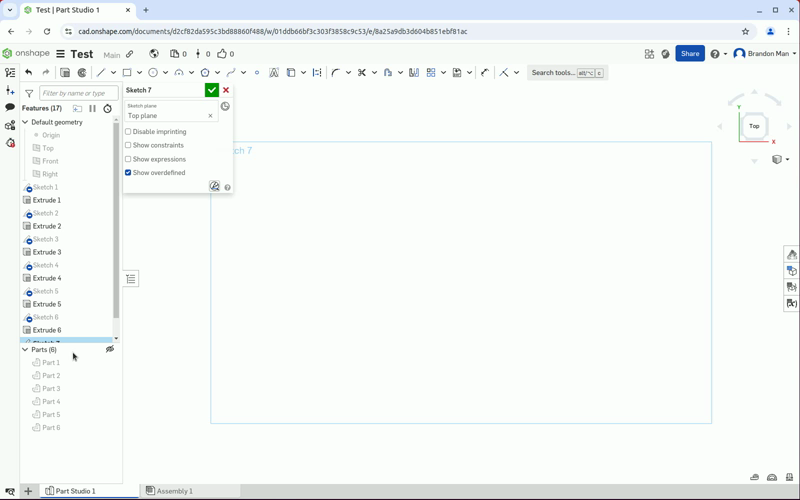
key_down(shift)
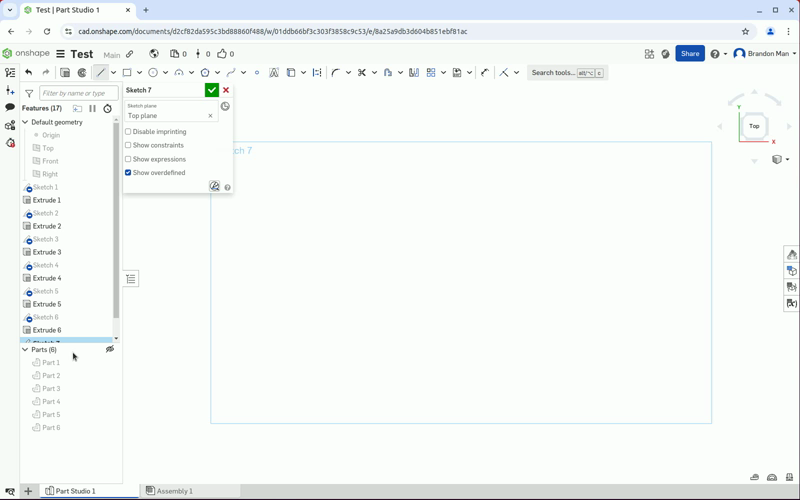
mouse_move(468, 389)
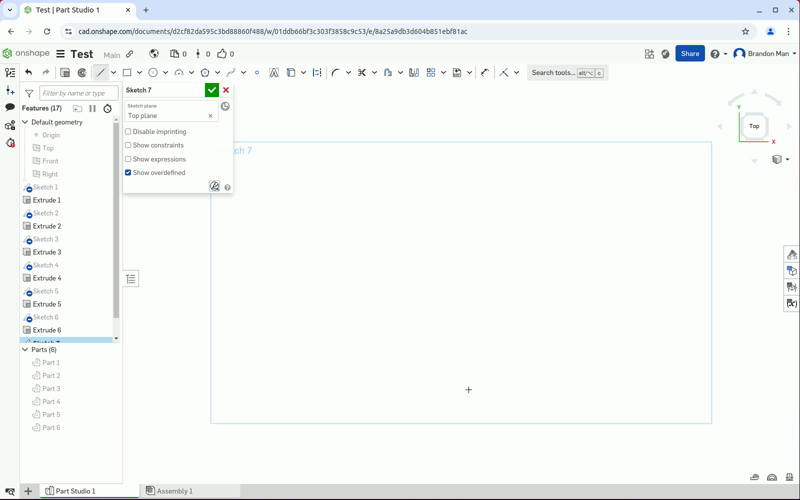
click(468, 389)
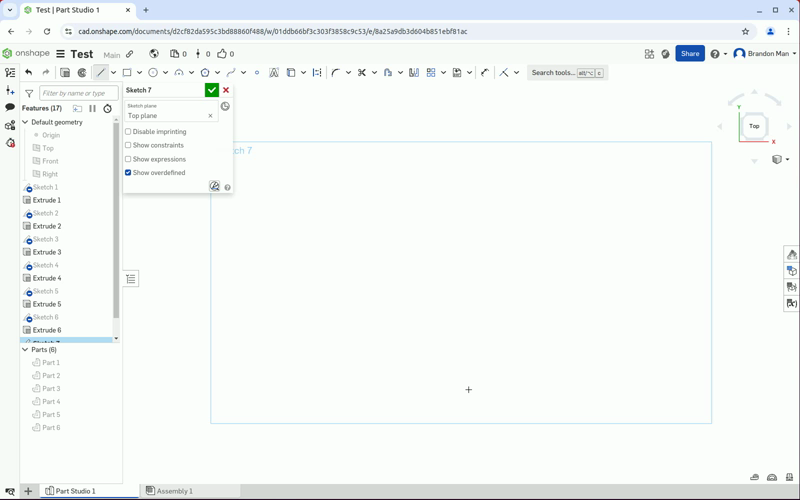
key_up(shift)
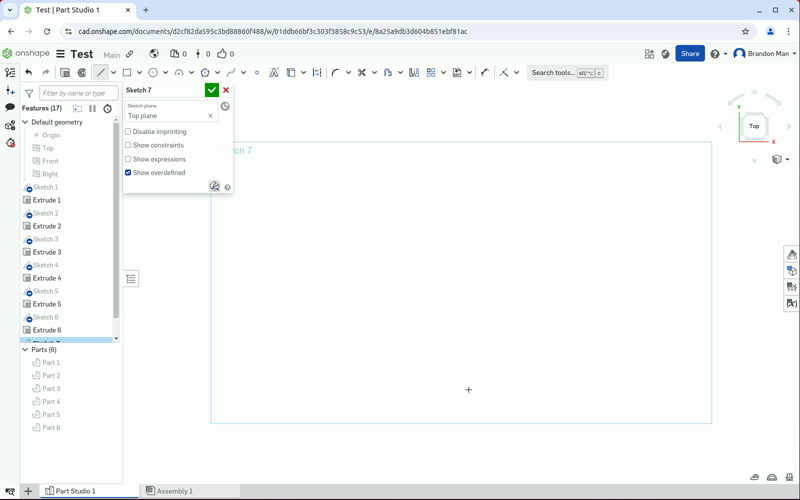
key_down(shift)
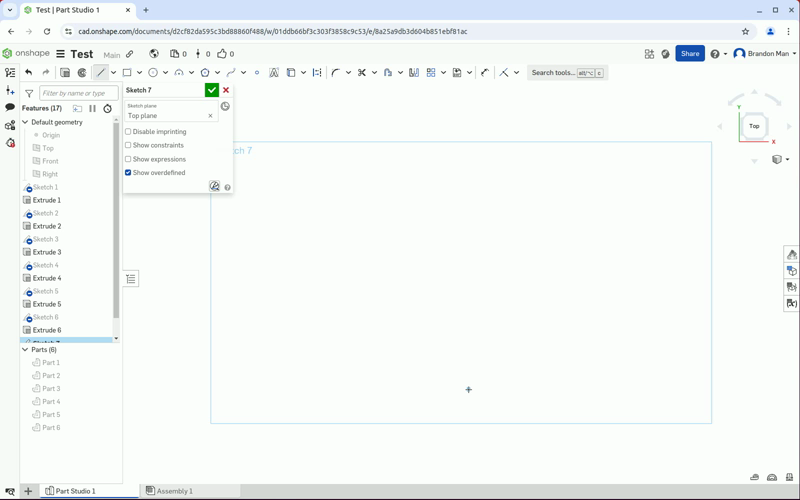
mouse_move(498, 389)
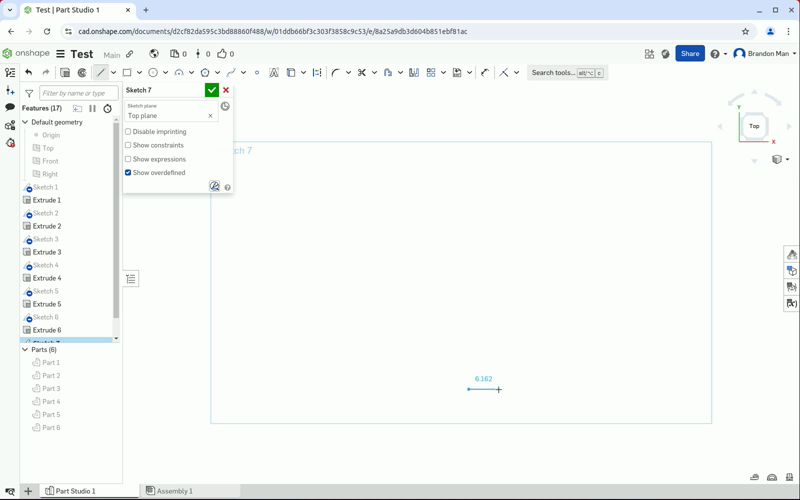
mouse_move(513, 389)
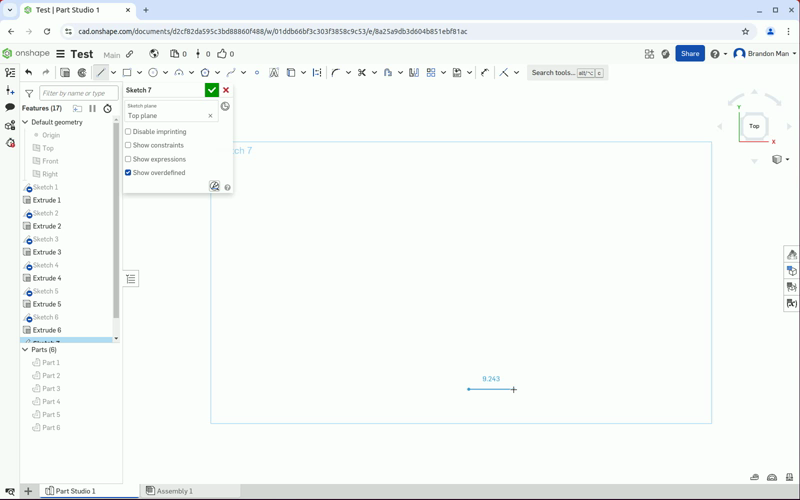
click(513, 389)
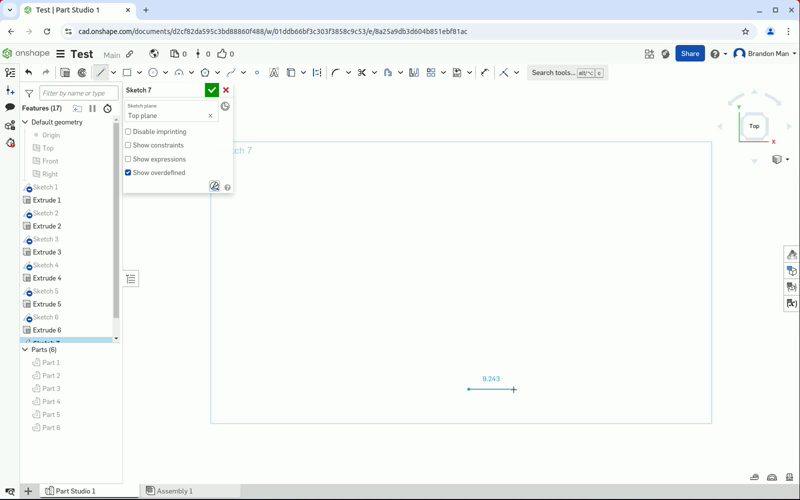
key_up(shift)
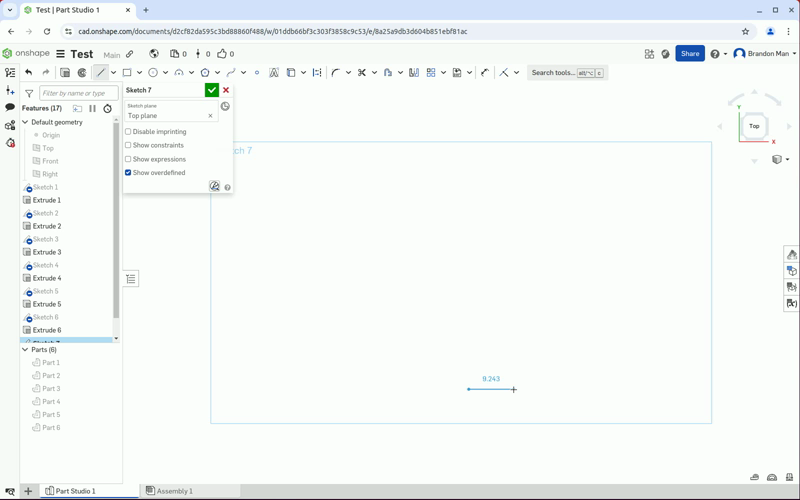
key_down(shift)
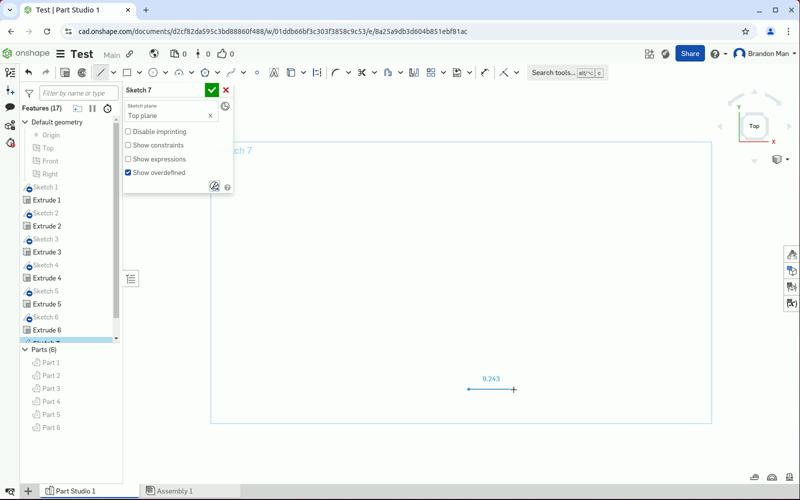
mouse_move(513, 177)
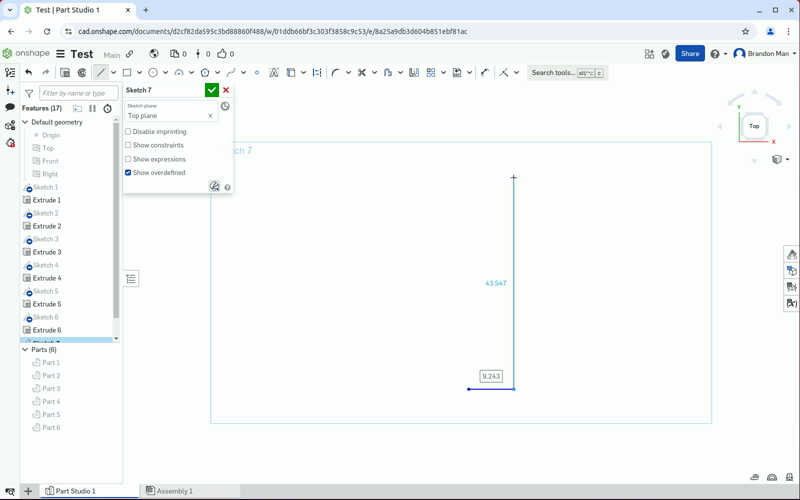
click(513, 177)
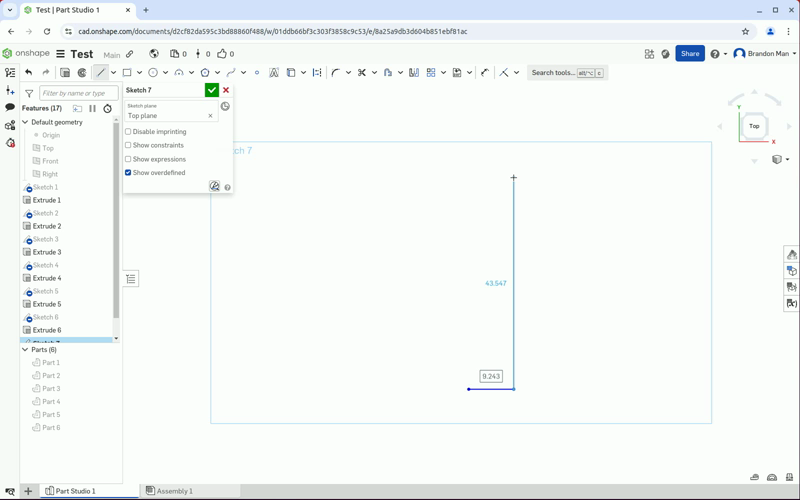
key_up(shift)
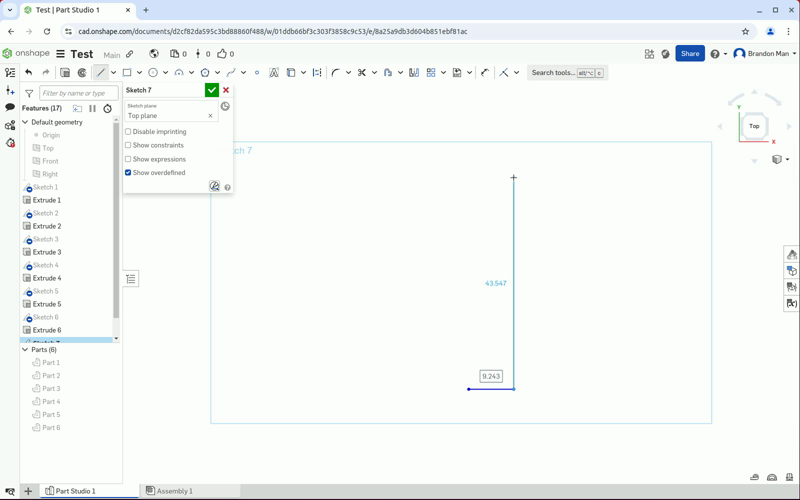
key_down(shift)
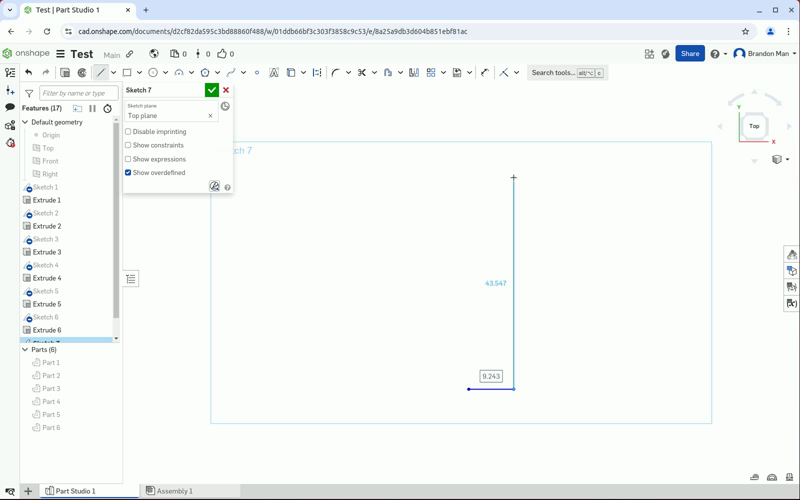
mouse_move(543, 177)
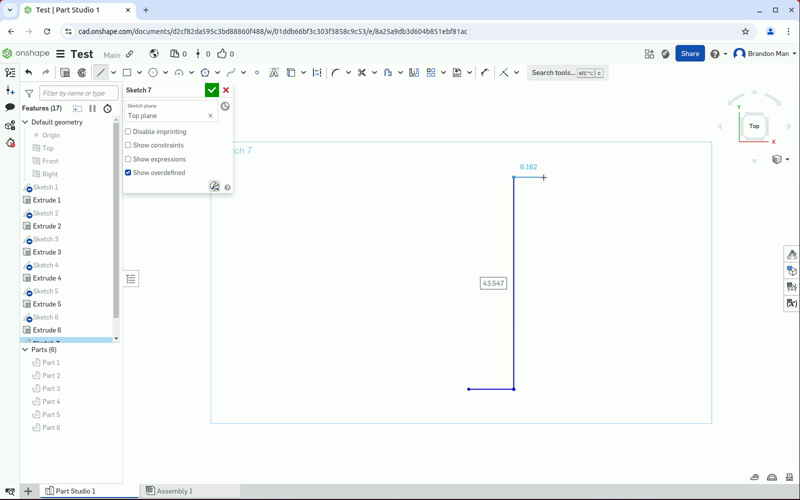
mouse_move(468, 177)
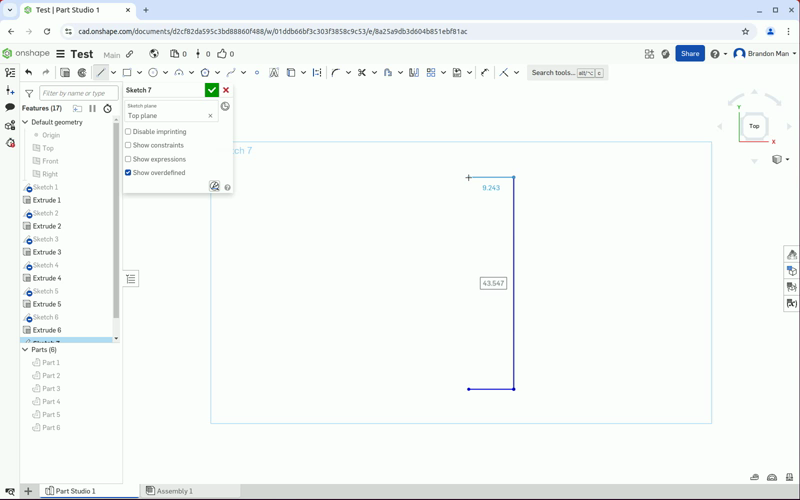
click(468, 177)
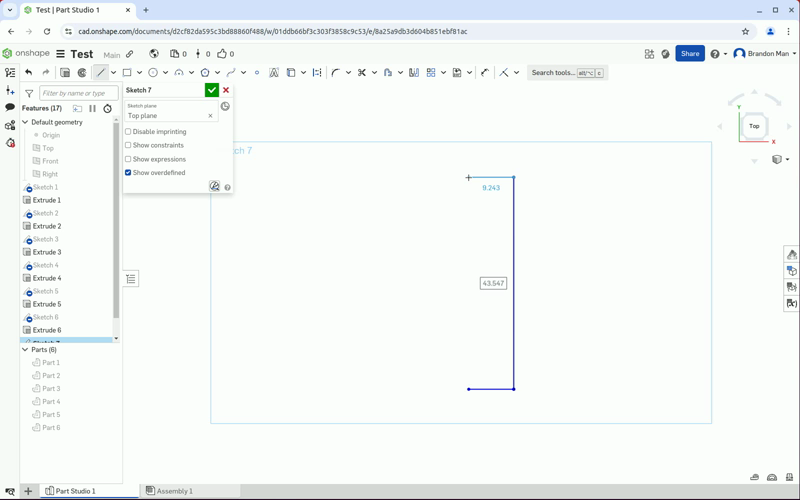
key_up(shift)
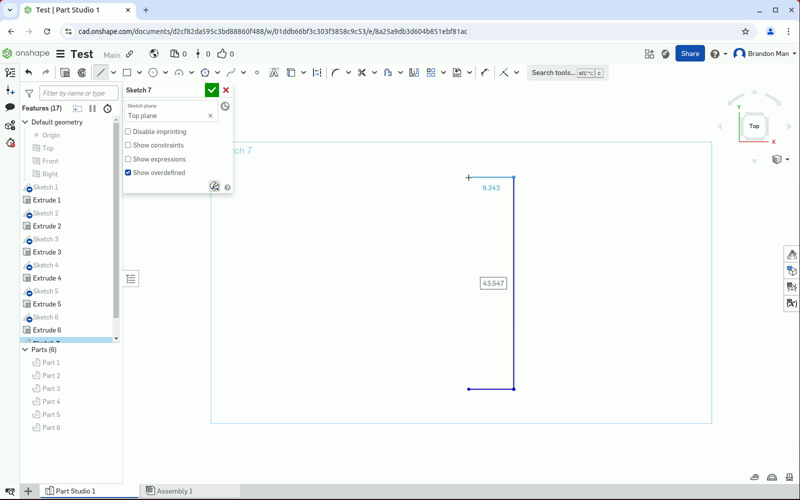
key_down(shift)
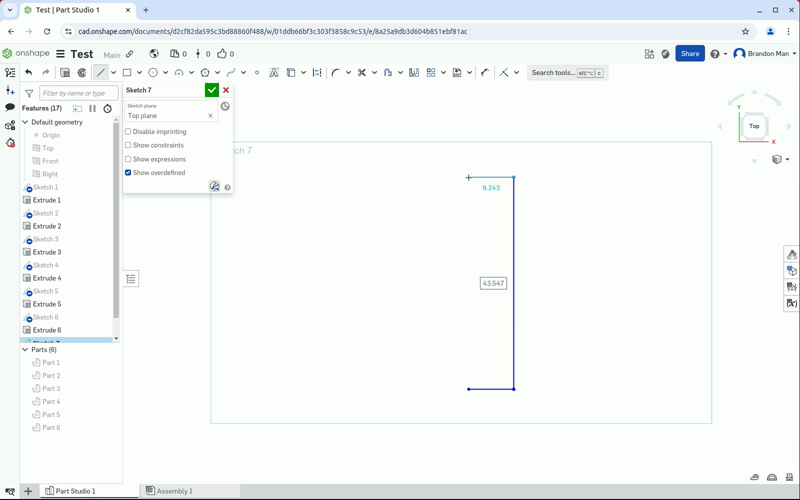
mouse_move(468, 389)
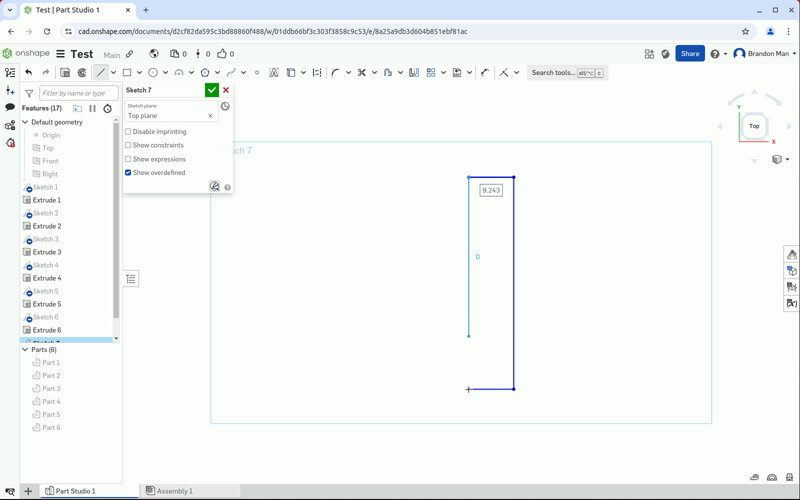
key_up(shift)
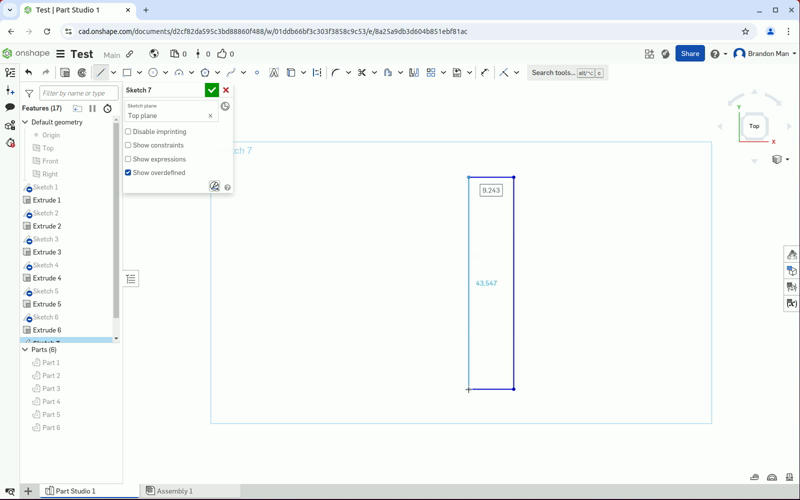
click(468, 389)
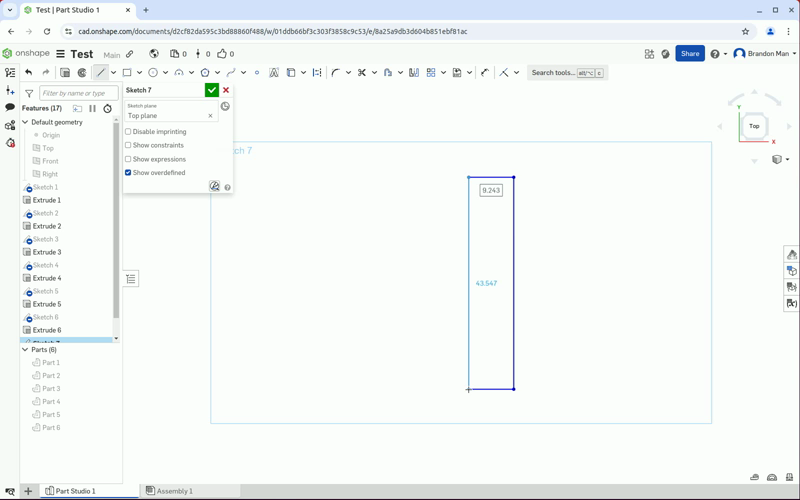
key(esc)
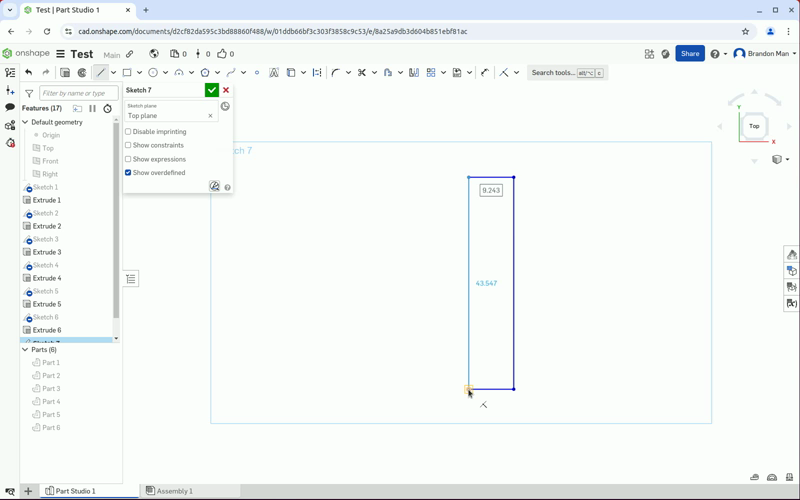
mouse_move(487, 373)
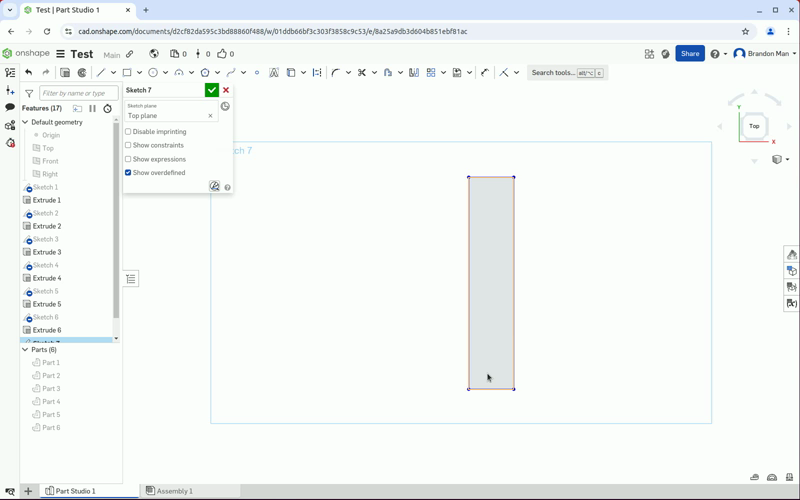
click(487, 373)
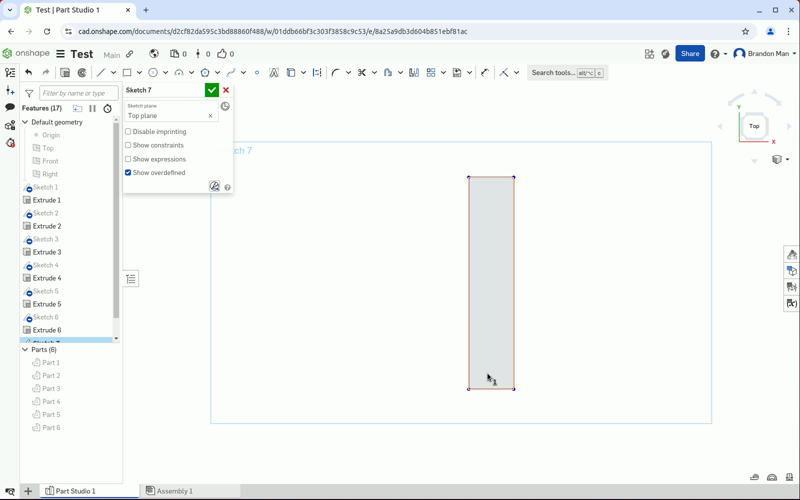
mouse_move(73, 352)
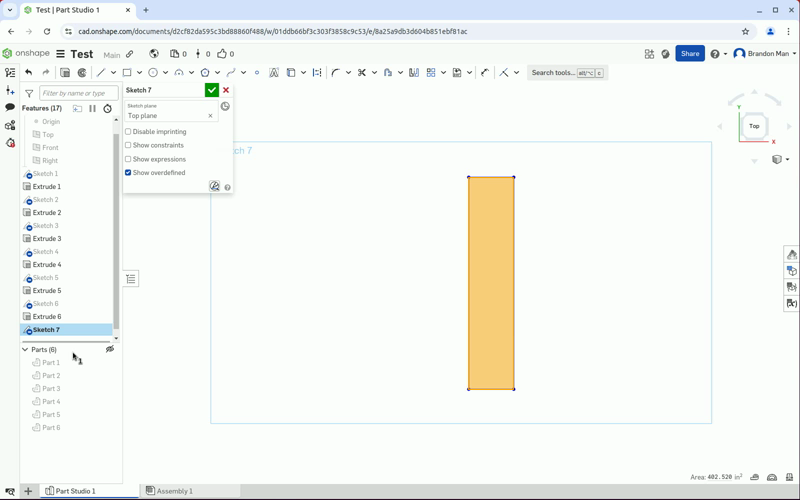
key(shift+y)
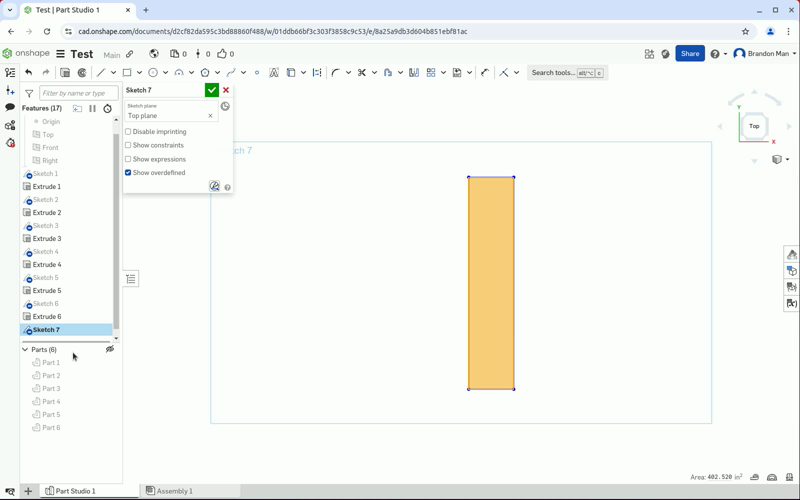
key(shift+e)
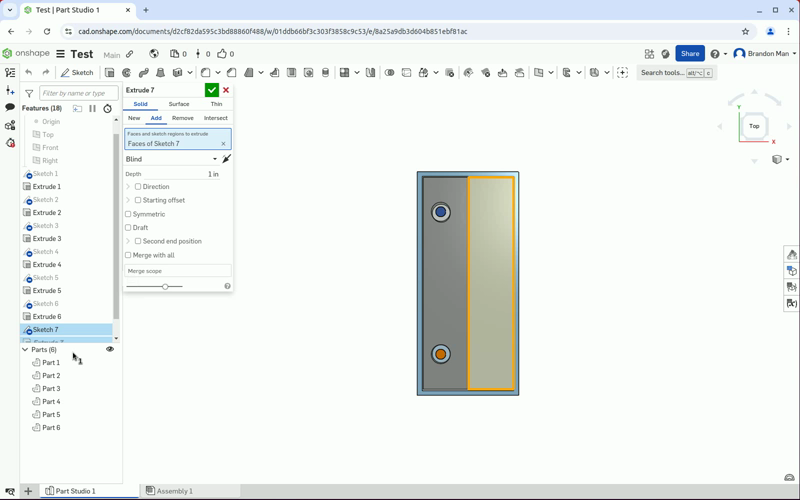
mouse_move(143, 106)
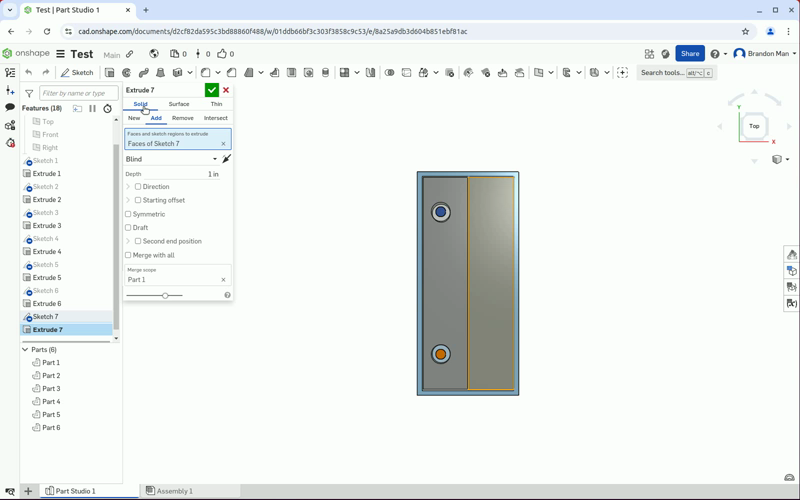
click(143, 106)
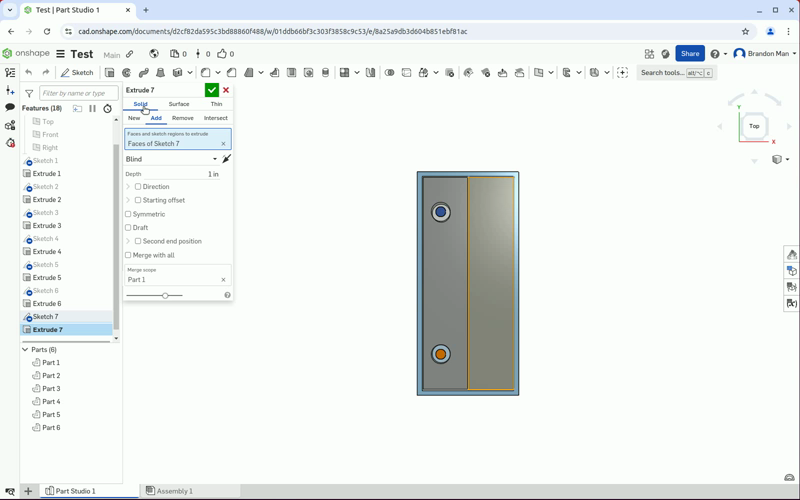
mouse_move(137, 120)
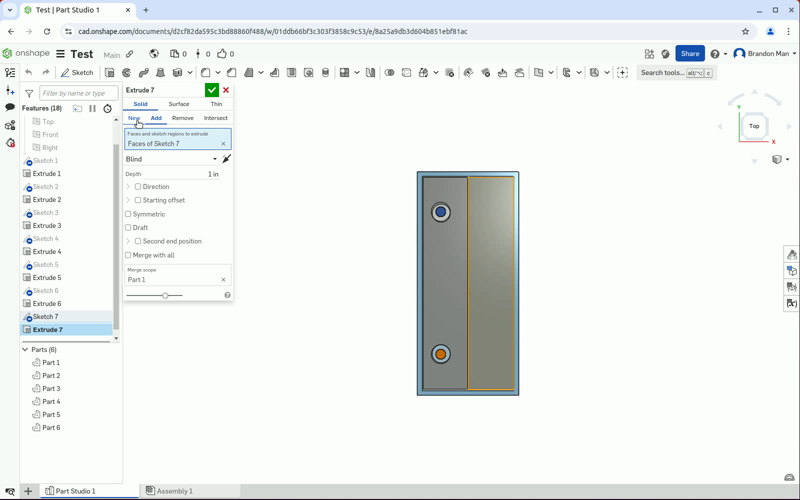
click(137, 120)
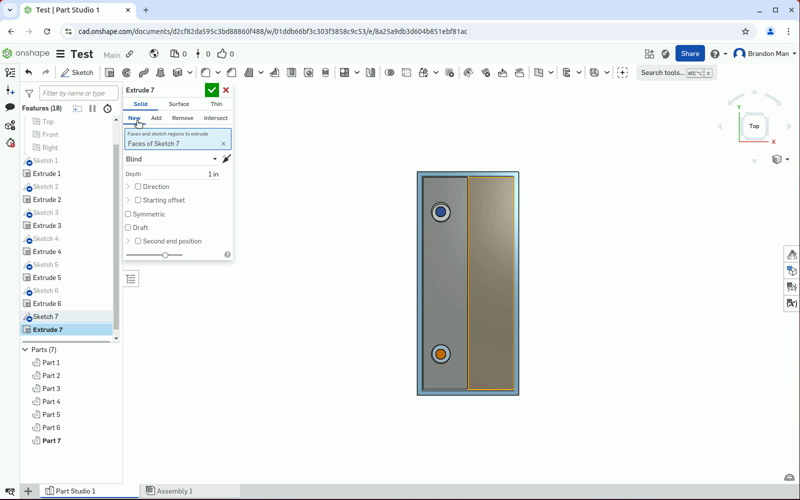
key(tab, 4)
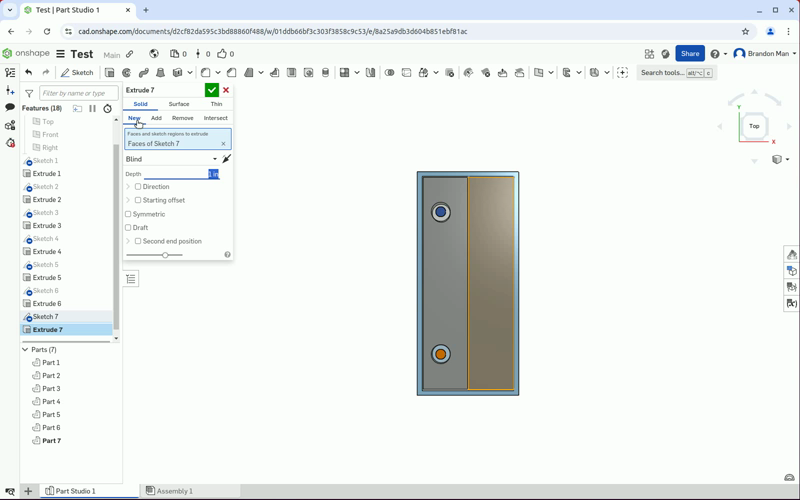
text(0.722)
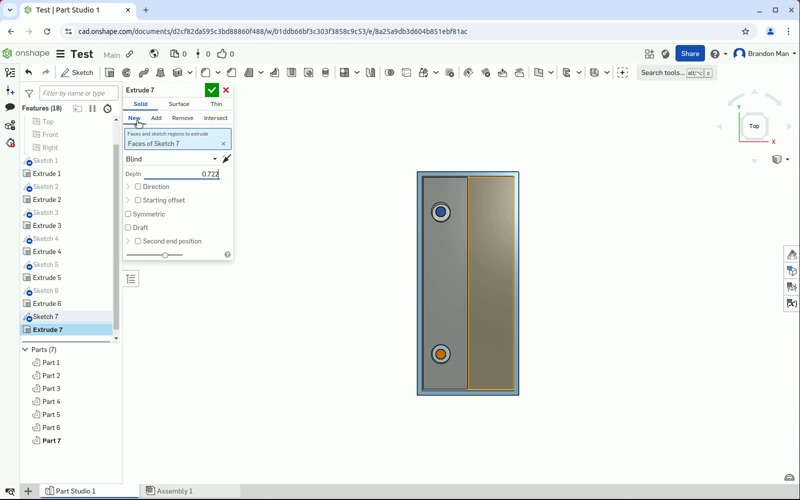
key(enter)
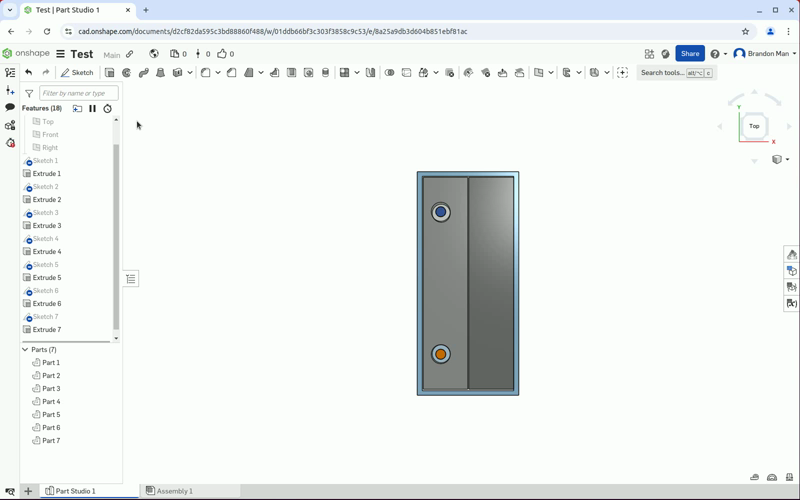
key(shift+h)
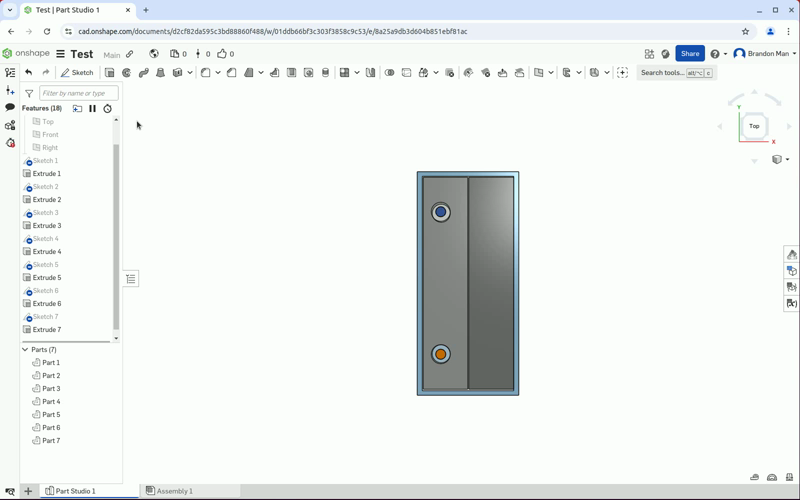
key(shift+h)
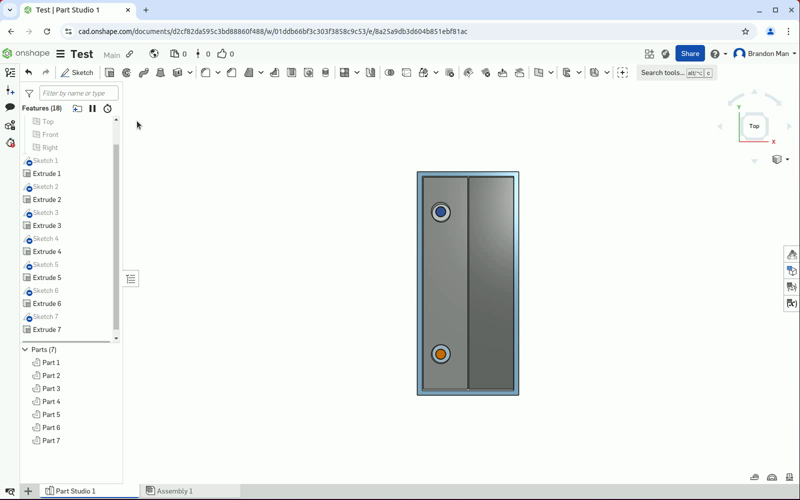
key(shift+7)
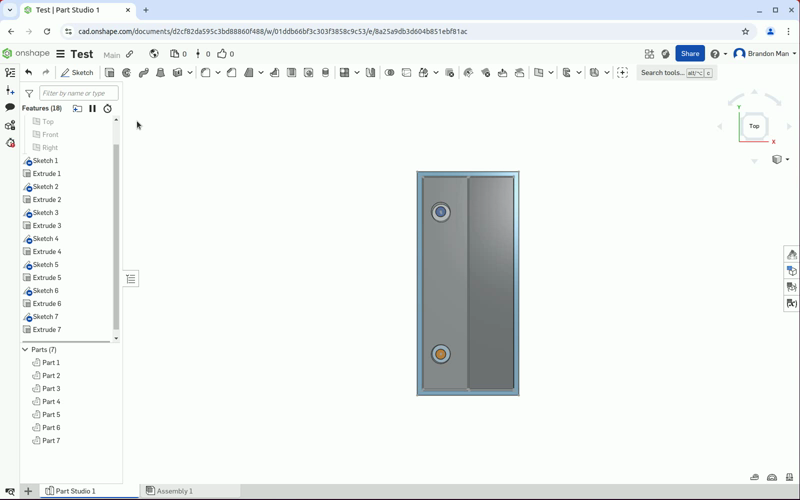
key(up, 3)
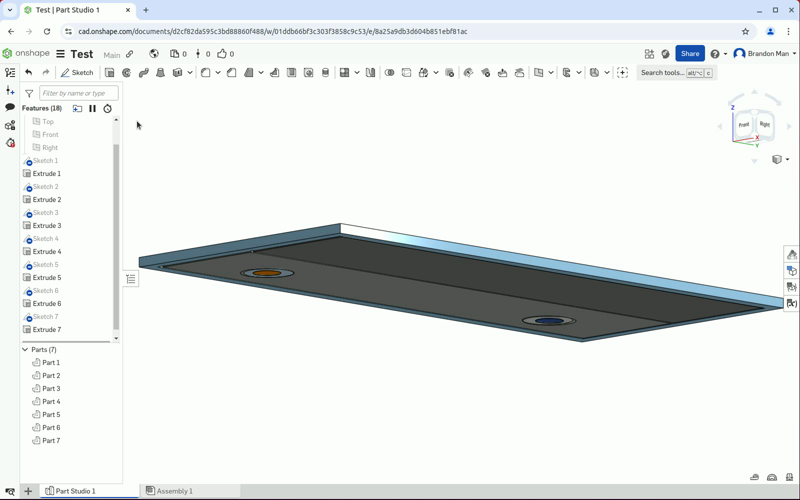
key(left, 3)
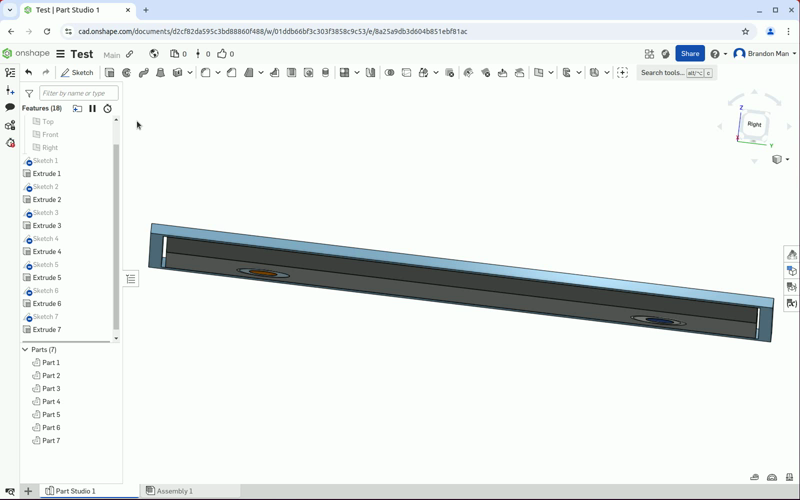
key(right, 3)
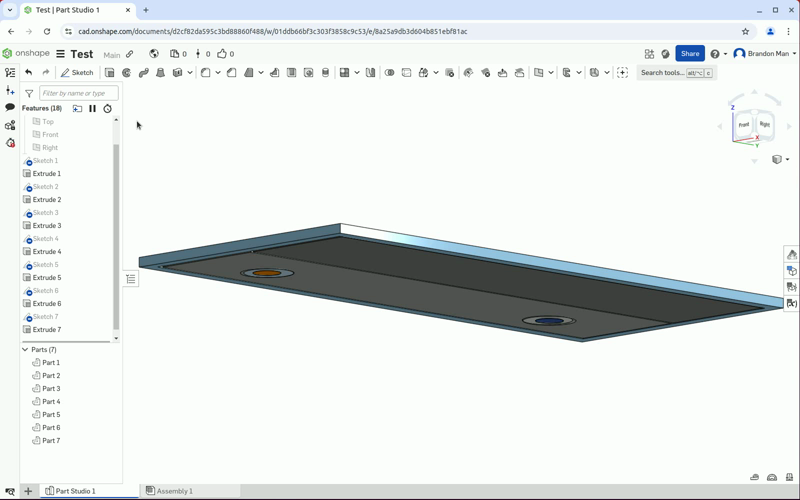
key(down, 3)
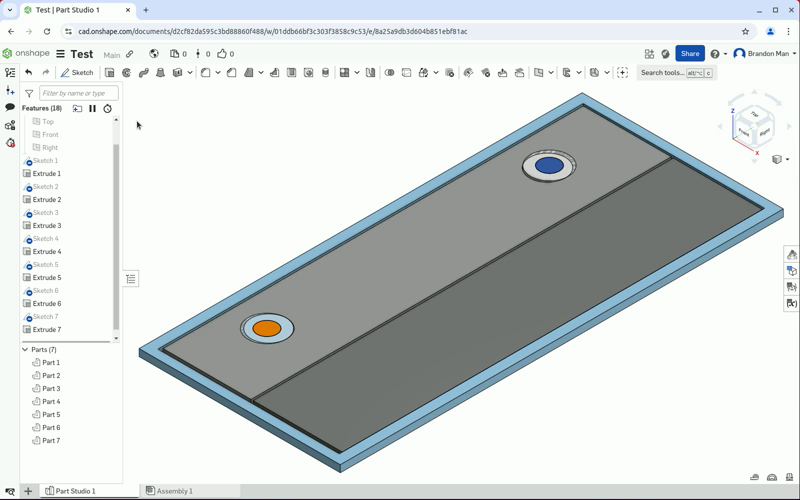
mouse_move(69, 163)
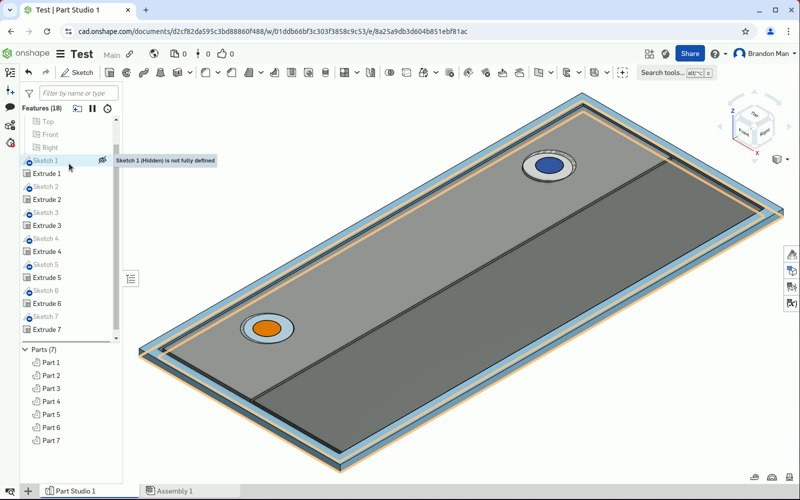
click(69, 163)